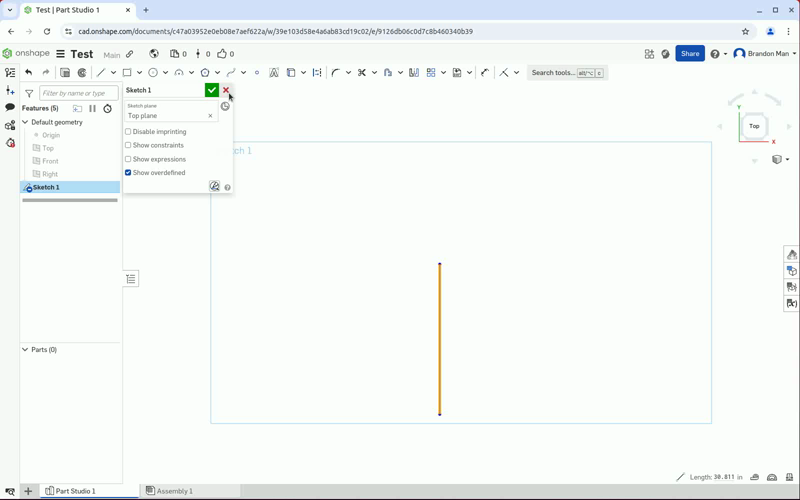
key(shift+h)
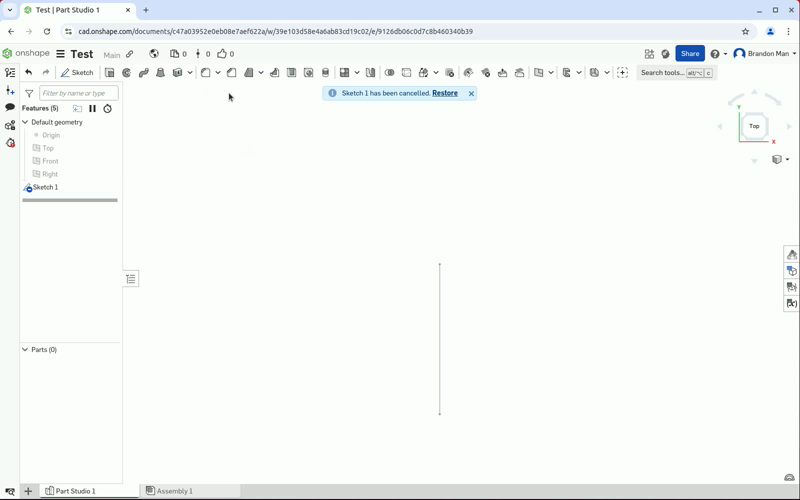
key(shift+s)
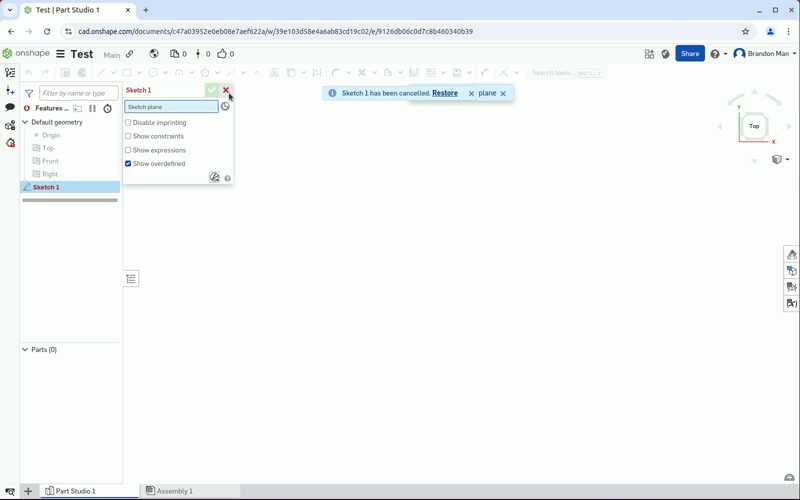
mouse_move(73, 150)
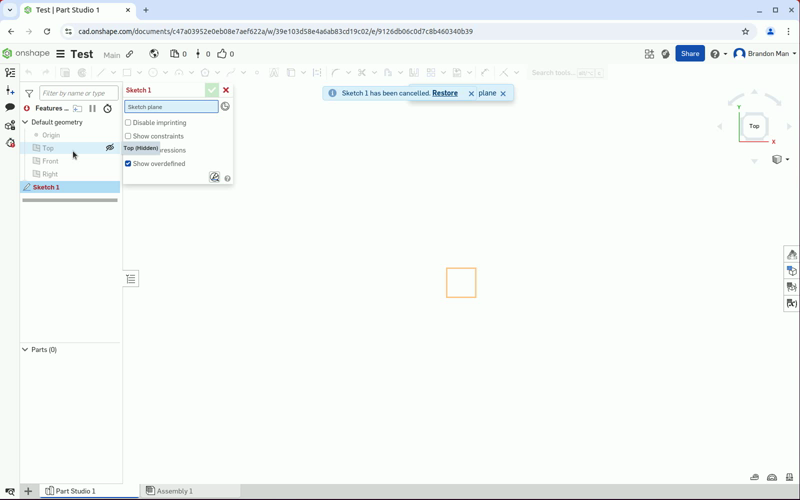
click(73, 150)
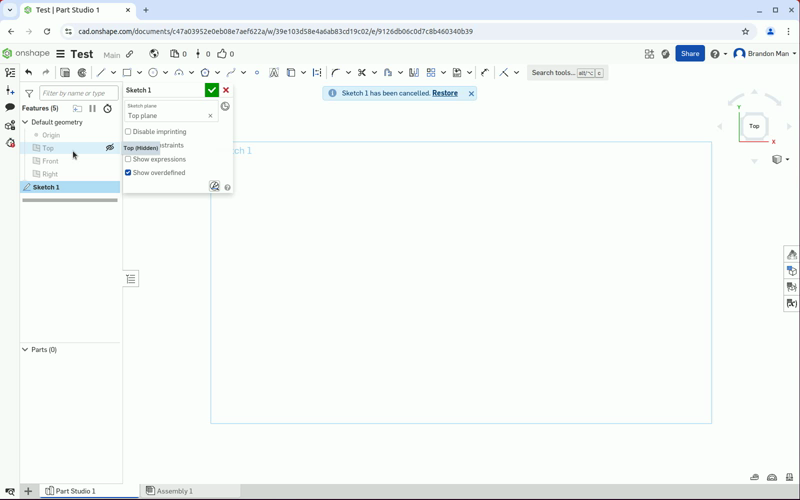
mouse_move(73, 352)
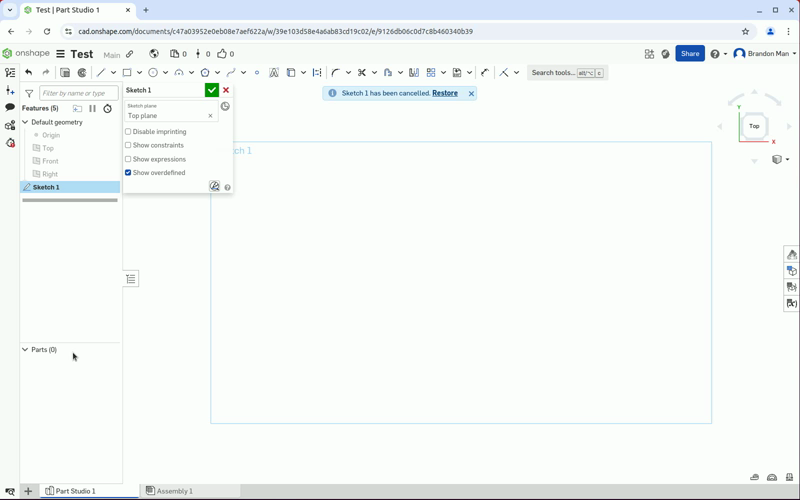
key(y)
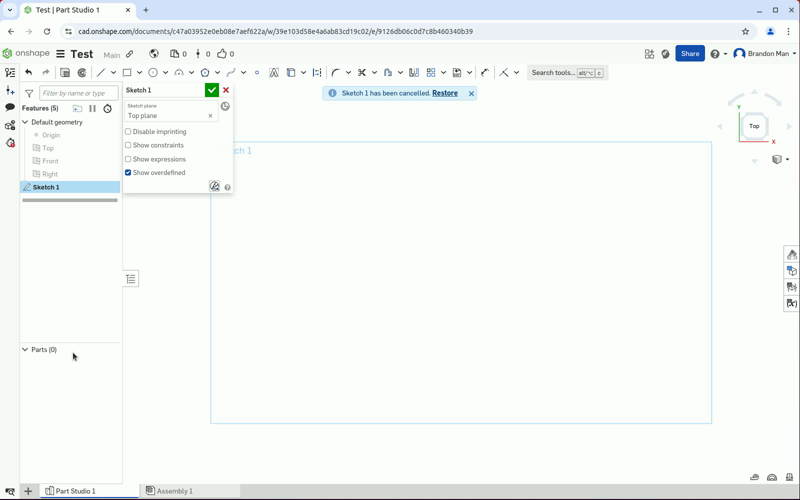
key(l)
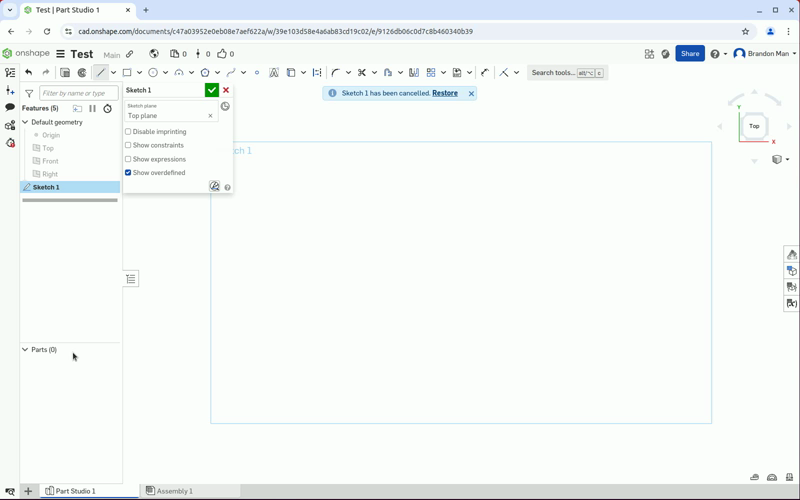
key_down(shift)
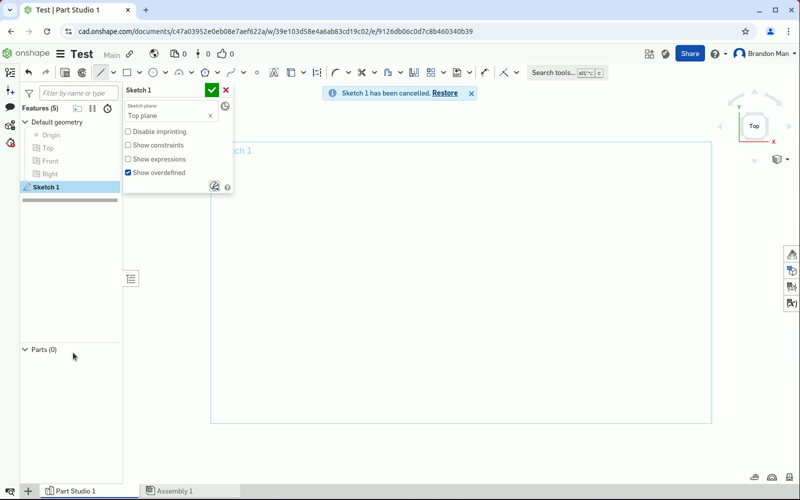
mouse_move(460, 282)
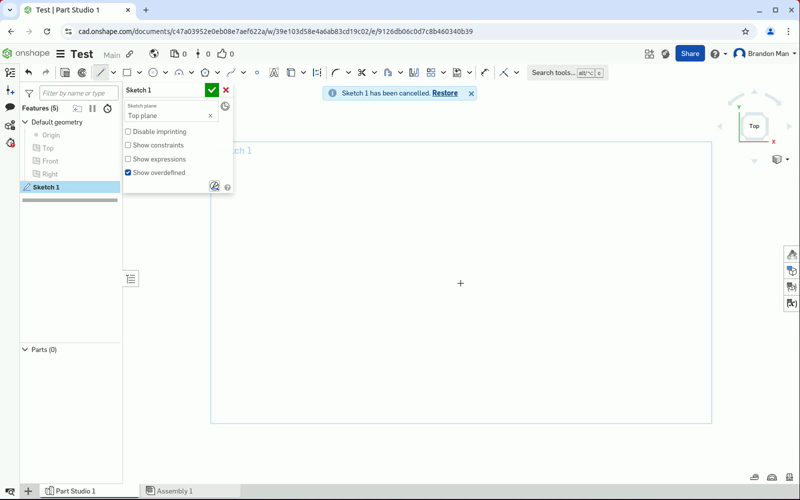
click(460, 282)
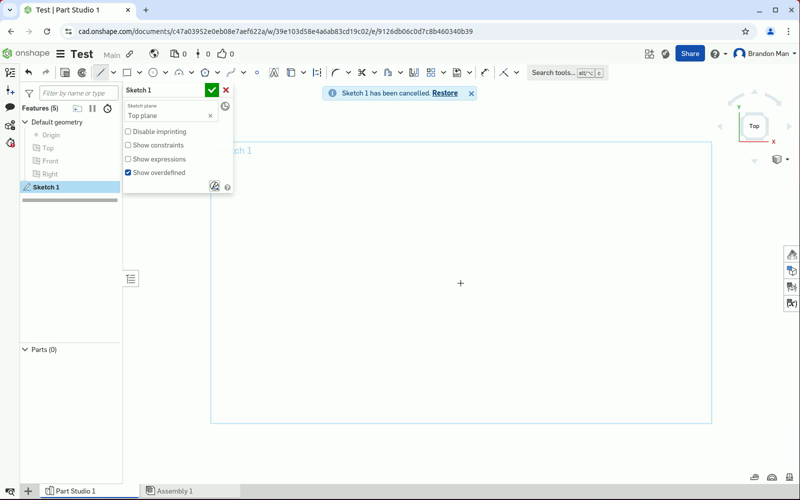
key_up(shift)
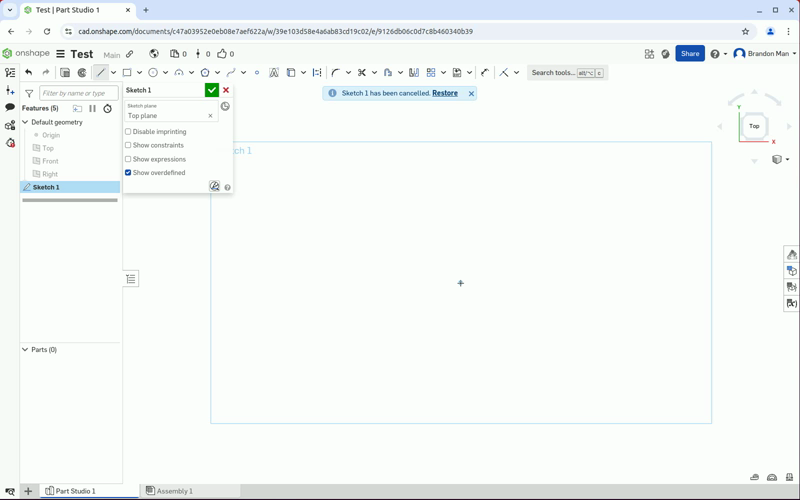
key_down(shift)
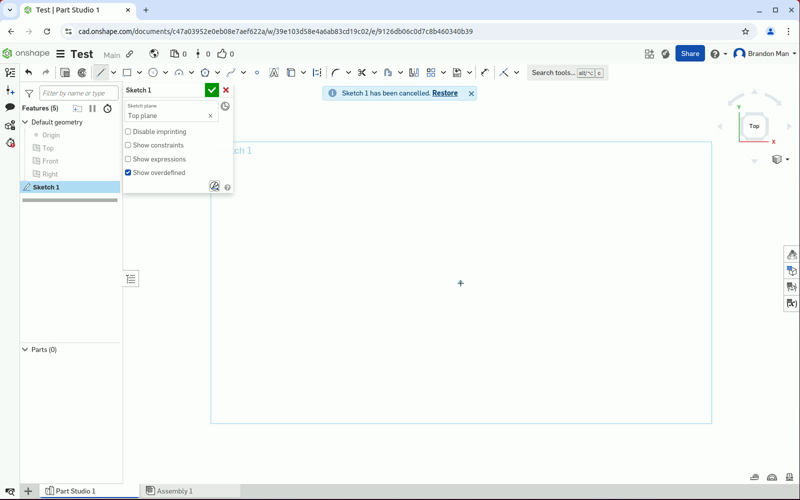
mouse_move(524, 282)
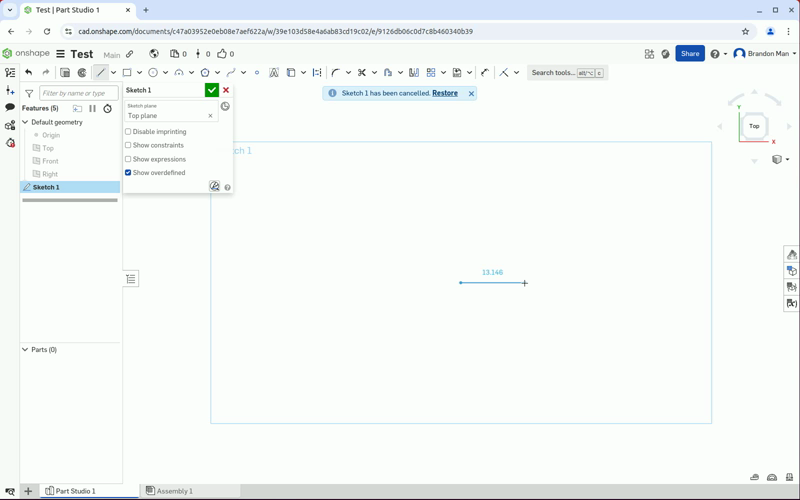
click(524, 282)
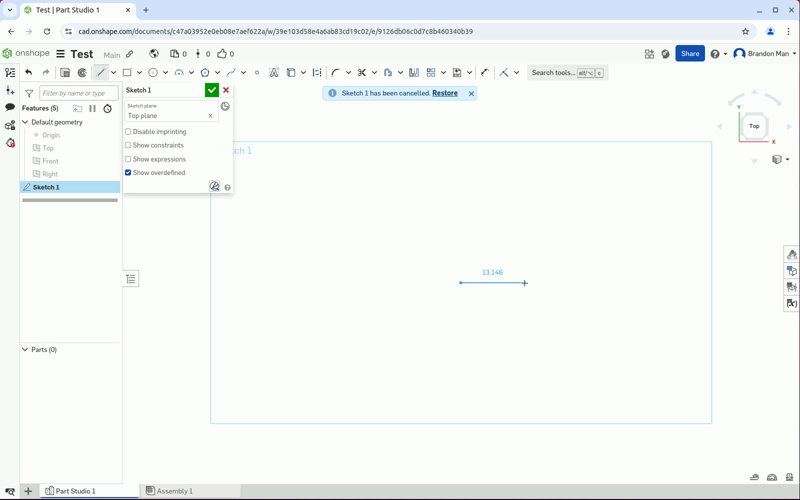
key_up(shift)
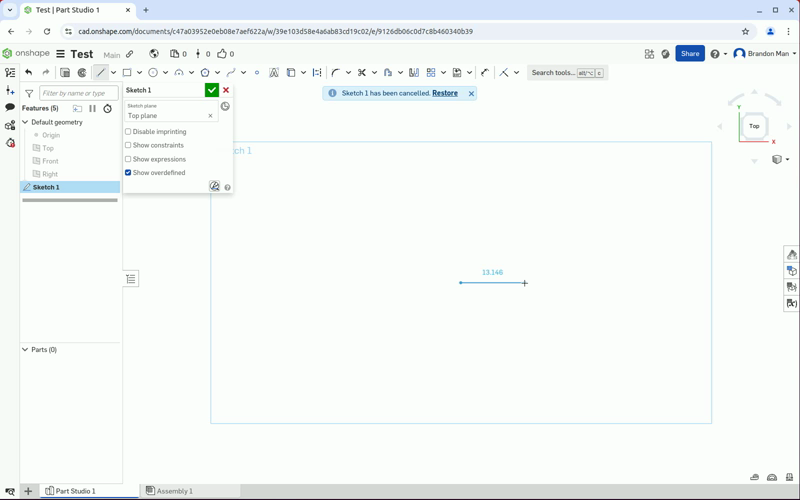
key_down(shift)
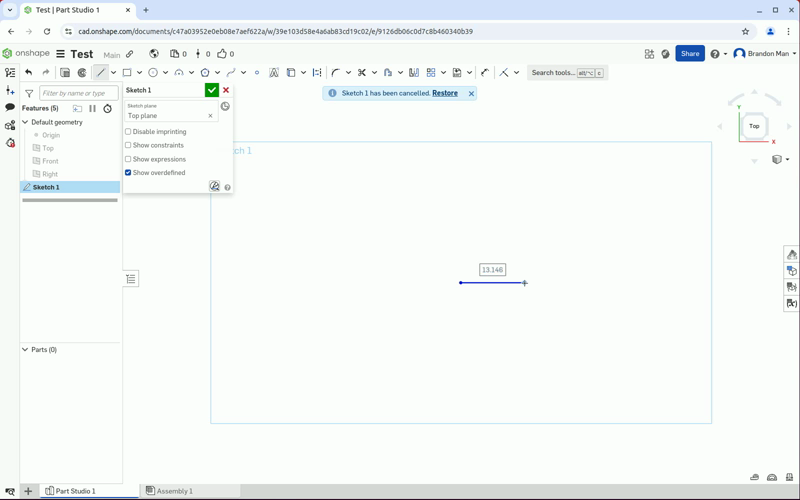
mouse_move(524, 170)
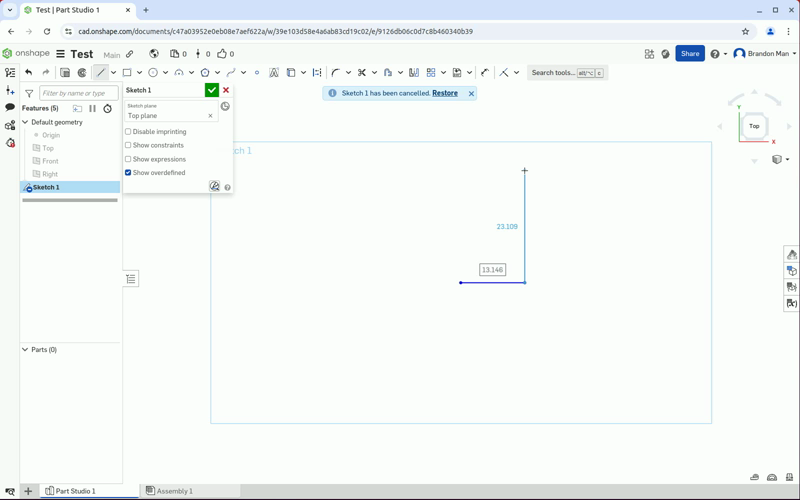
click(524, 170)
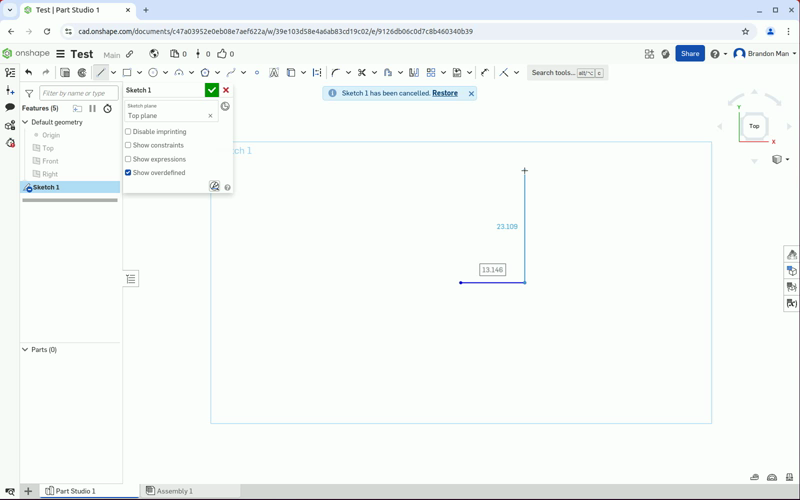
key_up(shift)
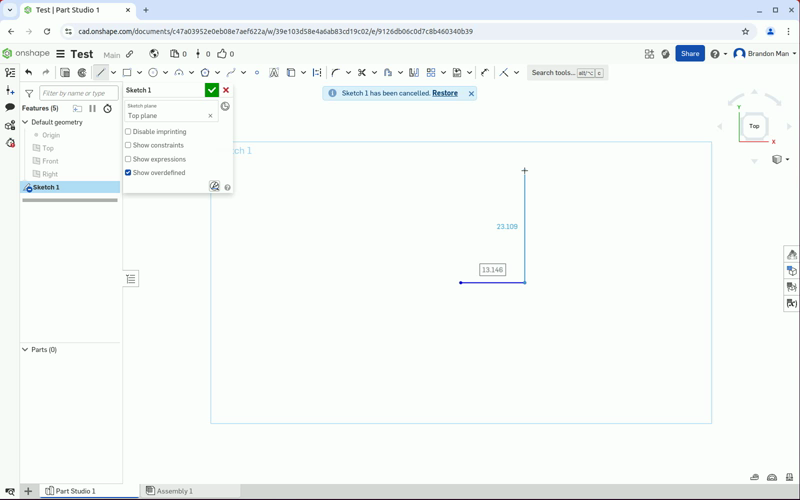
key_down(shift)
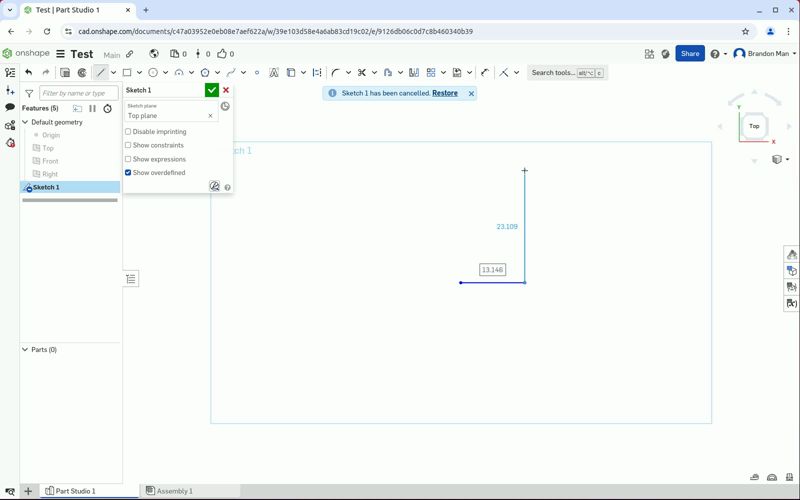
mouse_move(460, 170)
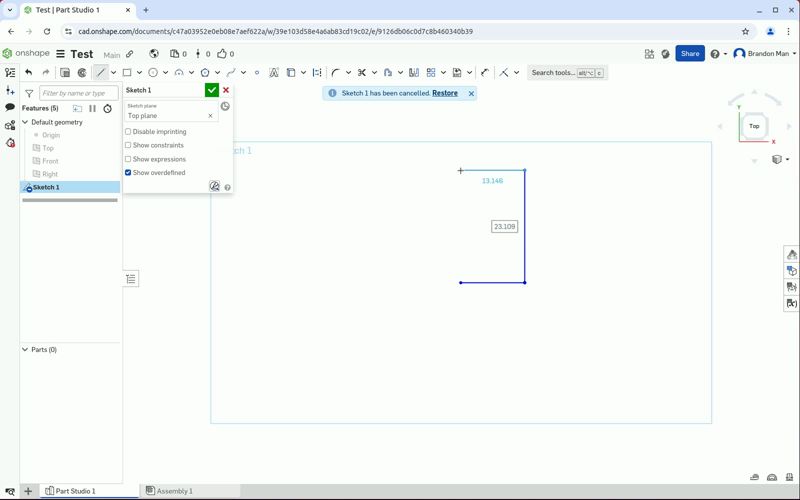
click(460, 170)
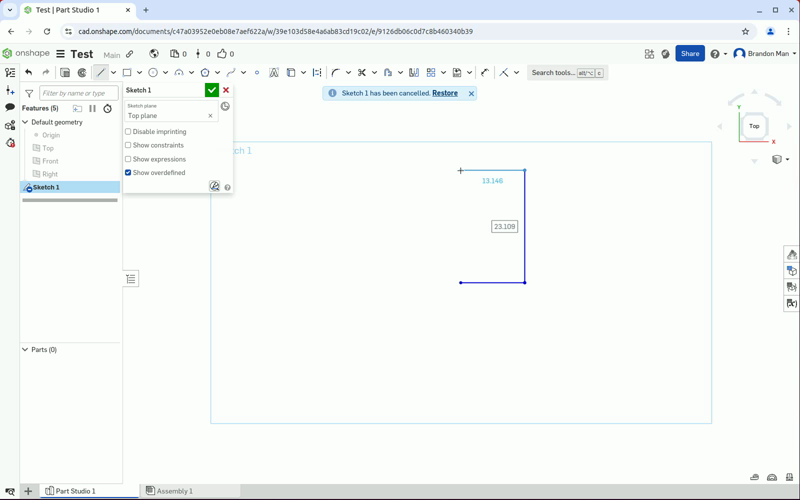
key_up(shift)
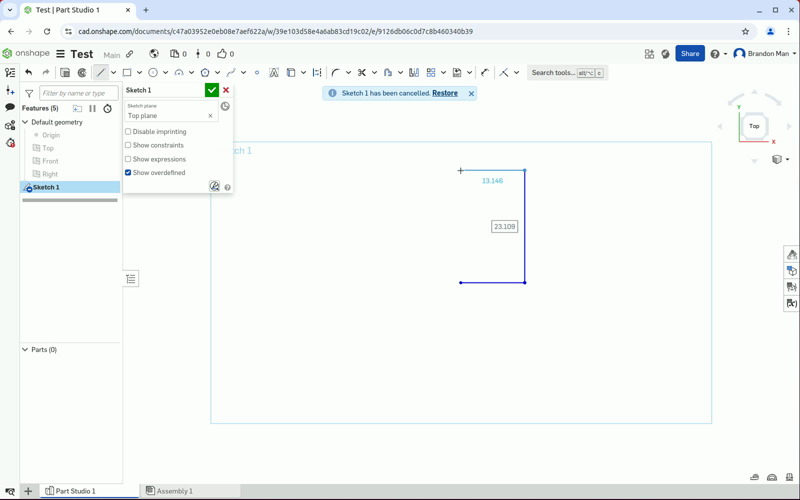
key_down(shift)
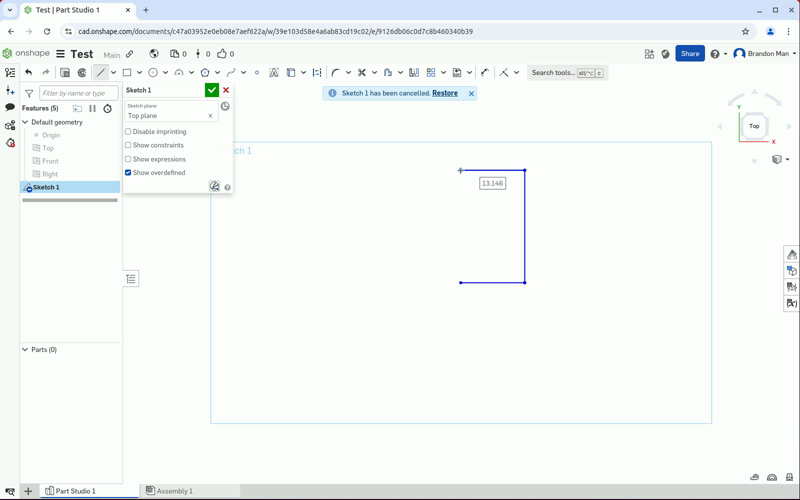
mouse_move(460, 282)
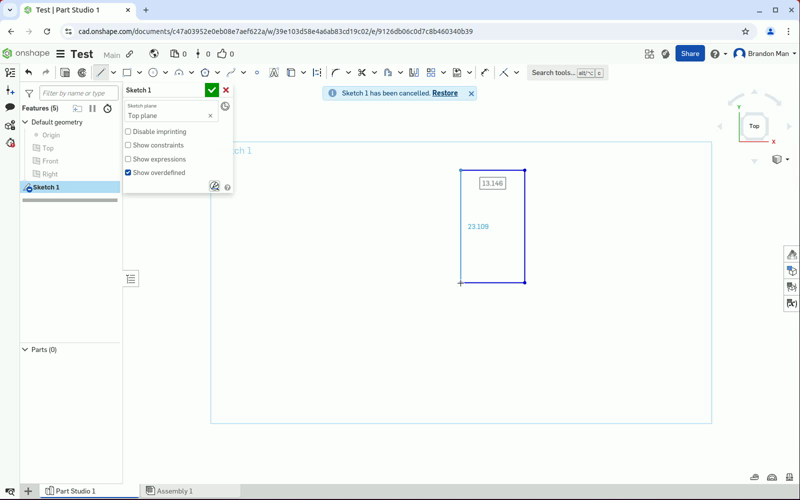
key_up(shift)
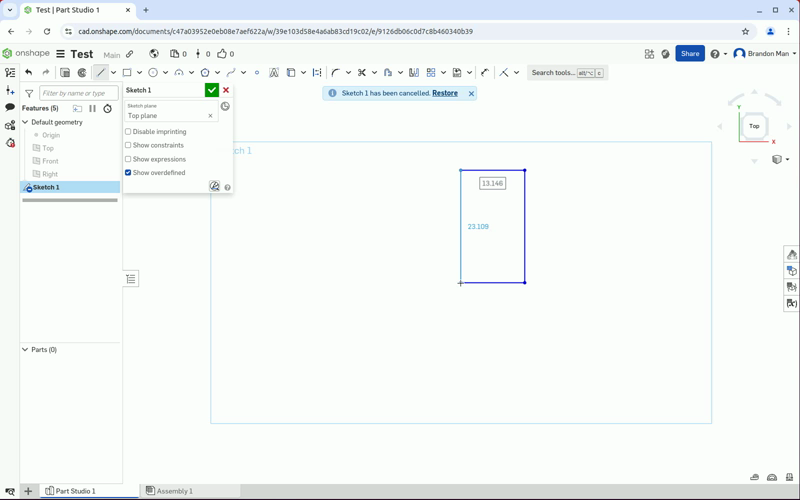
click(460, 282)
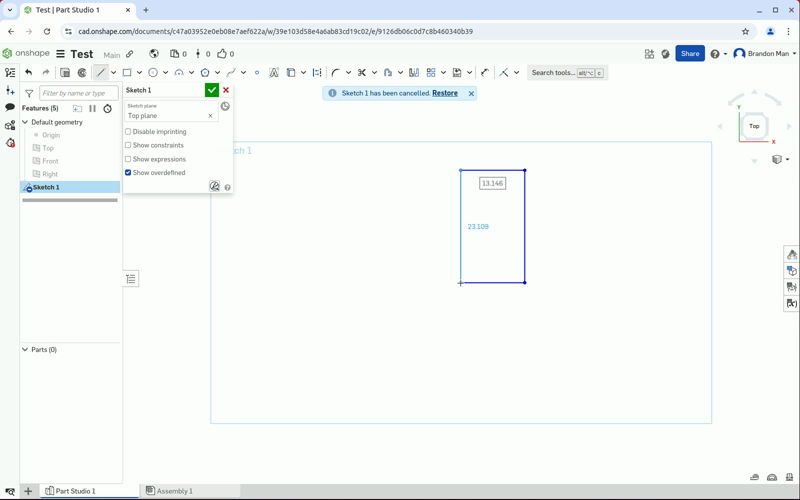
key(esc)
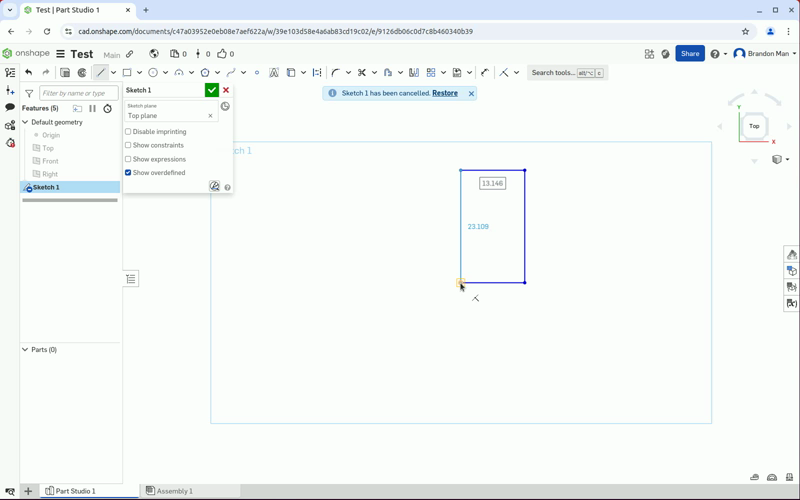
mouse_move(477, 212)
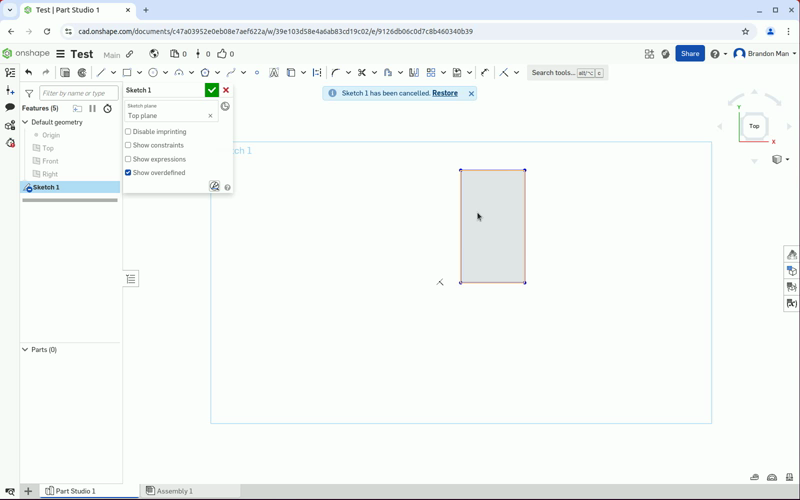
click(477, 212)
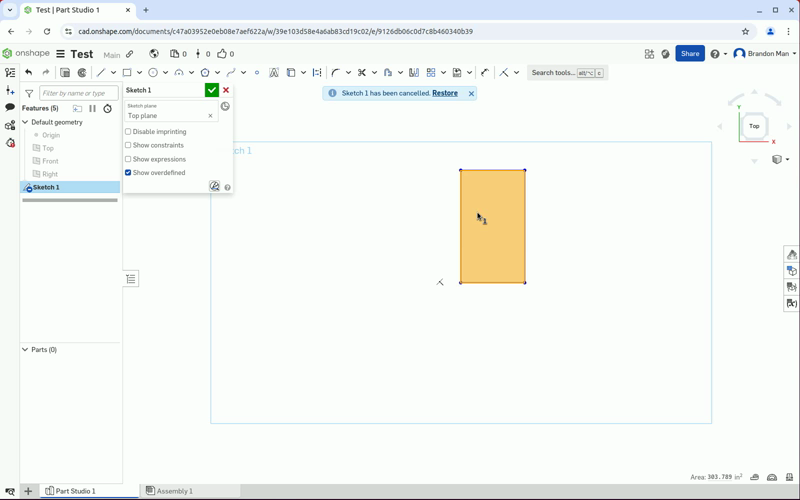
mouse_move(73, 352)
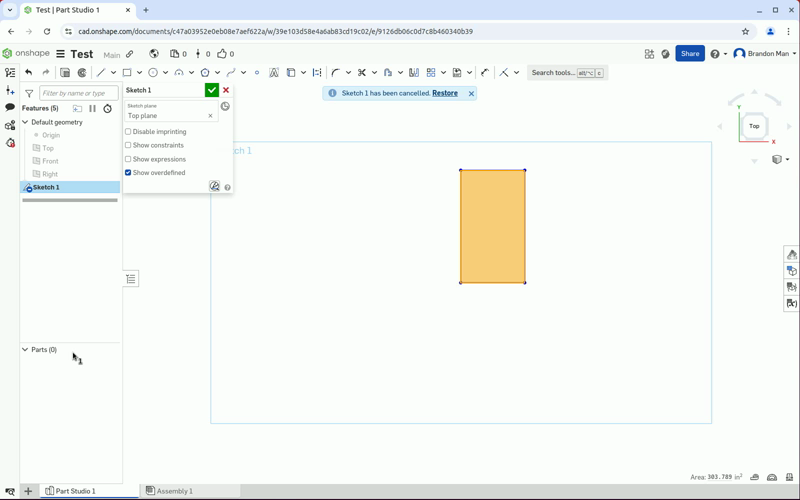
key(shift+y)
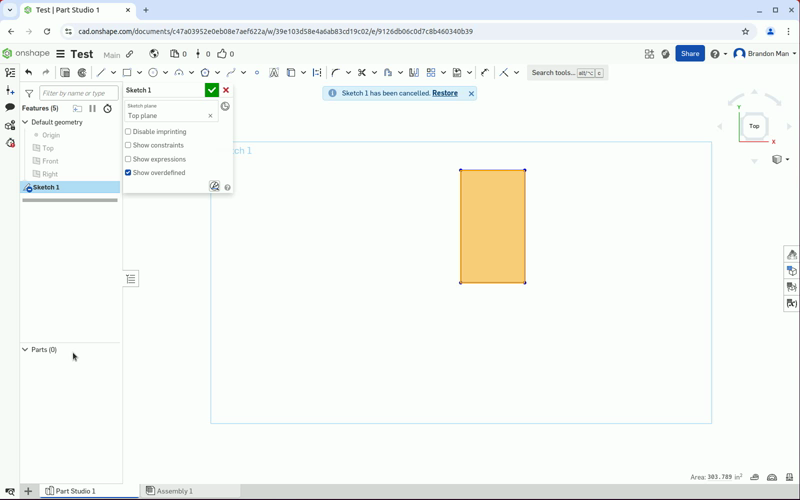
key(shift+e)
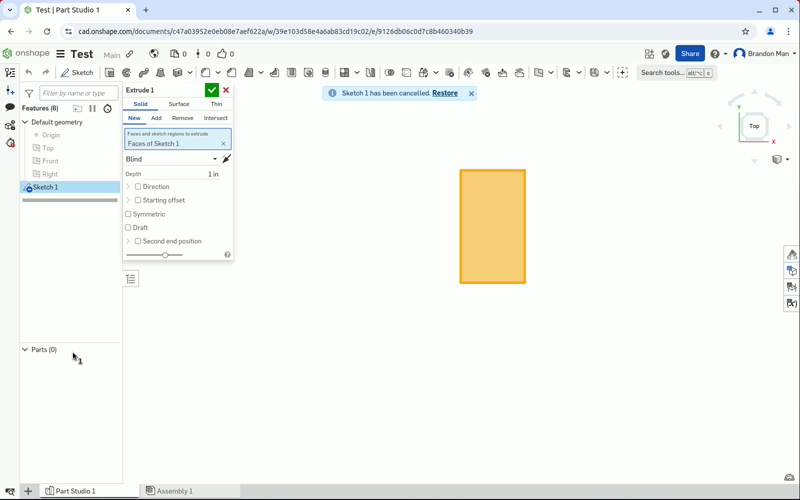
mouse_move(143, 106)
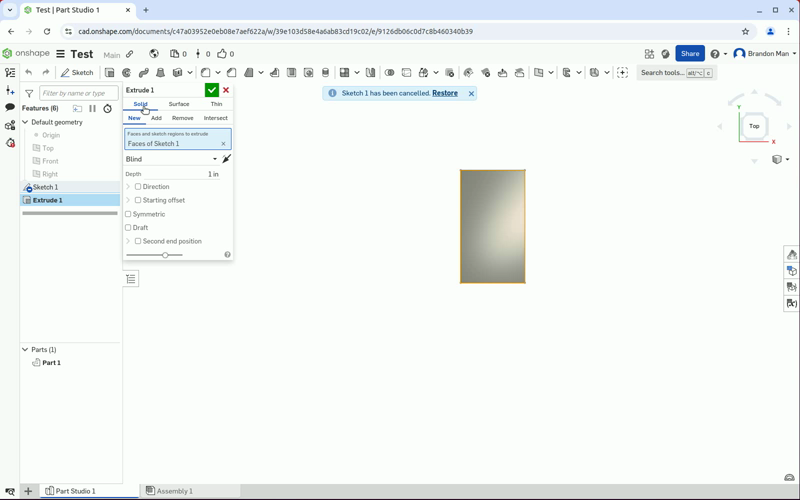
click(143, 106)
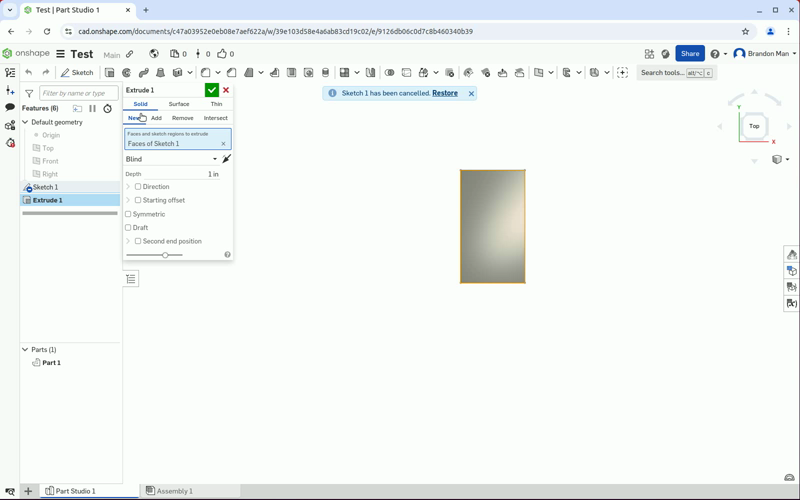
mouse_move(137, 120)
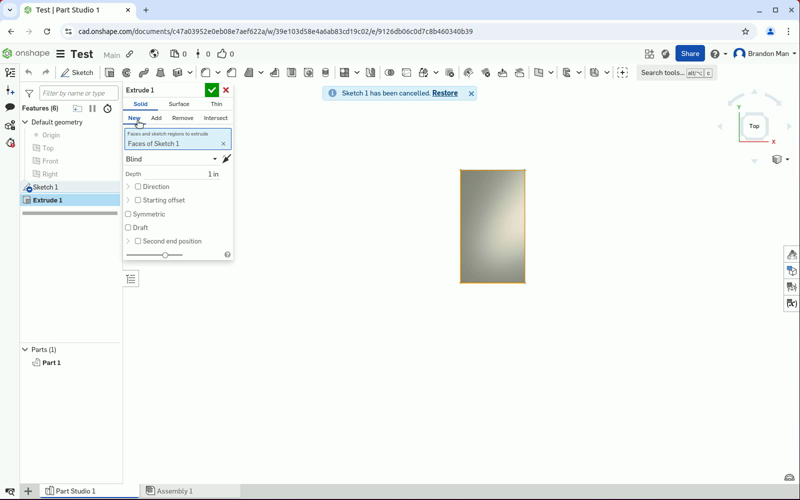
click(137, 120)
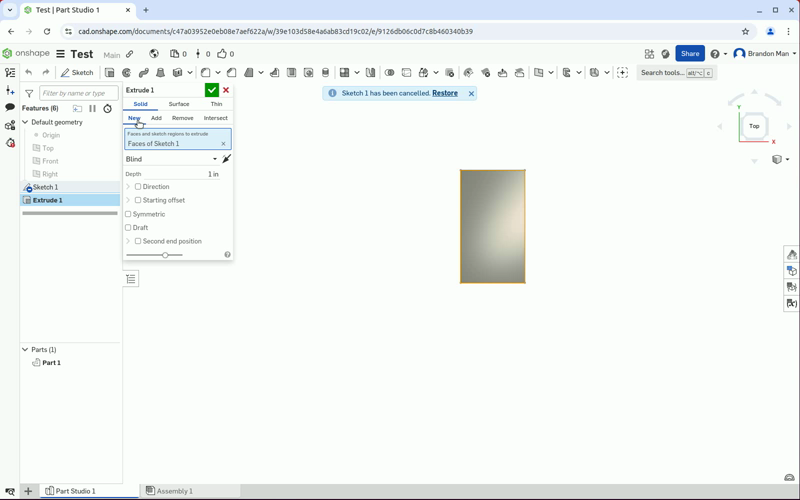
key(tab, 4)
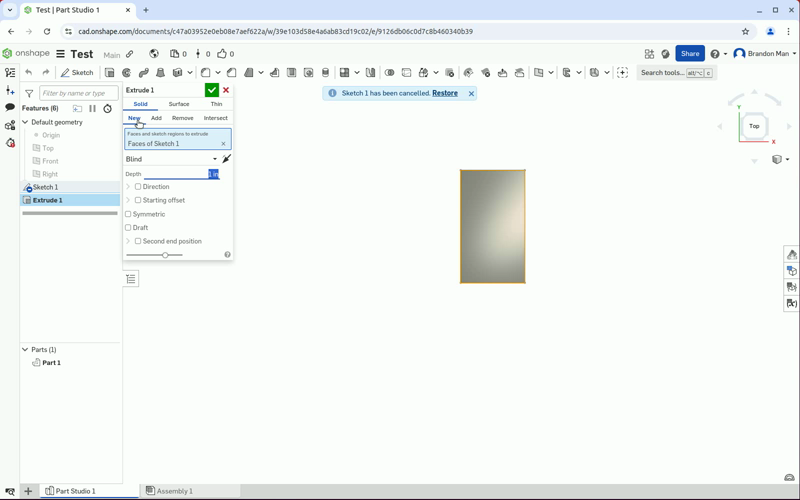
text(21.664)
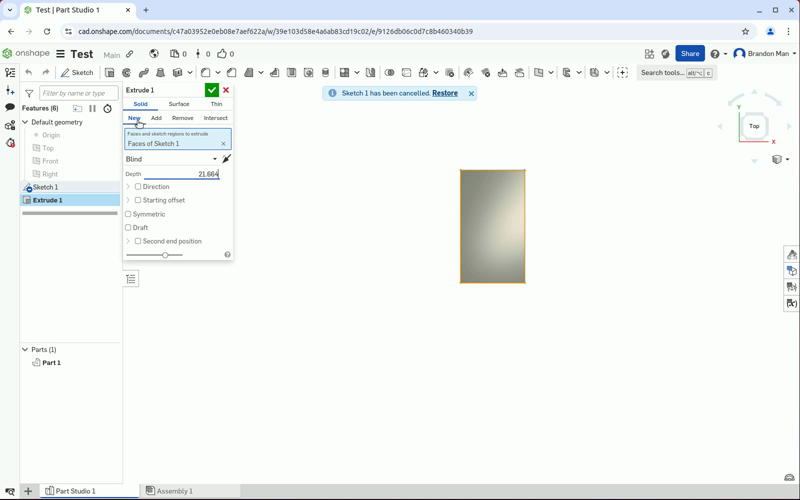
key(enter)
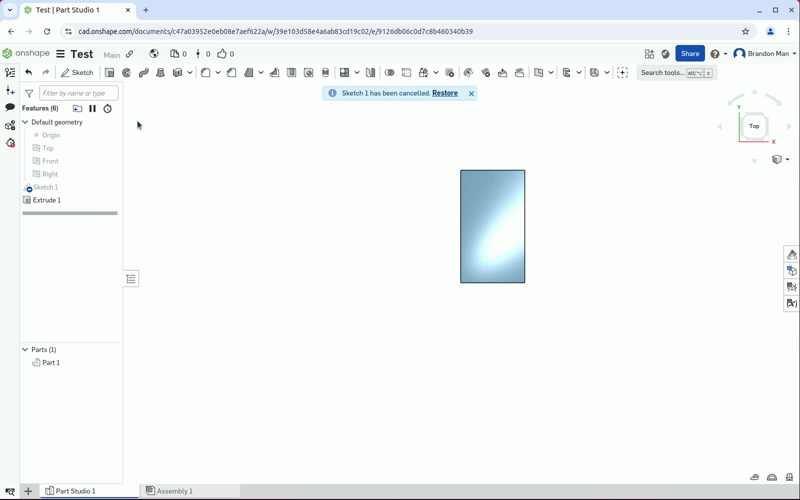
key(shift+h)
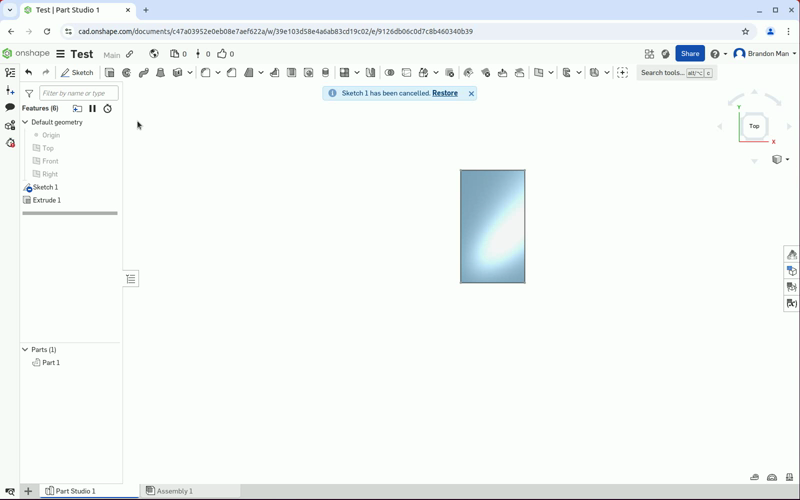
key(shift+h)
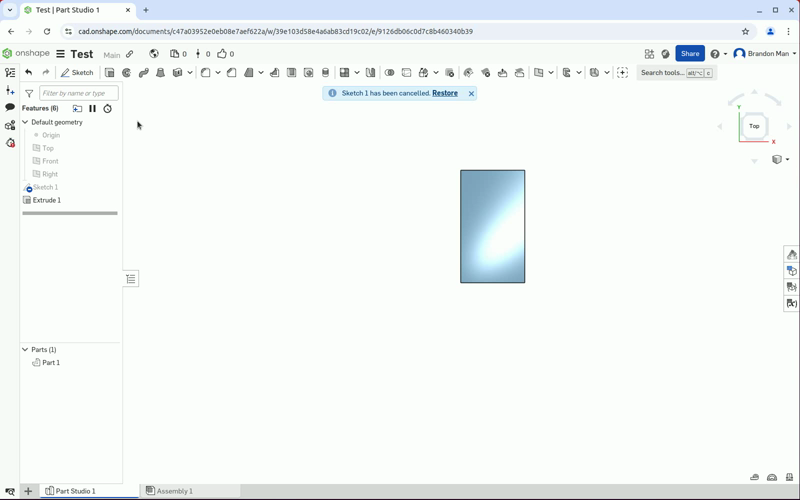
mouse_move(73, 189)
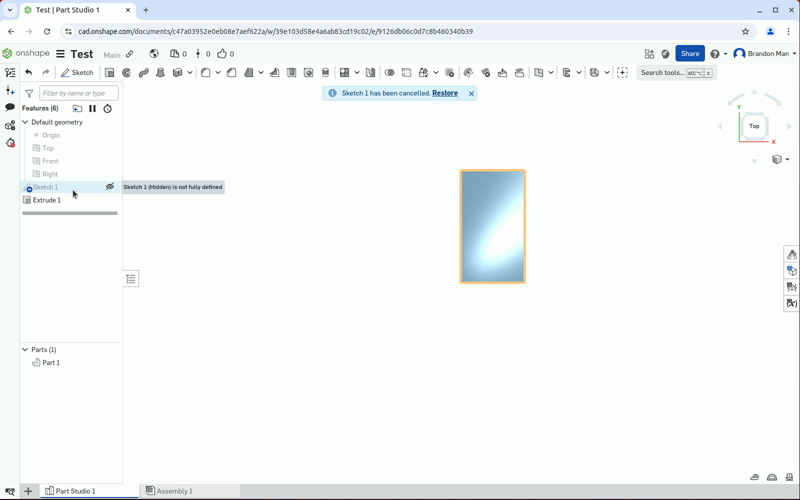
click(73, 189)
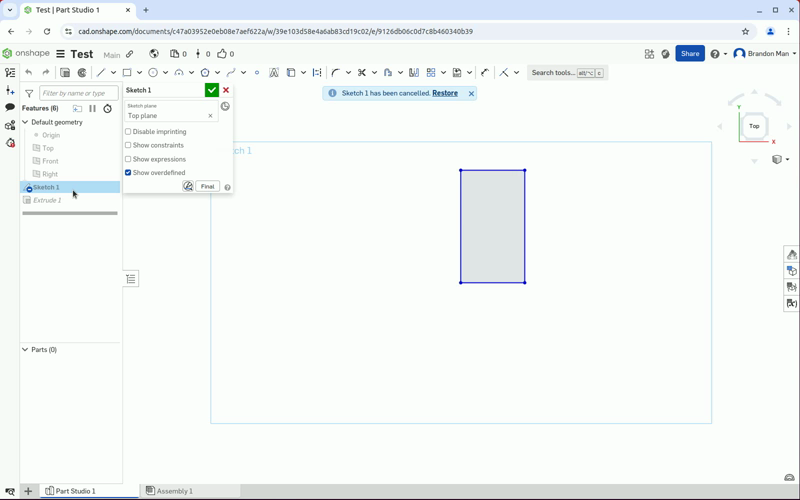
mouse_move(229, 92)
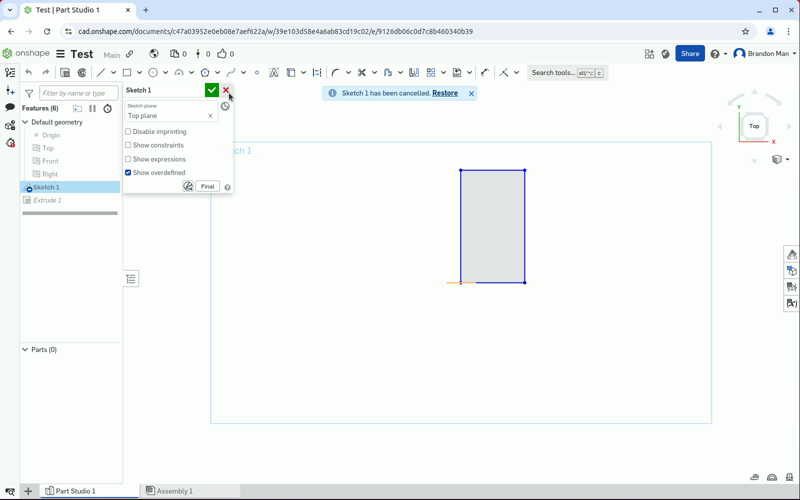
click(229, 92)
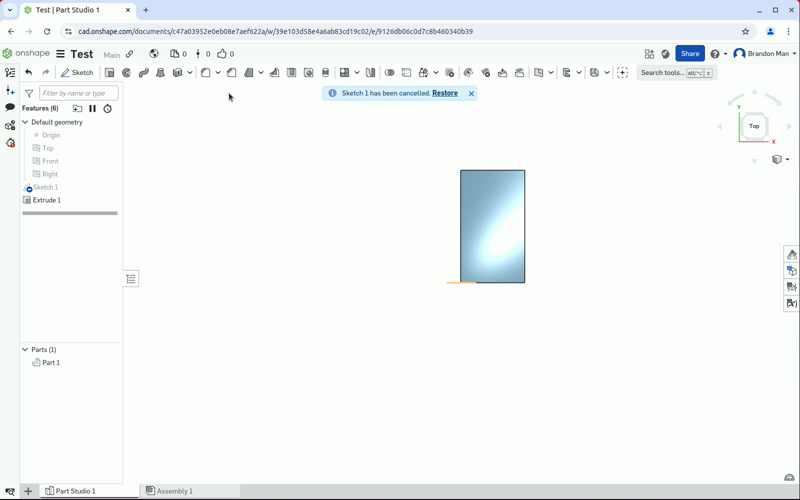
mouse_move(73, 352)
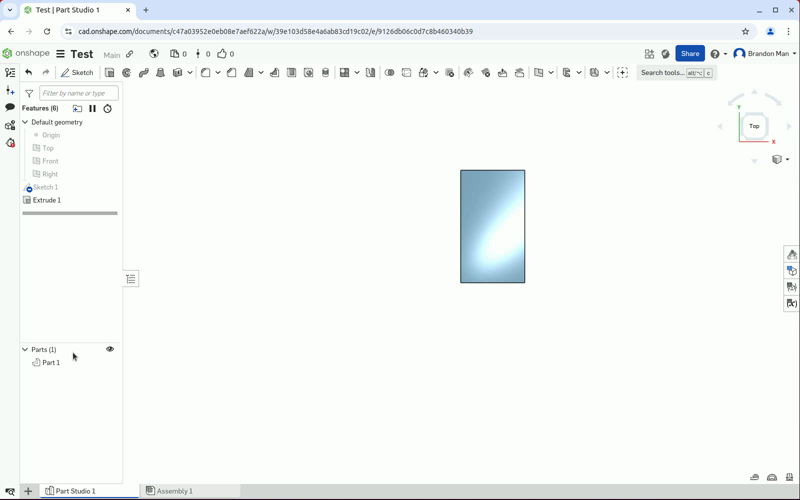
key(y)
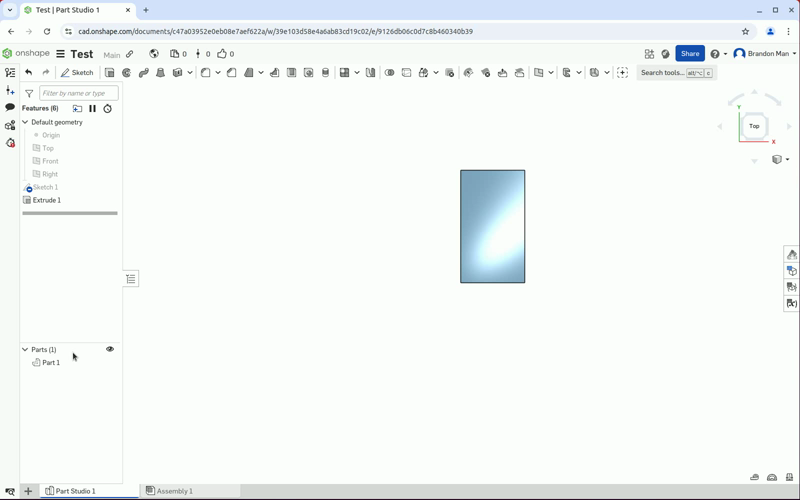
key(shift+p)
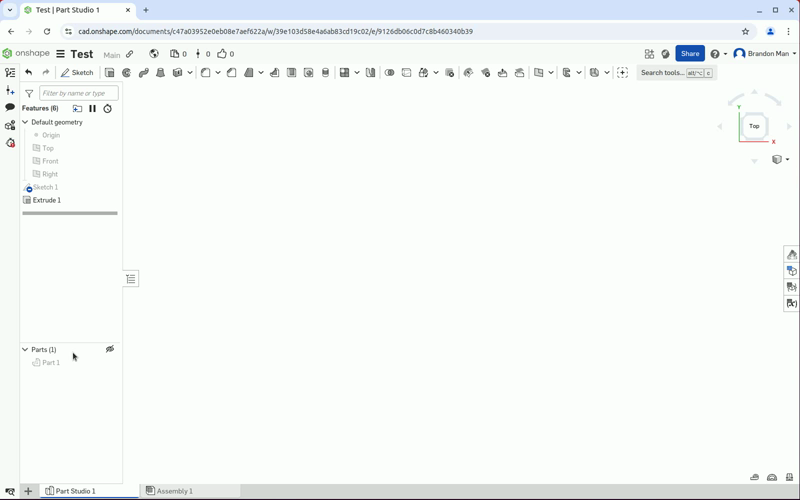
key(space)
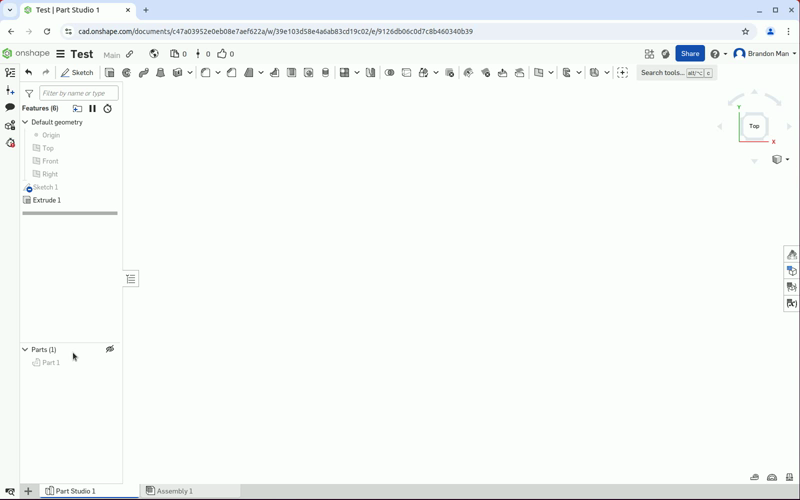
key_down(shift)
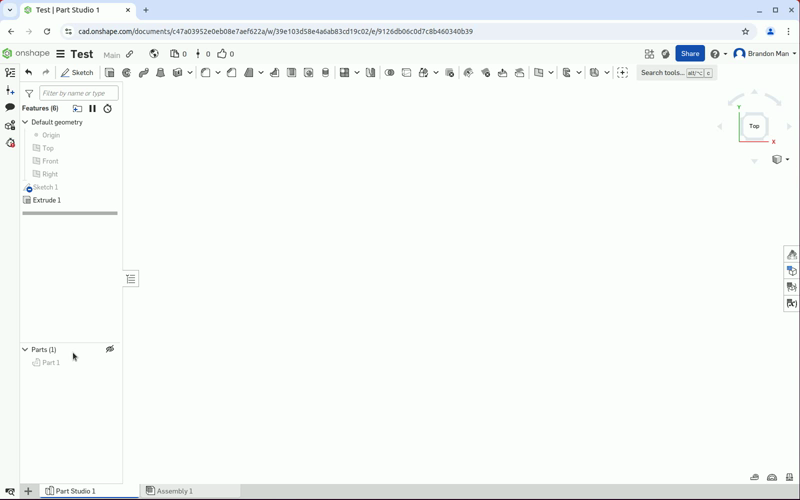
key(up)
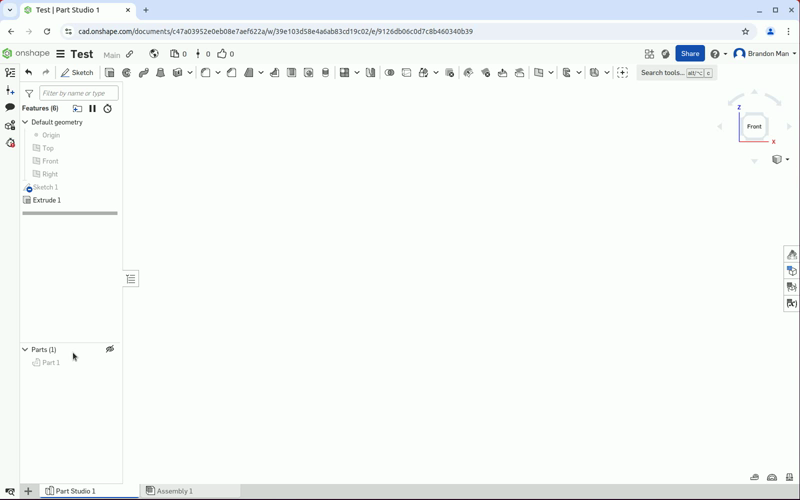
key_up(shift)
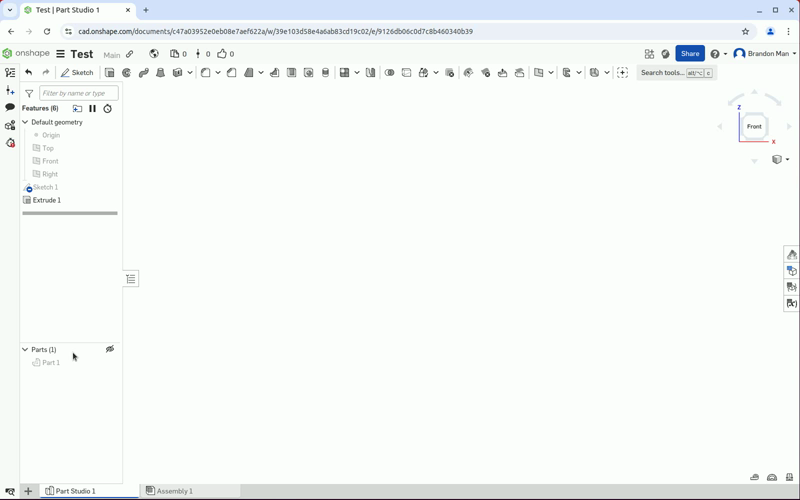
mouse_move(73, 352)
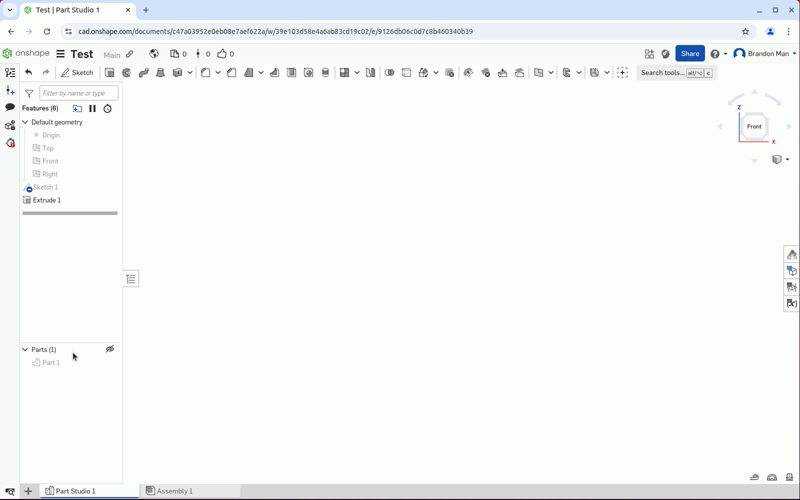
key(shift+y)
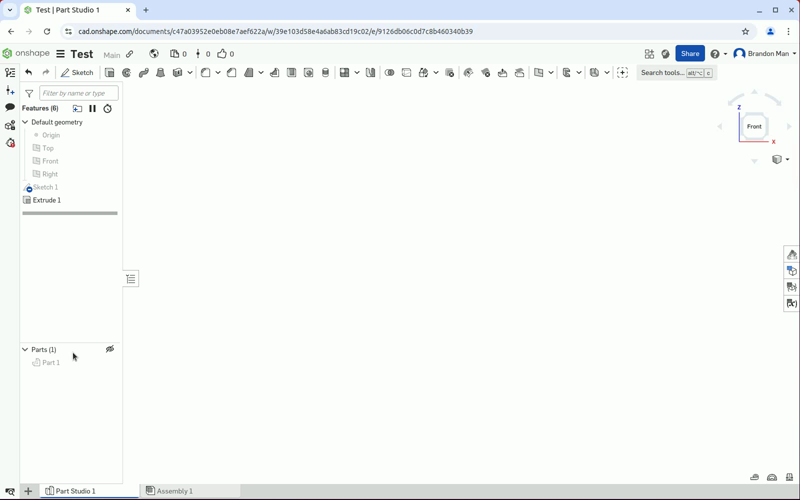
key(shift+s)
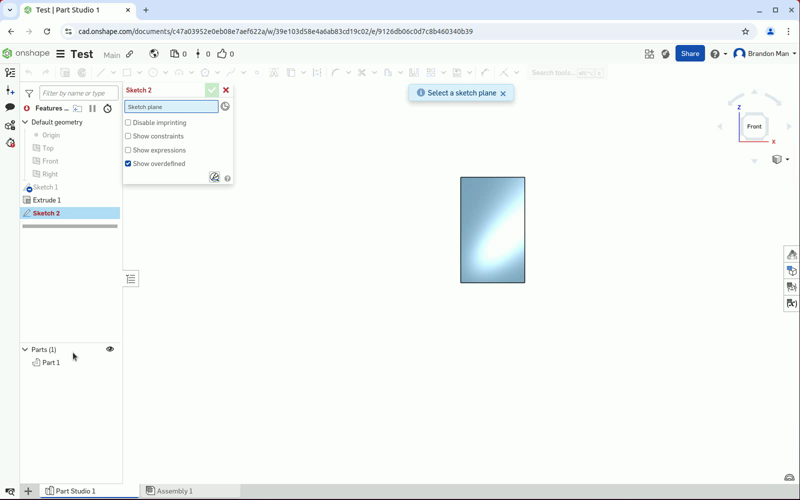
mouse_move(73, 163)
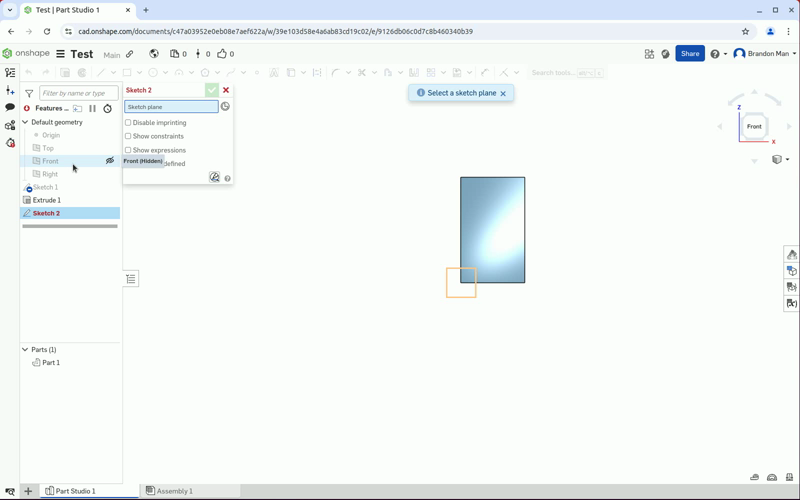
click(73, 163)
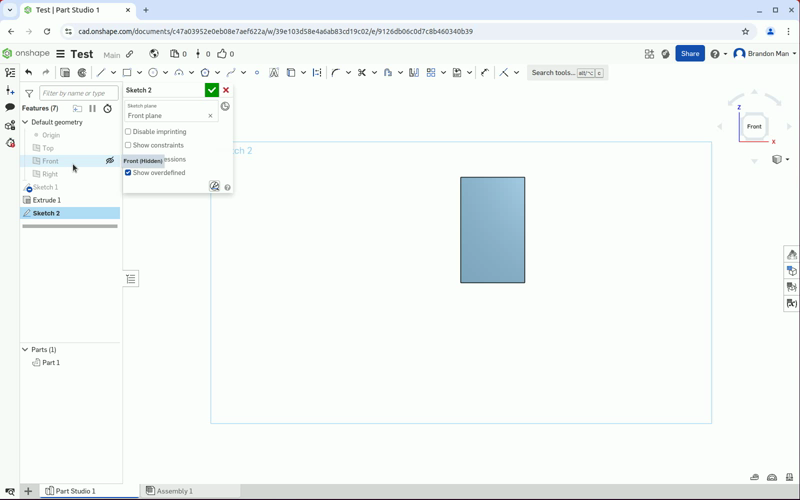
mouse_move(73, 352)
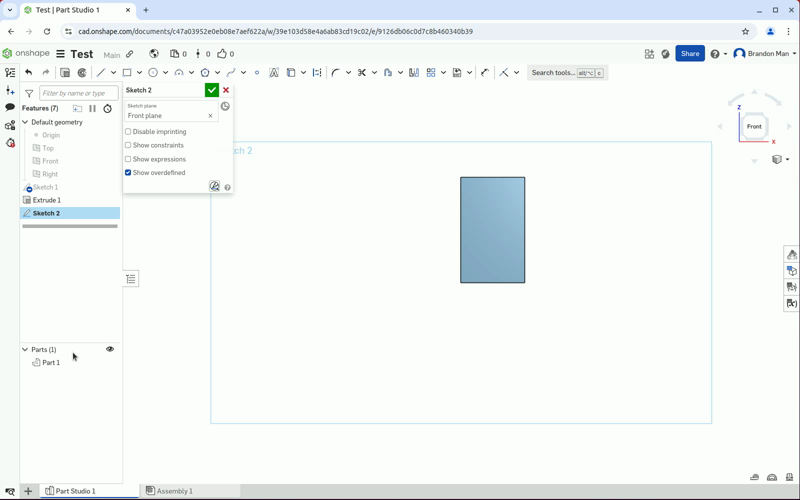
key(y)
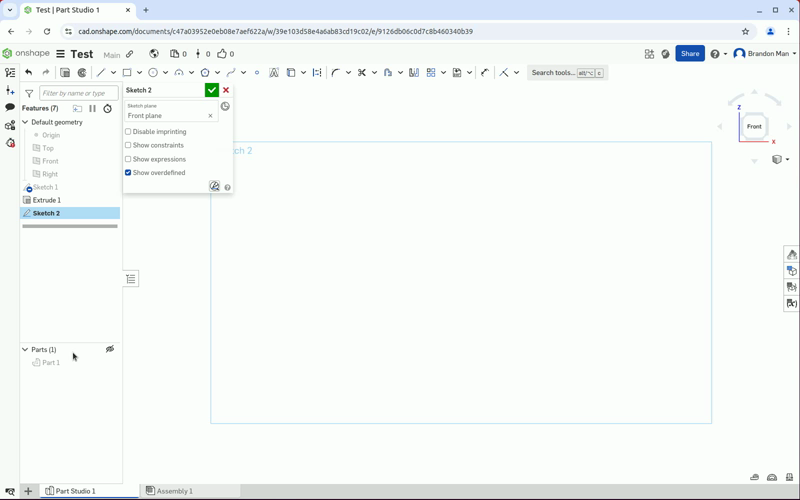
key(l)
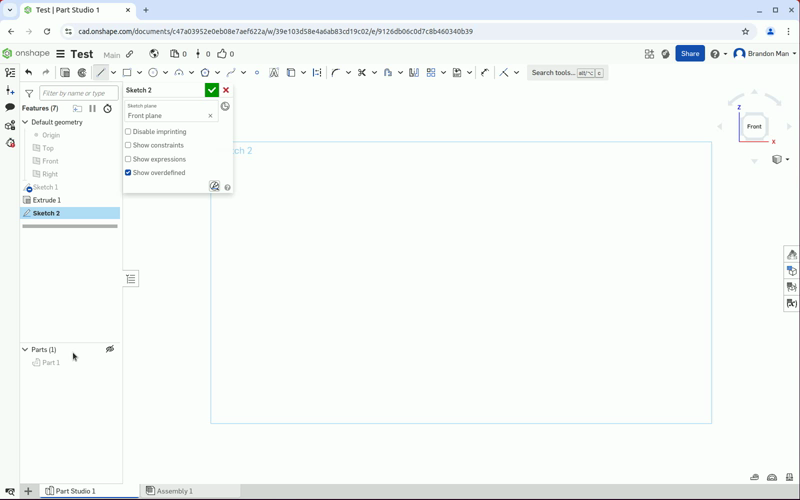
key_down(shift)
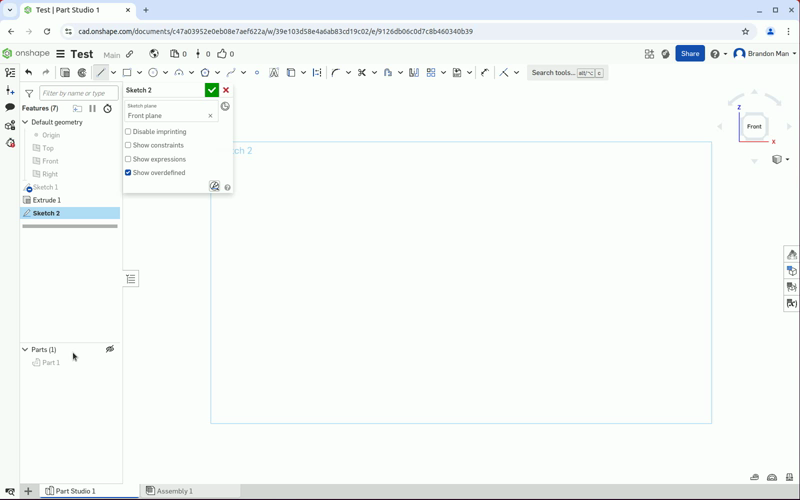
mouse_move(471, 282)
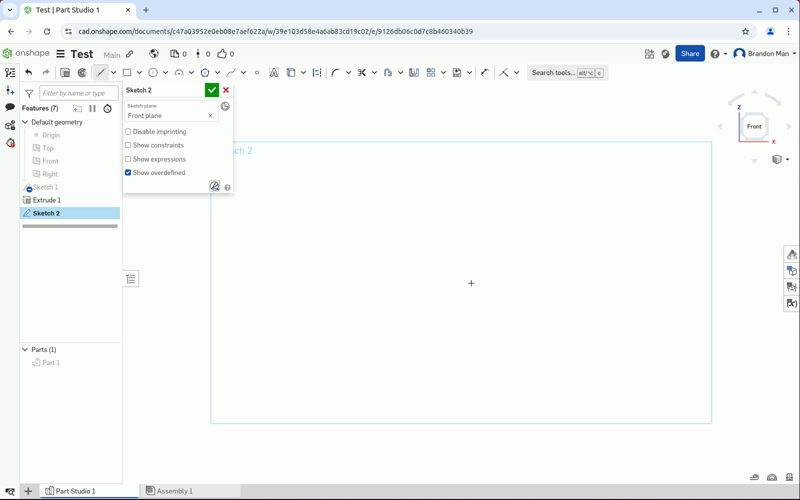
click(471, 282)
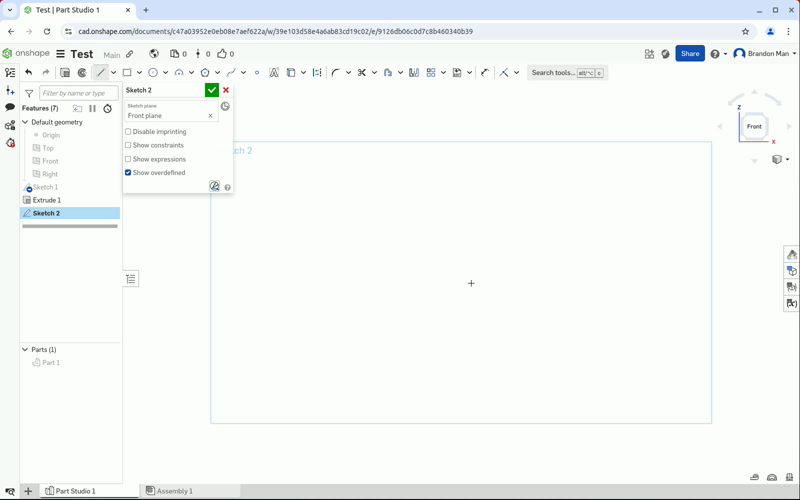
key_up(shift)
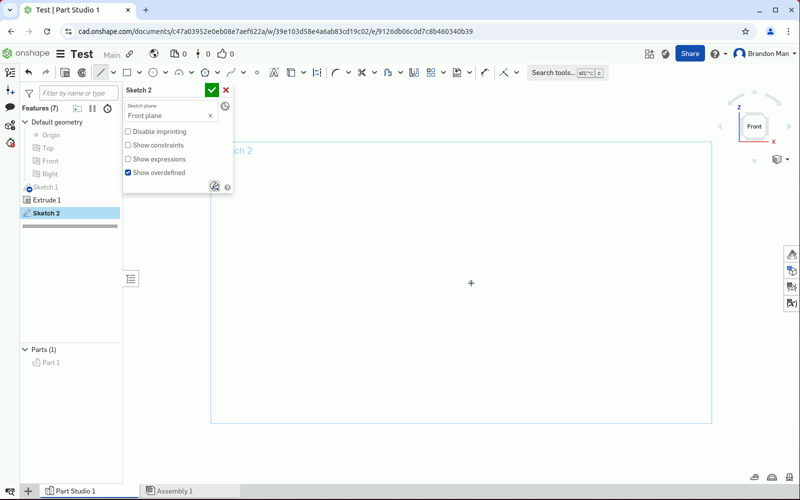
key_down(shift)
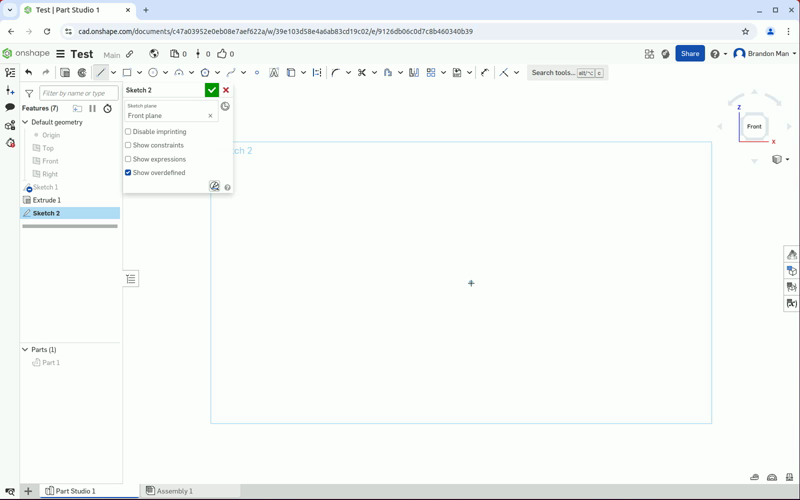
mouse_move(501, 282)
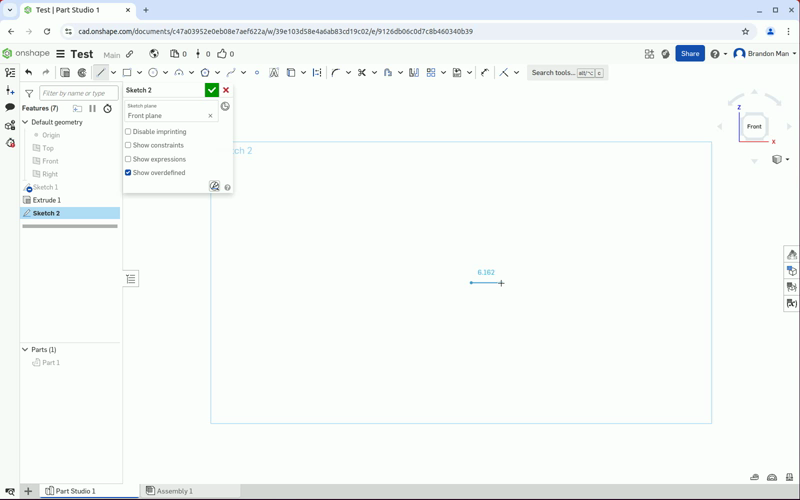
mouse_move(525, 282)
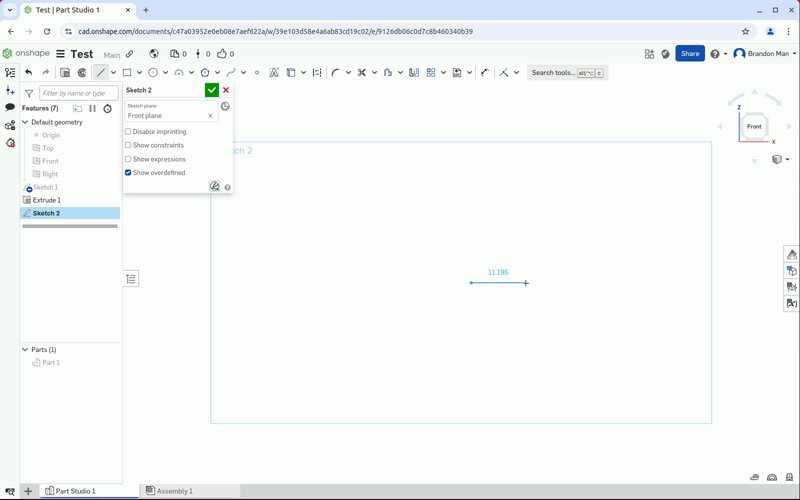
click(525, 282)
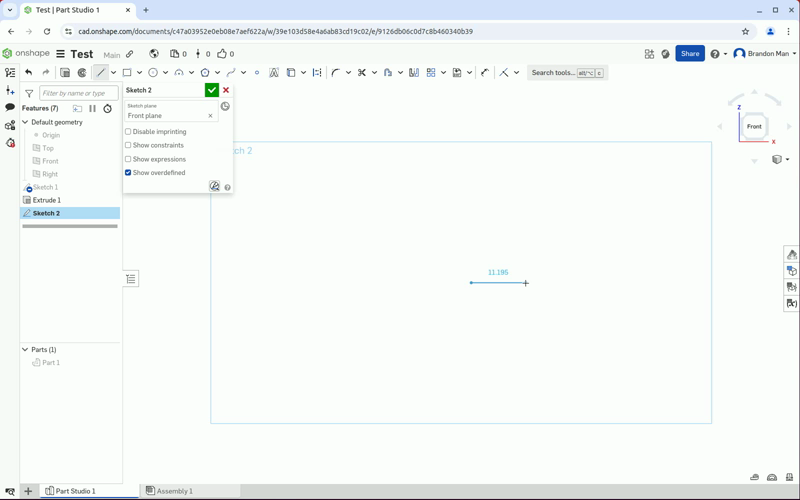
key_up(shift)
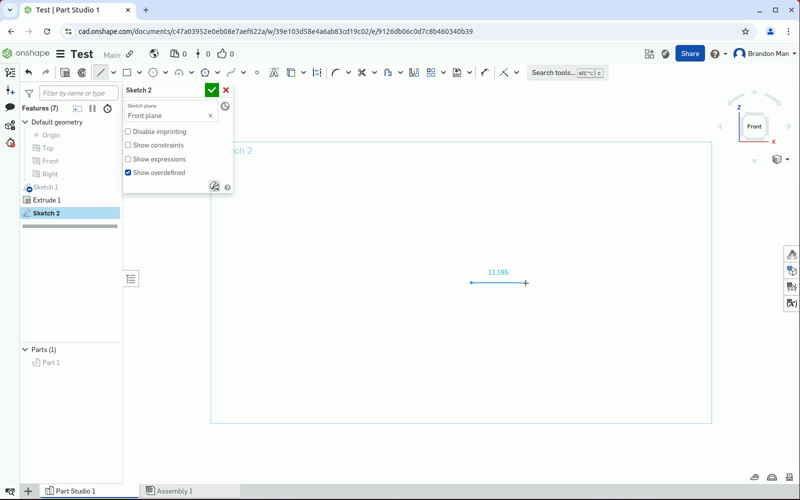
key_down(shift)
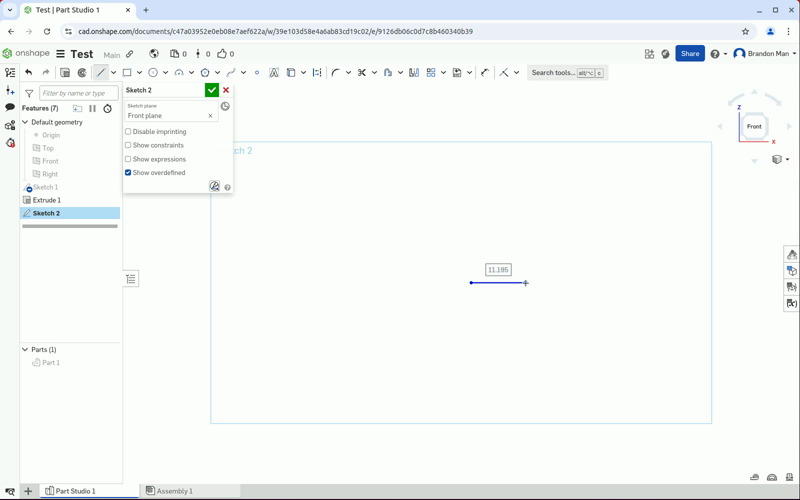
mouse_move(555, 282)
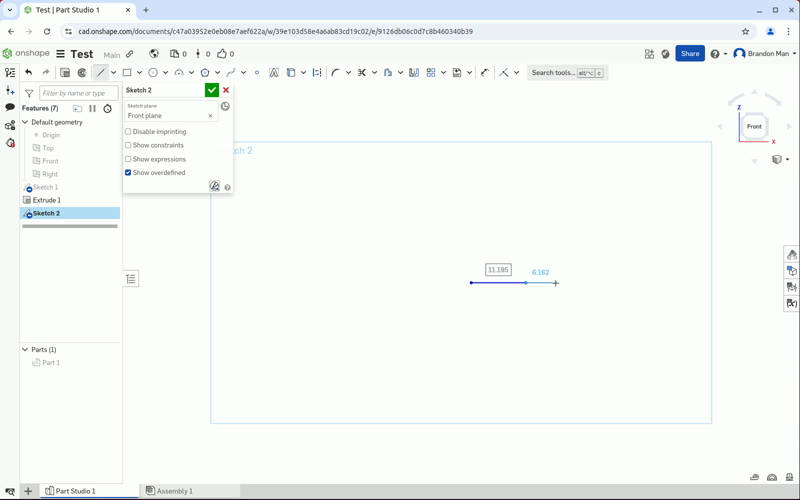
mouse_move(525, 265)
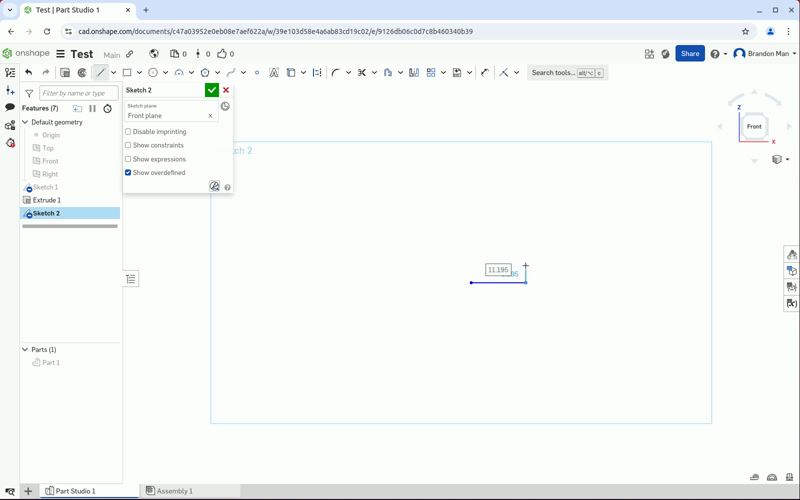
click(525, 265)
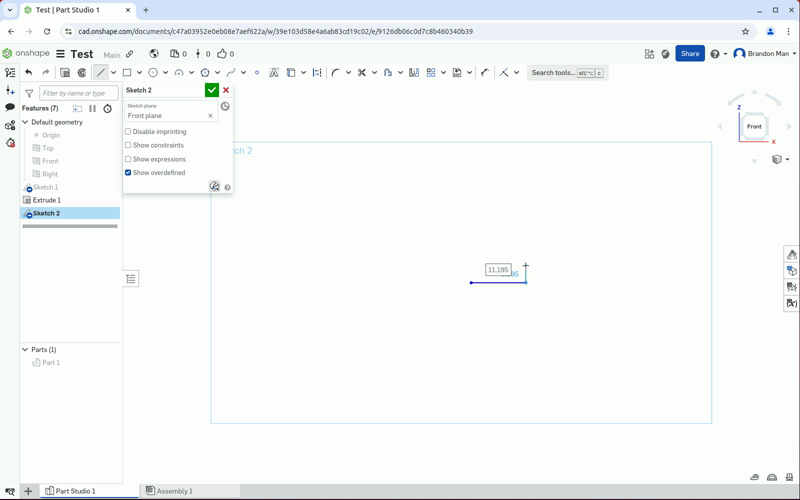
key_up(shift)
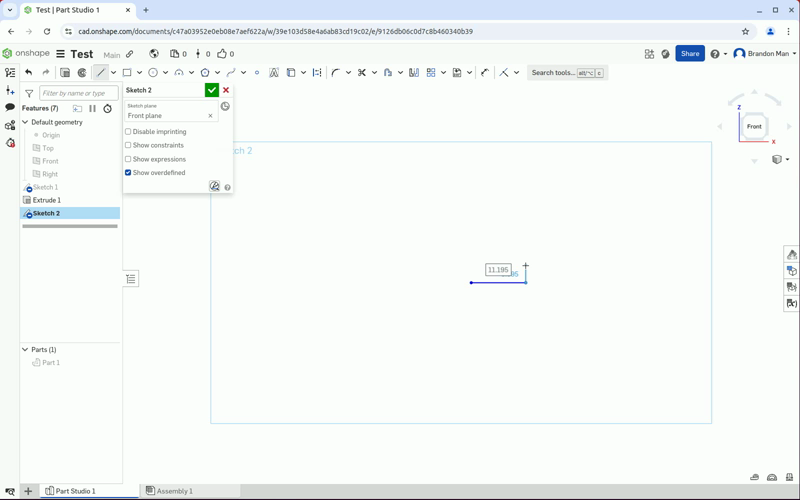
key_down(shift)
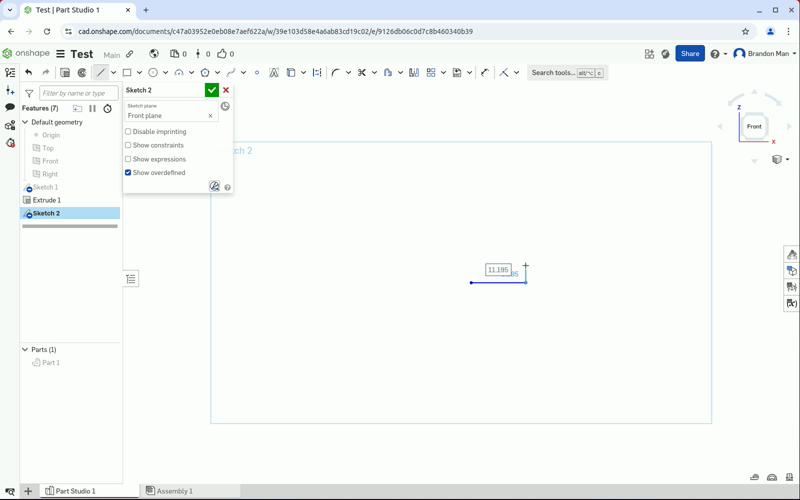
mouse_move(555, 265)
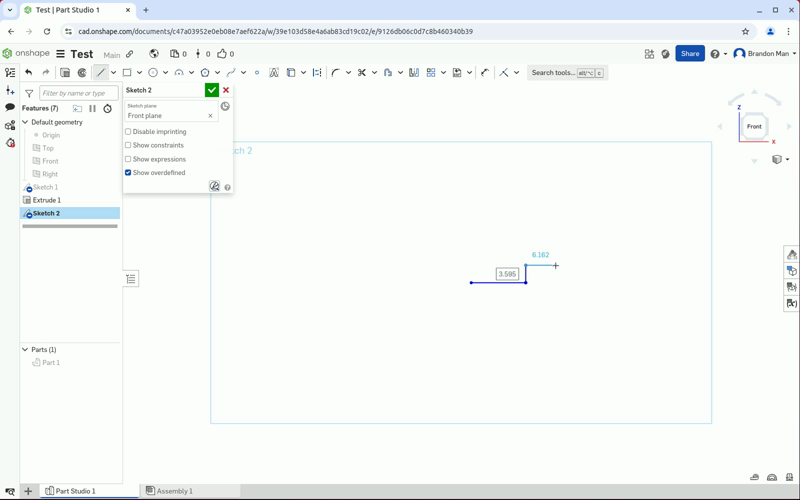
mouse_move(489, 265)
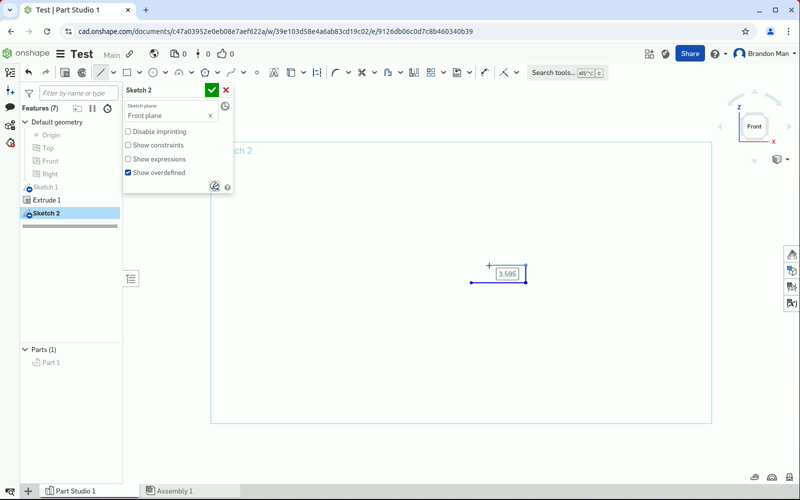
click(489, 265)
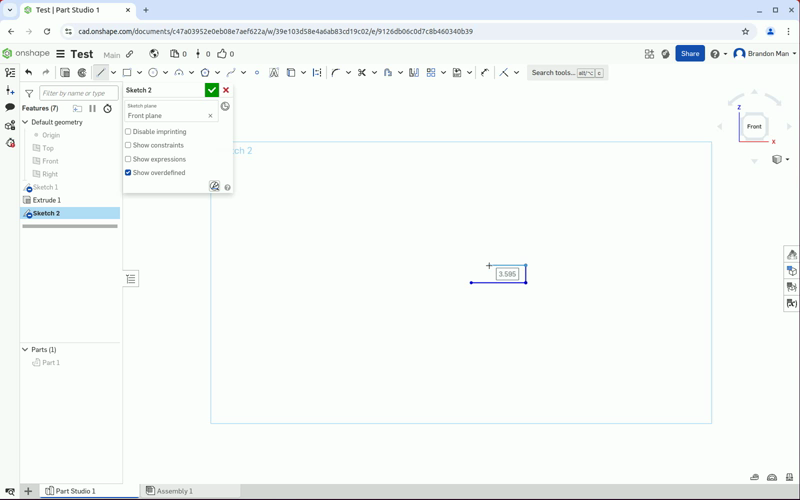
key_up(shift)
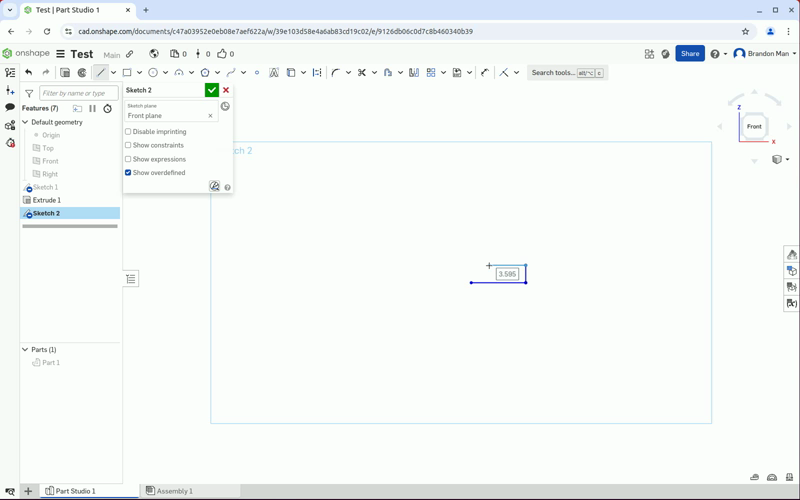
mouse_move(519, 265)
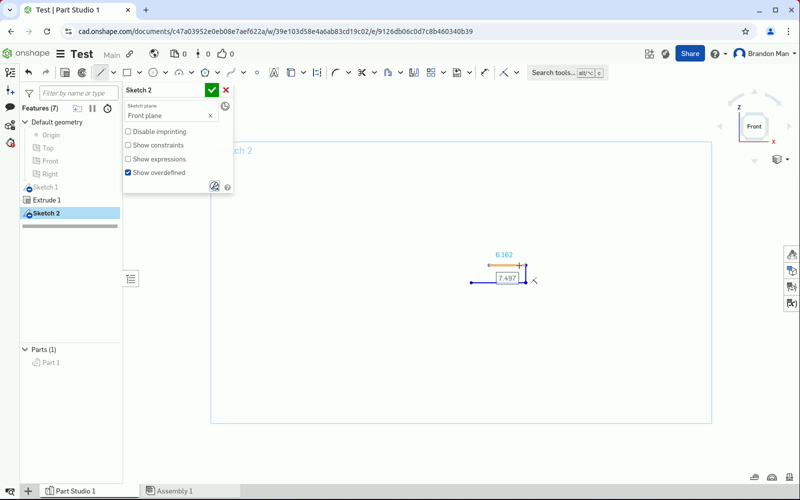
key_down(shift)
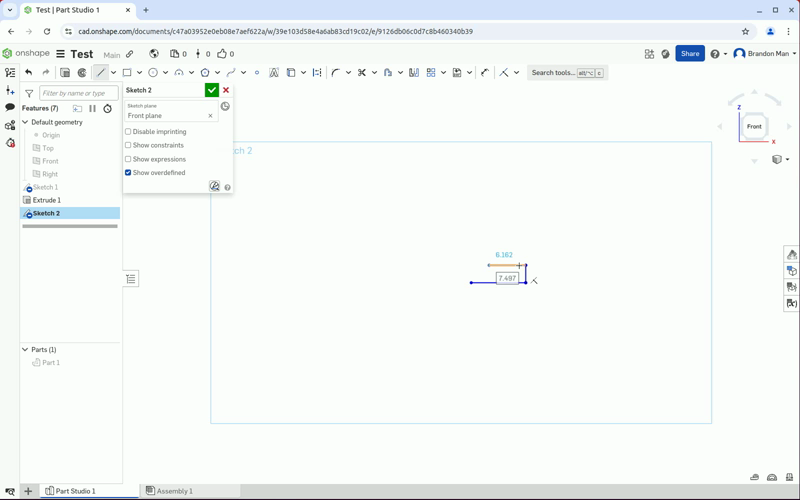
mouse_move(471, 282)
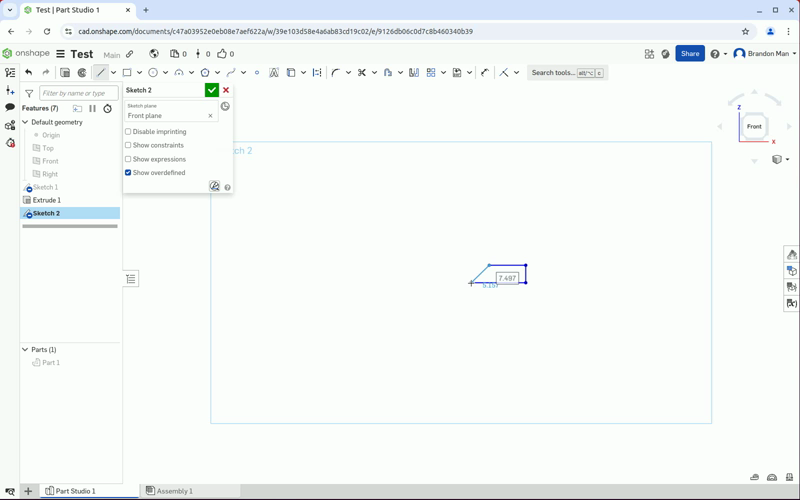
key_up(shift)
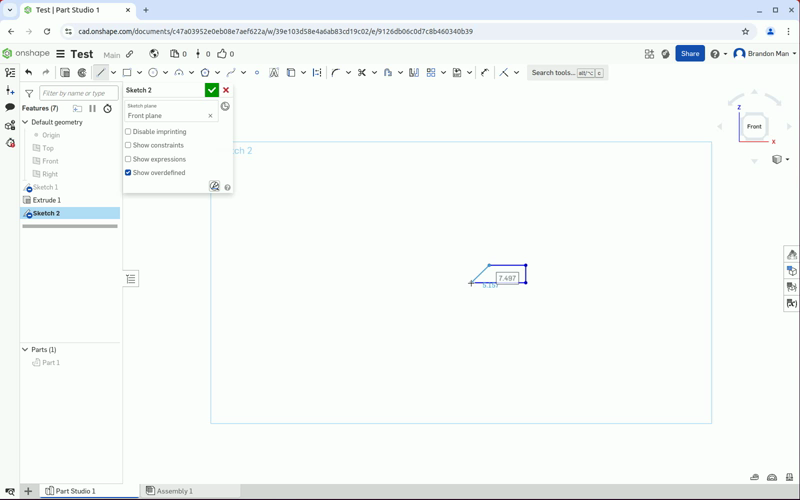
click(471, 282)
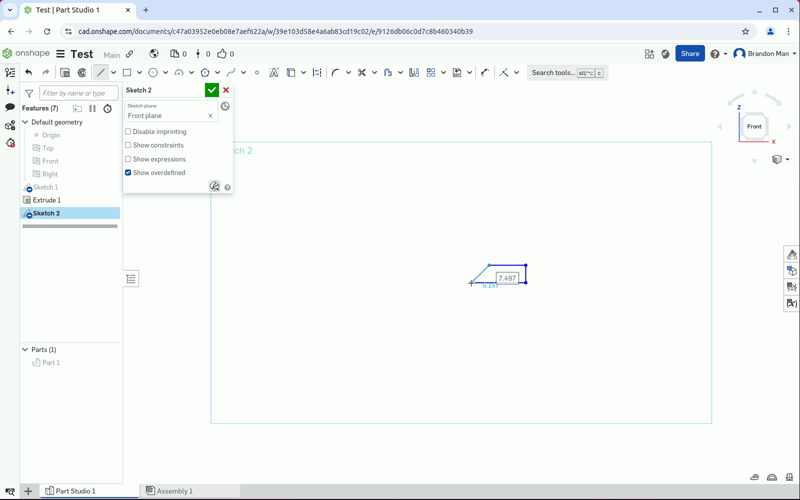
key(esc)
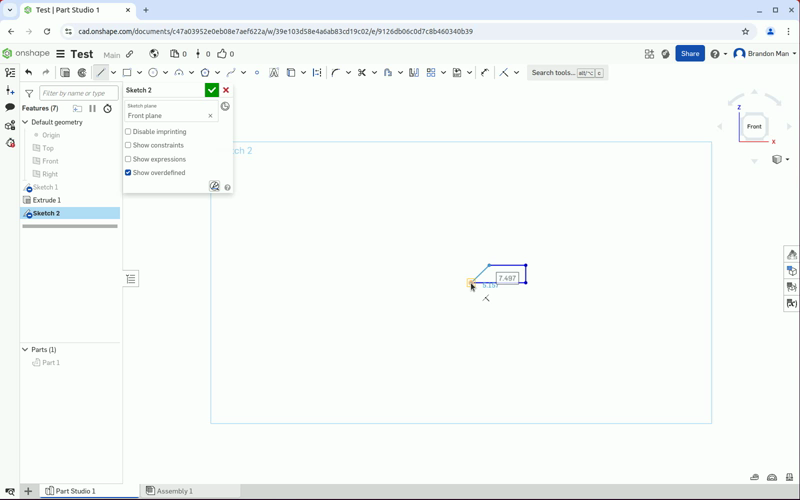
mouse_move(517, 270)
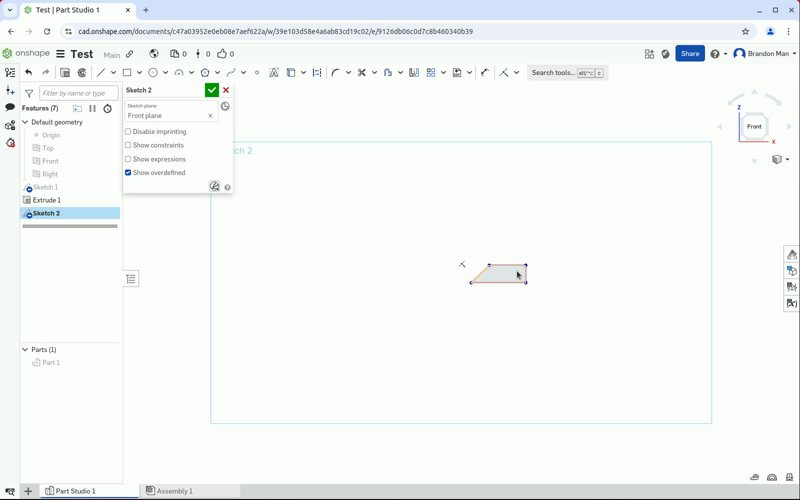
scroll(6)
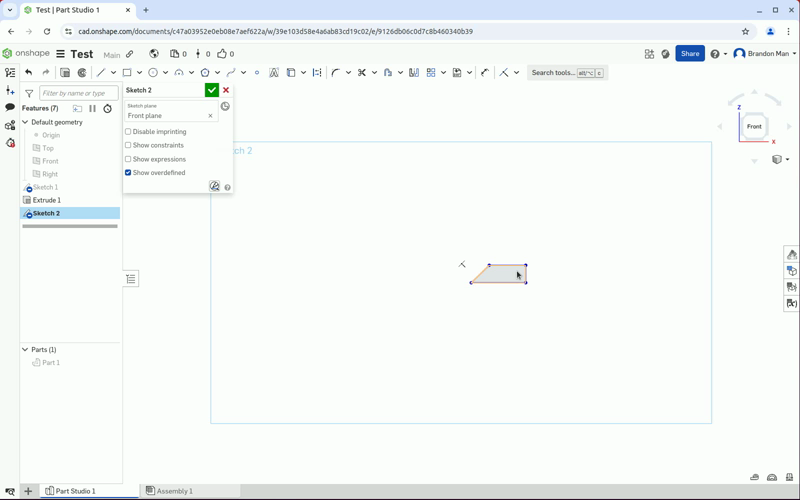
scroll(6)
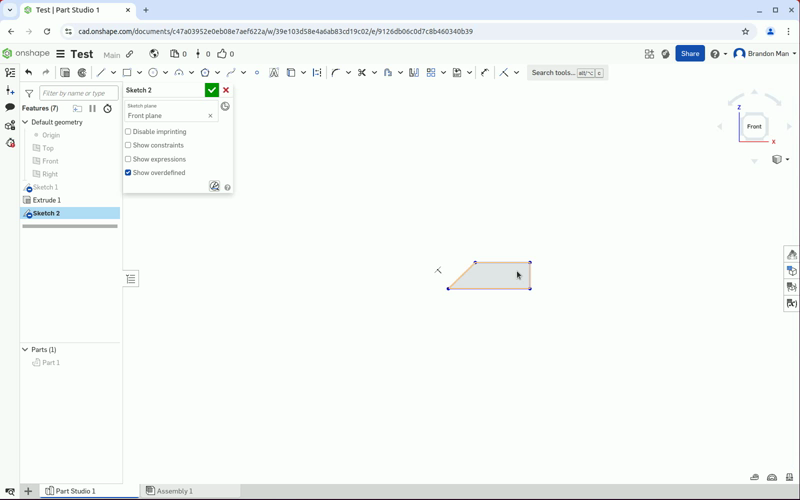
scroll(6)
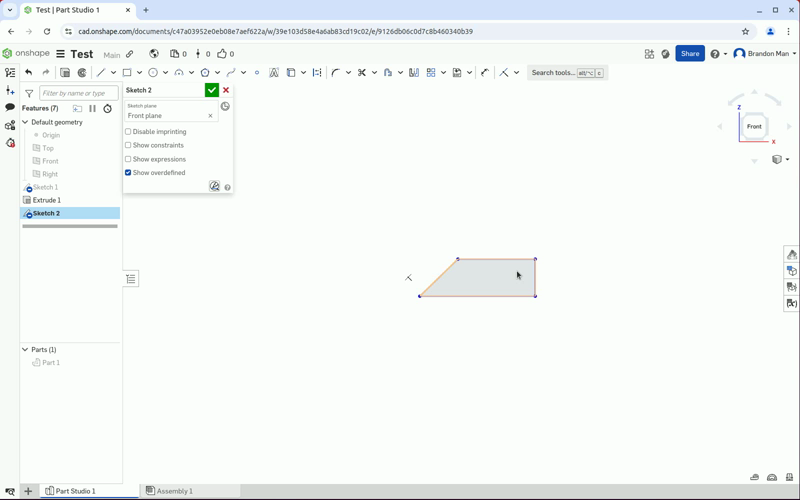
scroll(6)
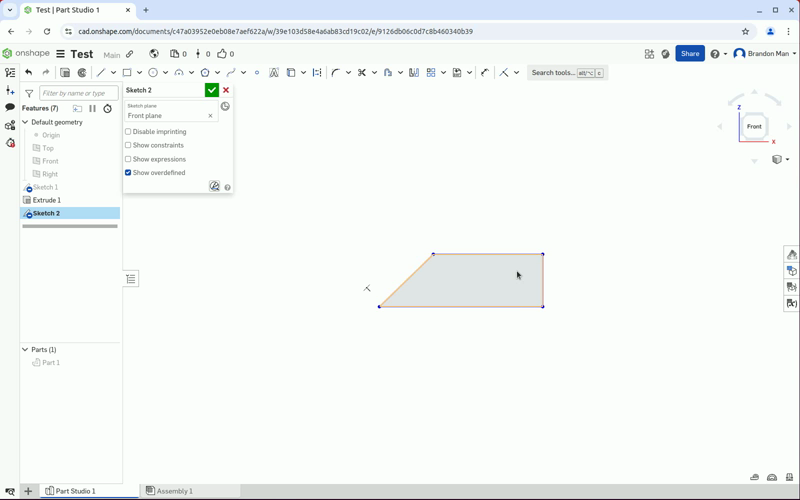
scroll(6)
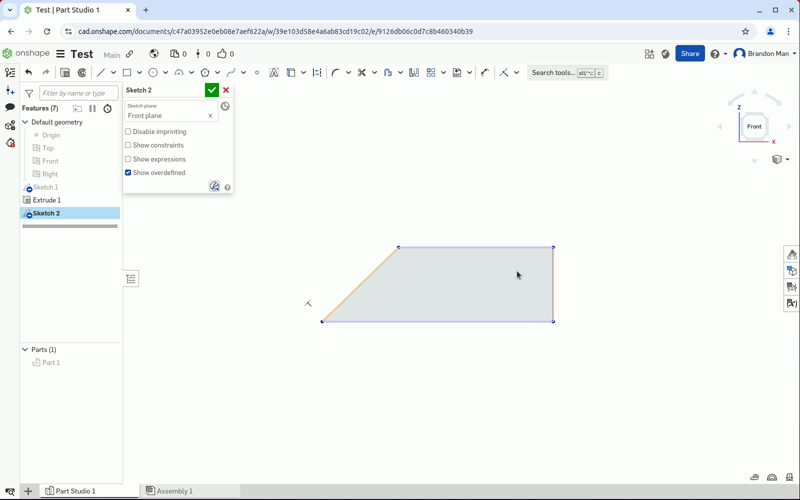
scroll(6)
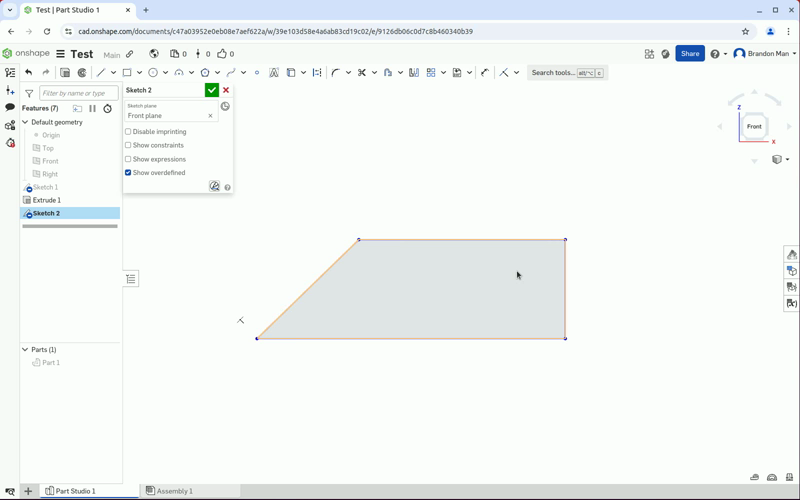
scroll(6)
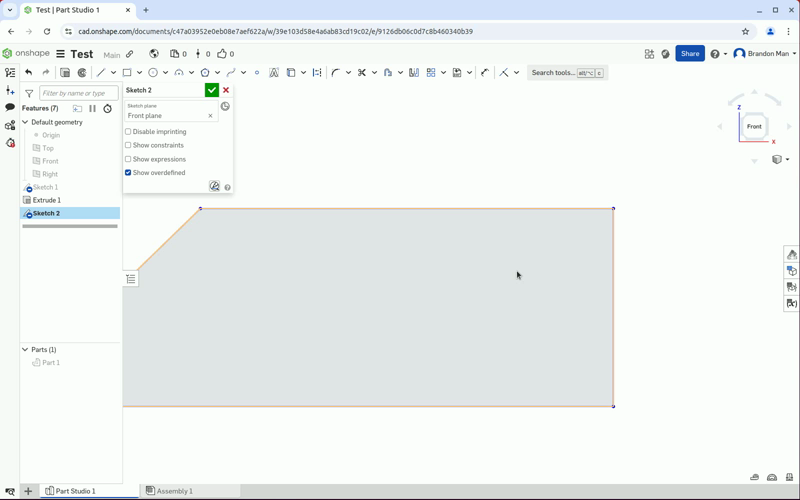
click(517, 270)
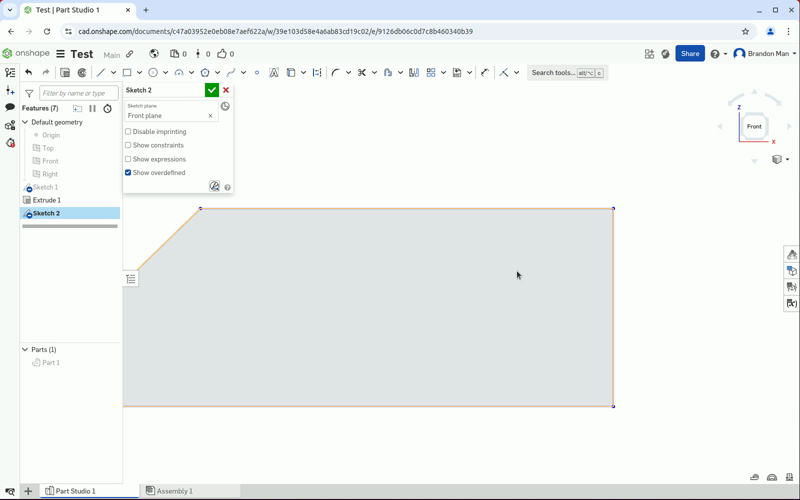
scroll(-6)
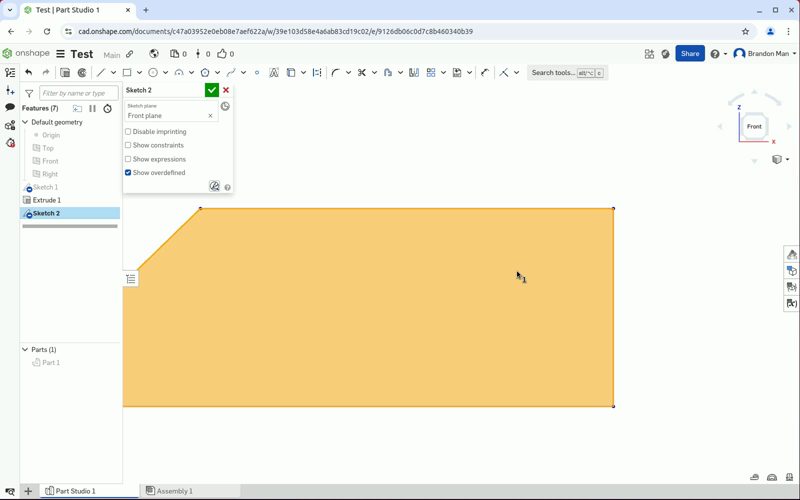
scroll(-6)
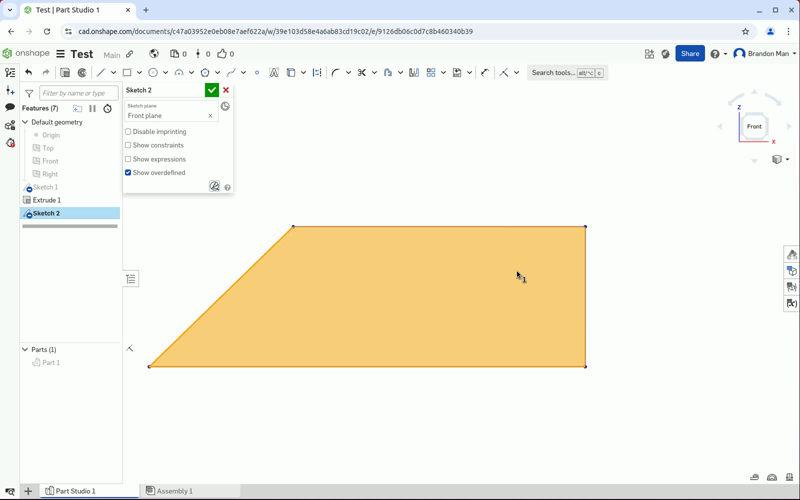
scroll(-6)
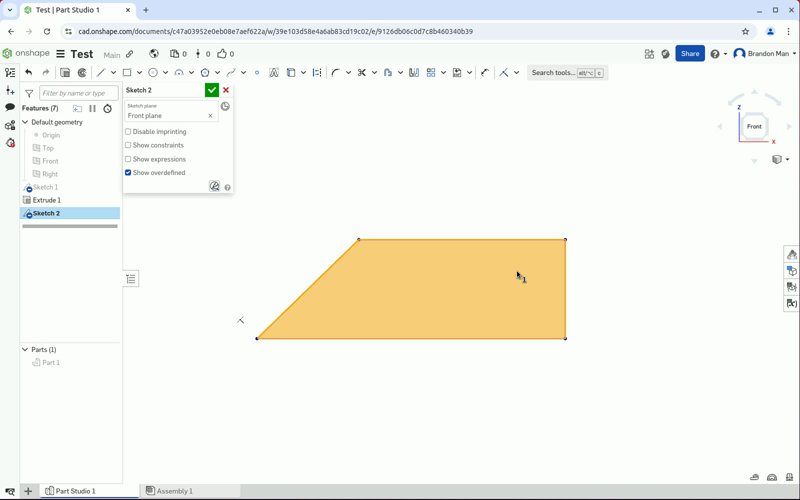
scroll(-6)
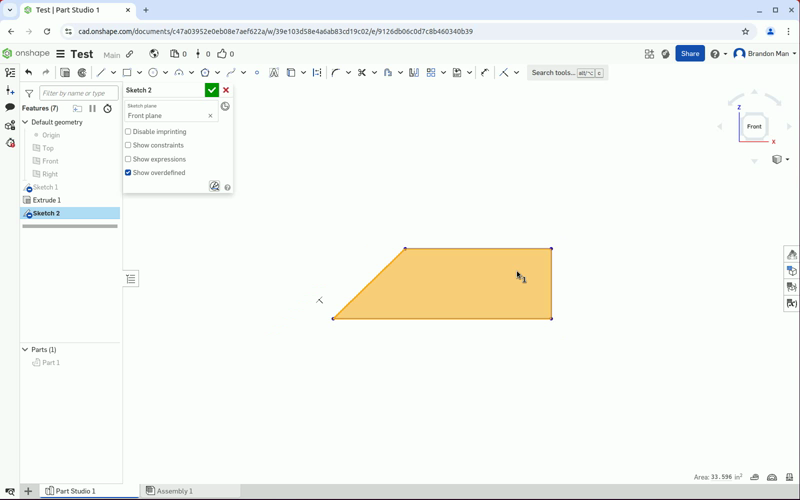
scroll(-6)
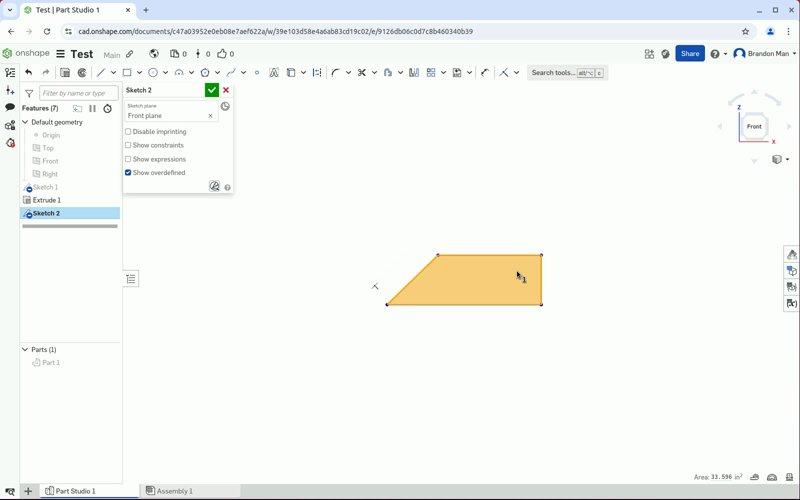
scroll(-6)
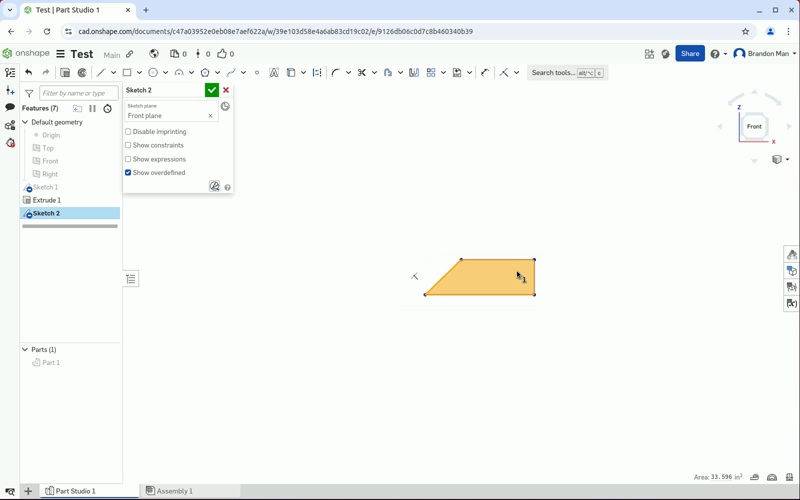
scroll(-6)
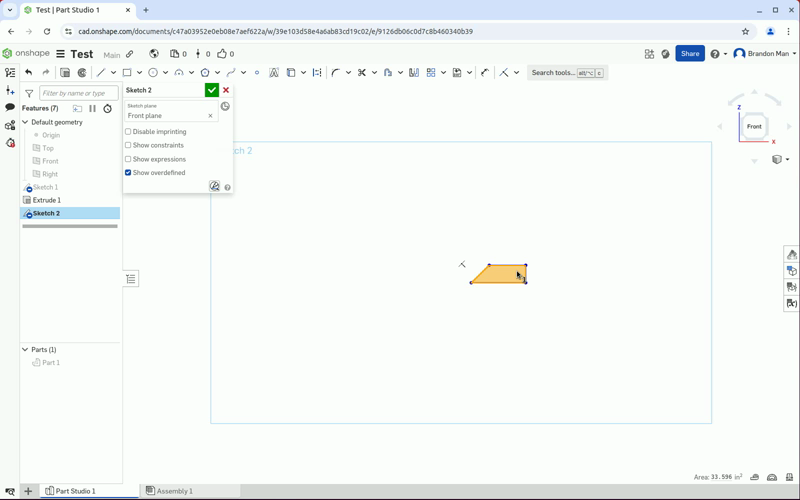
mouse_move(73, 352)
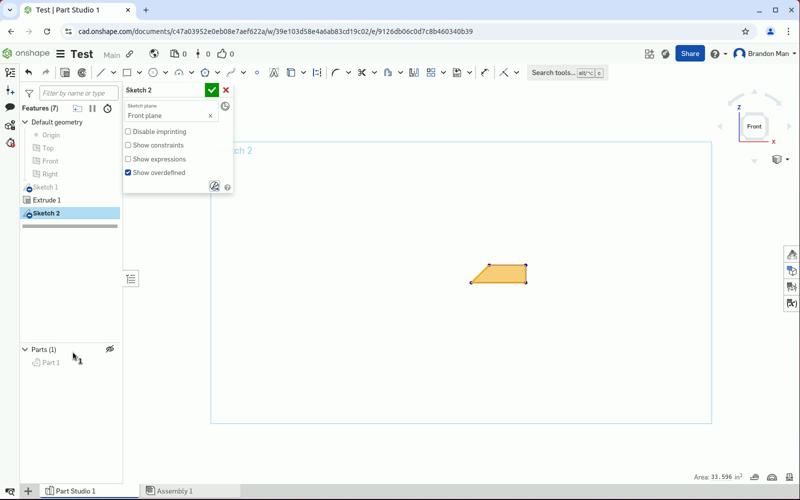
key(shift+y)
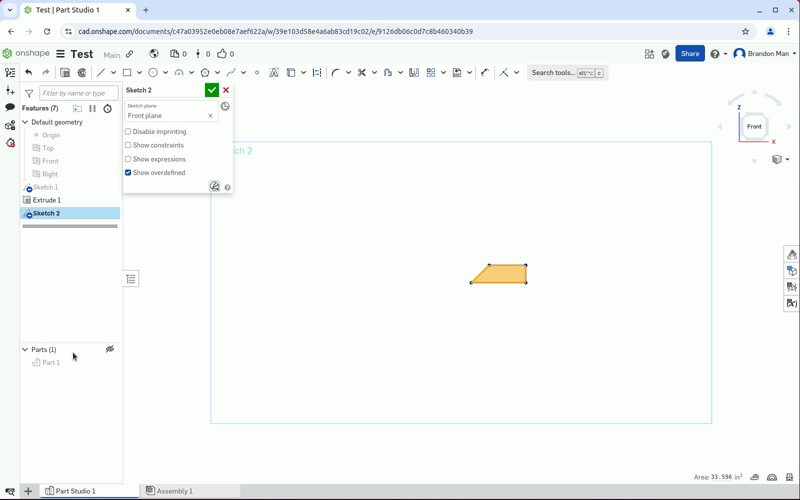
key(shift+e)
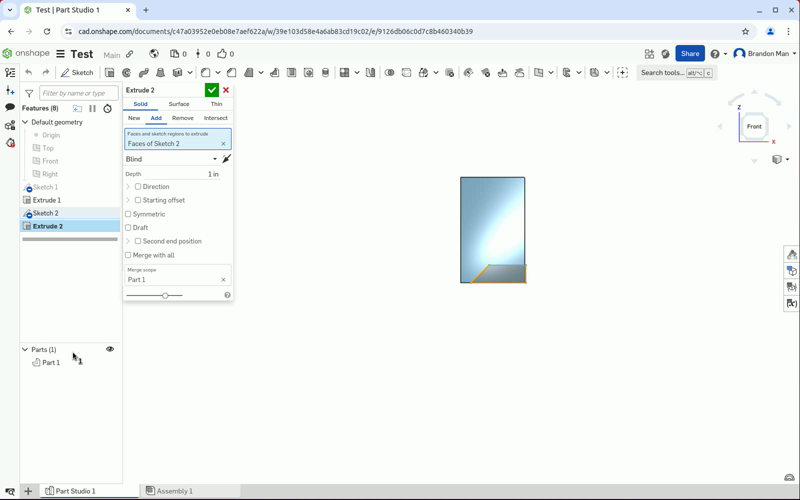
mouse_move(143, 106)
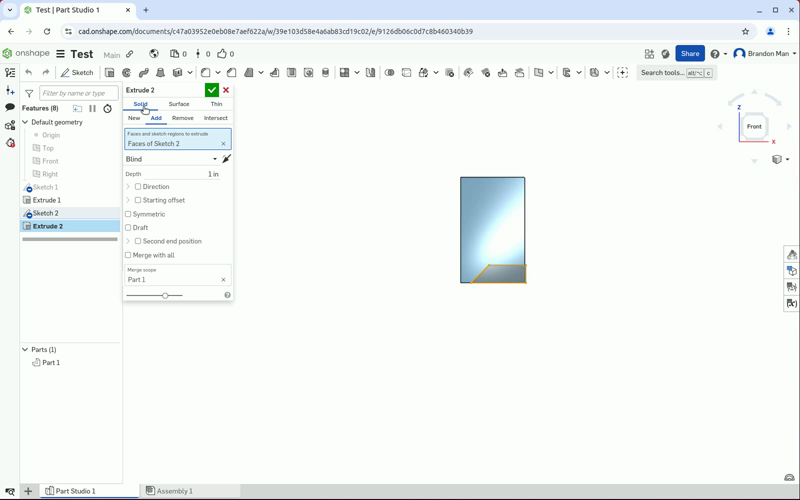
click(143, 106)
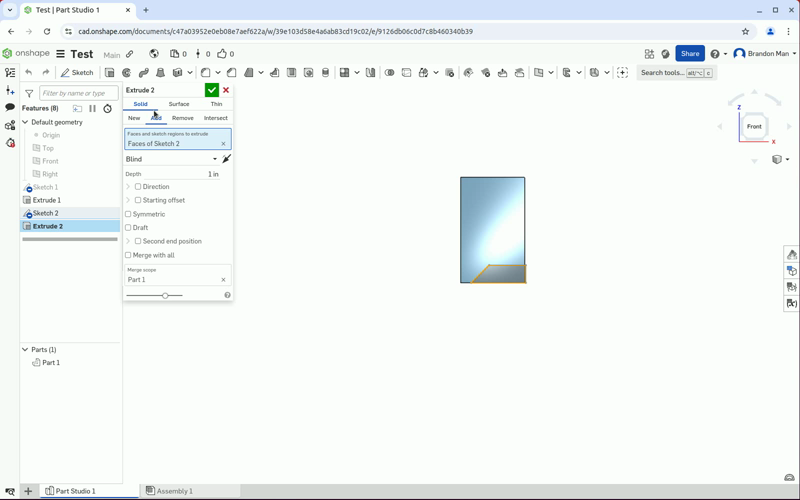
mouse_move(186, 120)
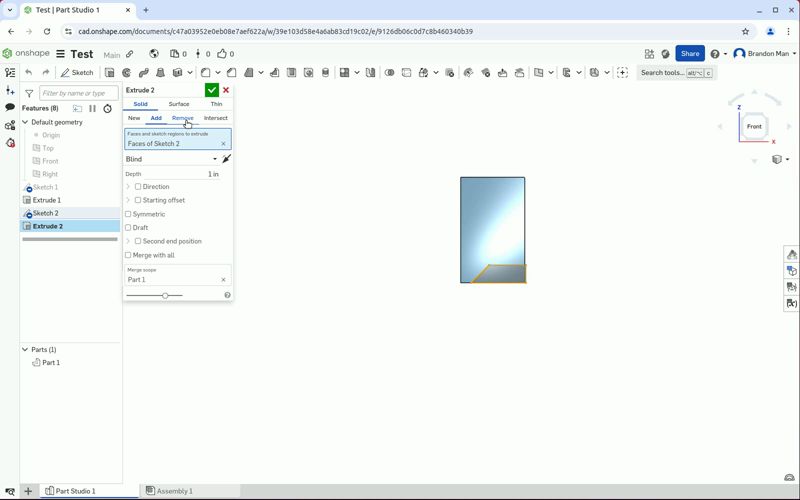
click(186, 120)
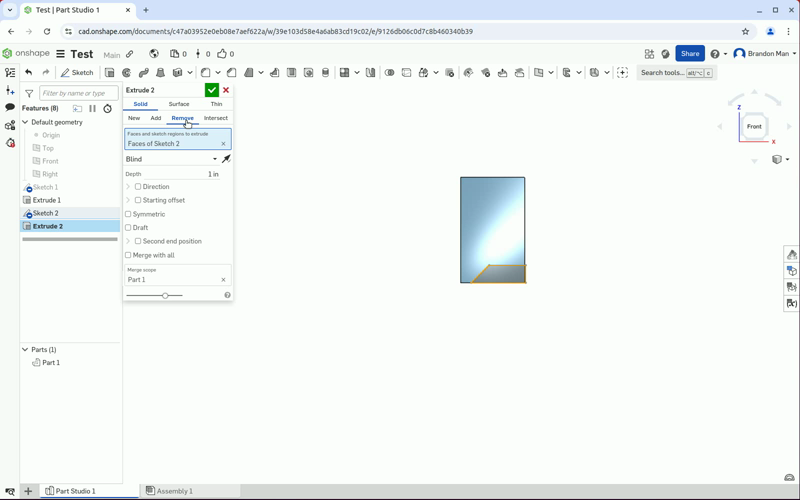
key(tab, 4)
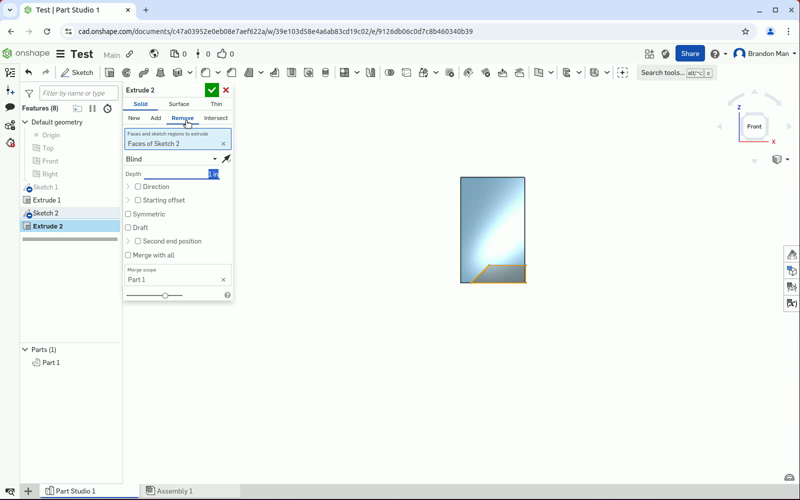
text(23.108)
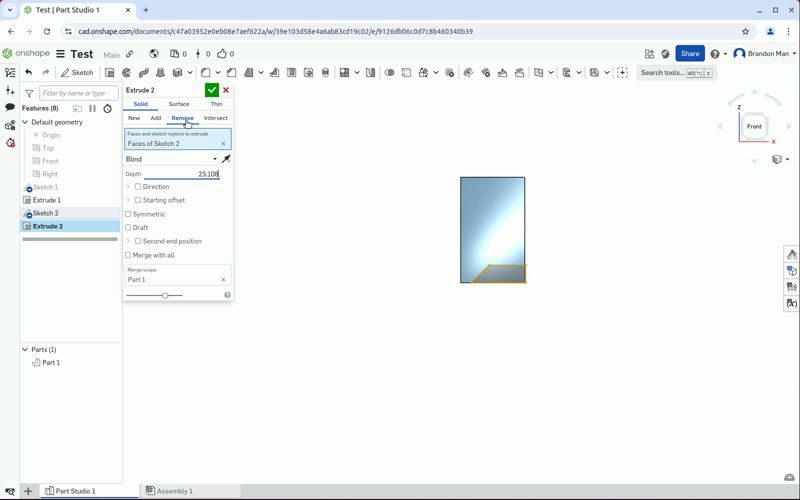
key(tab, 6)
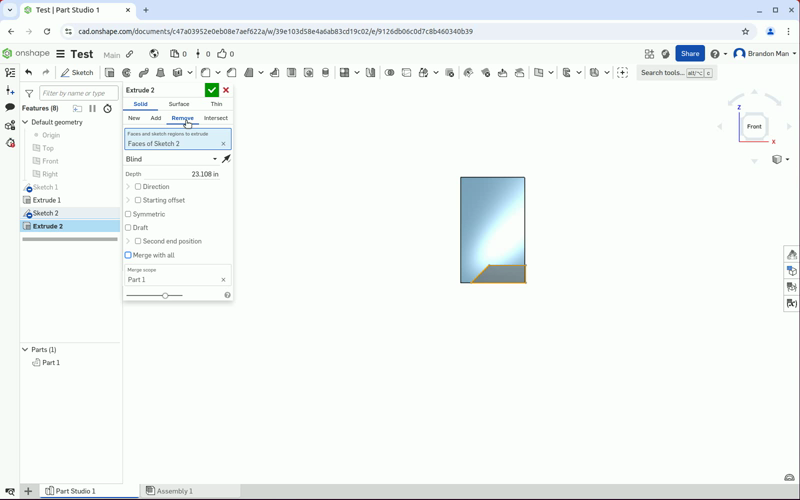
key(space)
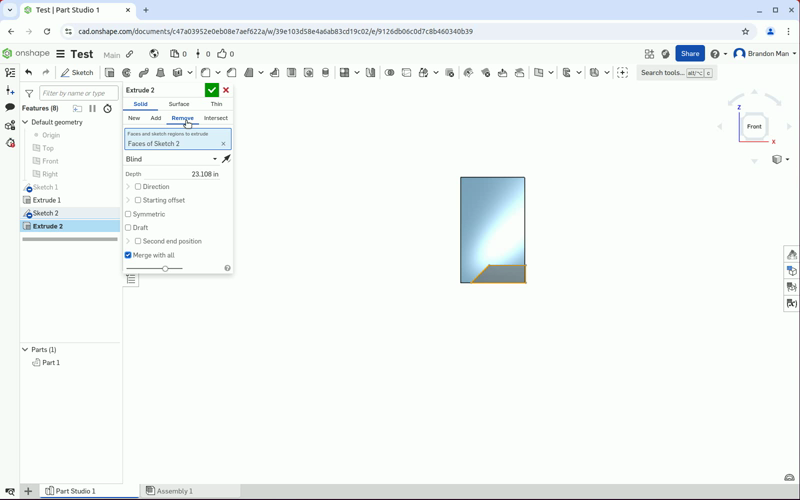
key(enter)
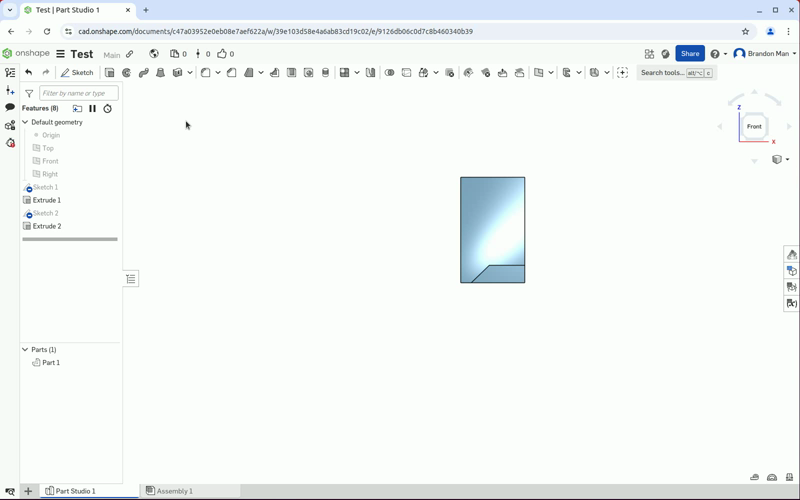
key(shift+h)
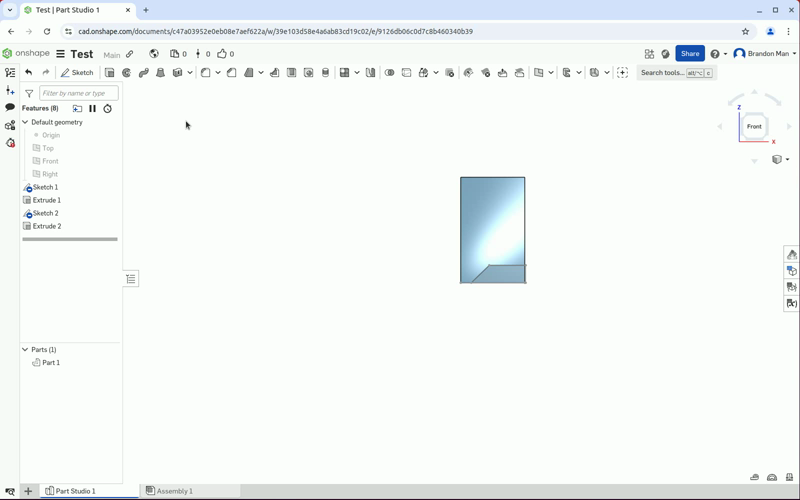
key(shift+h)
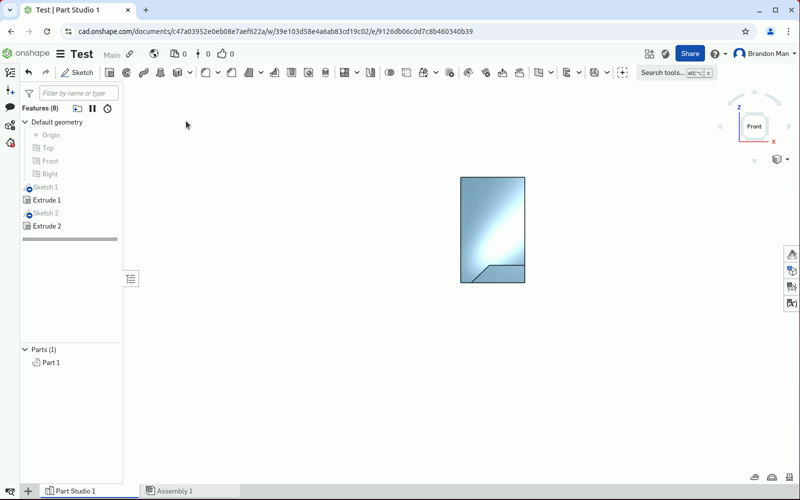
mouse_move(73, 189)
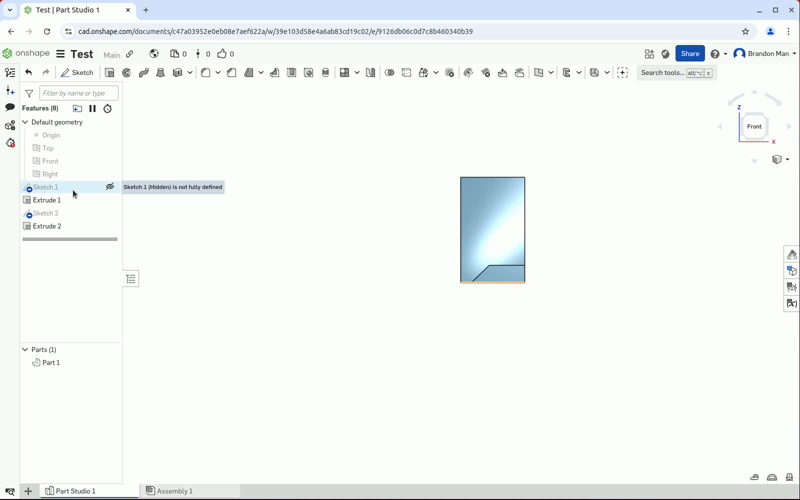
click(73, 189)
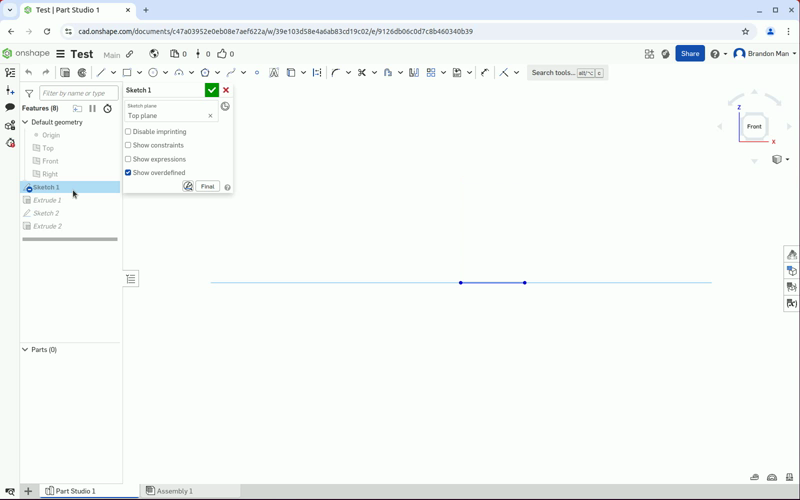
mouse_move(229, 92)
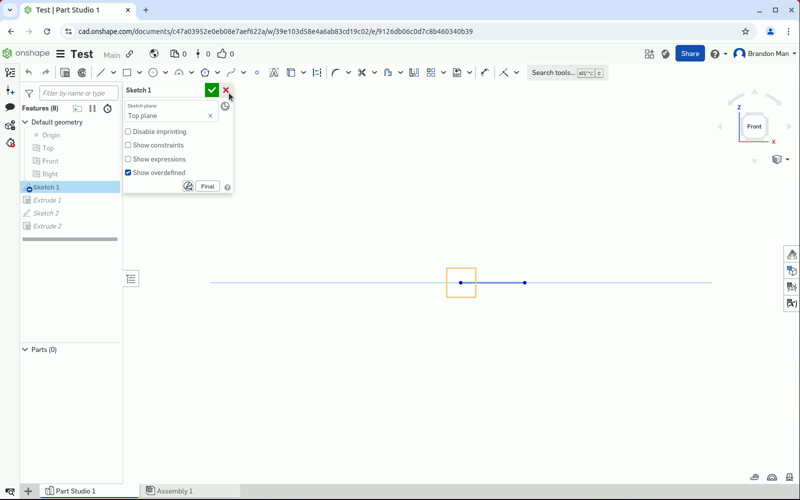
click(229, 92)
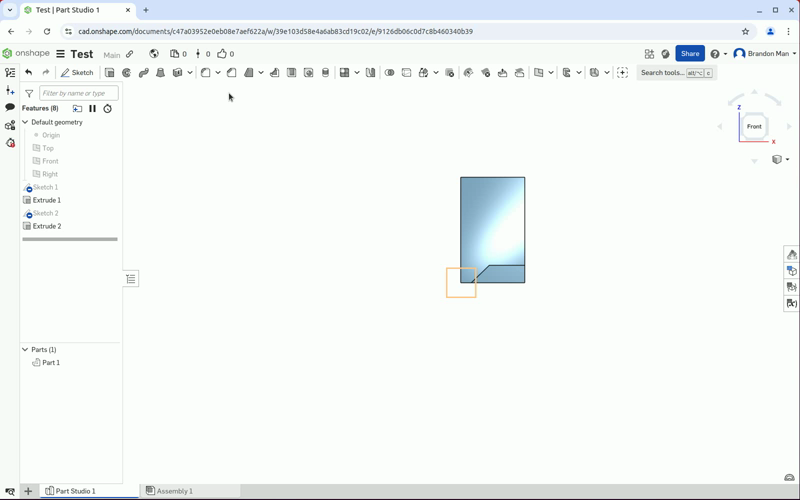
mouse_move(73, 352)
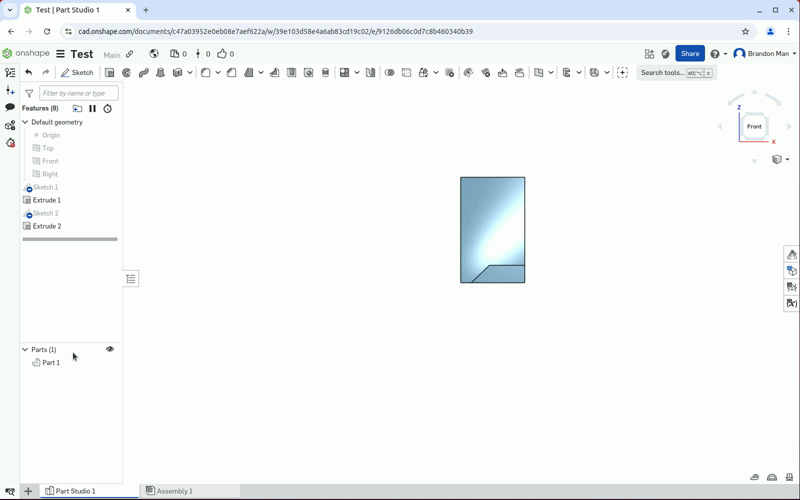
key(y)
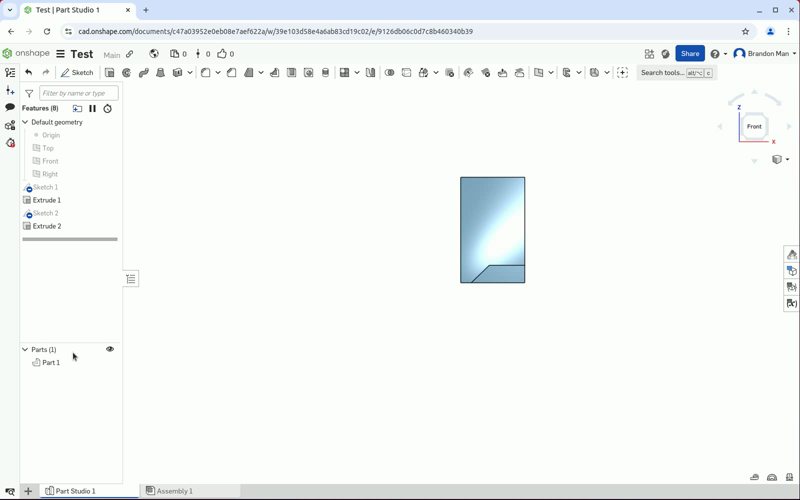
key(shift+p)
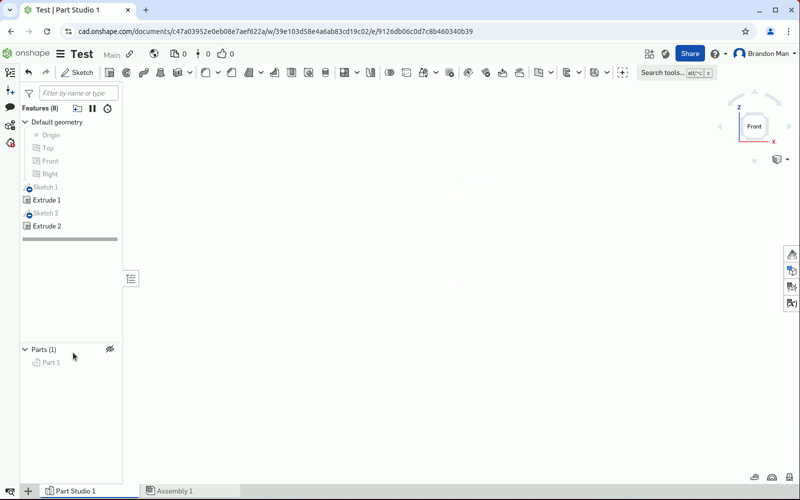
key(space)
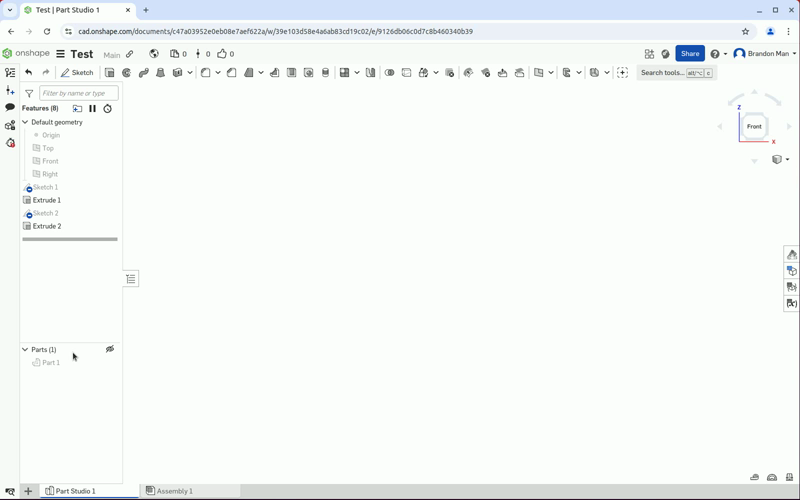
key_down(shift)
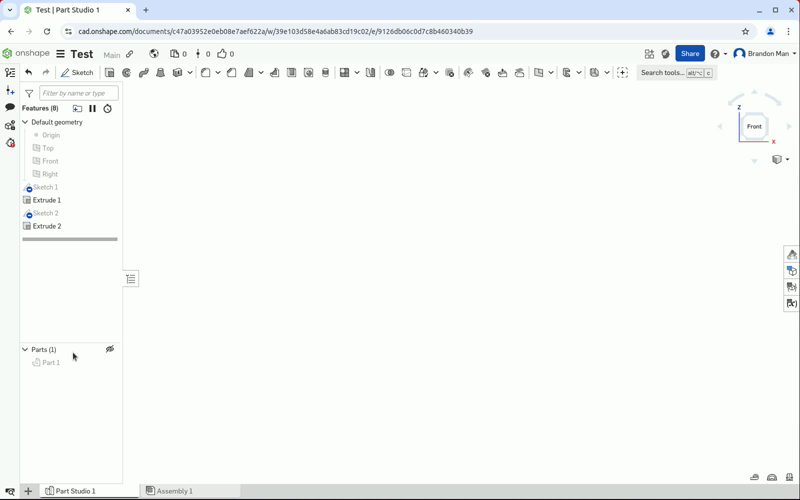
key(left)
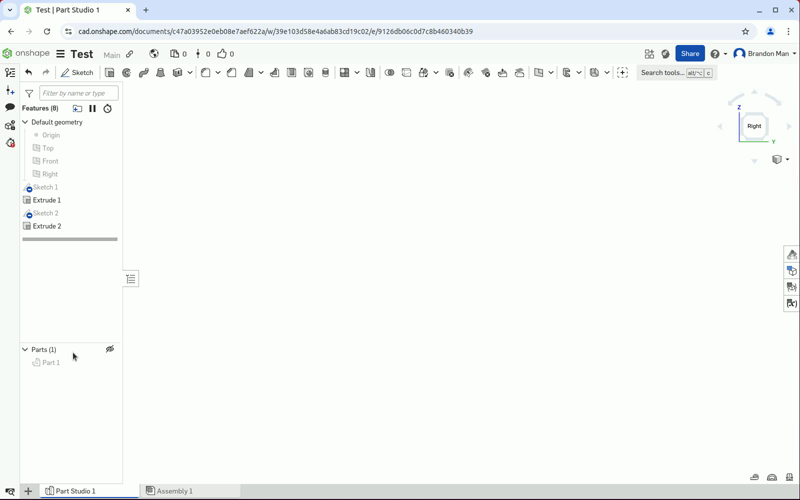
key_up(shift)
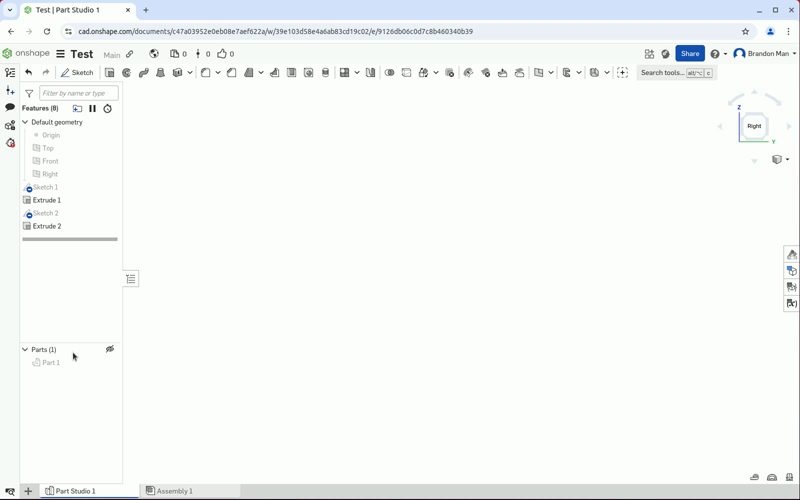
mouse_move(73, 352)
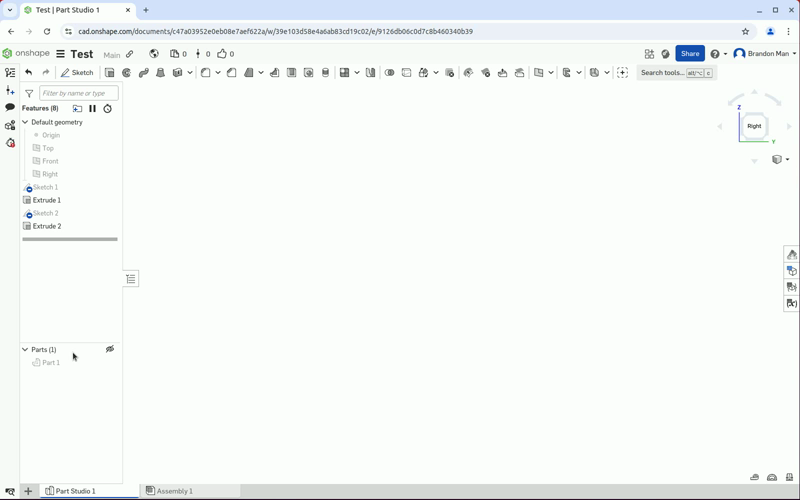
key(shift+y)
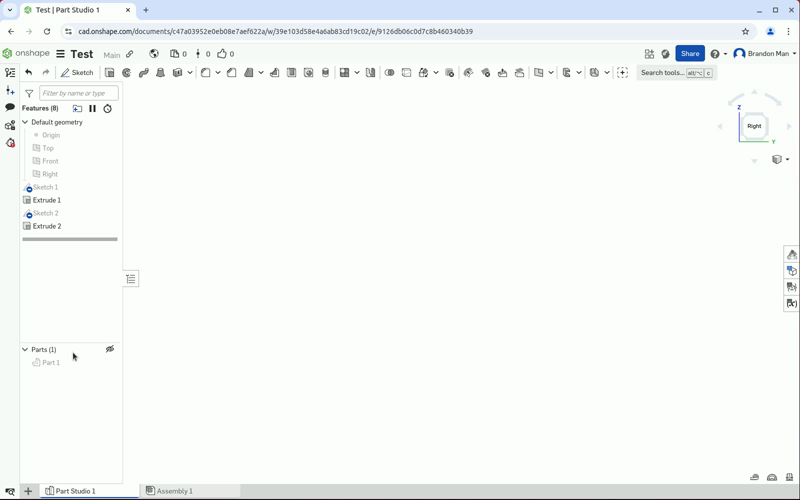
key(shift+s)
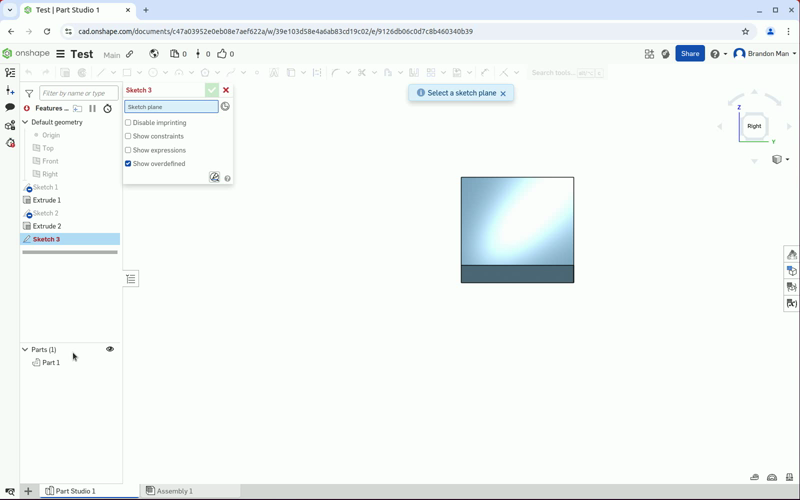
mouse_move(73, 176)
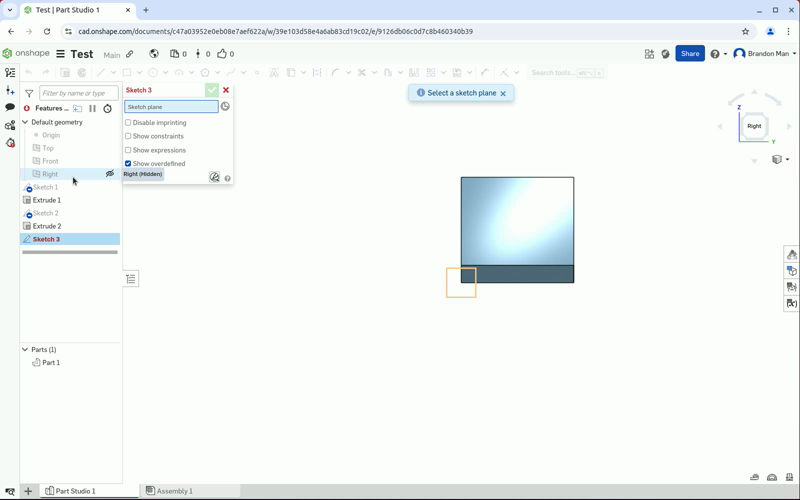
click(73, 176)
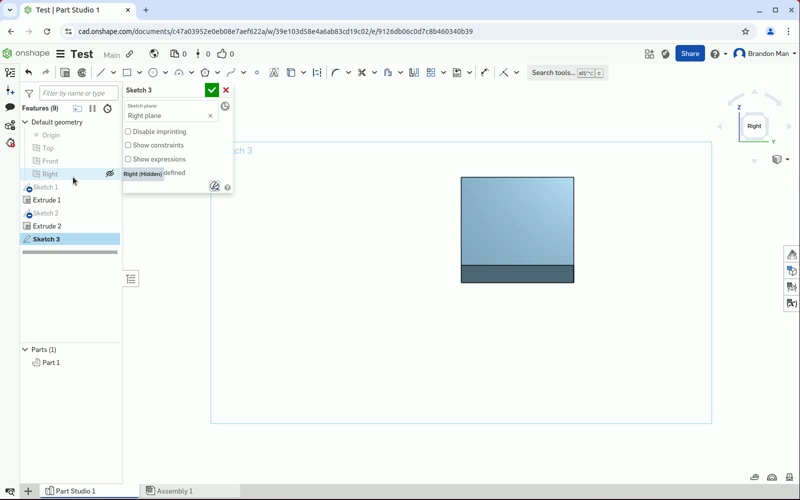
mouse_move(73, 352)
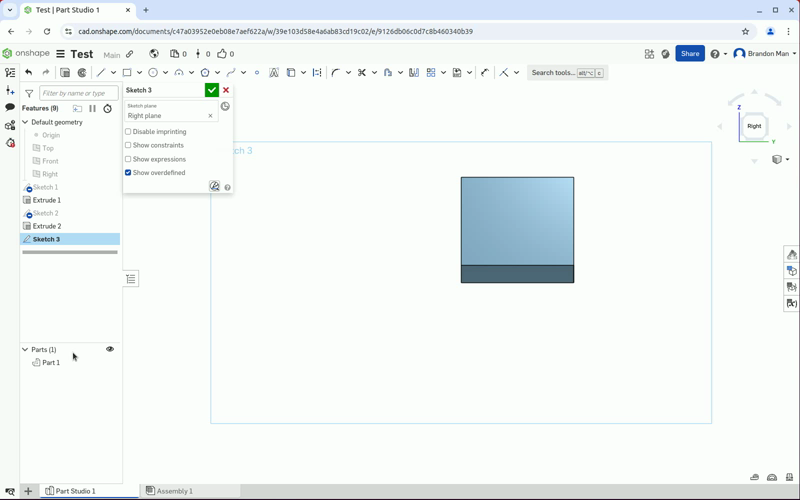
key(y)
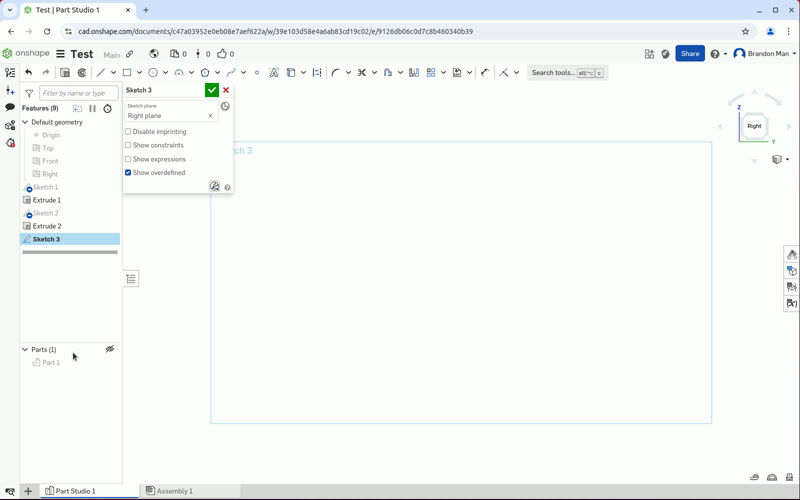
key(c)
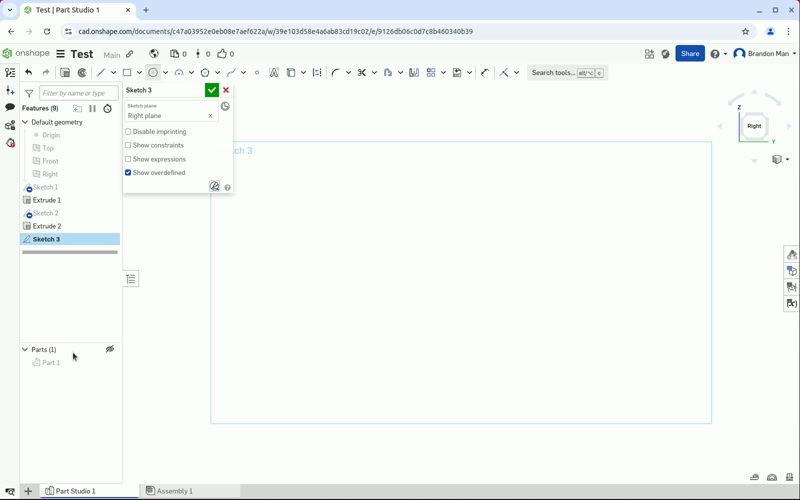
key_down(shift)
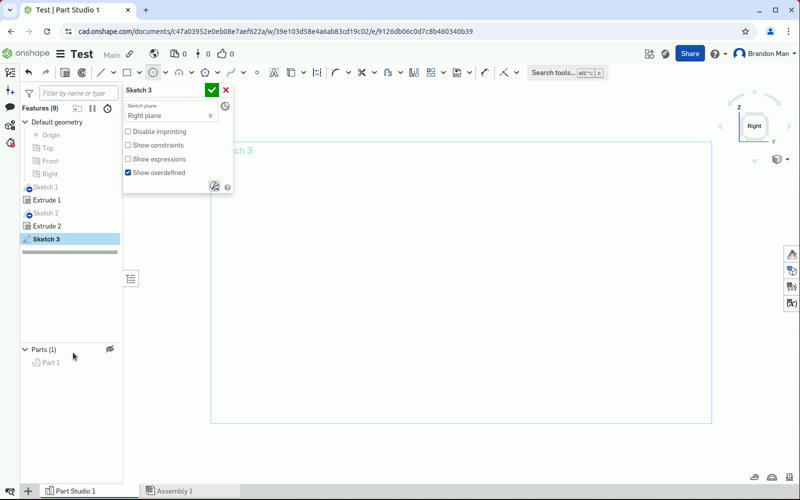
mouse_move(477, 276)
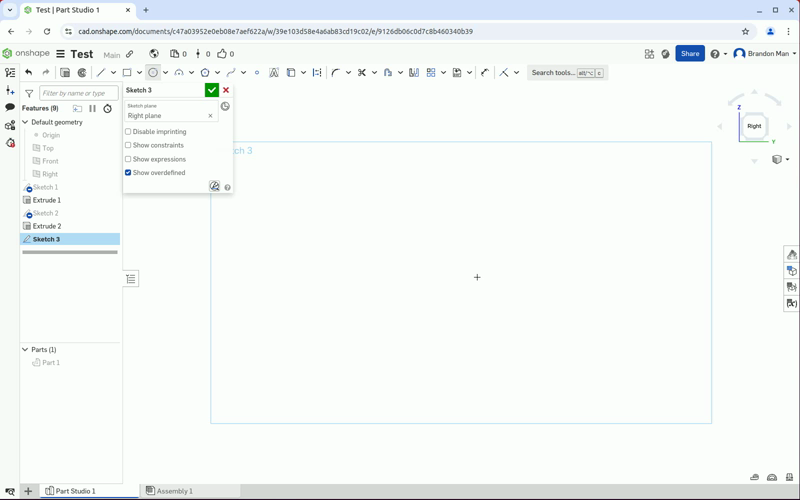
click(477, 276)
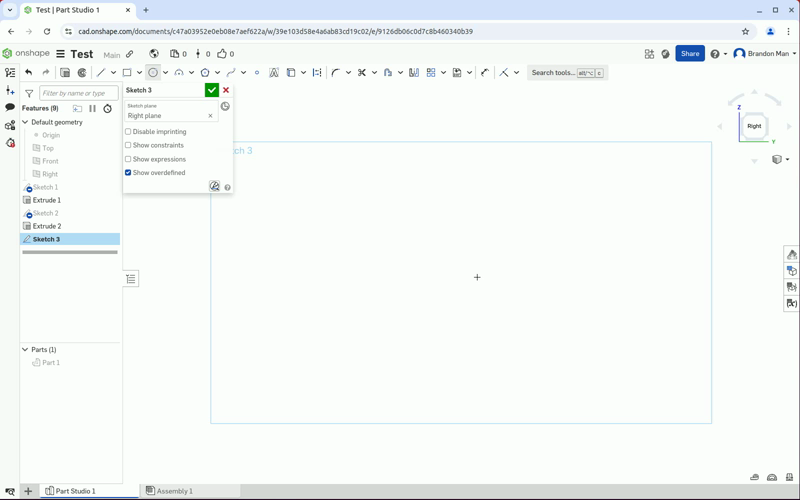
key_up(shift)
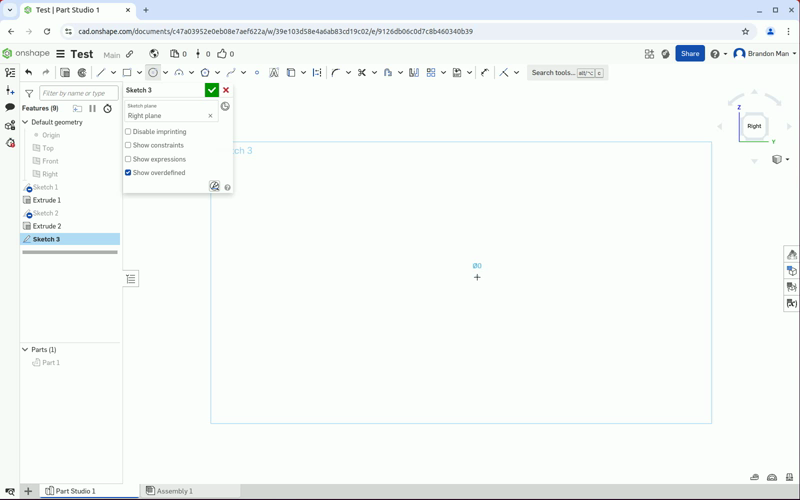
mouse_move(483, 276)
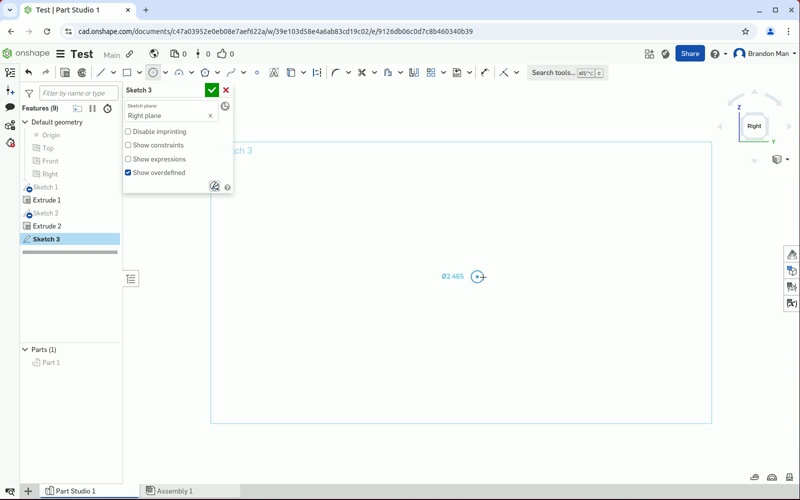
click(483, 276)
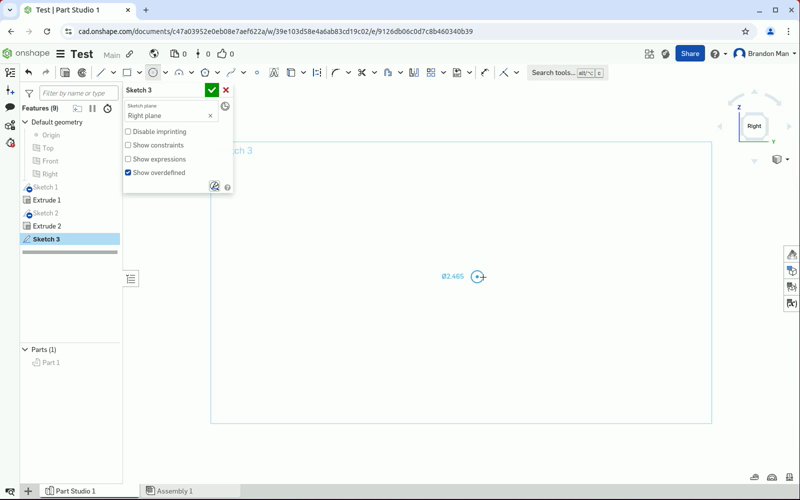
key(esc)
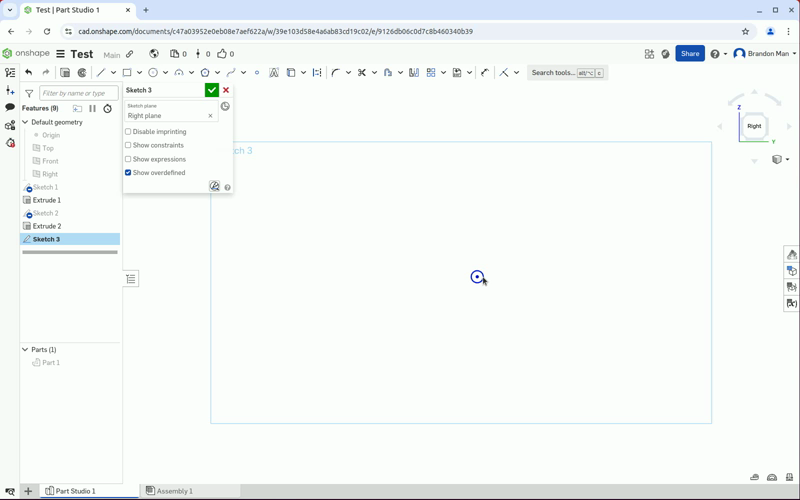
mouse_move(476, 281)
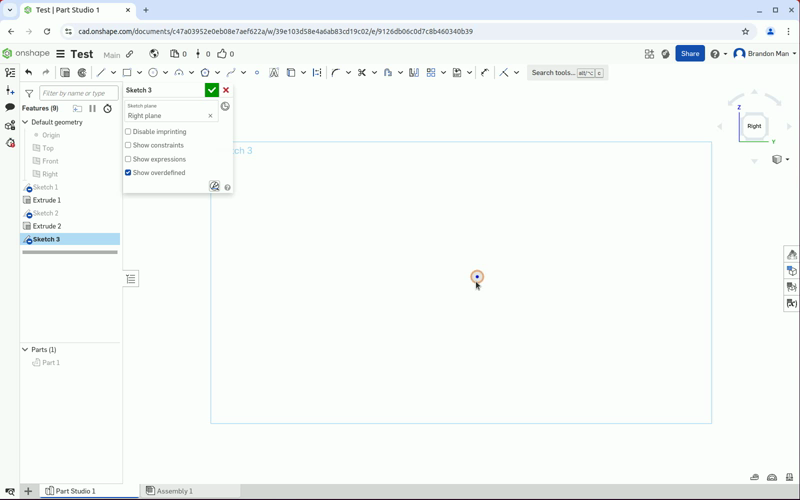
scroll(6)
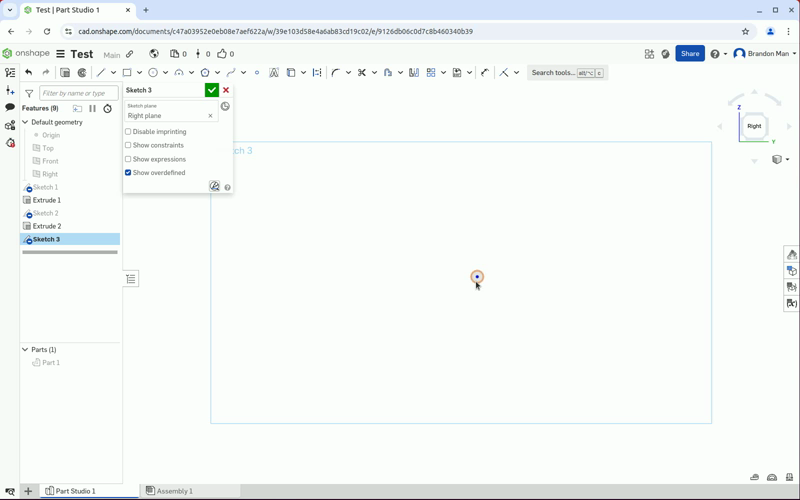
scroll(6)
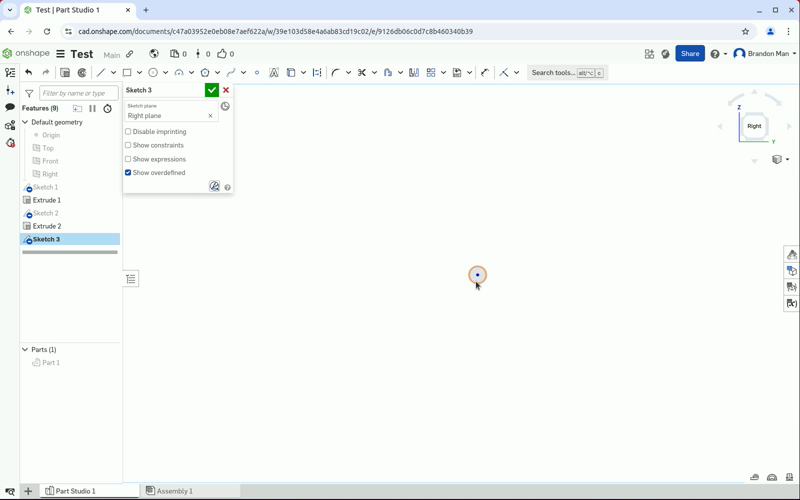
scroll(6)
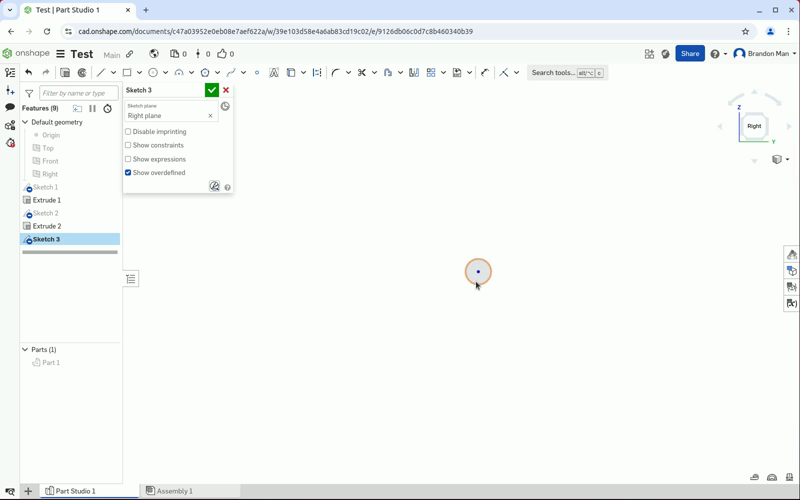
scroll(6)
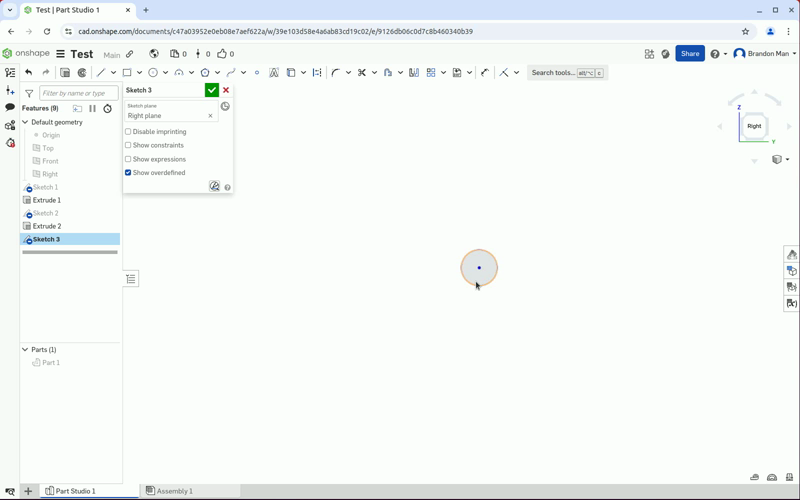
scroll(6)
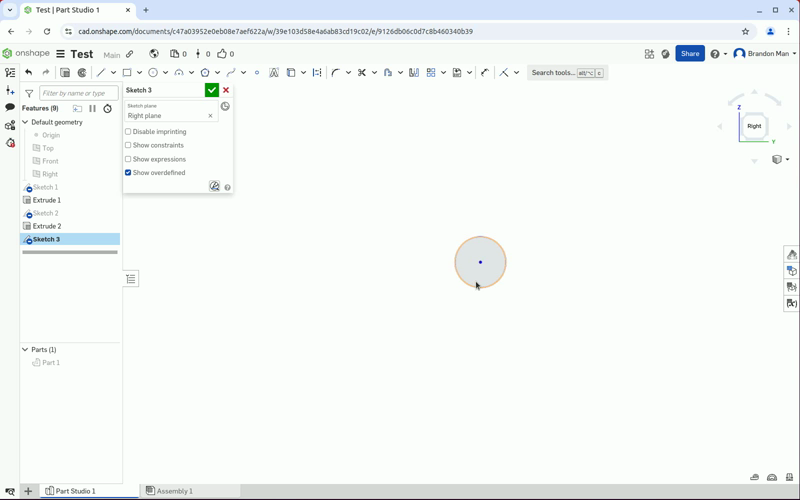
scroll(6)
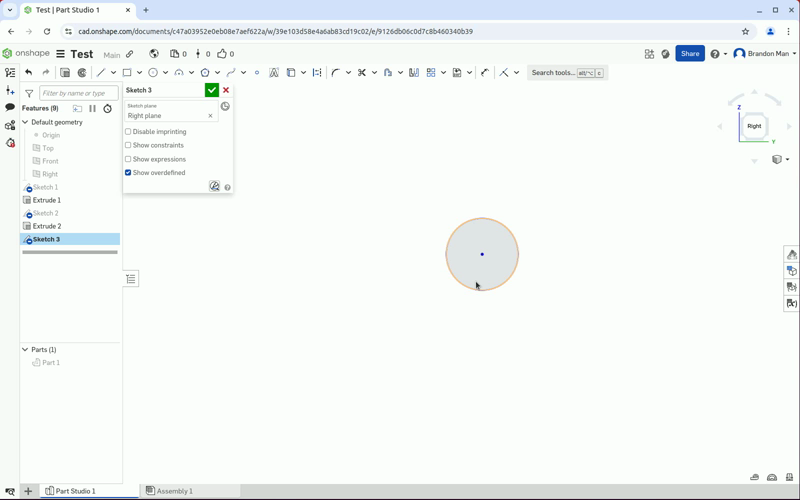
scroll(6)
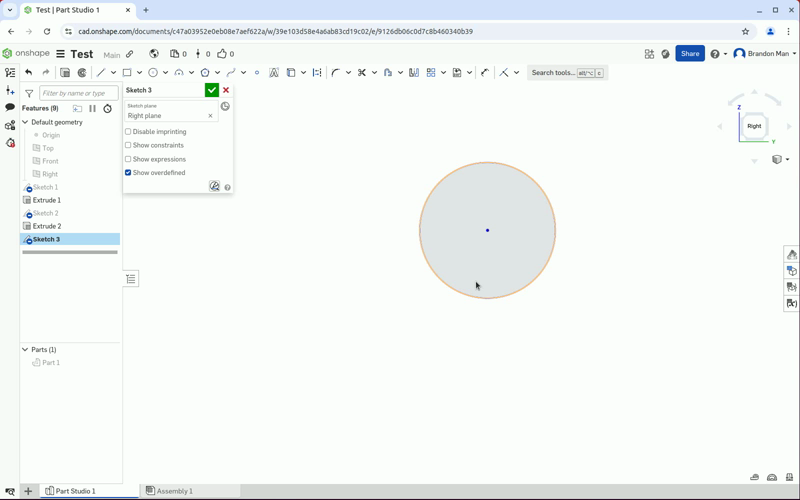
click(476, 281)
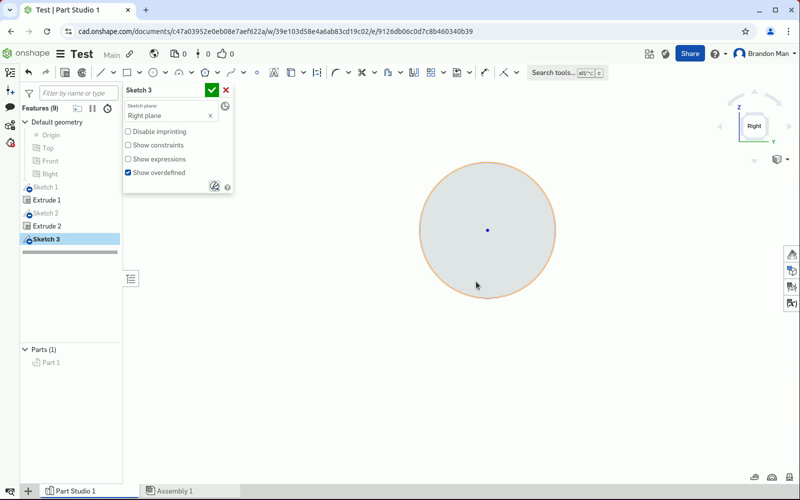
scroll(-6)
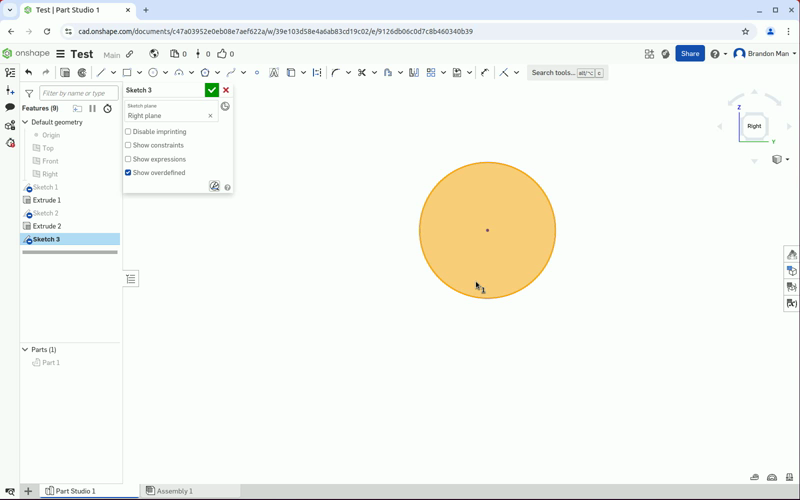
scroll(-6)
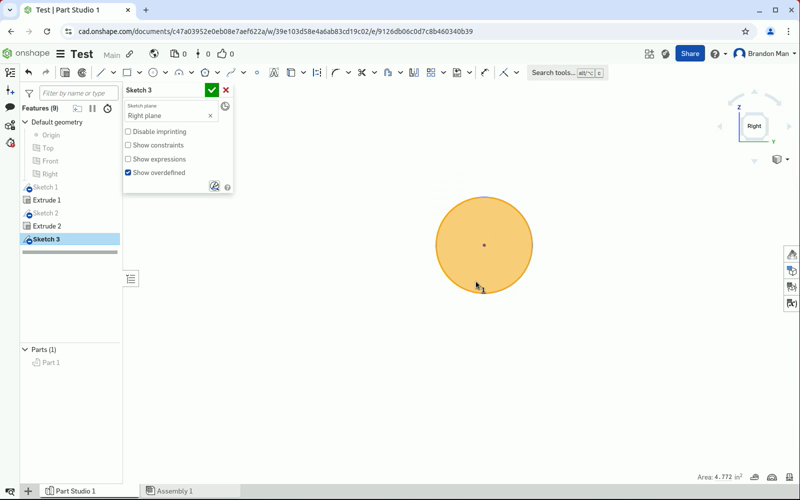
scroll(-6)
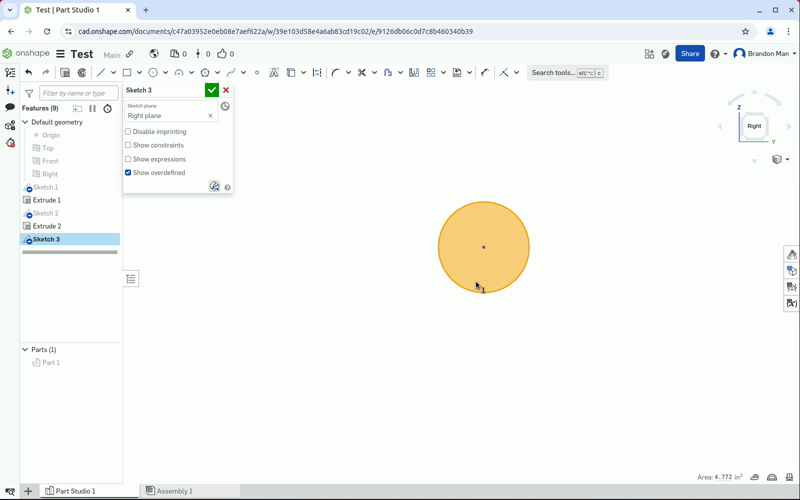
scroll(-6)
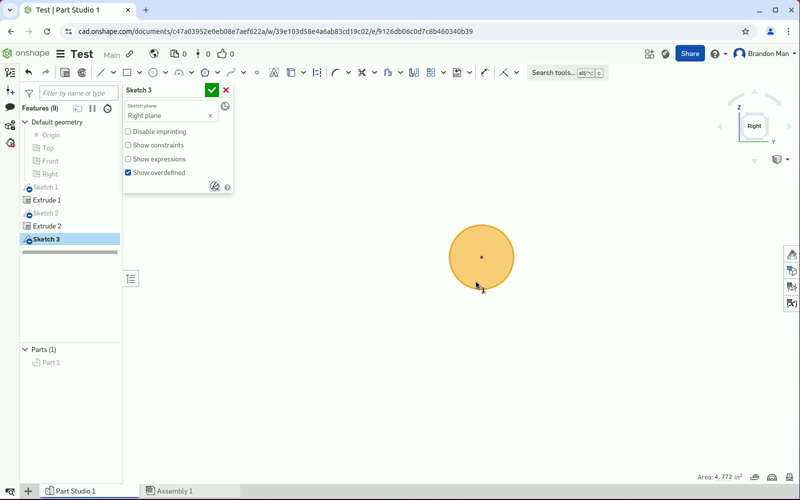
scroll(-6)
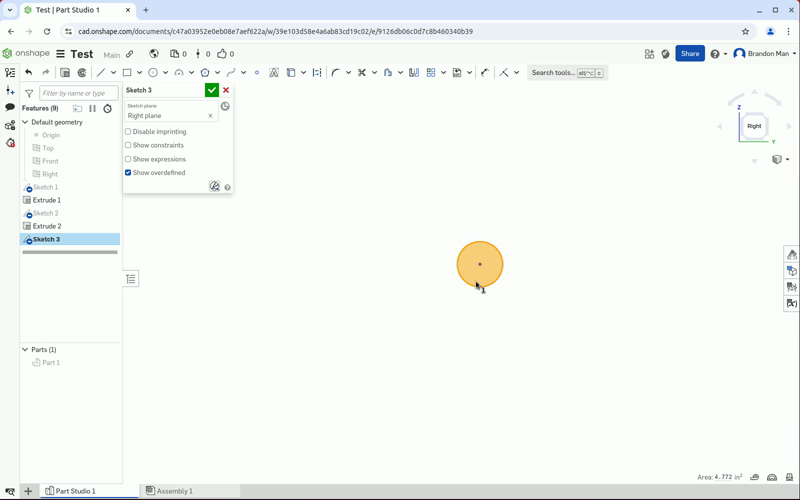
scroll(-6)
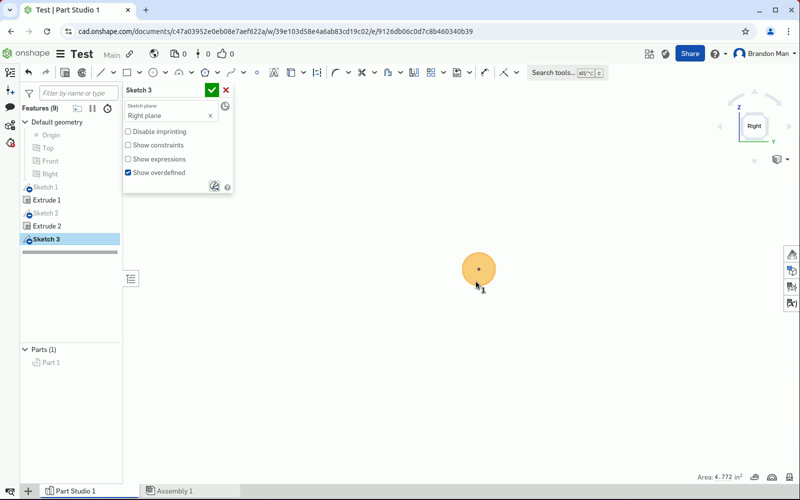
scroll(-6)
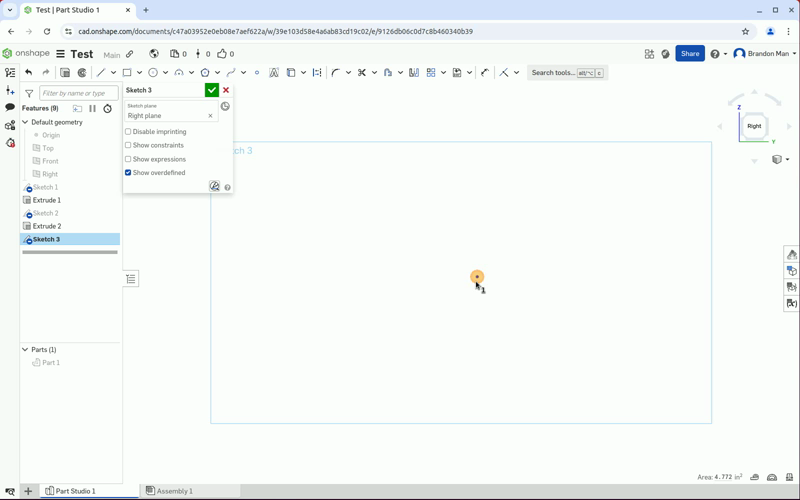
mouse_move(73, 352)
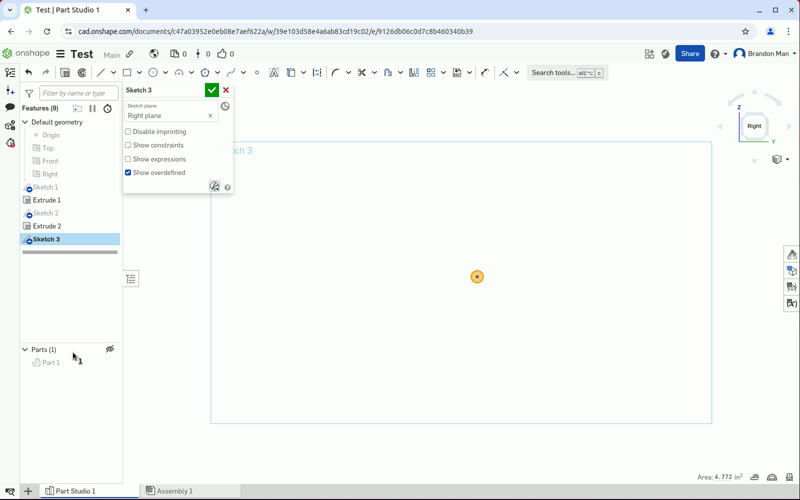
key(shift+y)
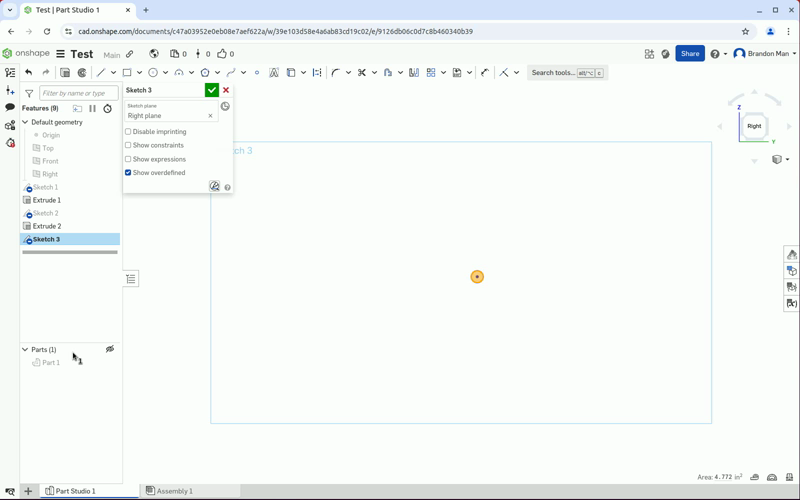
key(shift+e)
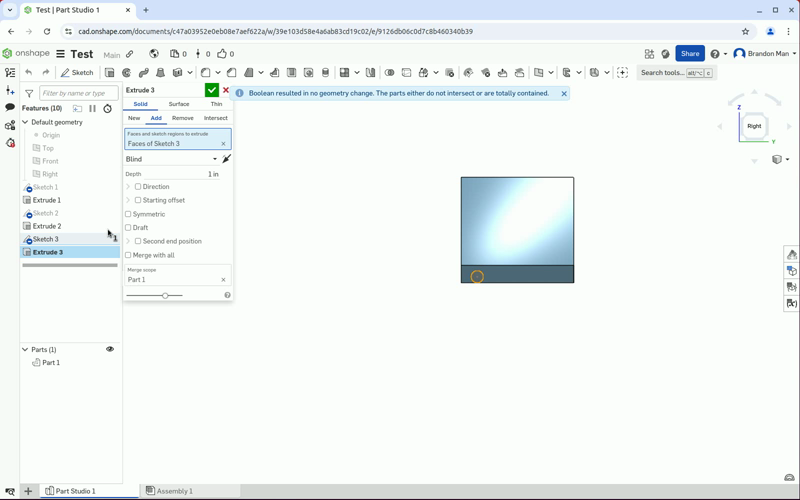
mouse_move(143, 106)
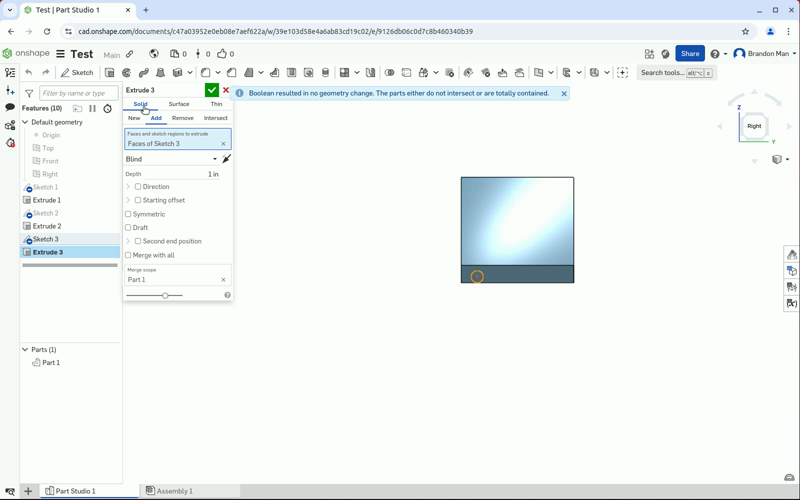
click(143, 106)
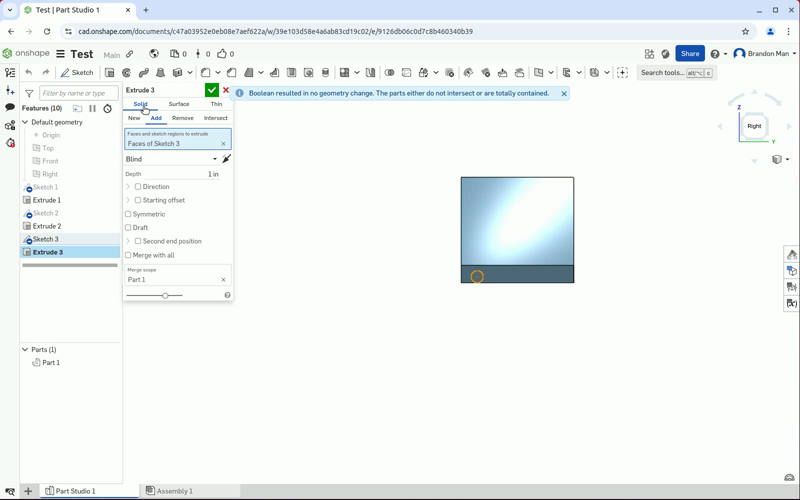
mouse_move(137, 120)
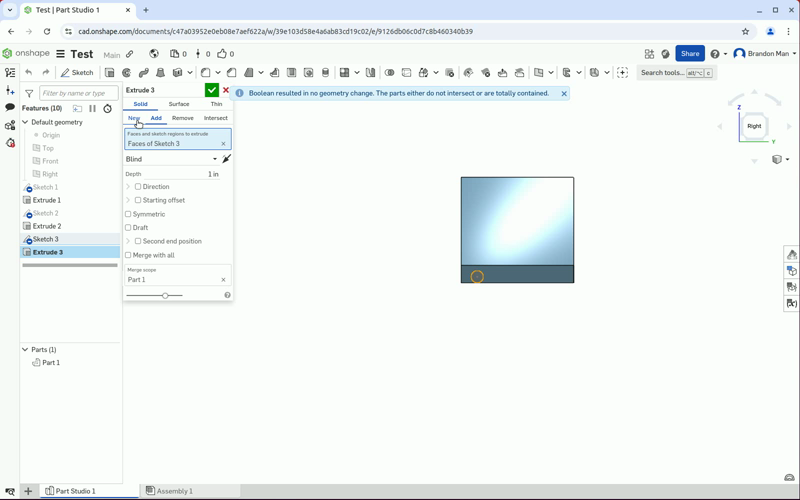
click(137, 120)
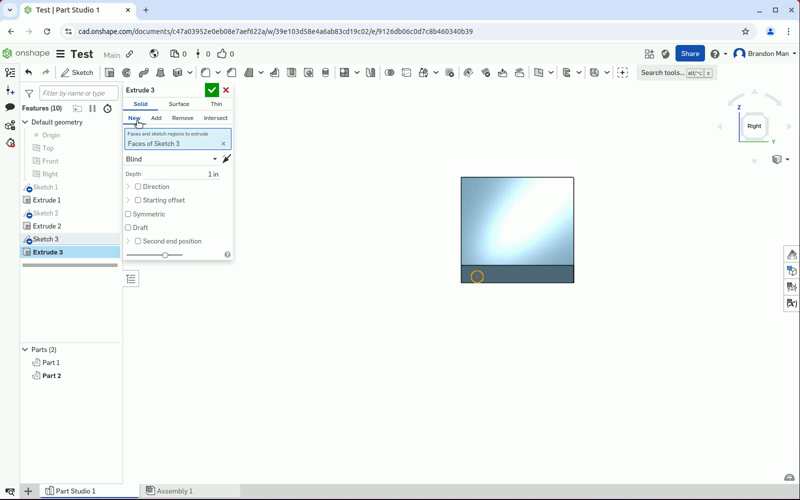
key(tab, 4)
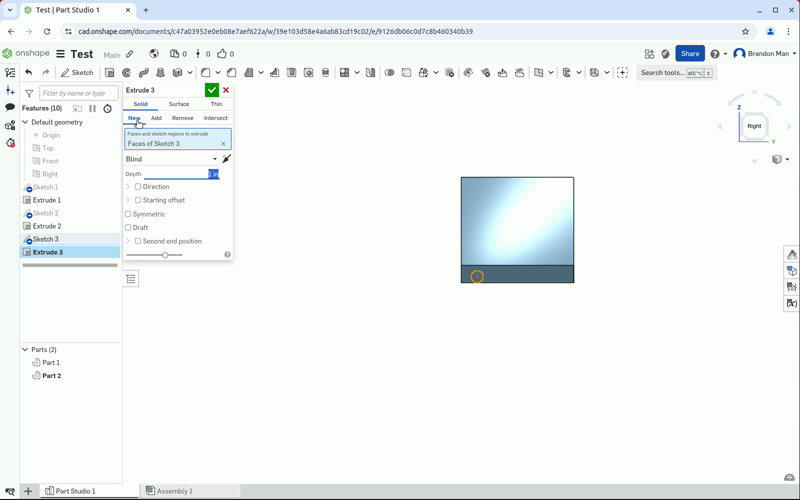
text(13.239)
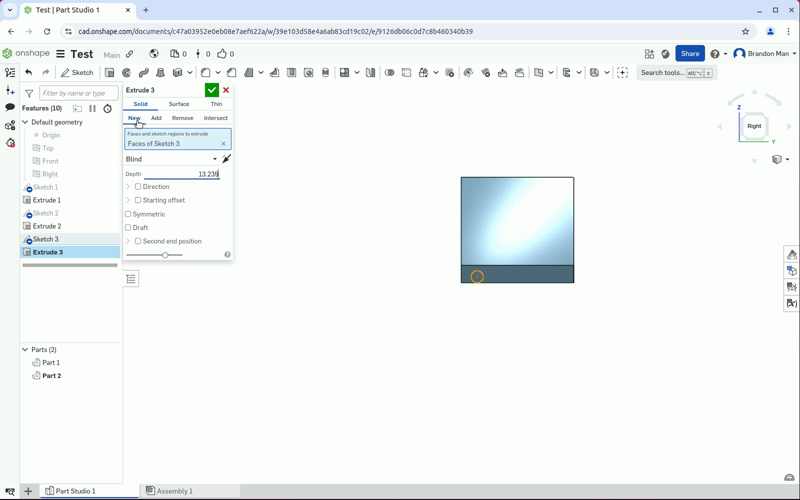
key(enter)
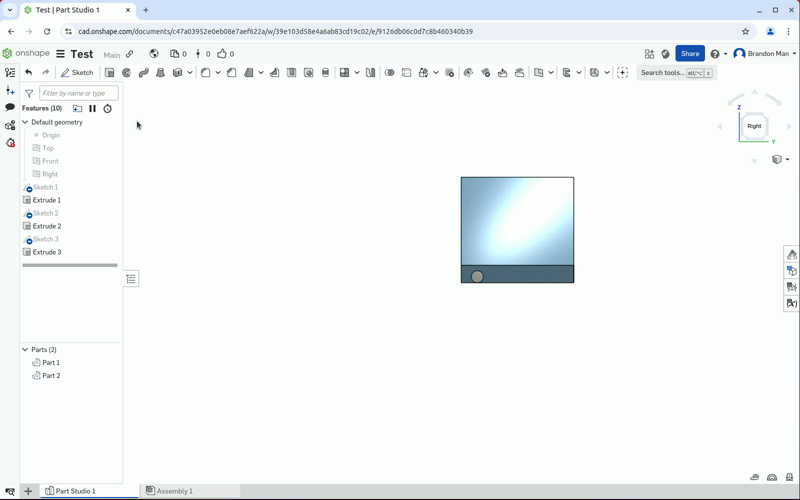
key(shift+h)
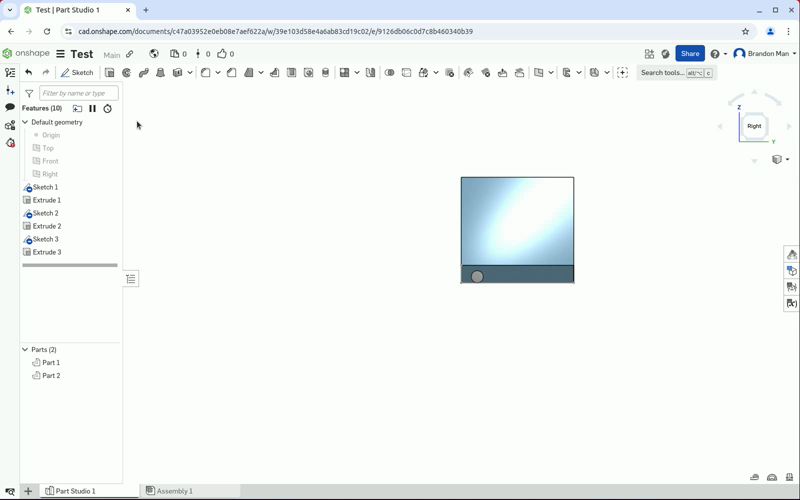
key(shift+h)
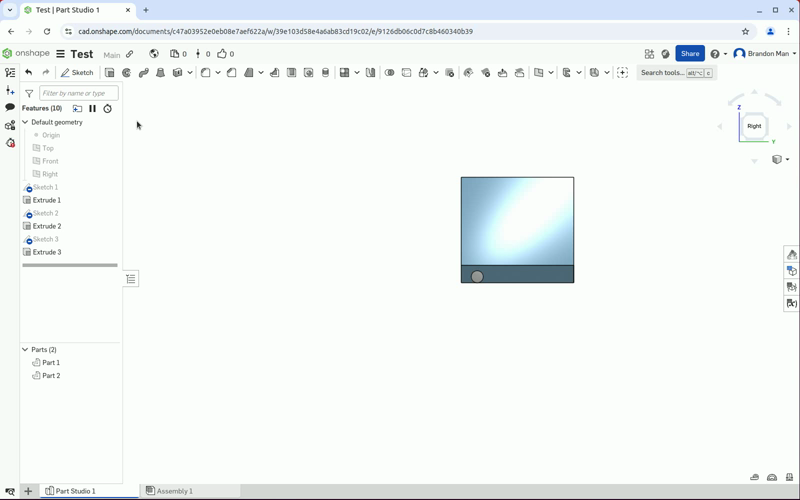
mouse_move(73, 189)
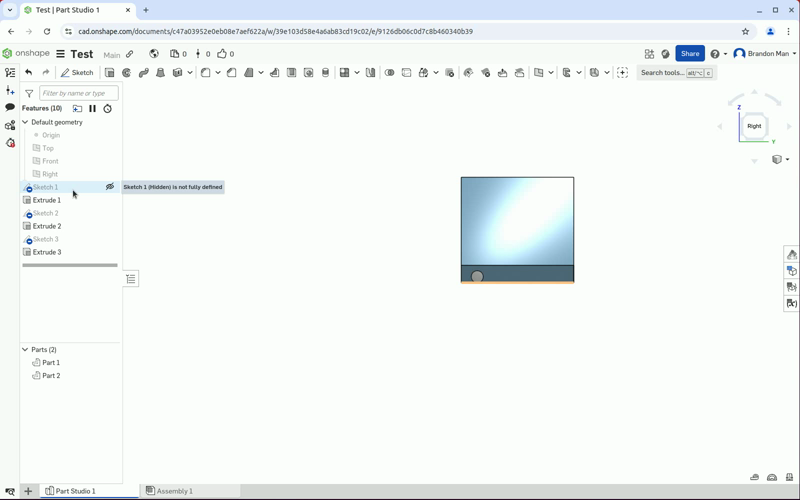
click(73, 189)
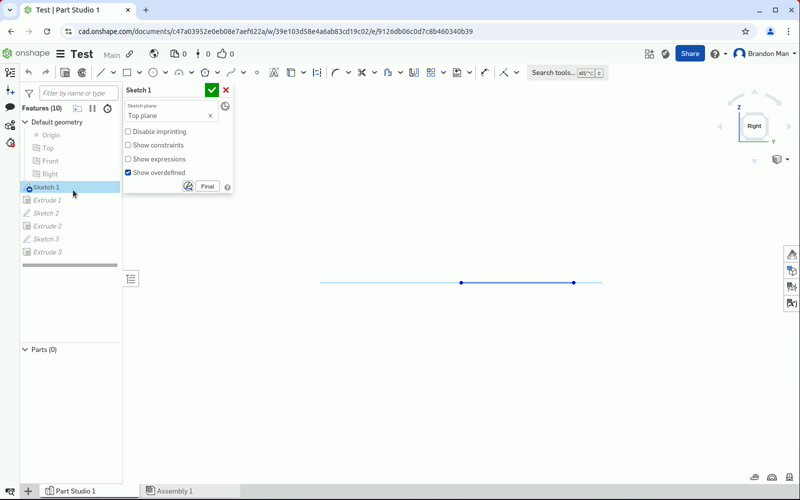
mouse_move(229, 92)
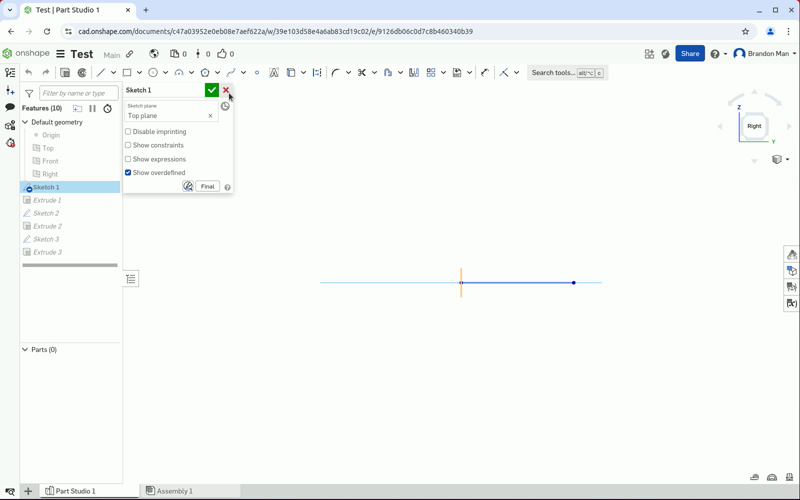
click(229, 92)
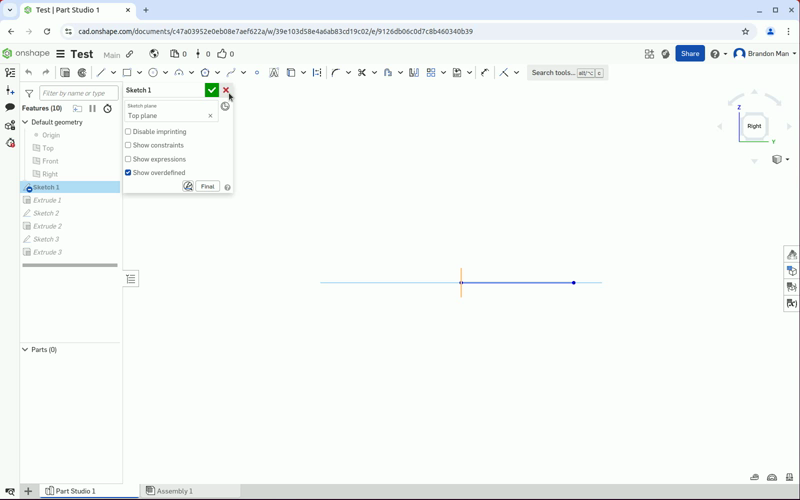
key(shift+s)
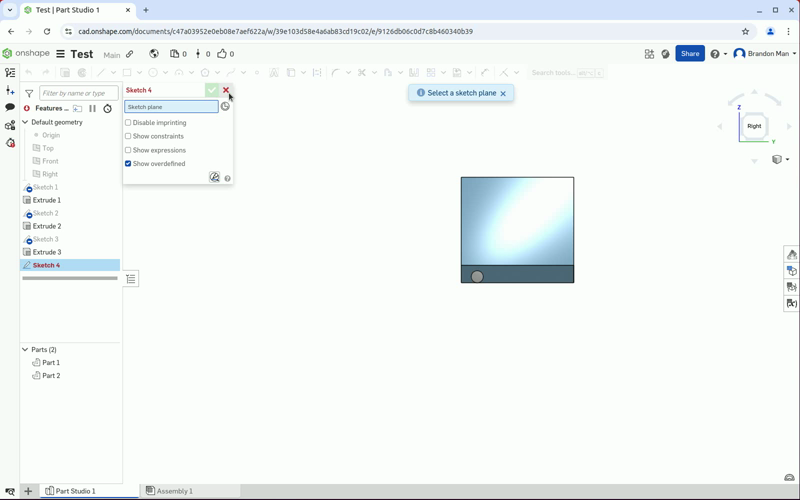
mouse_move(73, 176)
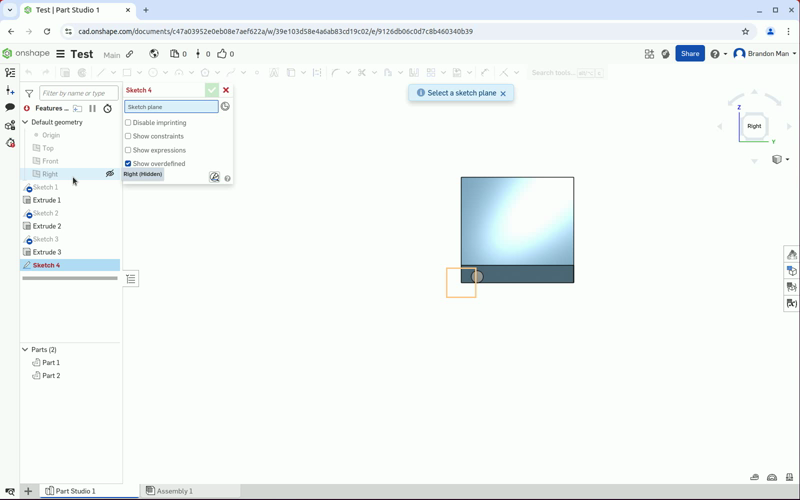
click(73, 176)
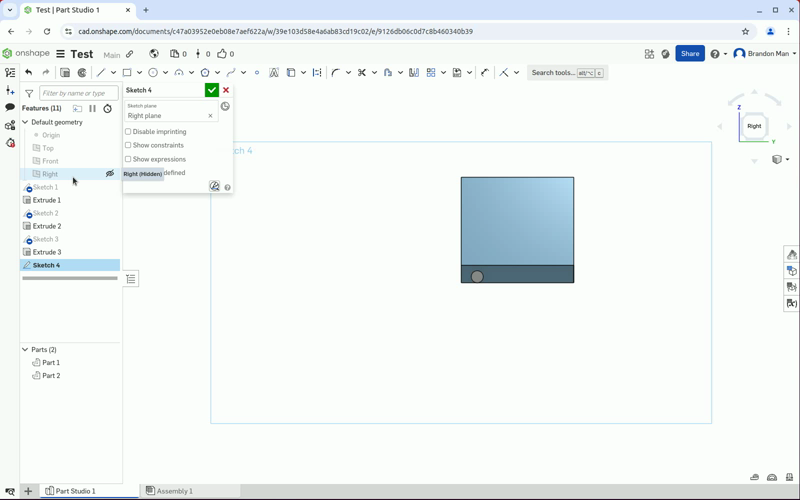
mouse_move(73, 352)
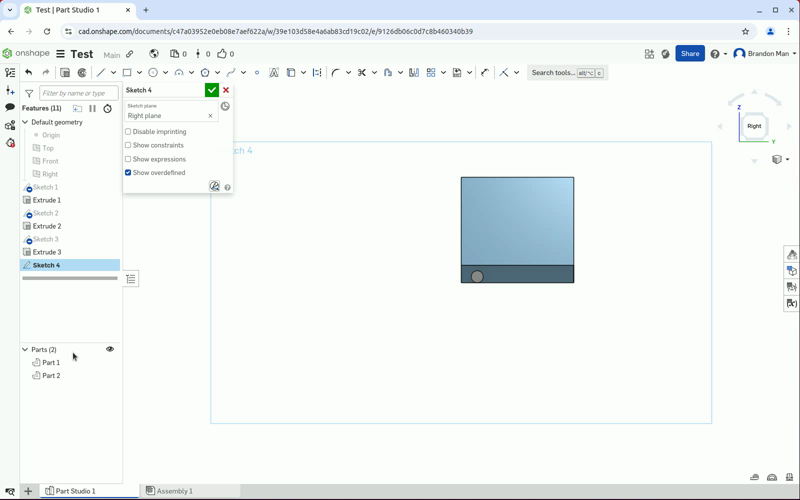
key(y)
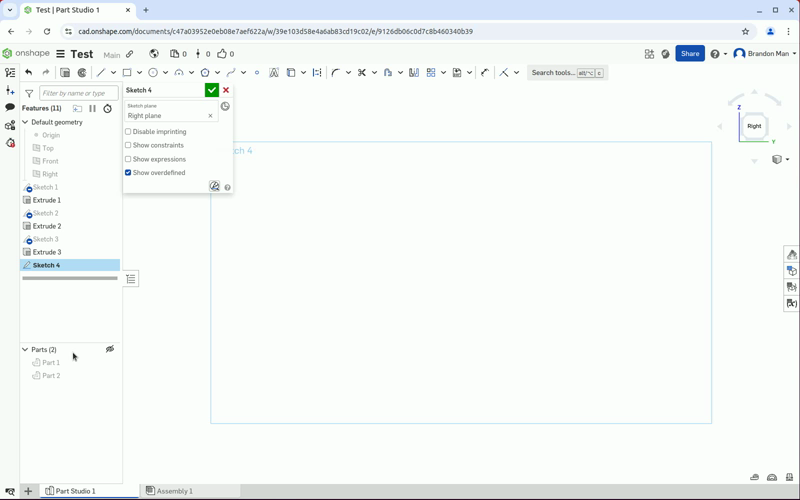
key(c)
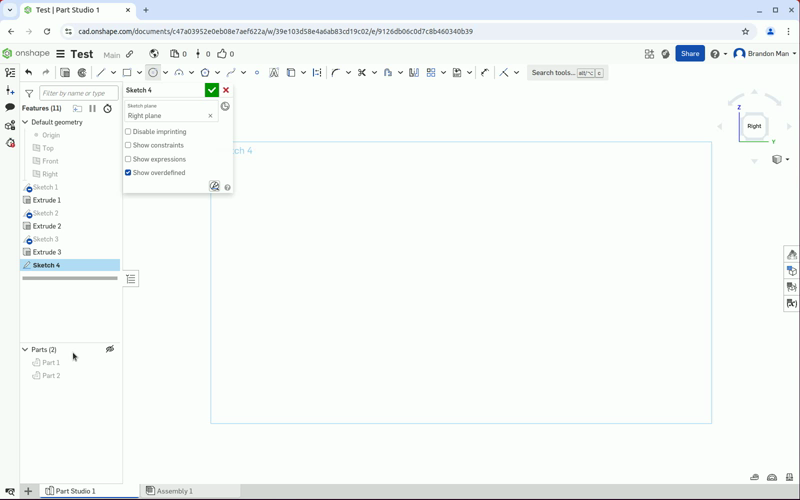
key_down(shift)
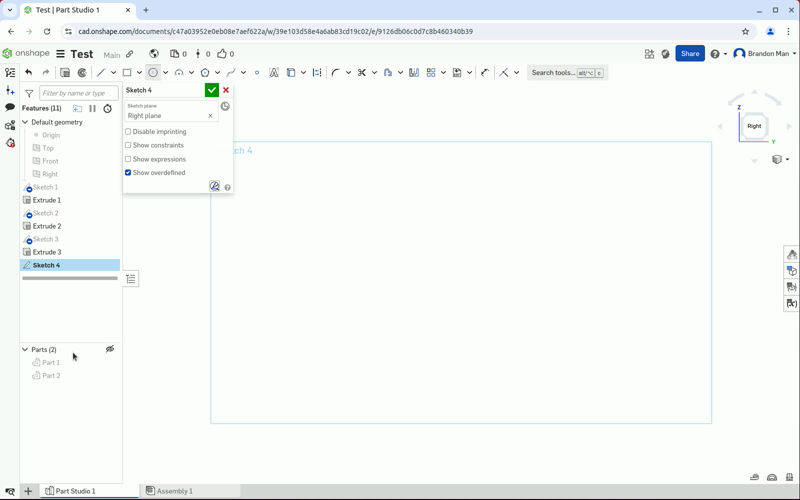
mouse_move(497, 276)
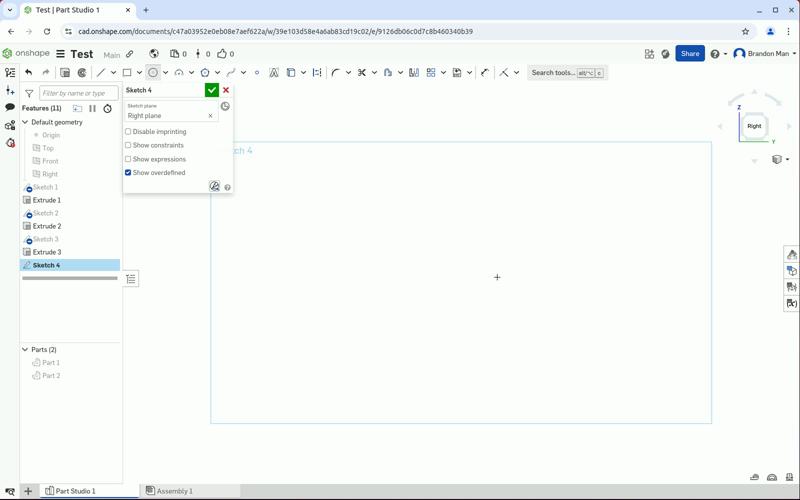
click(497, 276)
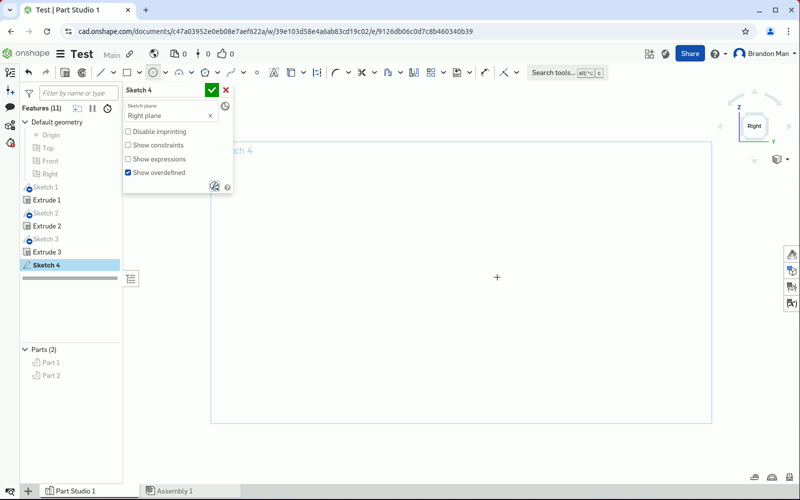
key_up(shift)
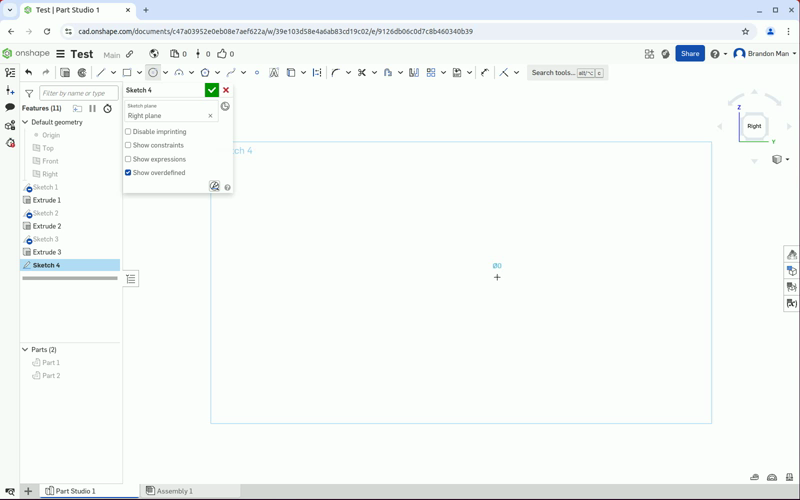
mouse_move(502, 276)
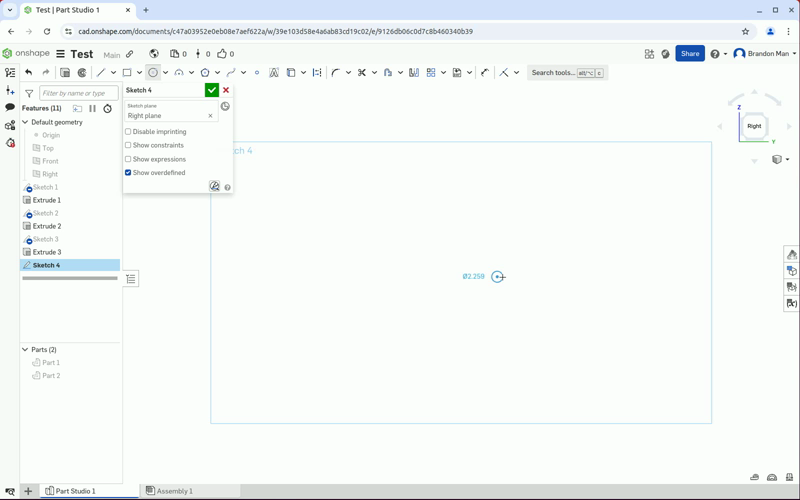
click(502, 276)
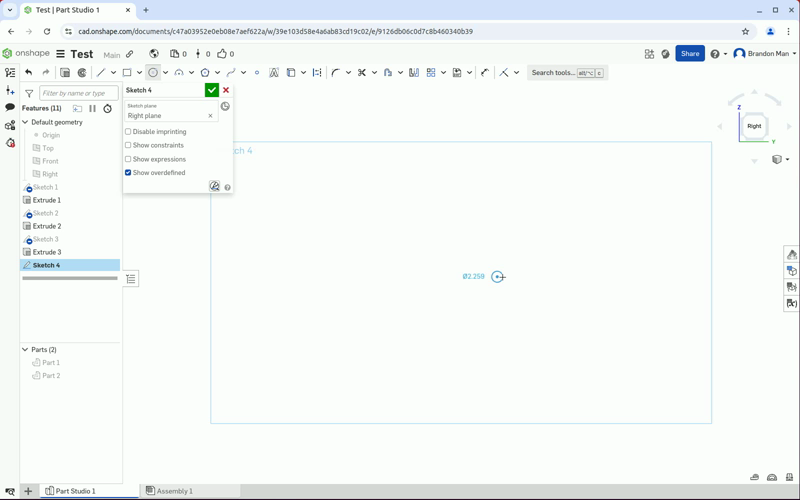
key(esc)
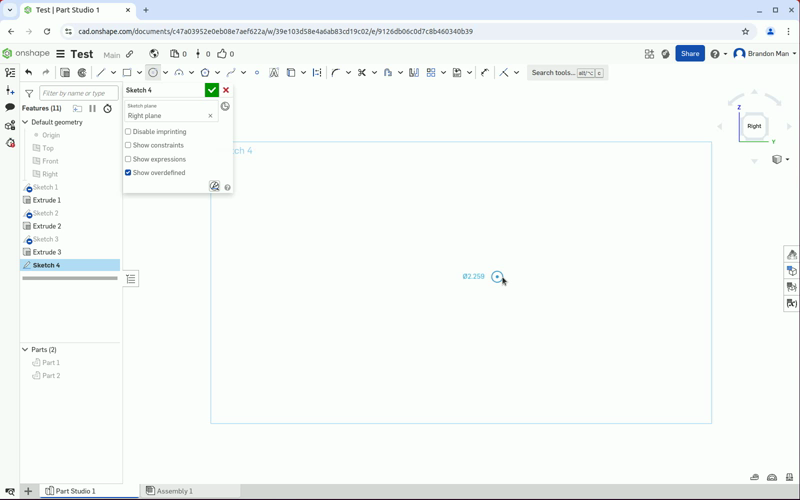
mouse_move(496, 277)
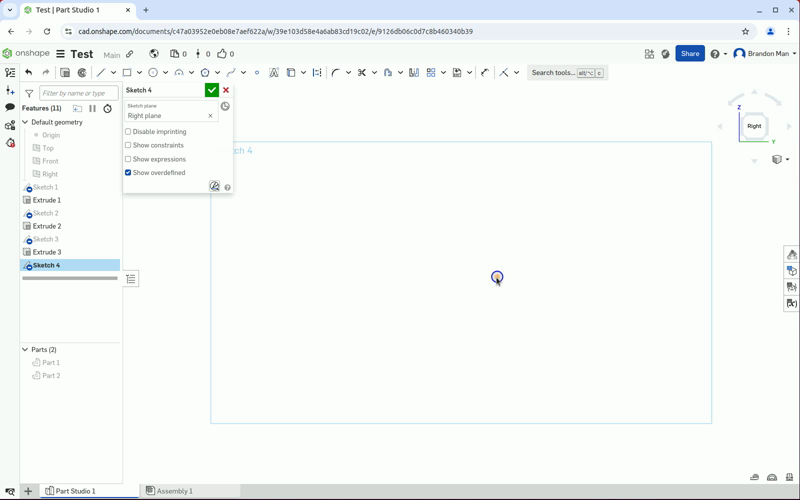
scroll(6)
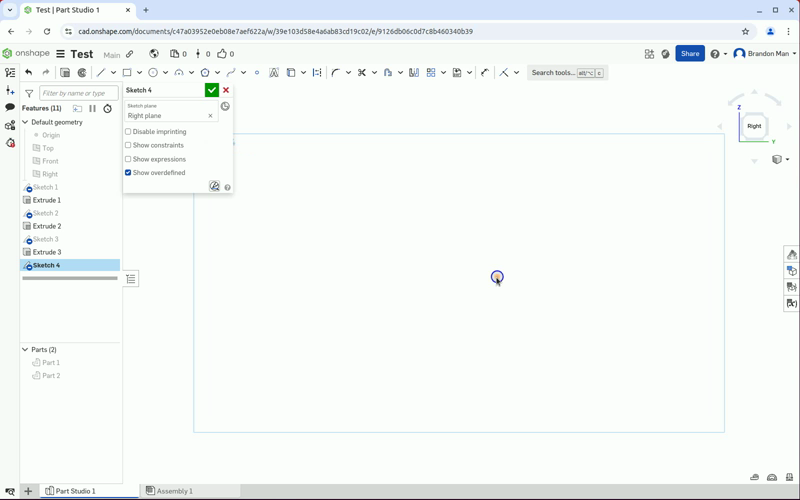
scroll(6)
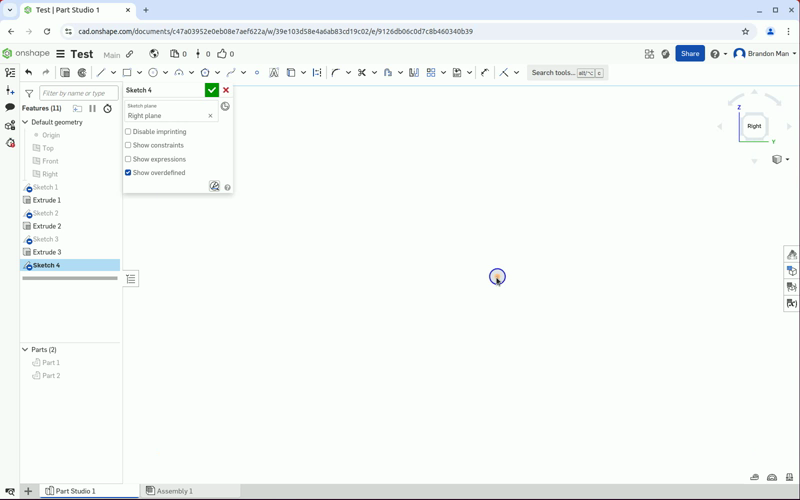
scroll(6)
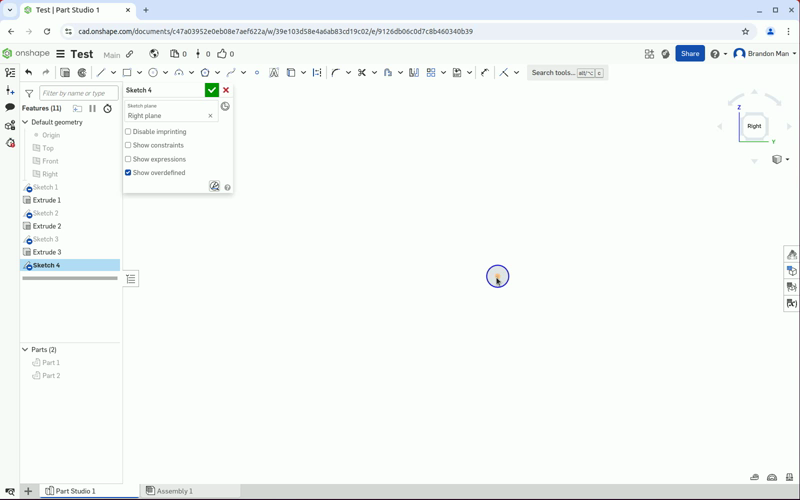
scroll(6)
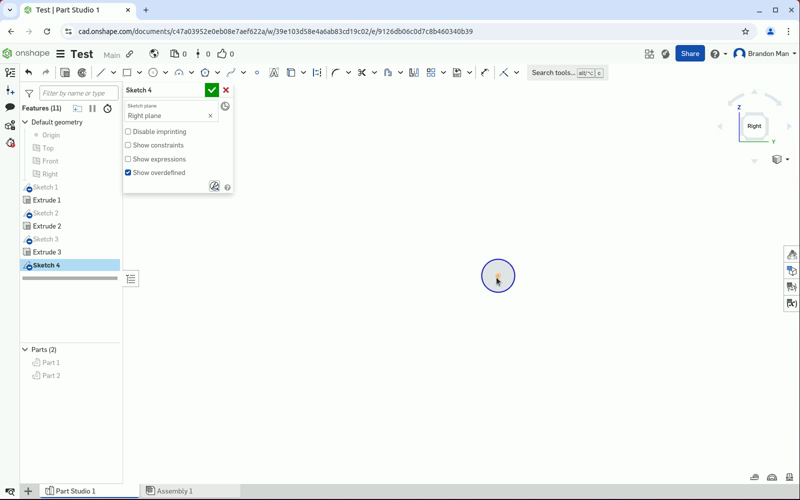
scroll(6)
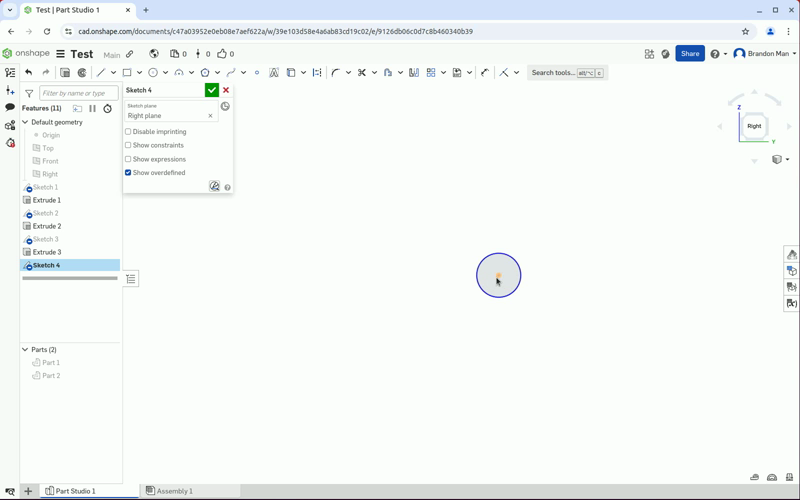
scroll(6)
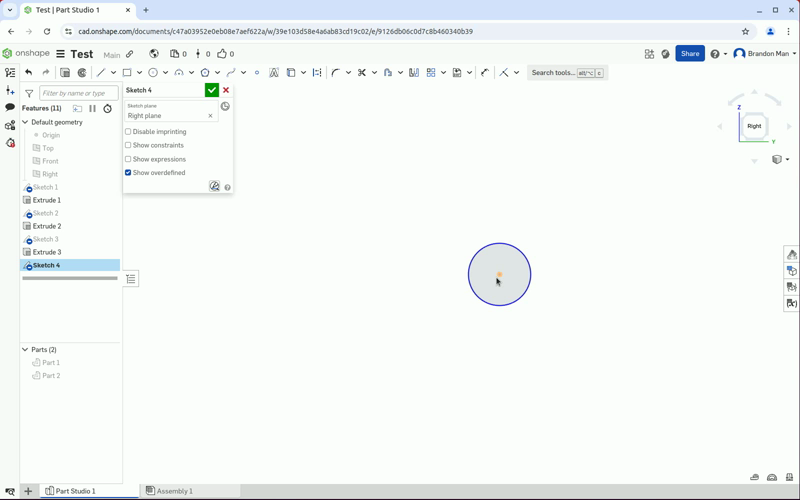
scroll(6)
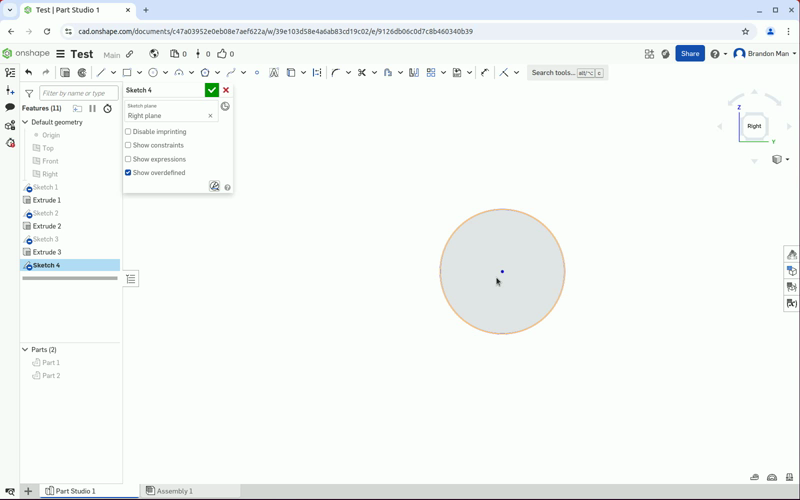
click(496, 277)
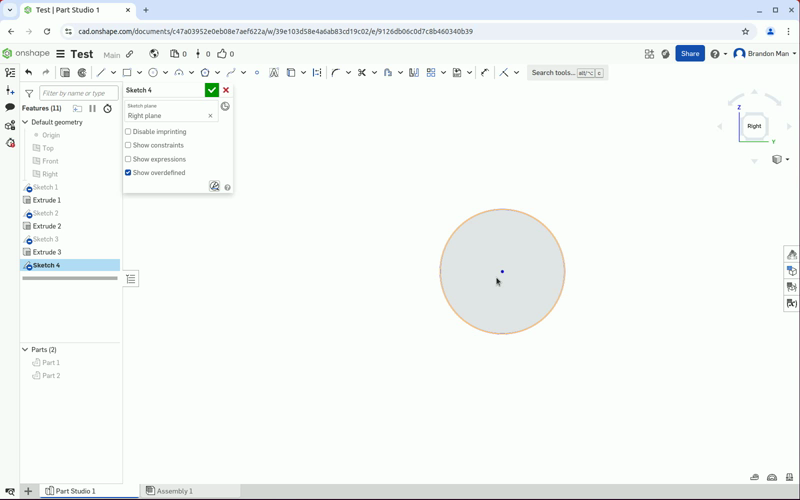
scroll(-6)
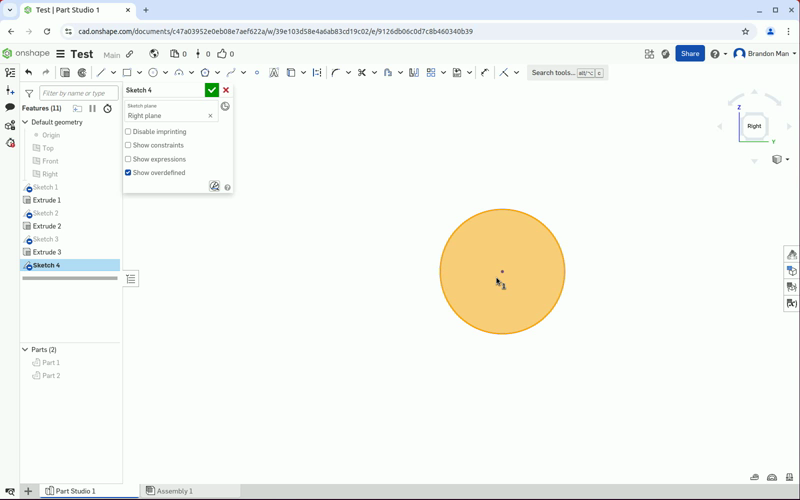
scroll(-6)
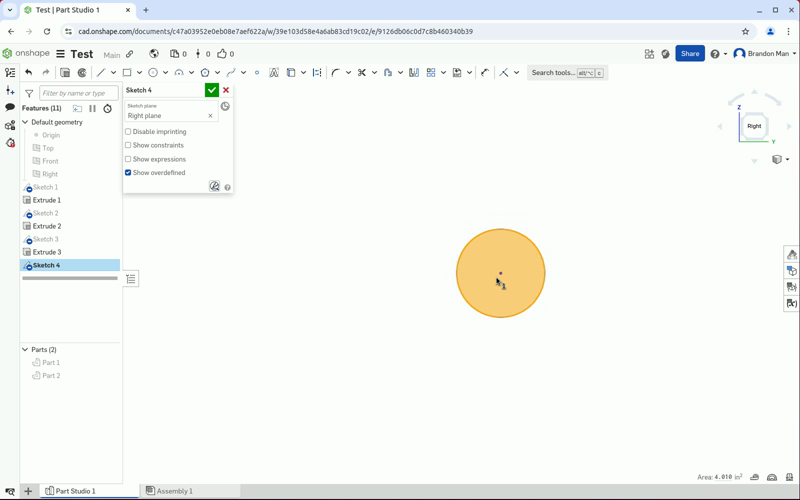
scroll(-6)
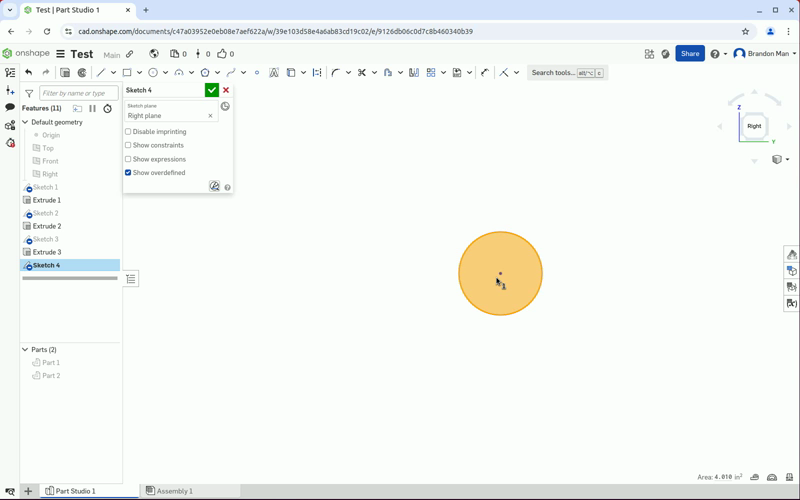
scroll(-6)
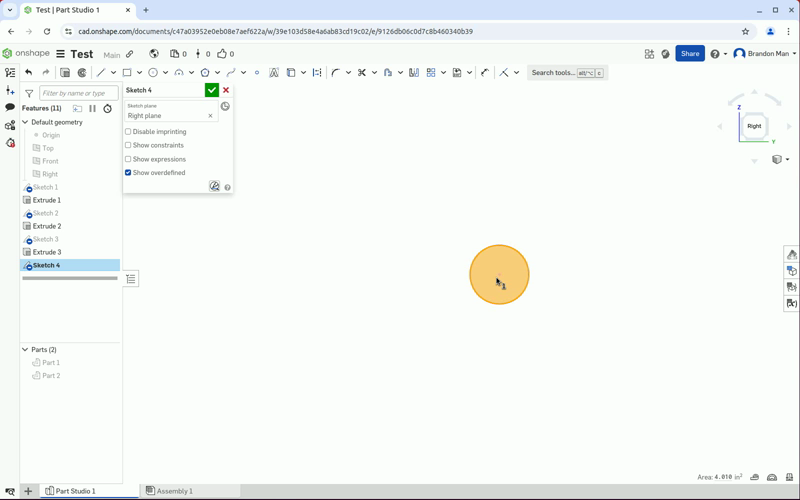
scroll(-6)
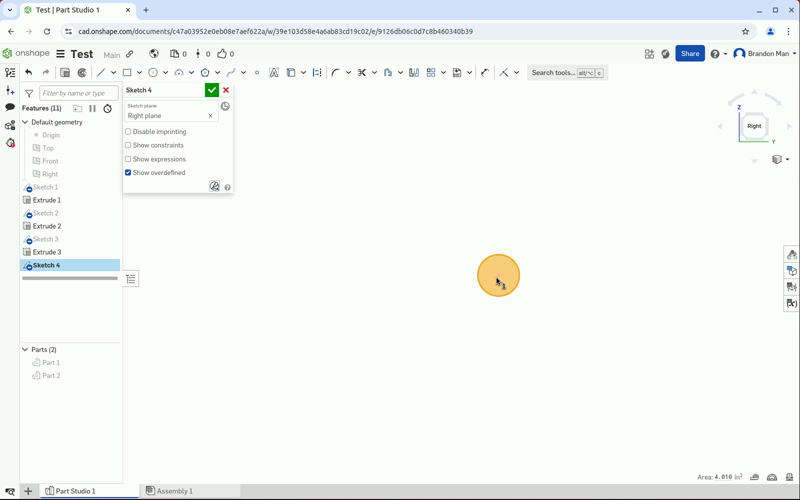
scroll(-6)
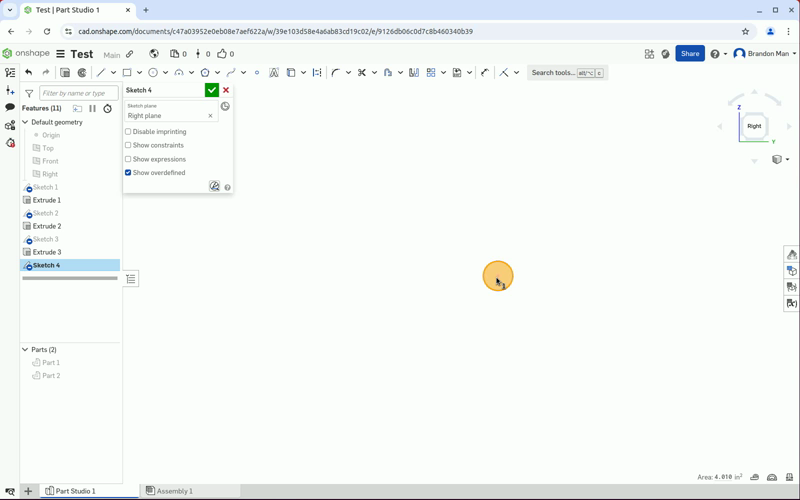
scroll(-6)
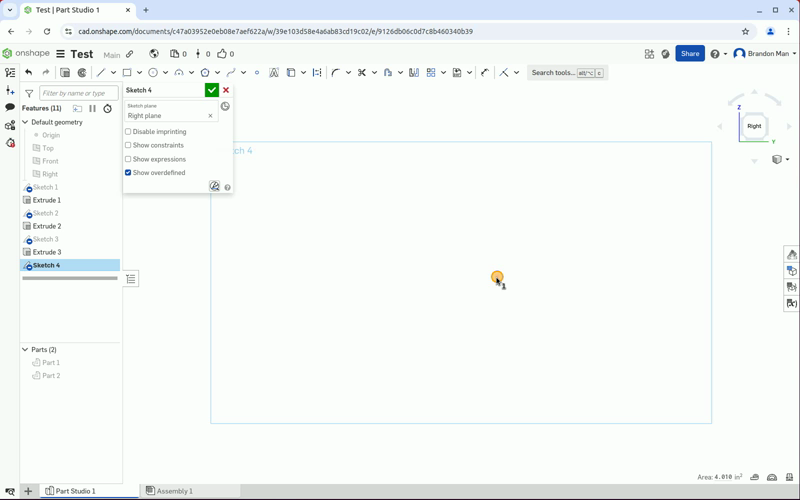
mouse_move(73, 352)
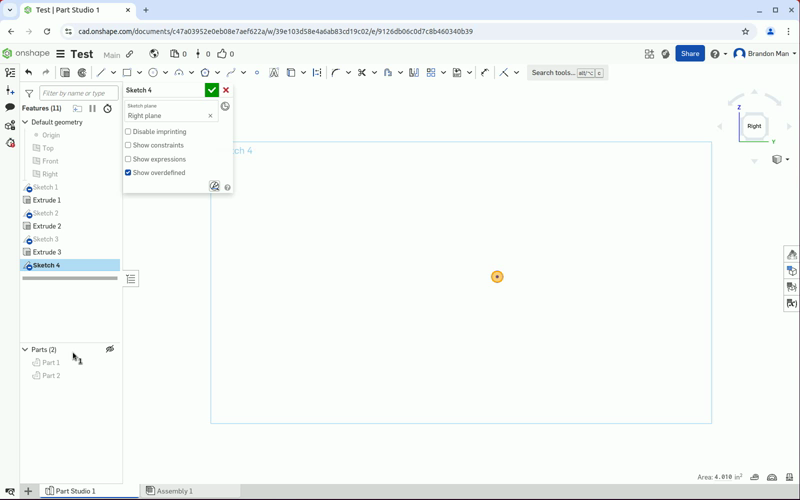
key(shift+y)
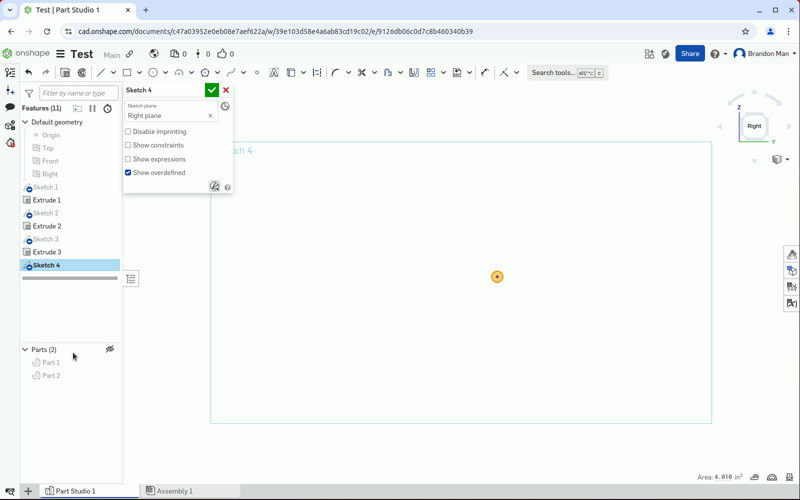
key(shift+e)
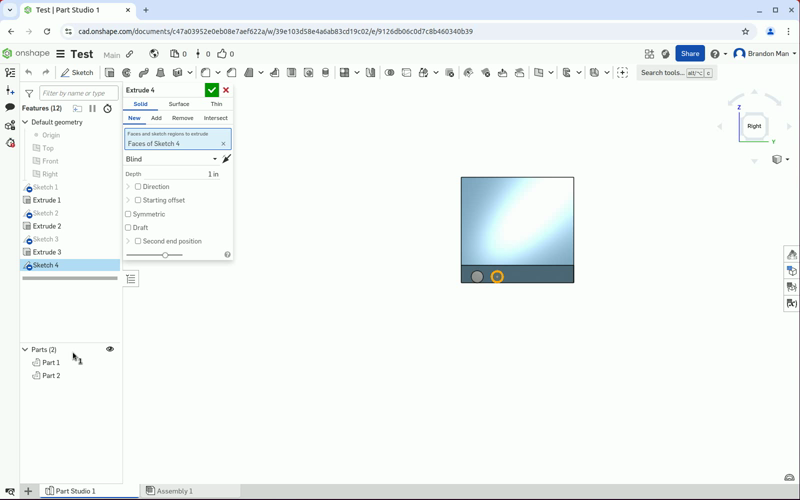
mouse_move(143, 106)
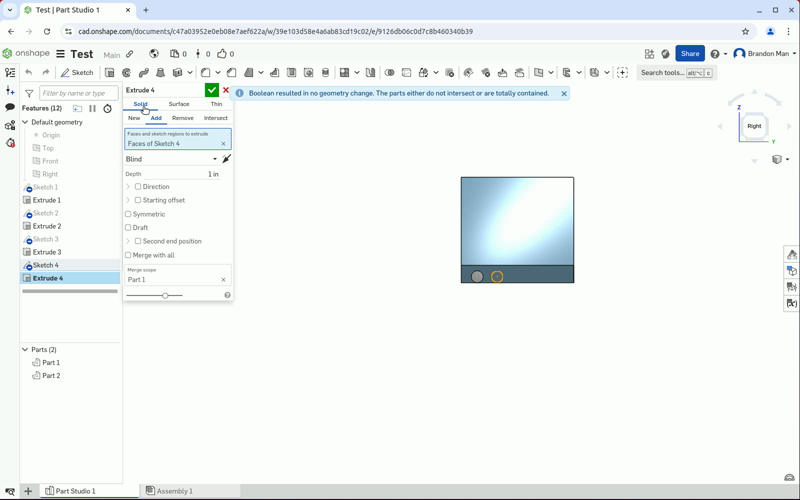
click(143, 106)
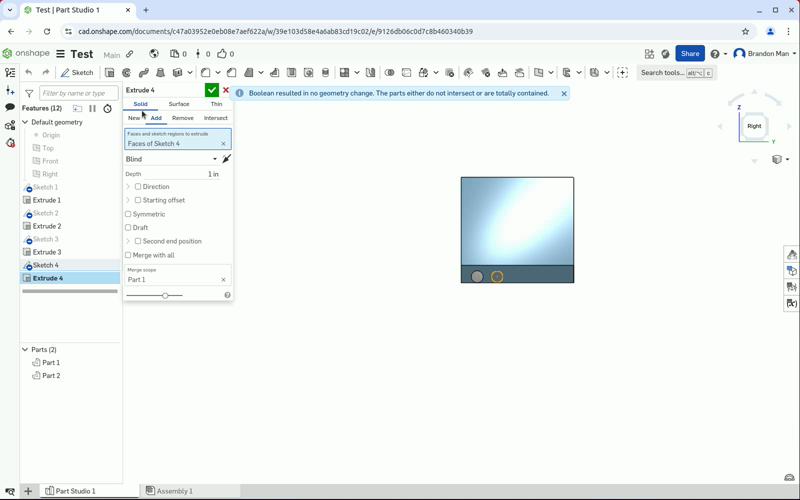
mouse_move(137, 120)
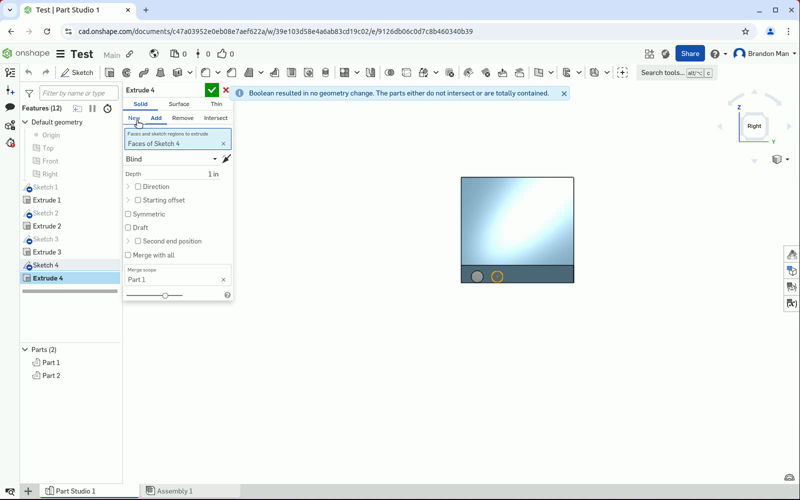
click(137, 120)
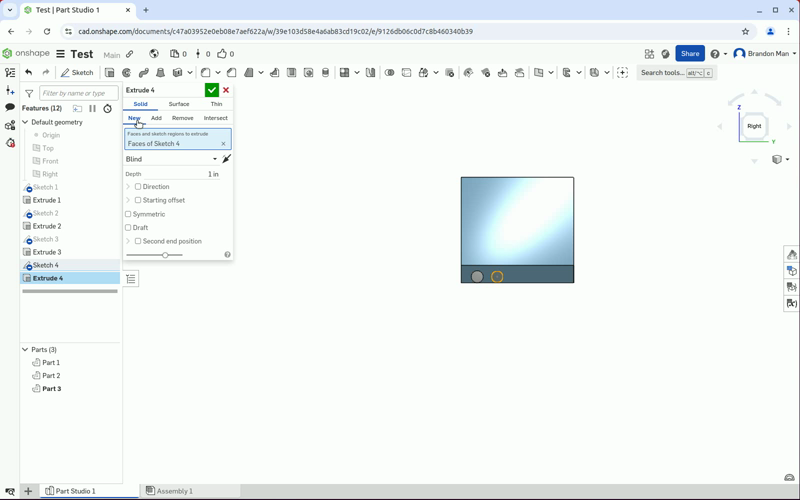
key(tab, 4)
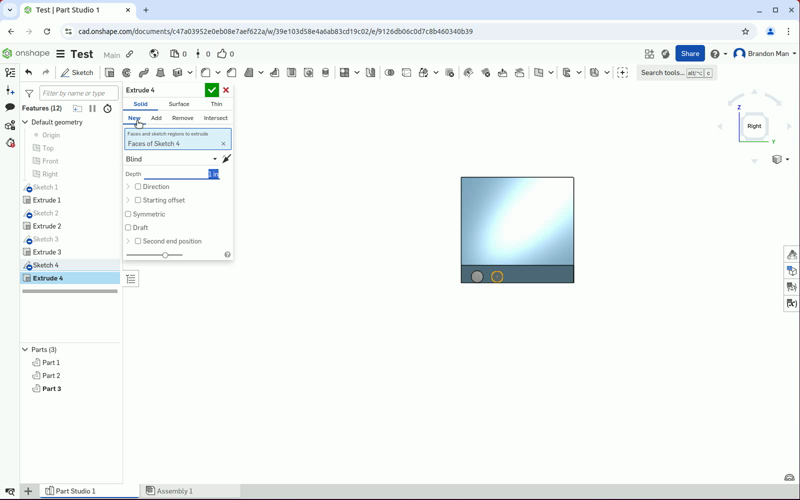
text(13.239)
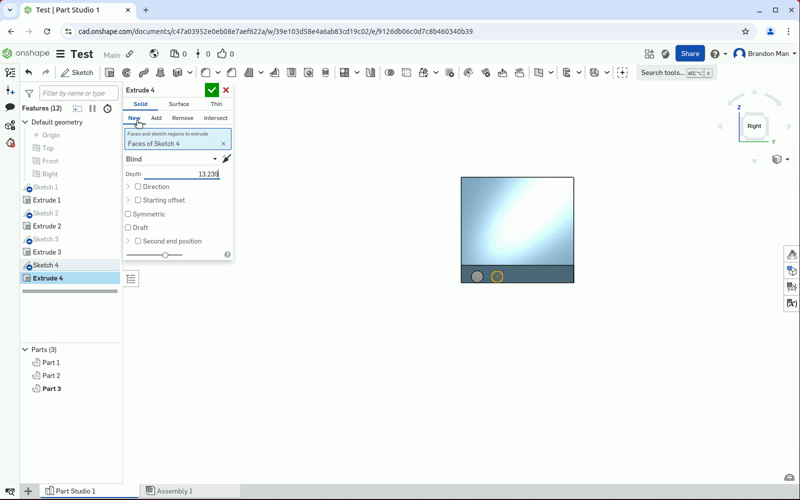
key(enter)
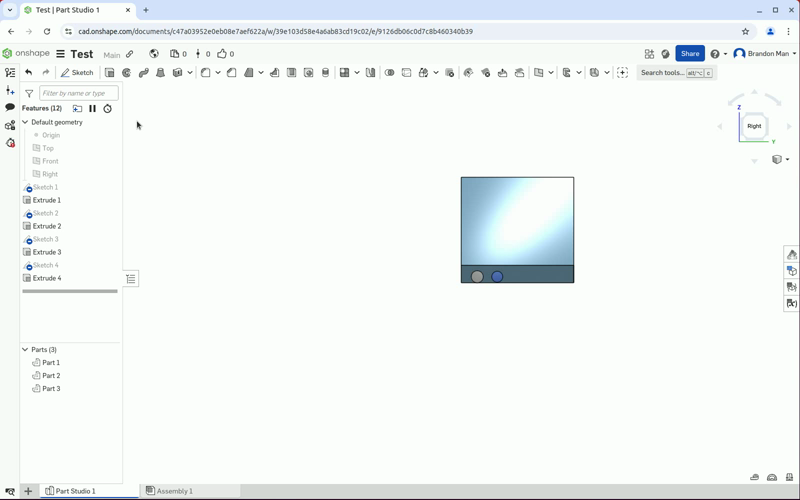
key(shift+h)
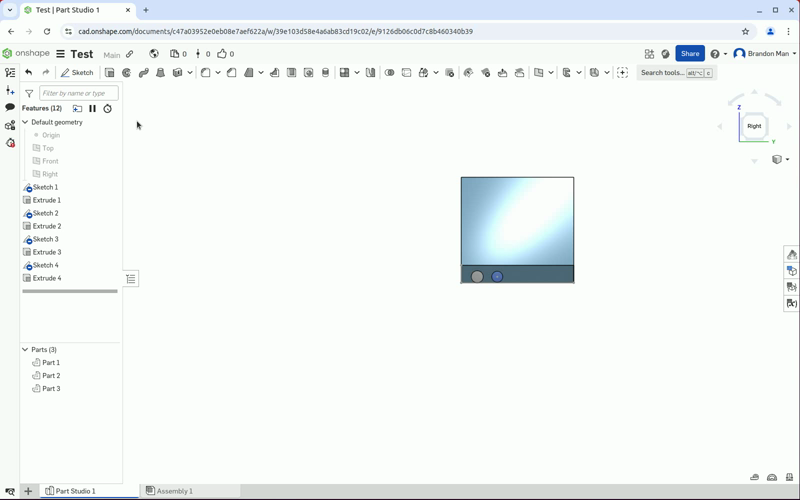
key(shift+h)
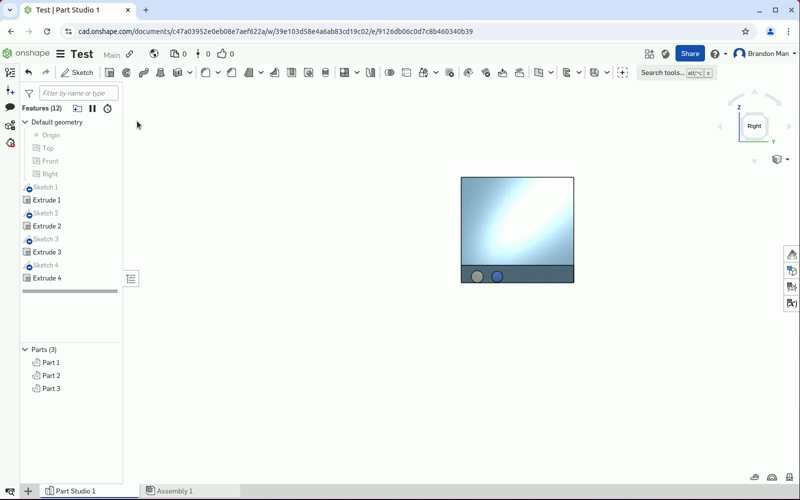
mouse_move(73, 189)
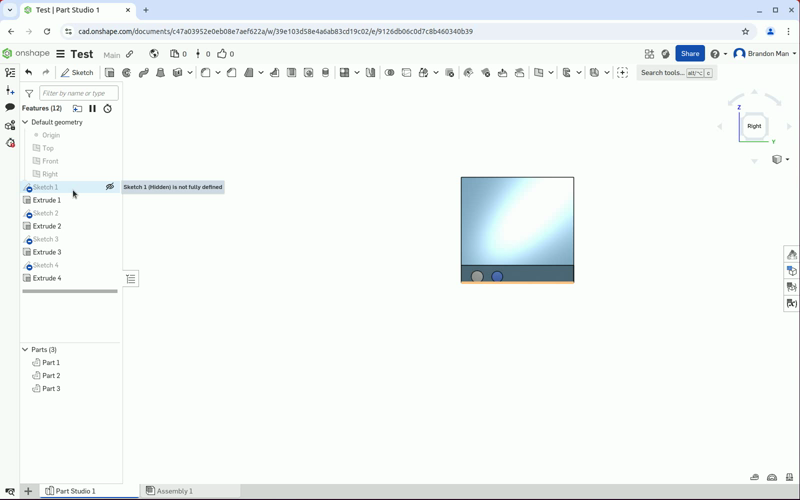
click(73, 189)
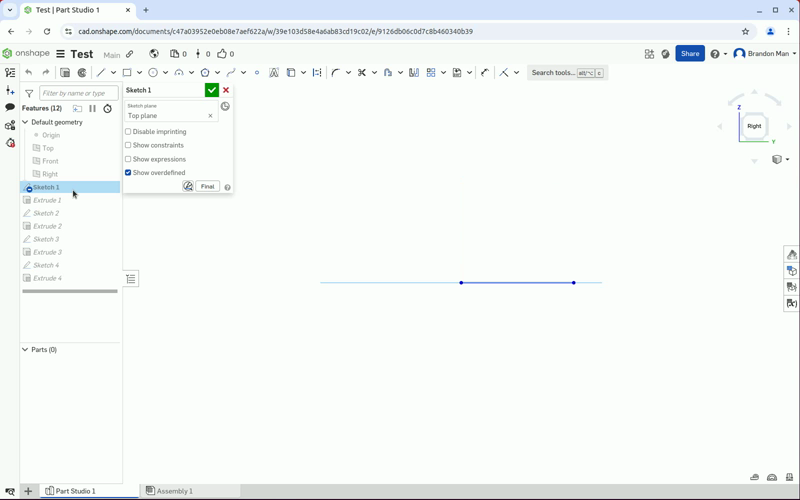
mouse_move(229, 92)
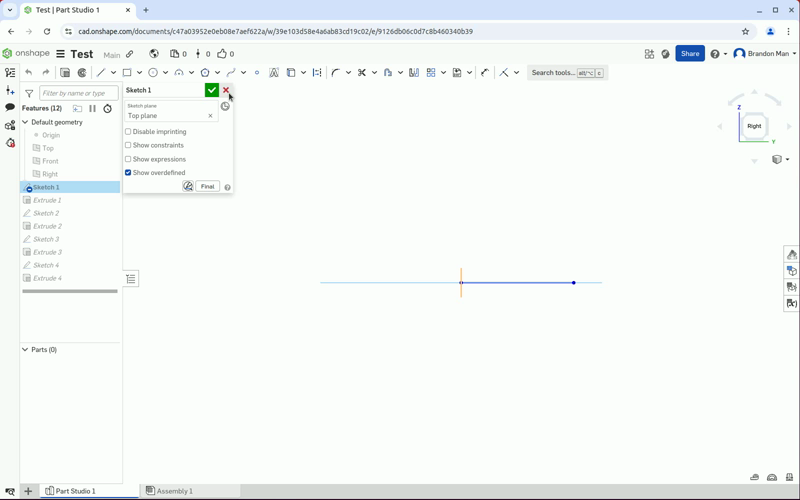
click(229, 92)
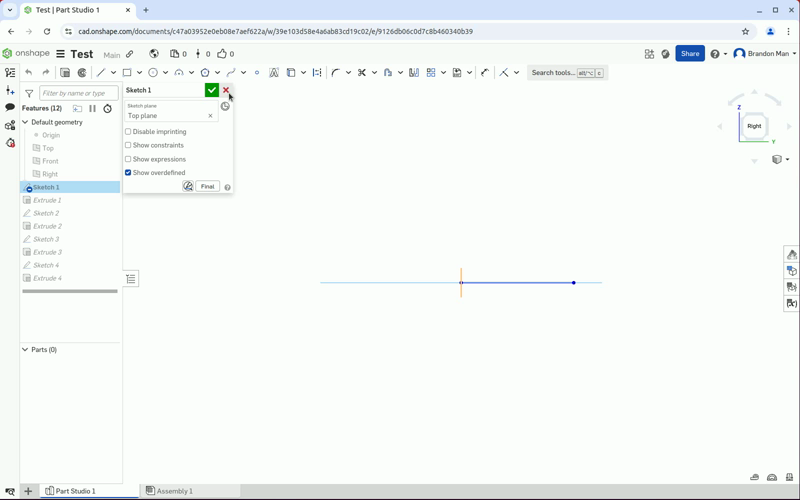
key(shift+s)
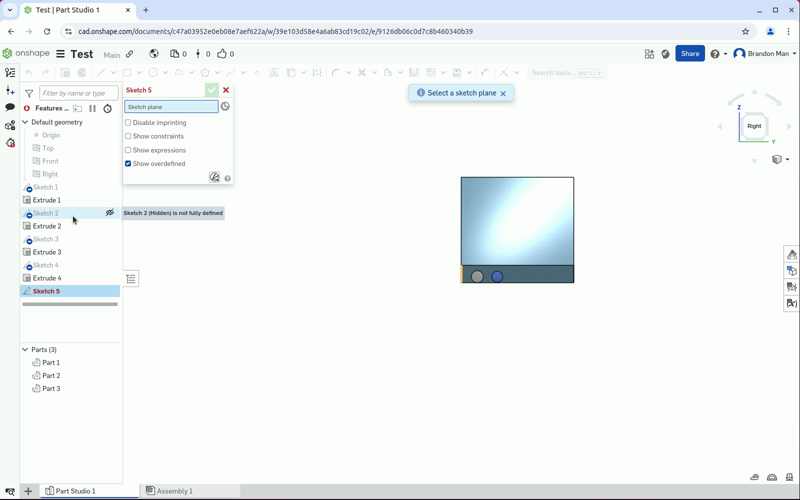
scroll(3)
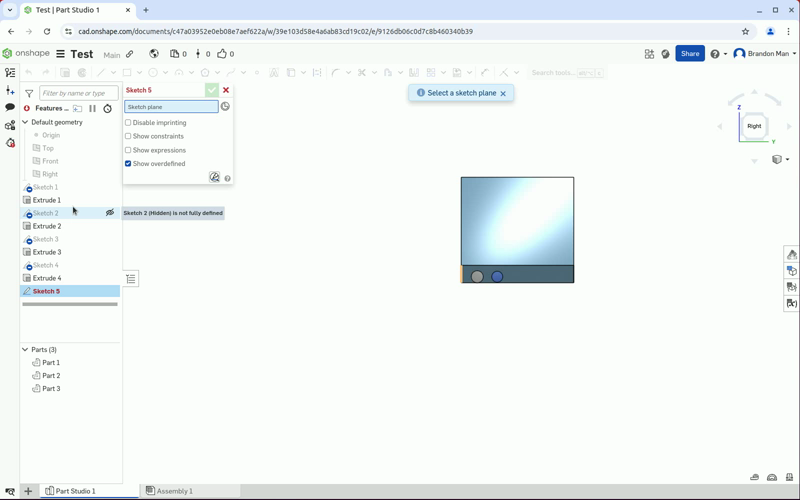
mouse_move(73, 176)
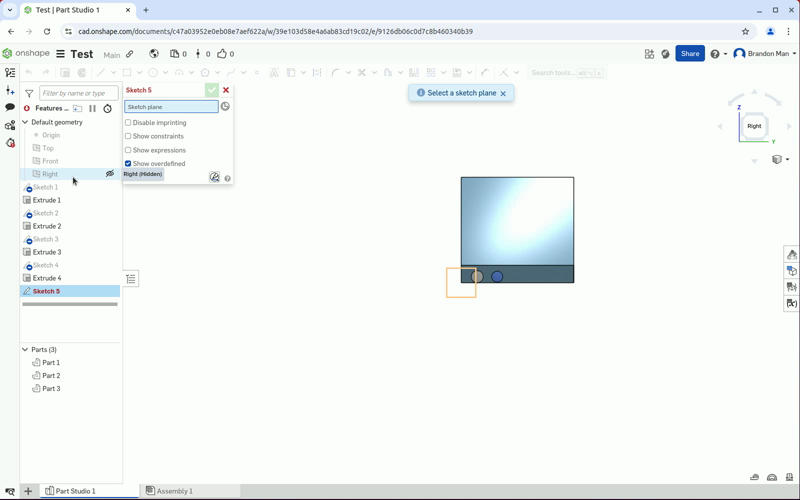
click(73, 176)
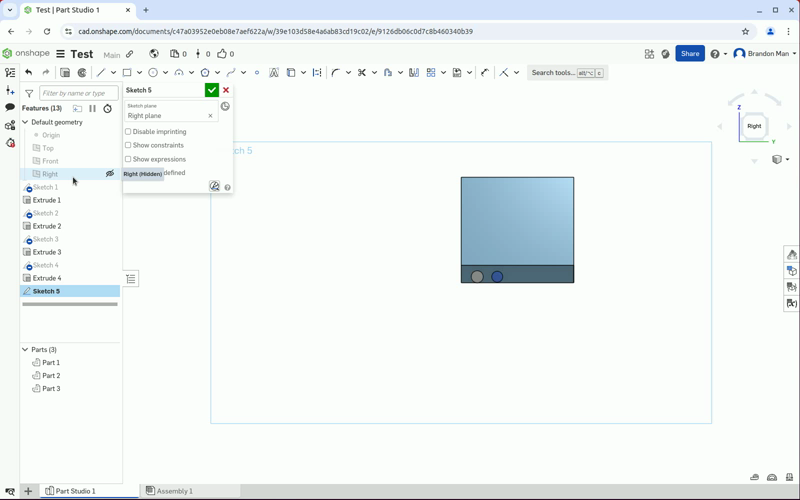
mouse_move(73, 352)
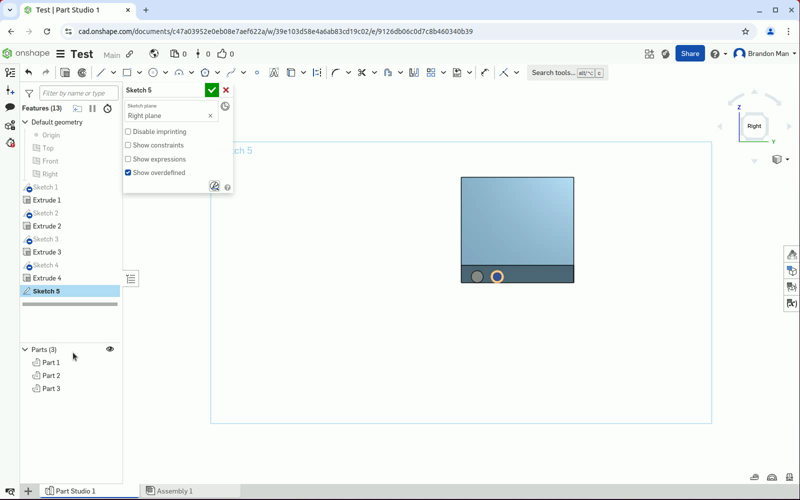
key(y)
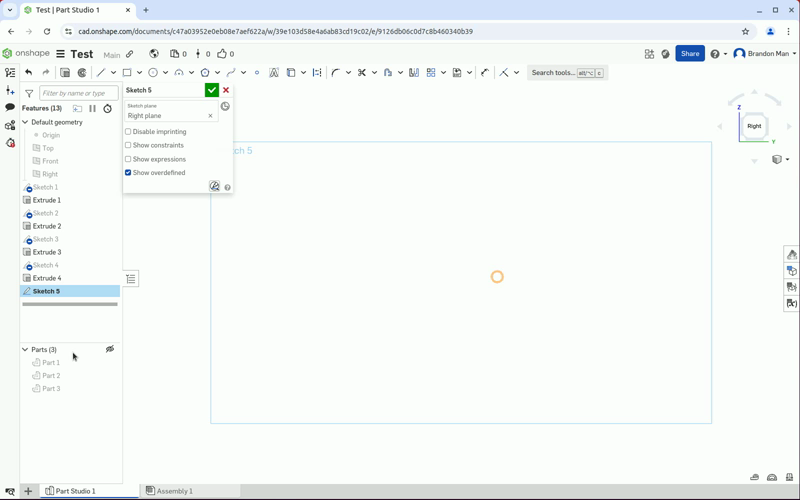
key(c)
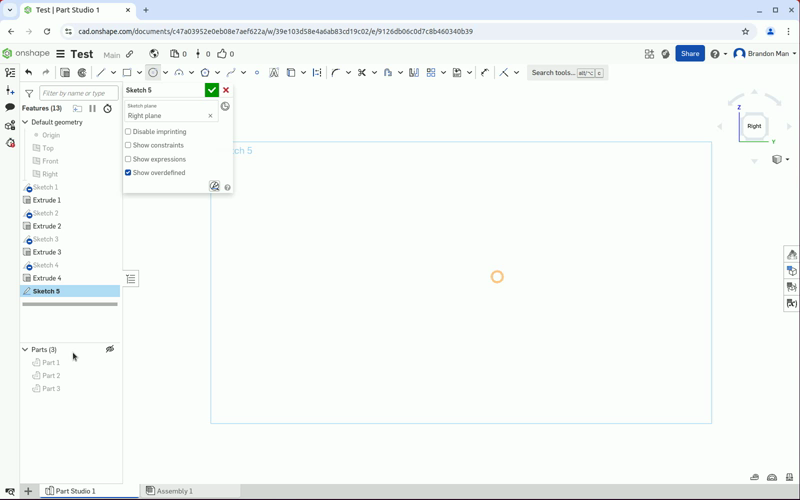
key_down(shift)
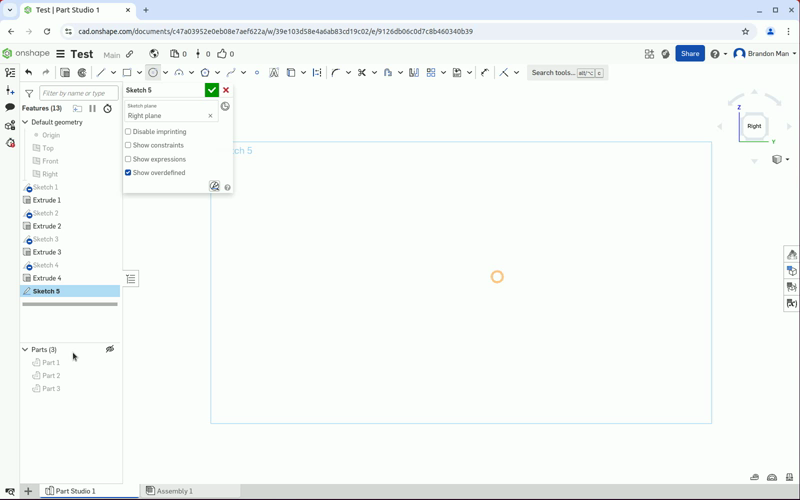
mouse_move(517, 276)
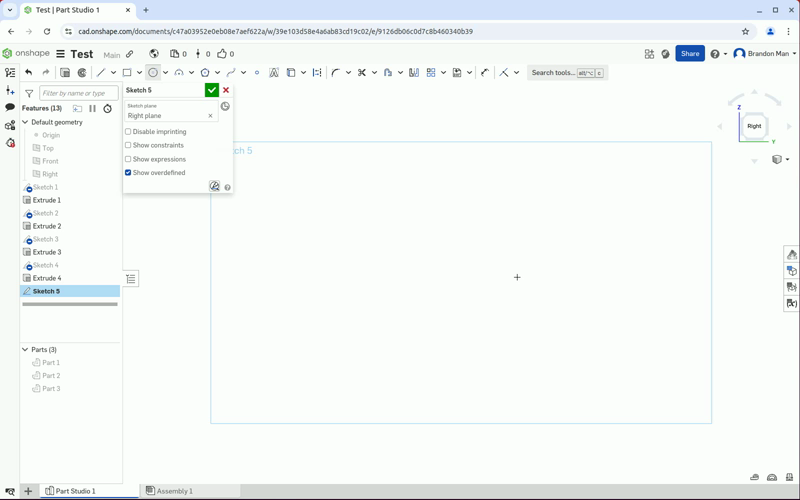
click(517, 276)
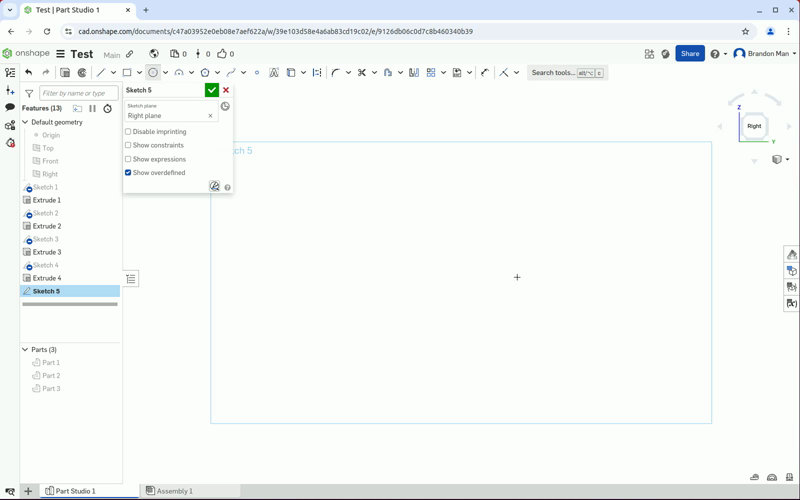
key_up(shift)
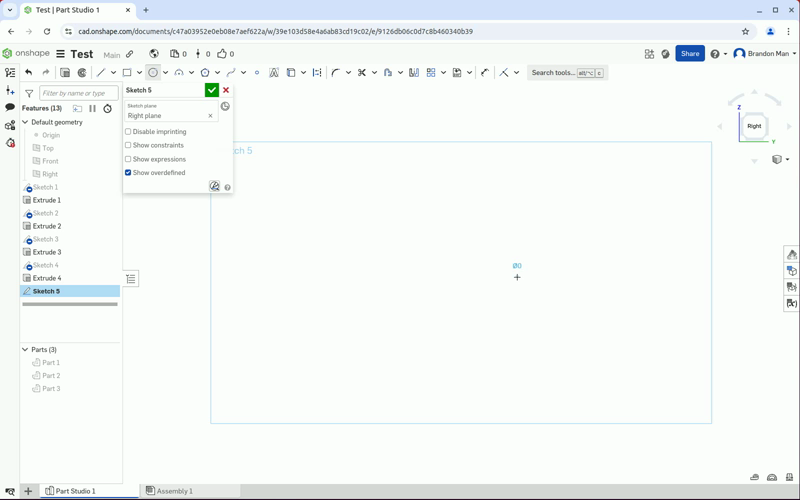
mouse_move(523, 276)
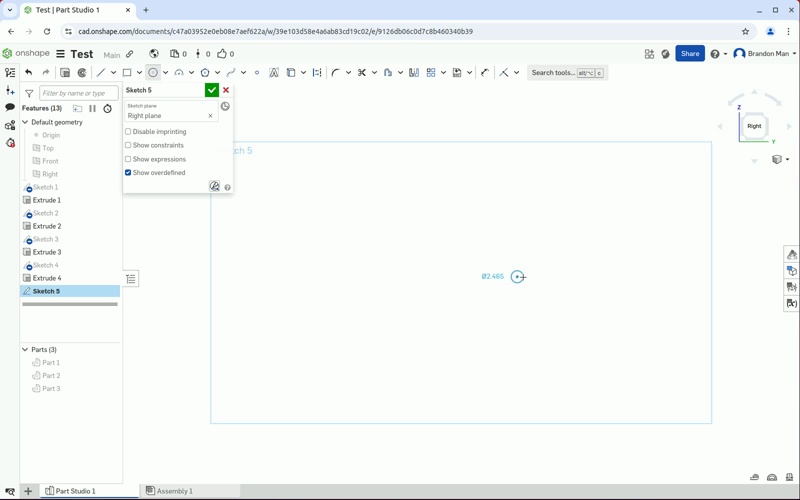
click(523, 276)
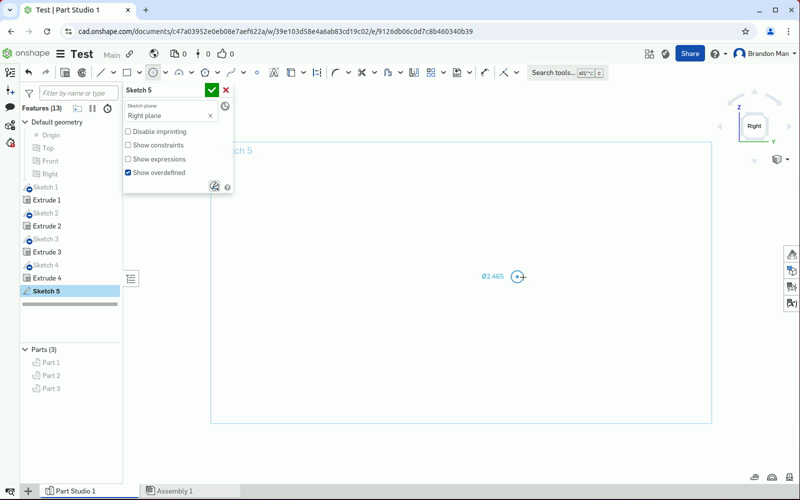
key(esc)
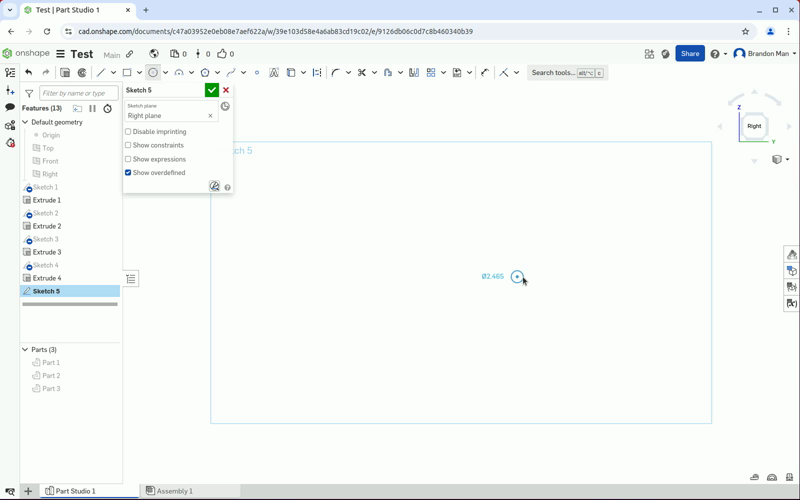
mouse_move(521, 273)
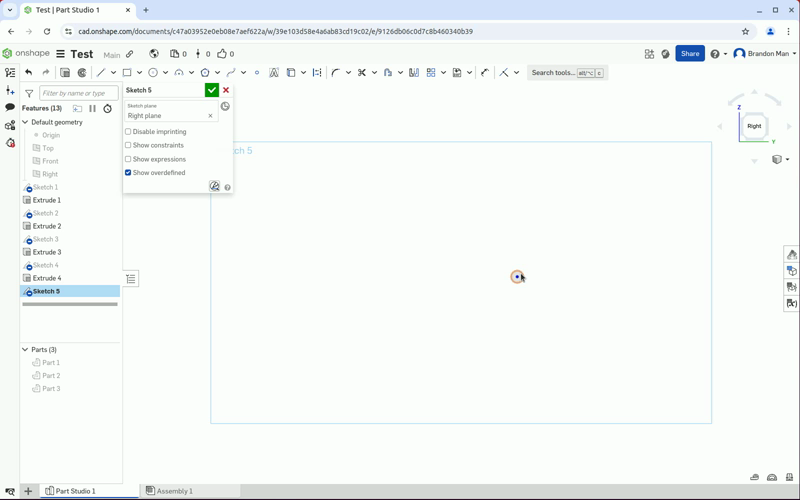
scroll(6)
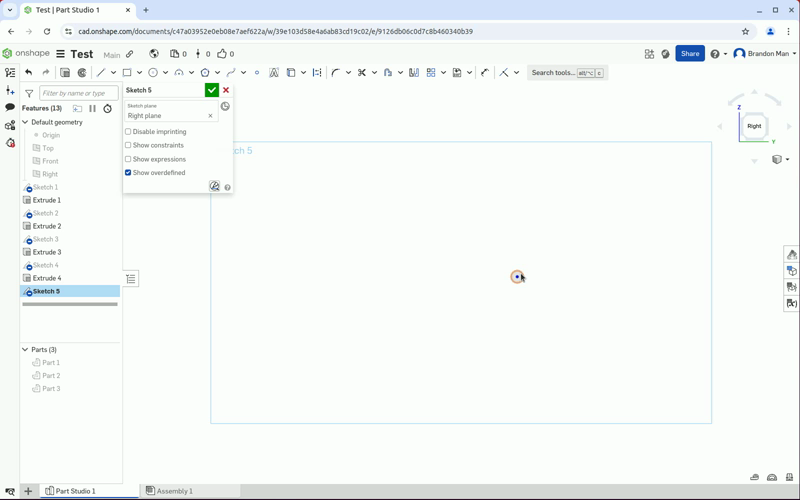
scroll(6)
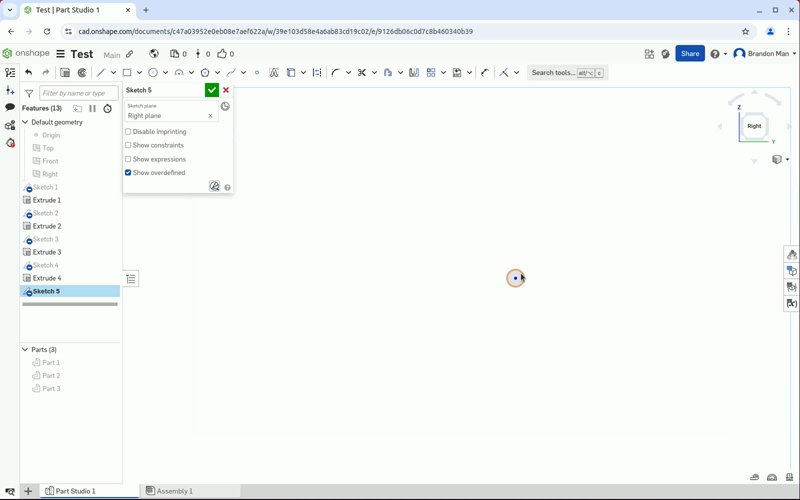
scroll(6)
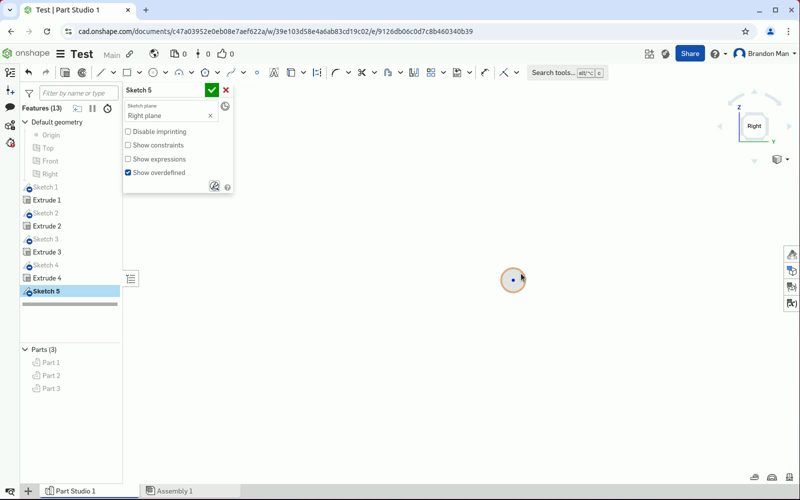
scroll(6)
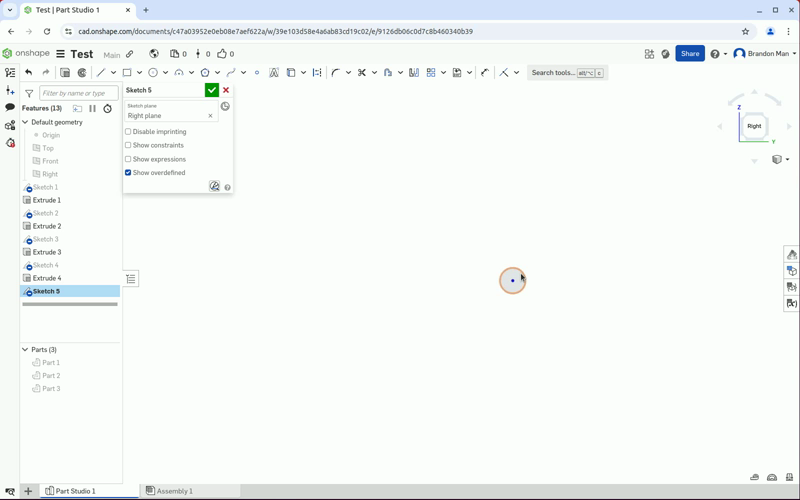
scroll(6)
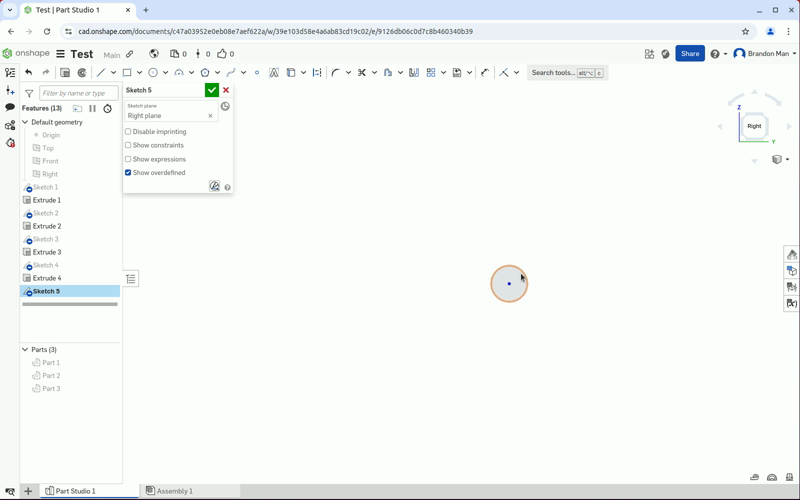
scroll(6)
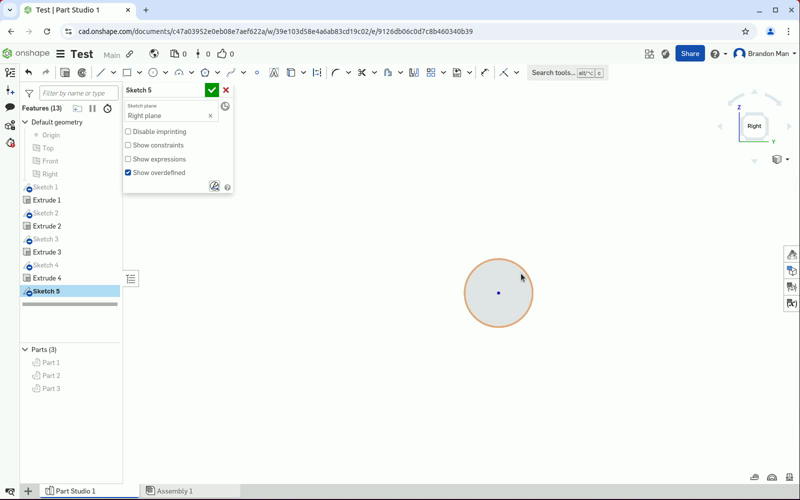
scroll(6)
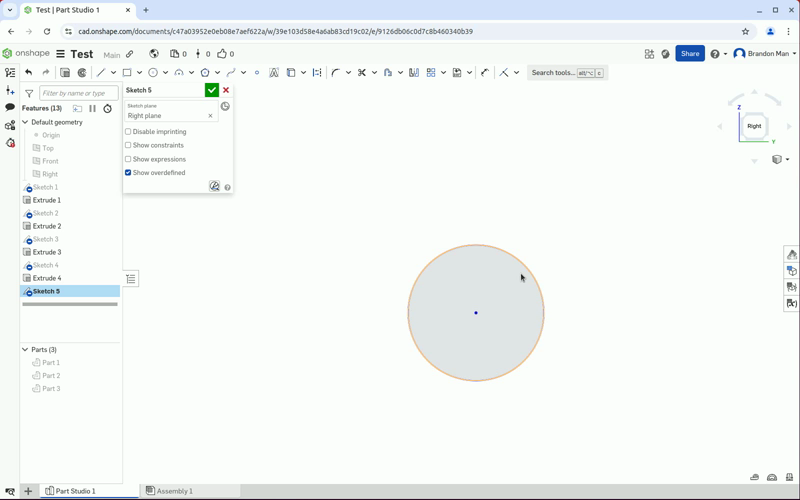
click(521, 273)
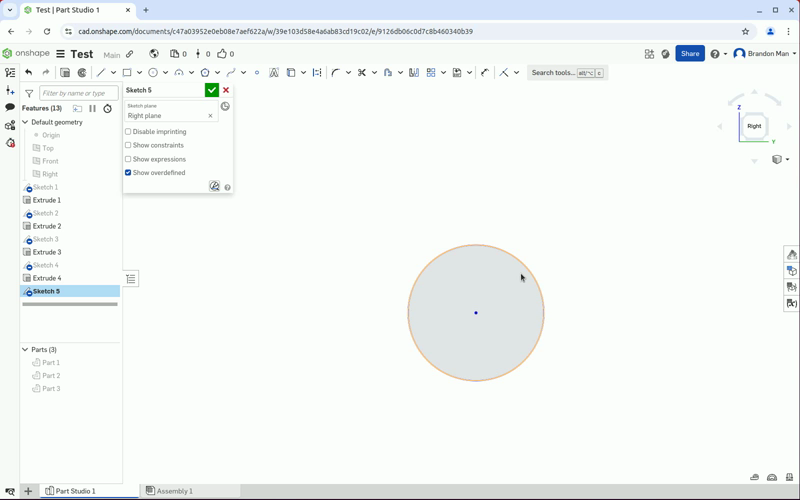
scroll(-6)
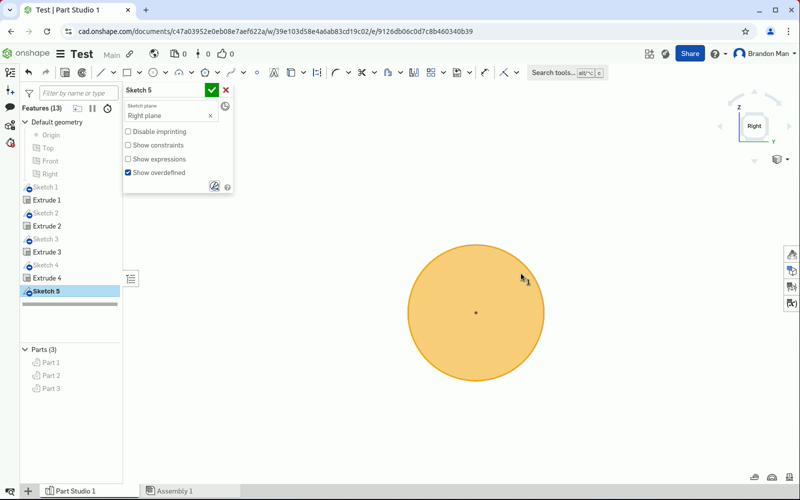
scroll(-6)
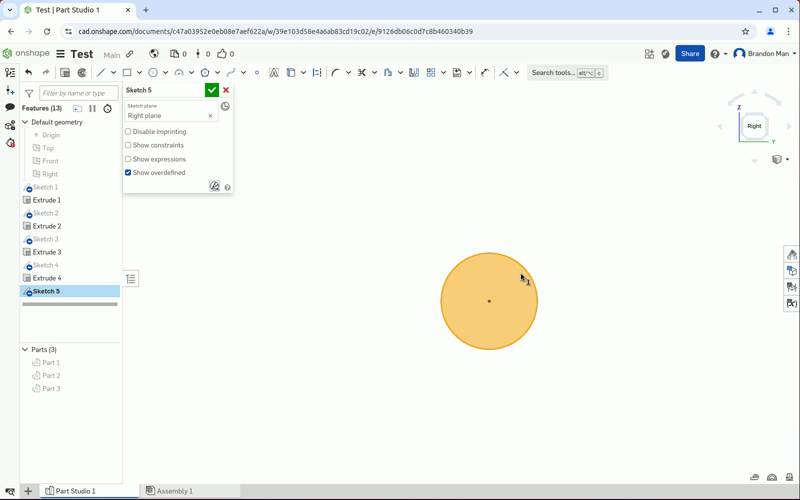
scroll(-6)
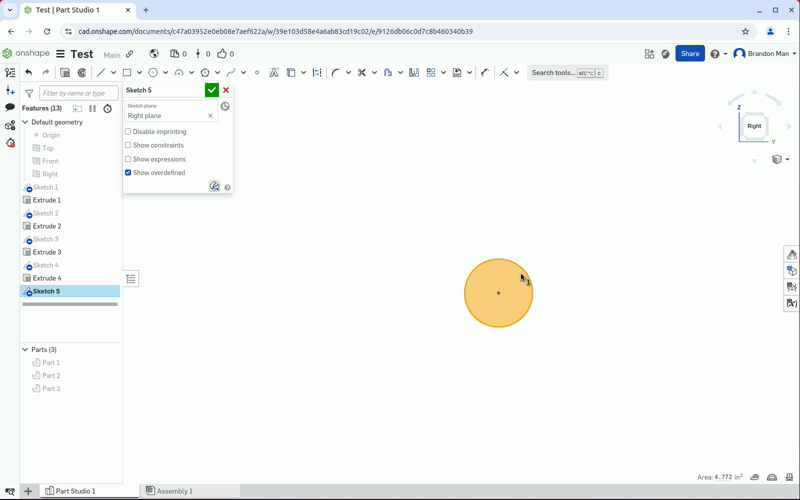
scroll(-6)
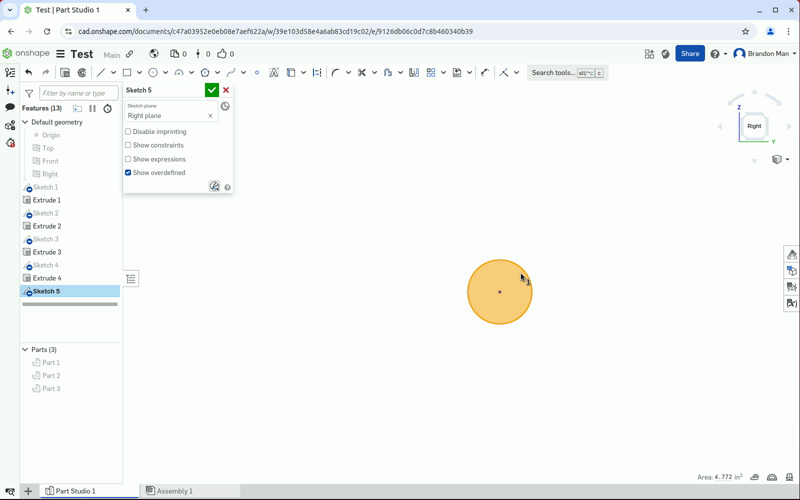
scroll(-6)
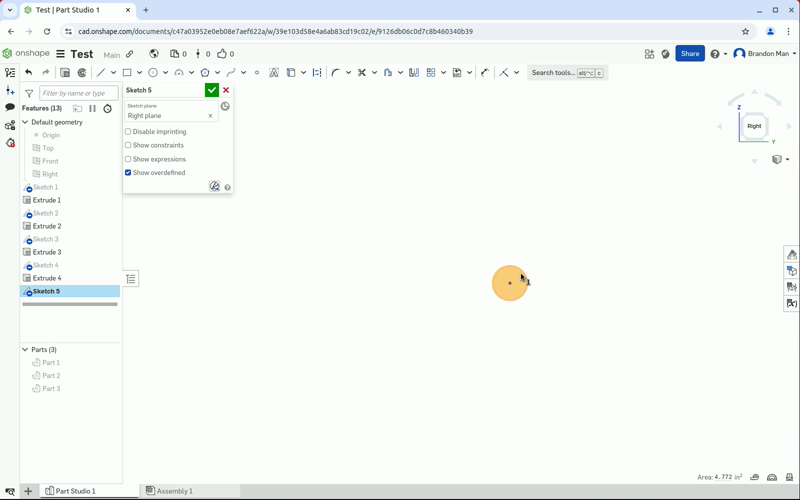
scroll(-6)
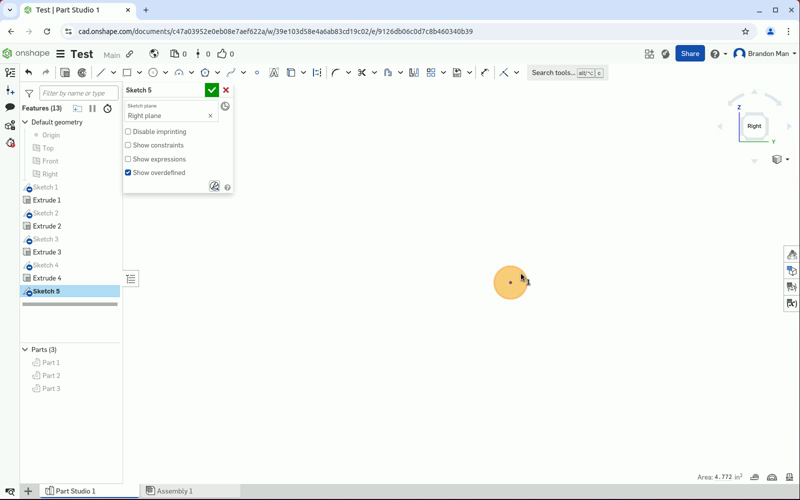
scroll(-6)
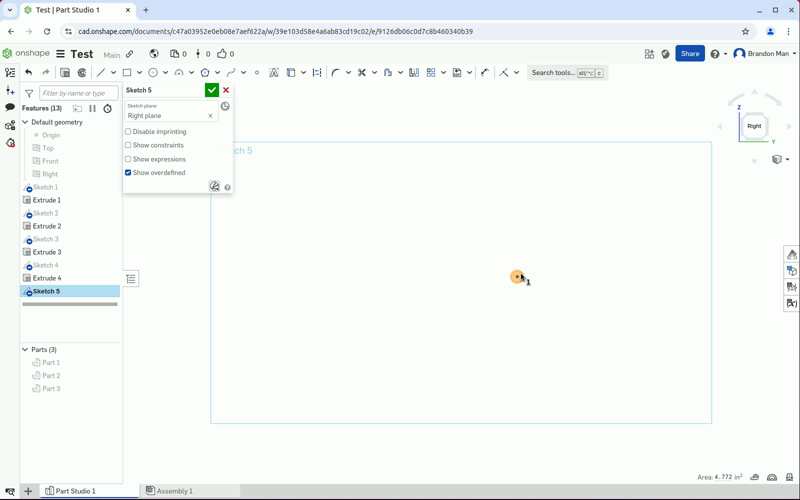
mouse_move(73, 352)
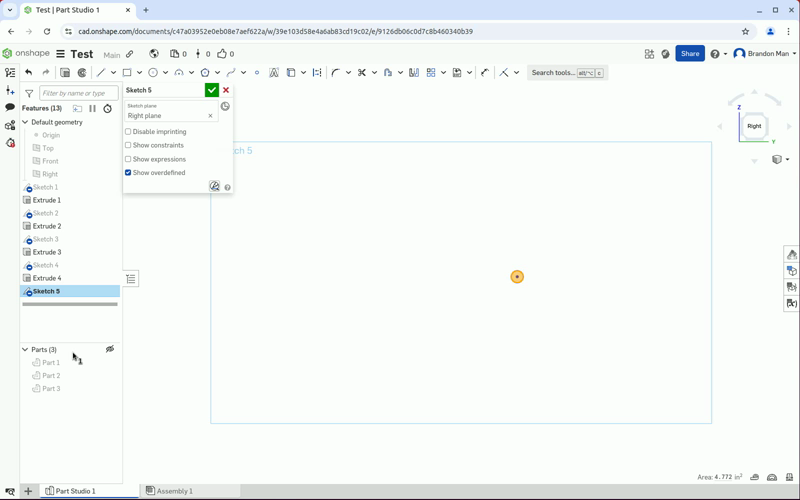
key(shift+y)
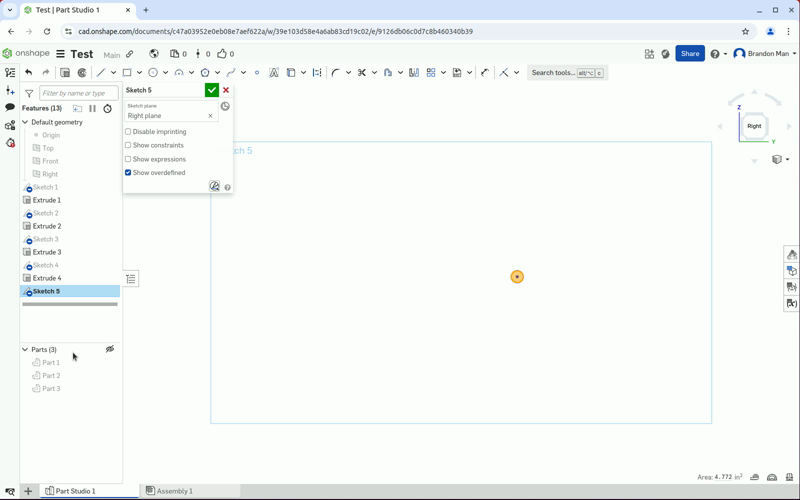
key(shift+e)
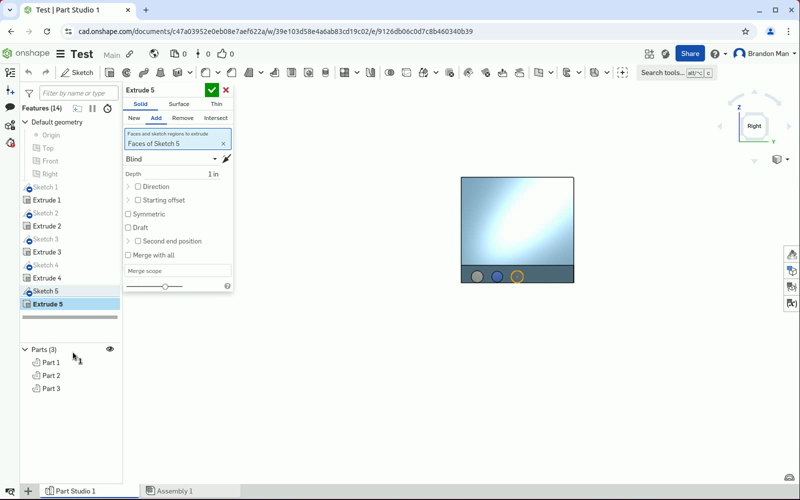
mouse_move(143, 106)
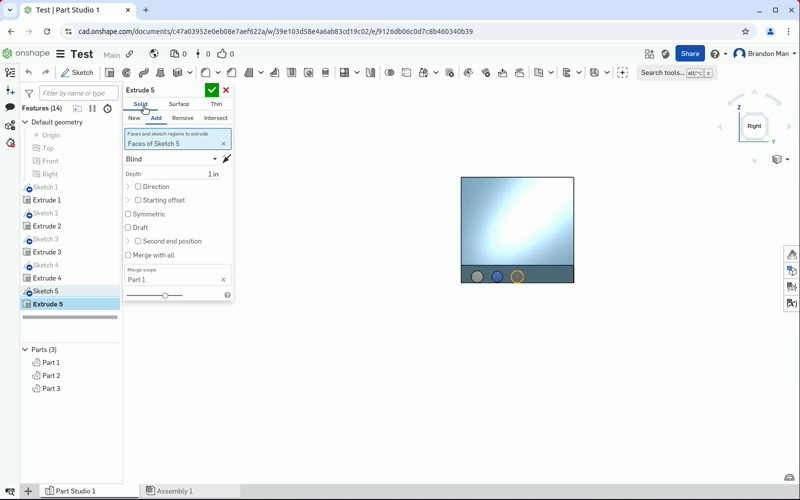
click(143, 106)
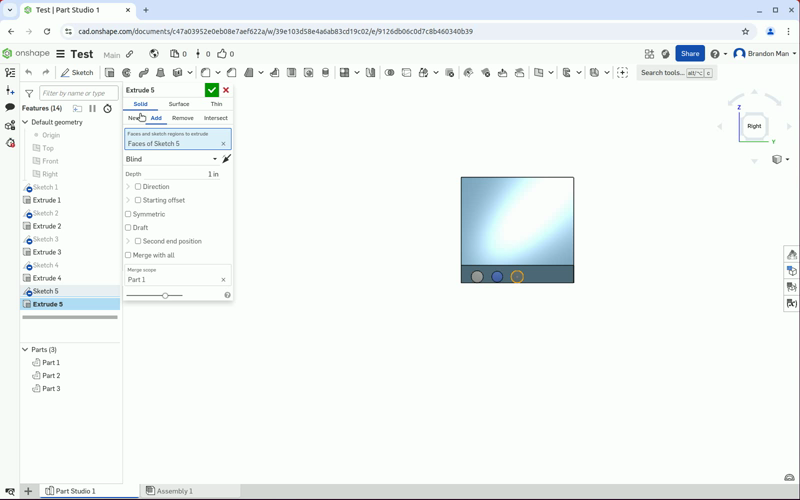
mouse_move(137, 120)
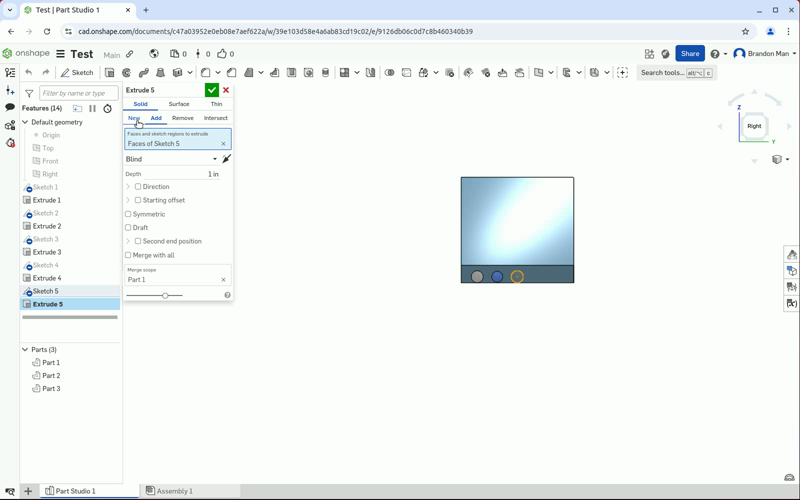
click(137, 120)
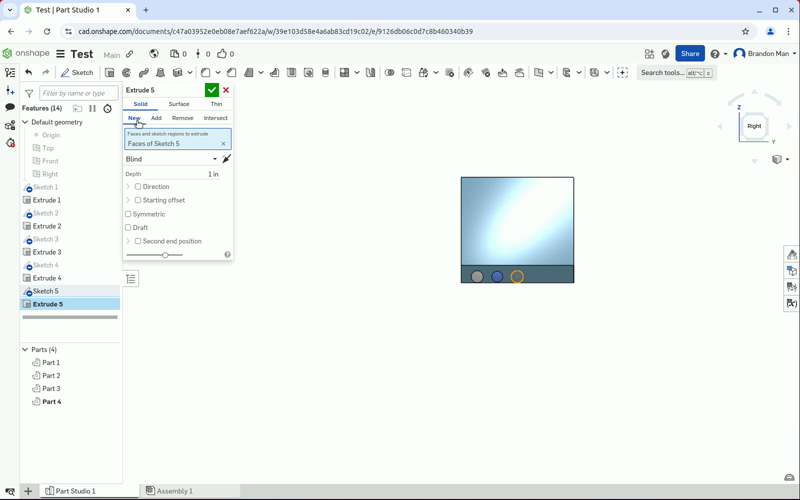
key(tab, 4)
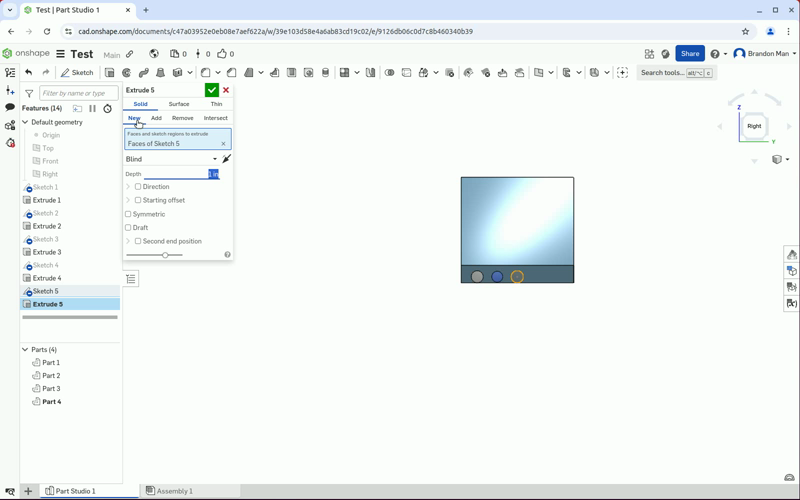
text(13.239)
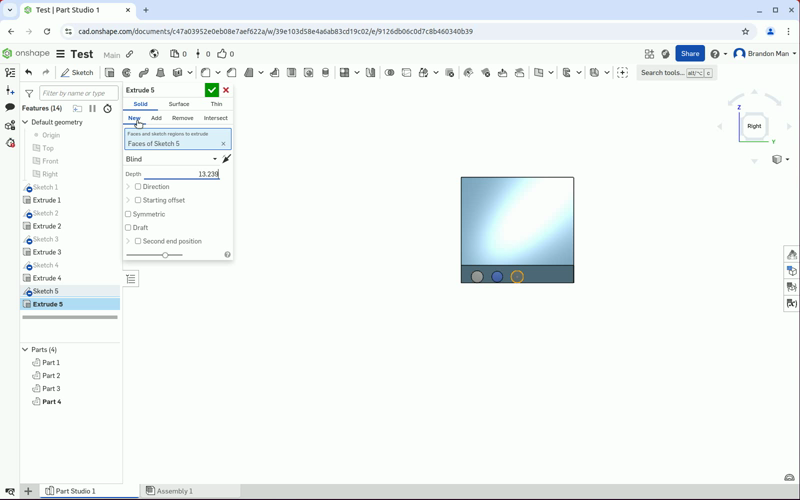
key(enter)
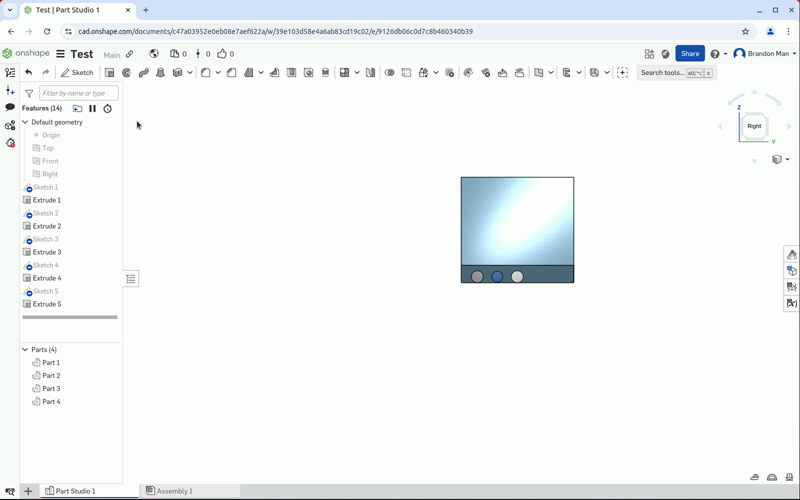
key(shift+h)
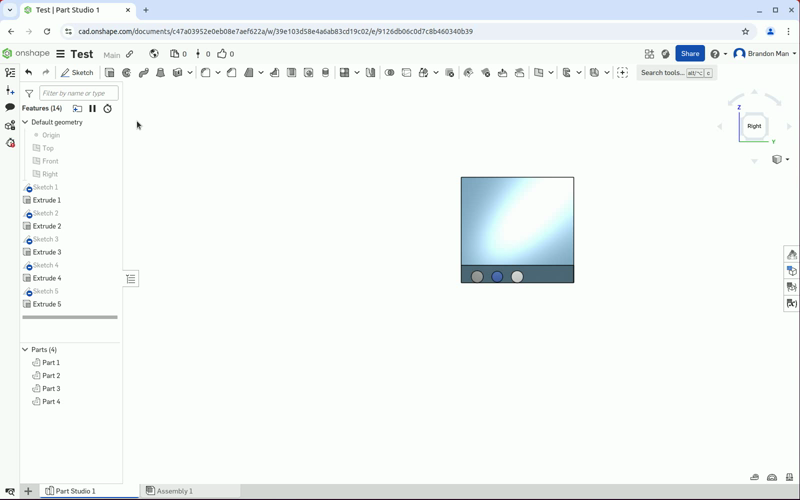
key(shift+h)
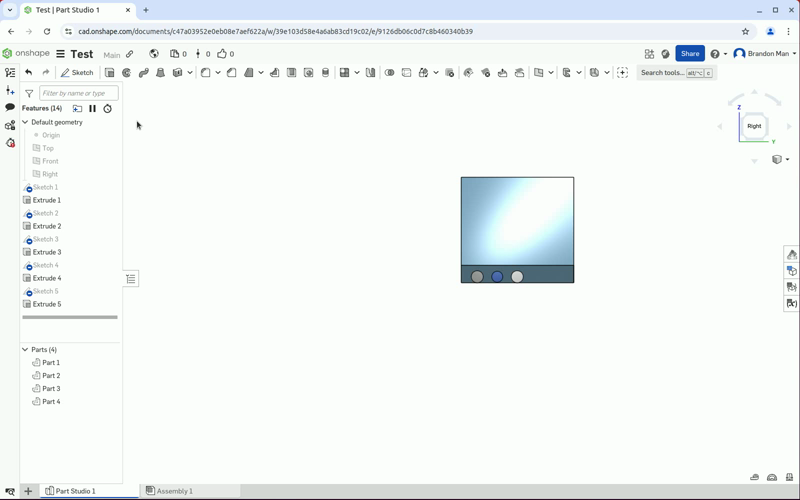
mouse_move(73, 189)
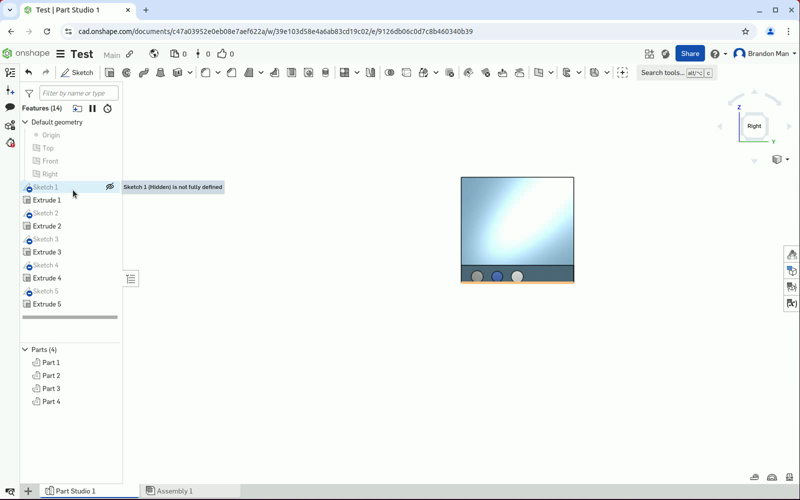
click(73, 189)
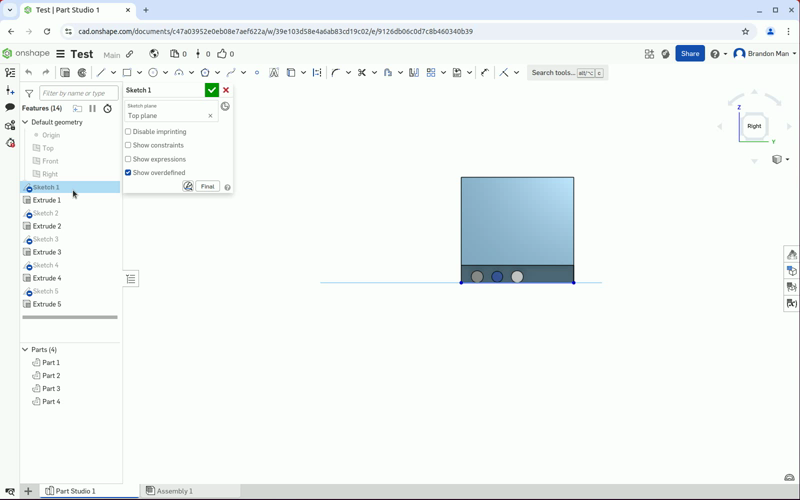
mouse_move(229, 92)
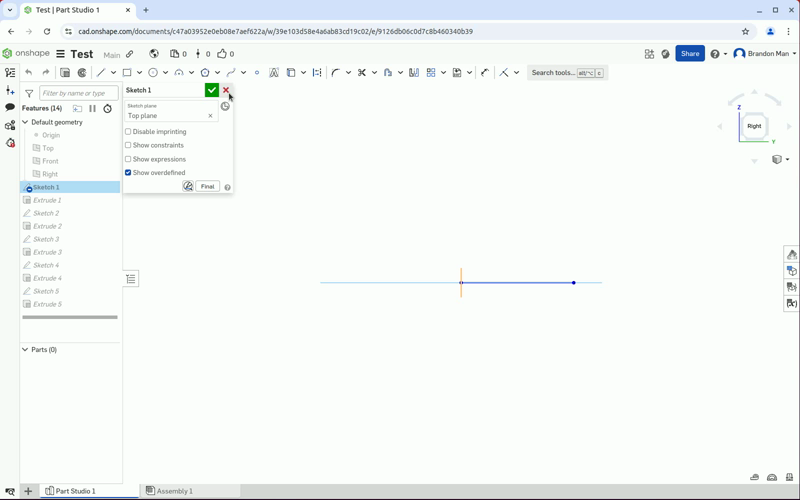
click(229, 92)
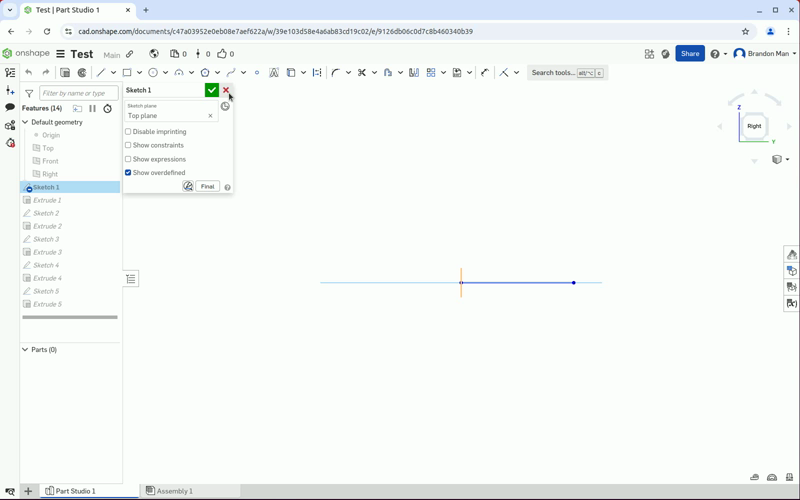
key(shift+s)
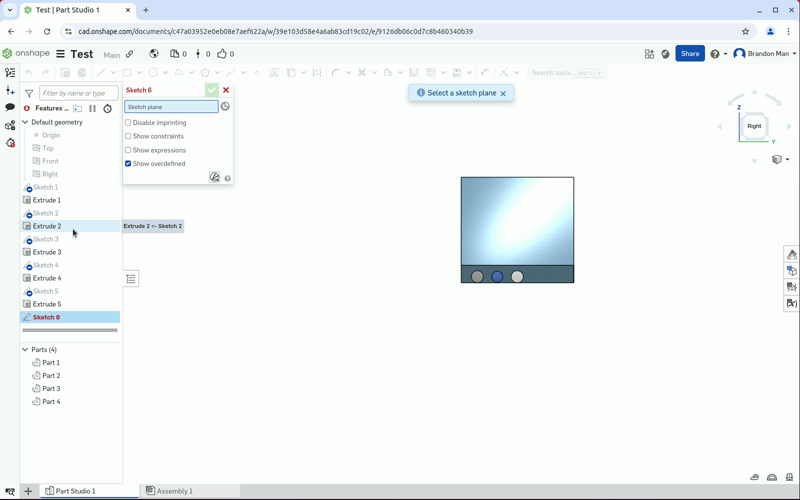
scroll(3)
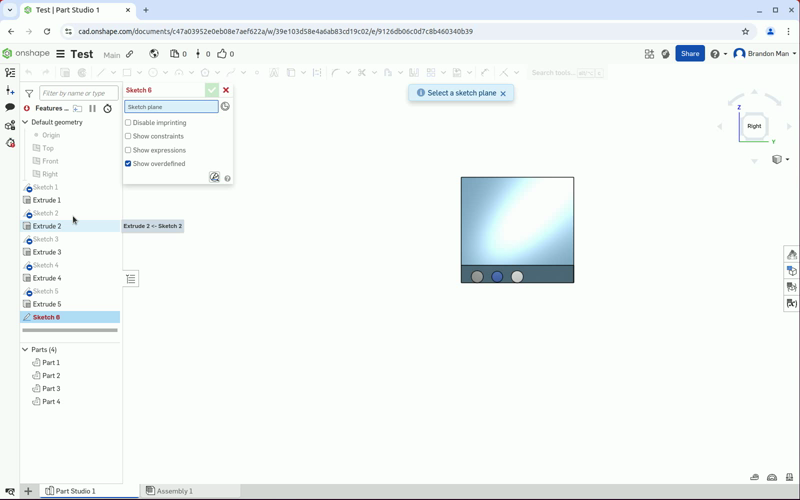
mouse_move(73, 176)
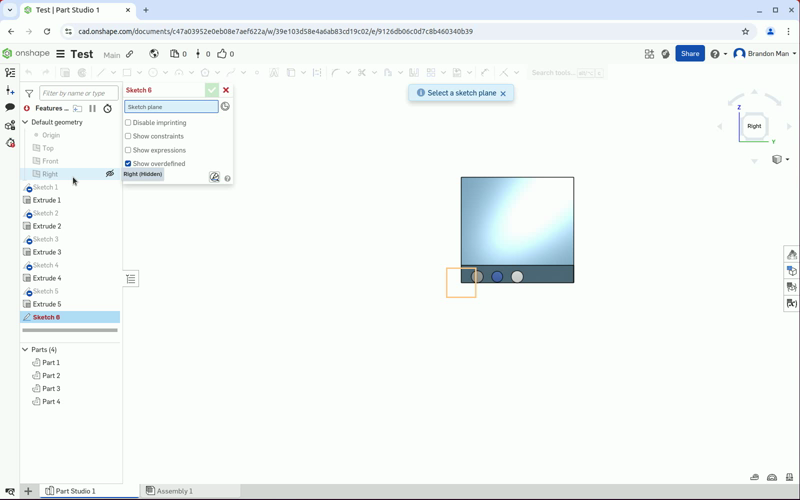
click(73, 176)
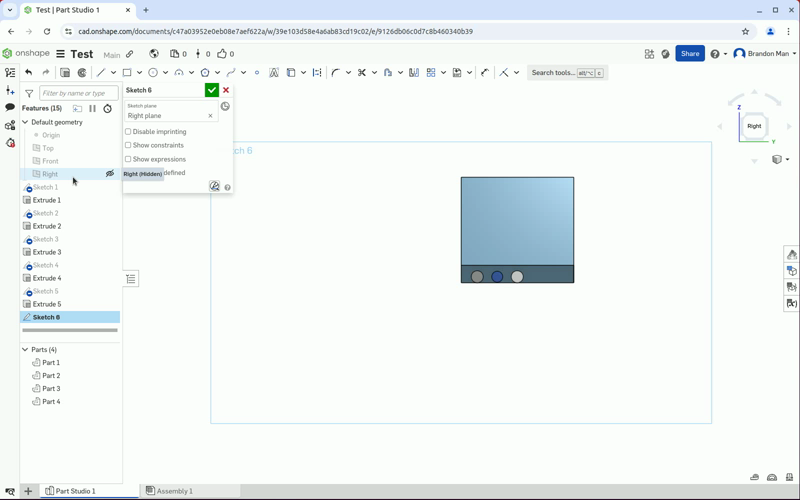
mouse_move(73, 352)
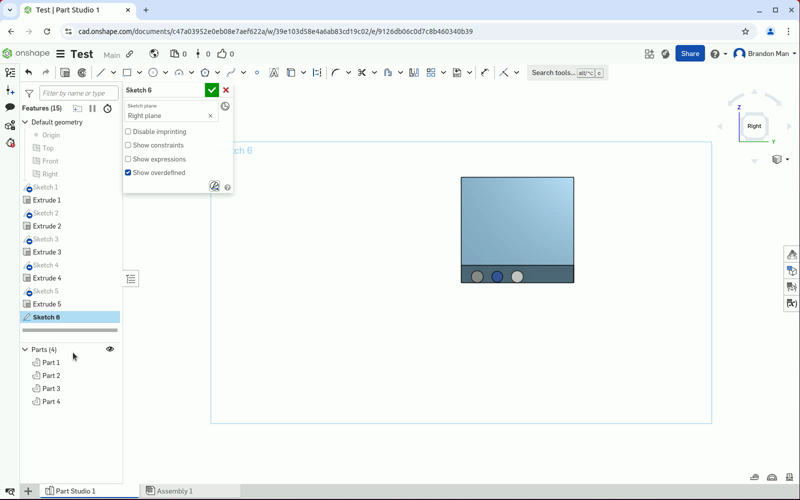
key(y)
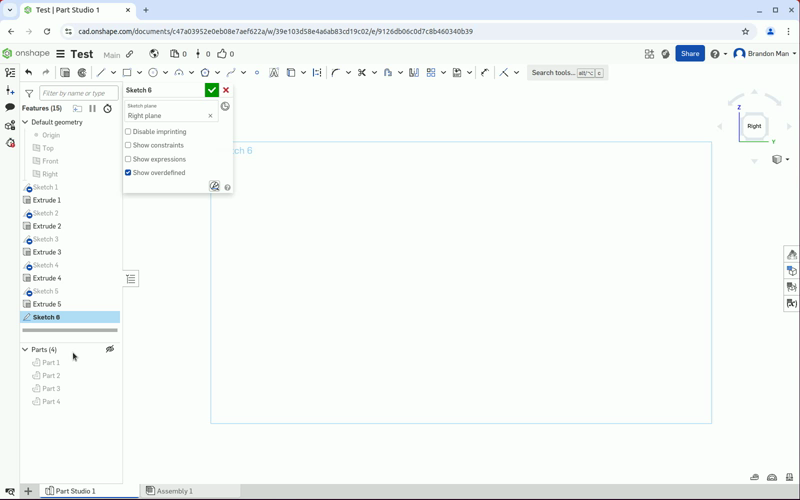
key(c)
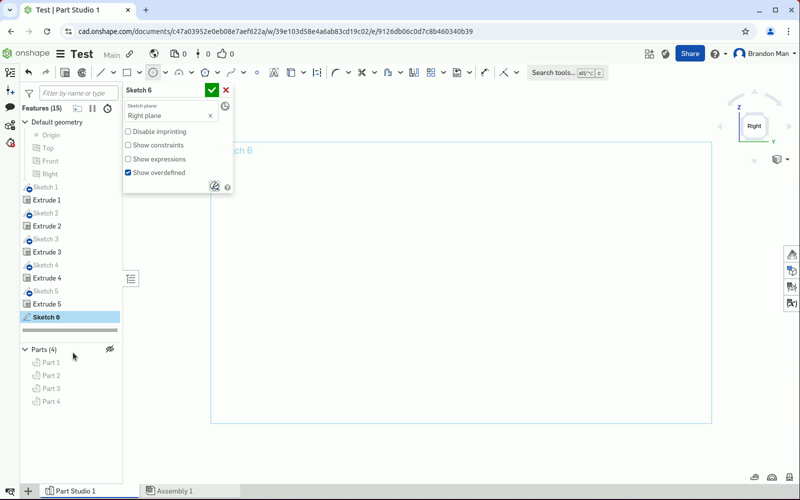
key_down(shift)
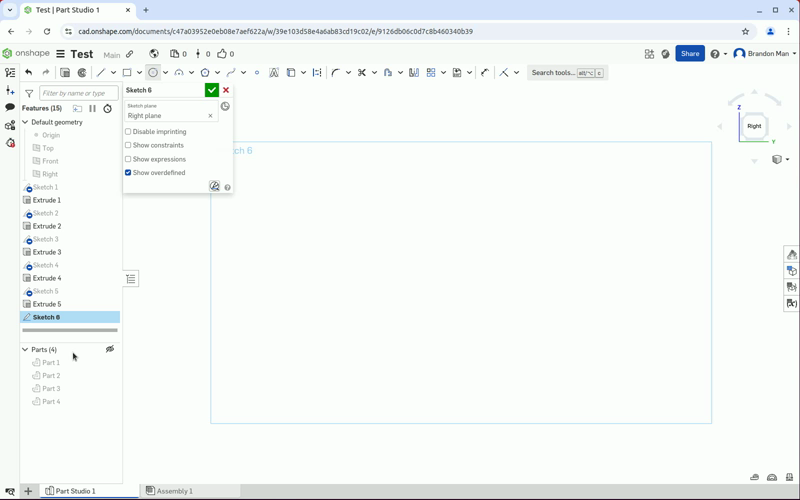
mouse_move(538, 276)
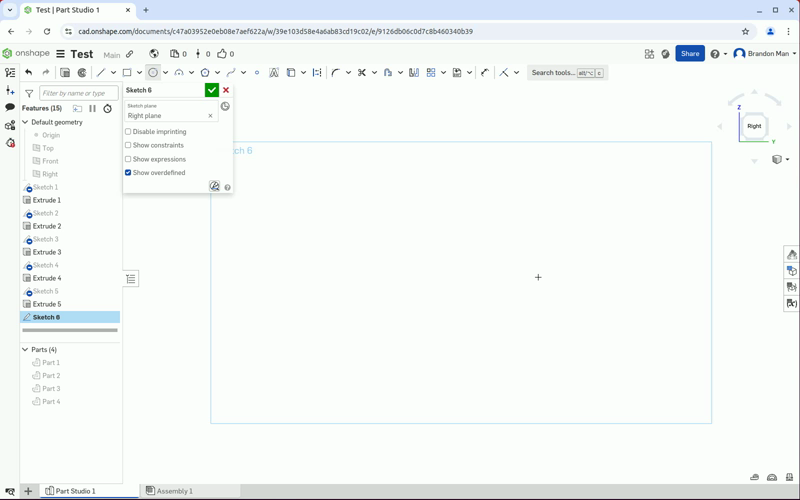
click(538, 276)
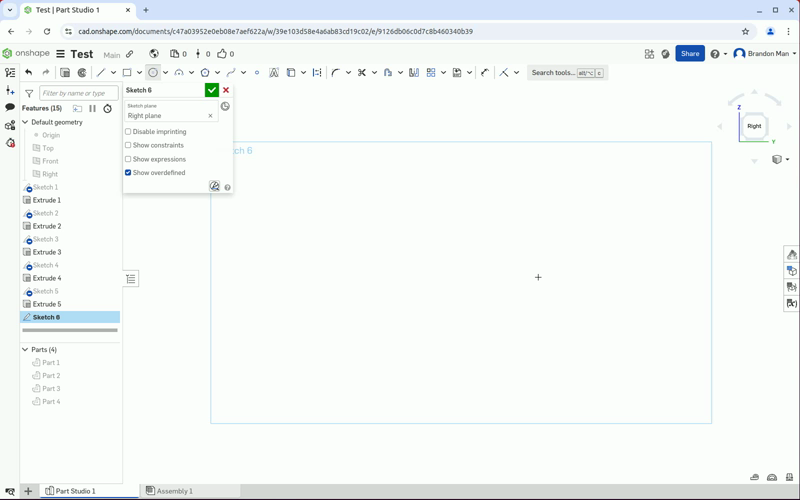
key_up(shift)
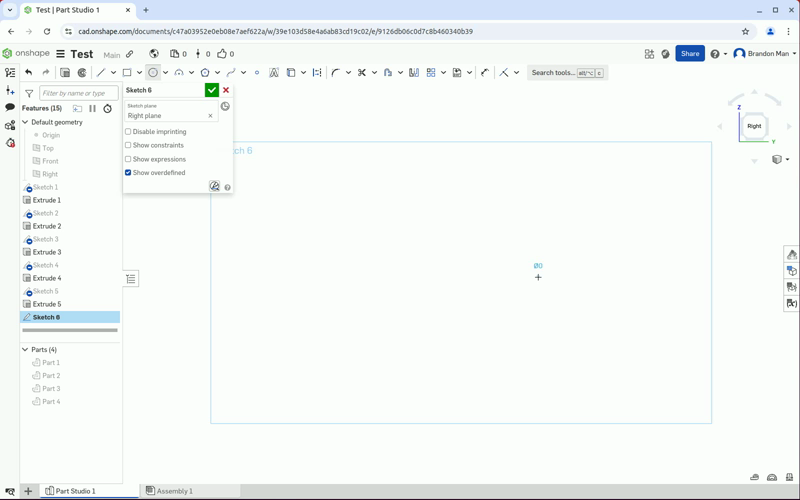
mouse_move(543, 276)
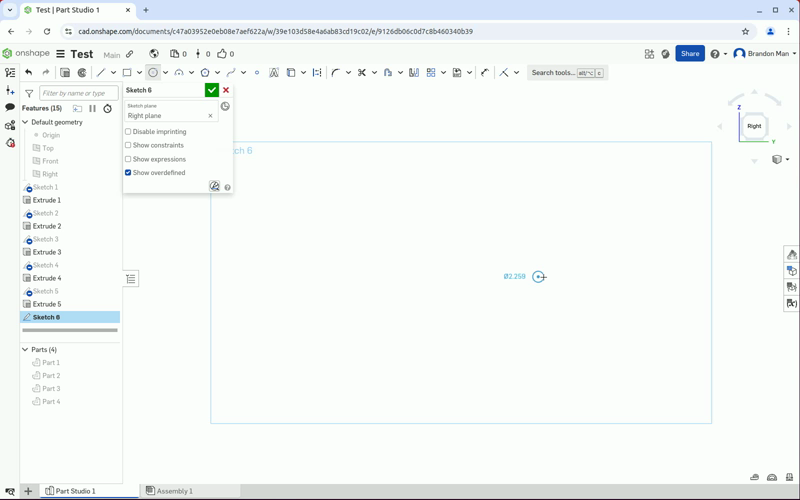
click(543, 276)
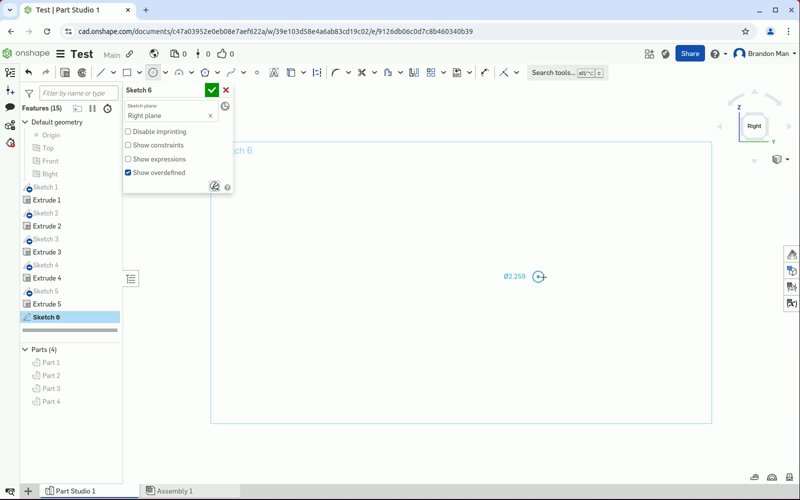
key(esc)
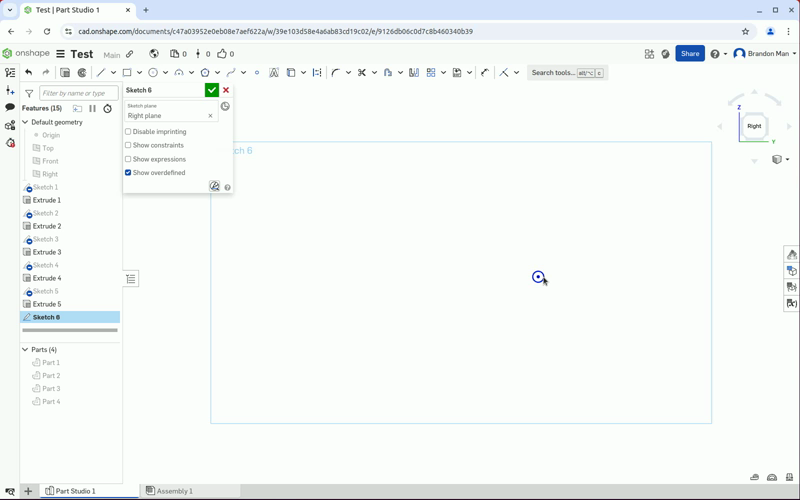
mouse_move(537, 275)
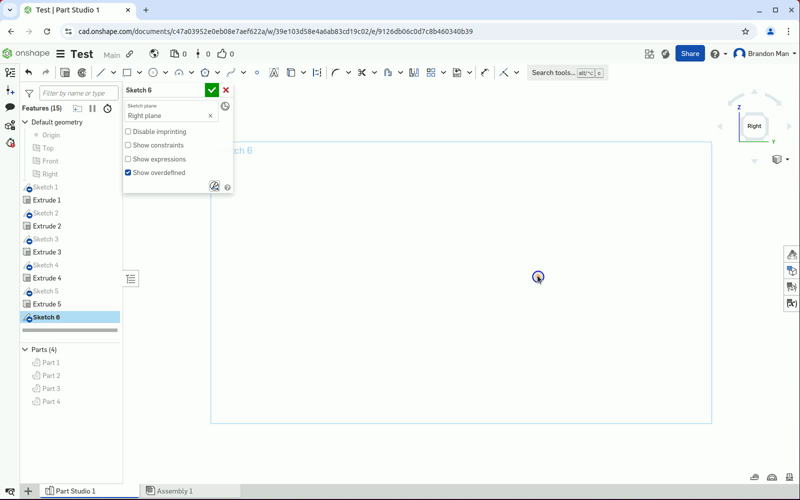
scroll(6)
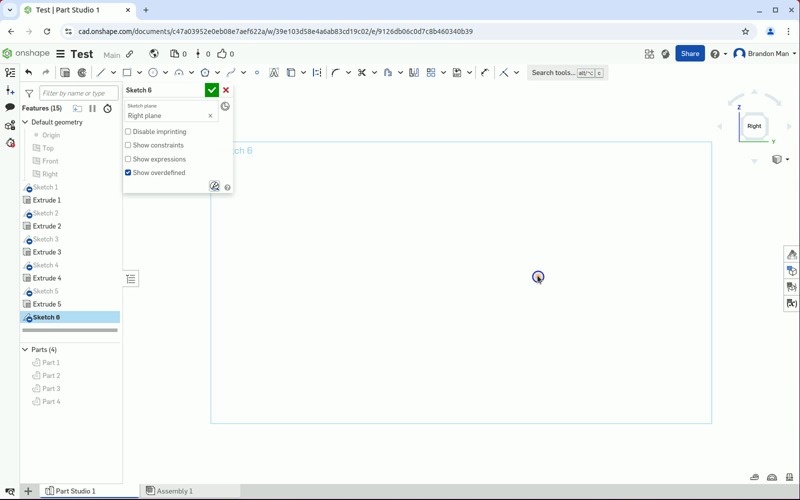
scroll(6)
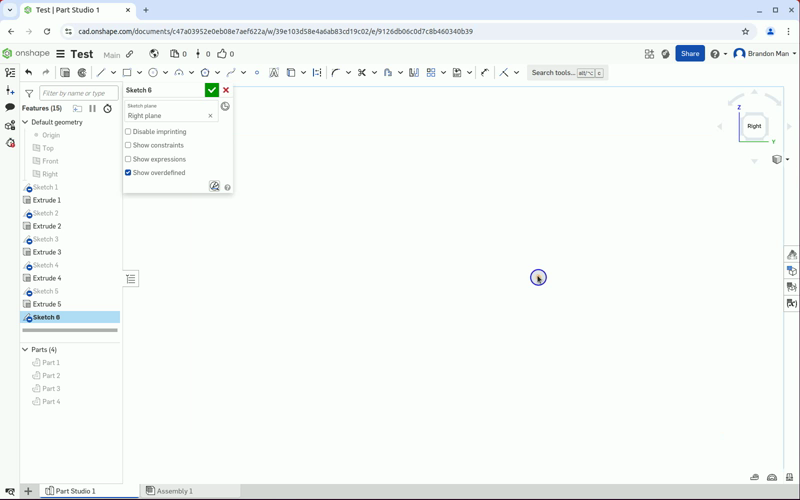
scroll(6)
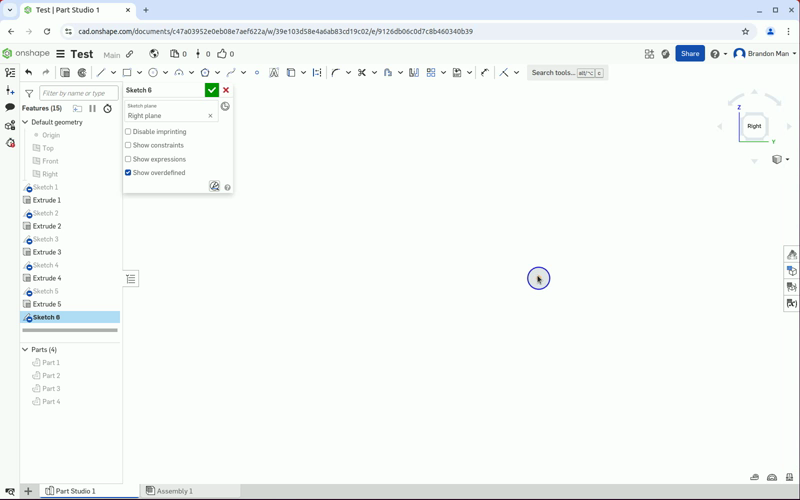
scroll(6)
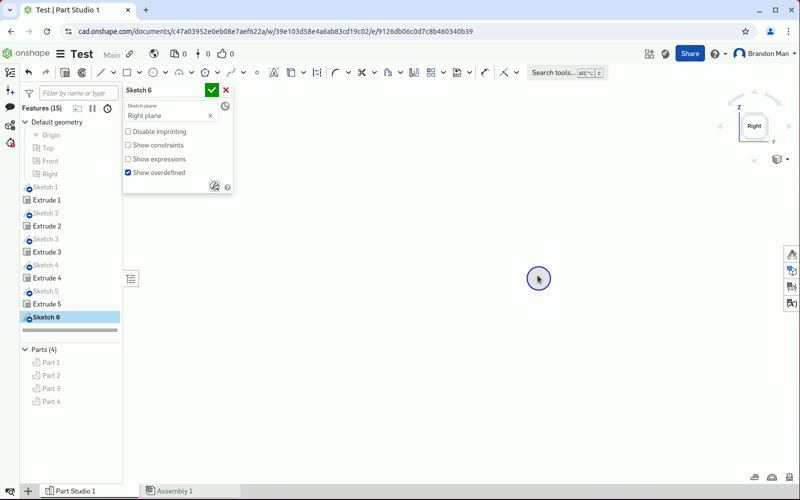
scroll(6)
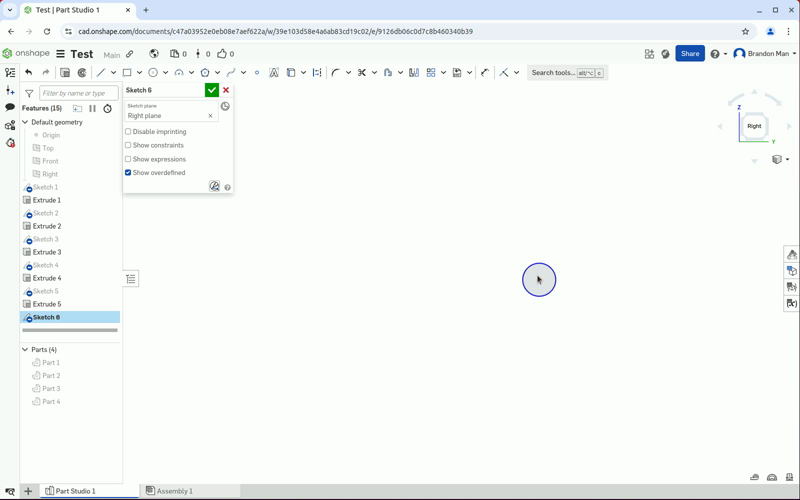
scroll(6)
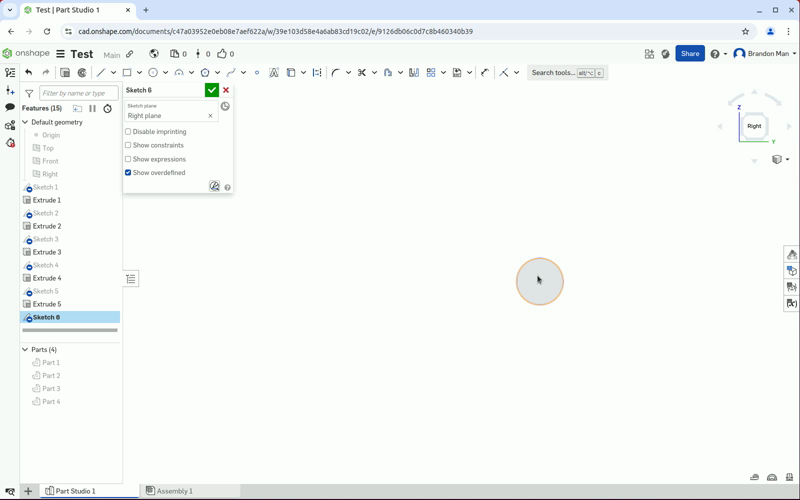
scroll(6)
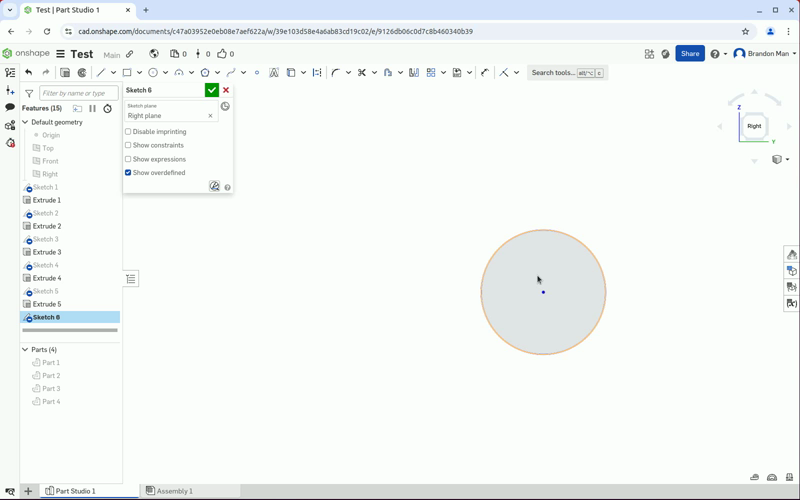
click(537, 275)
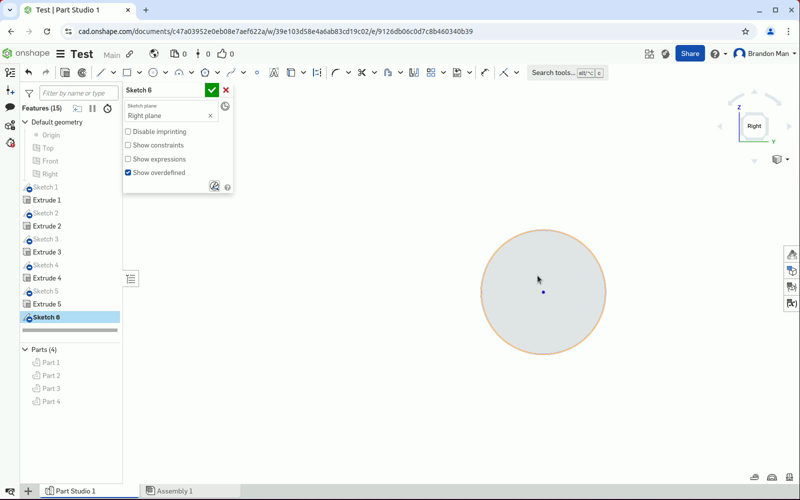
scroll(-6)
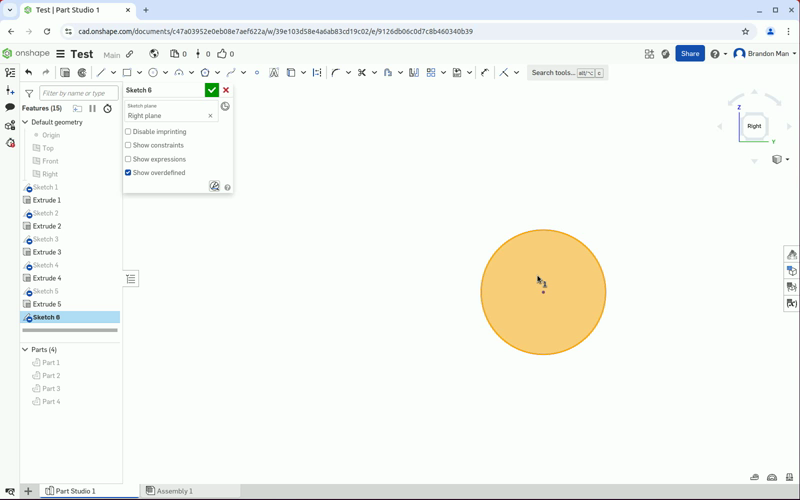
scroll(-6)
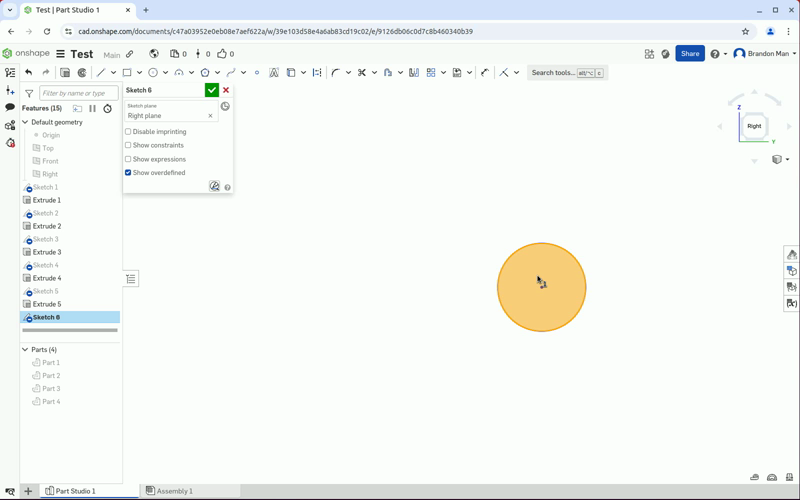
scroll(-6)
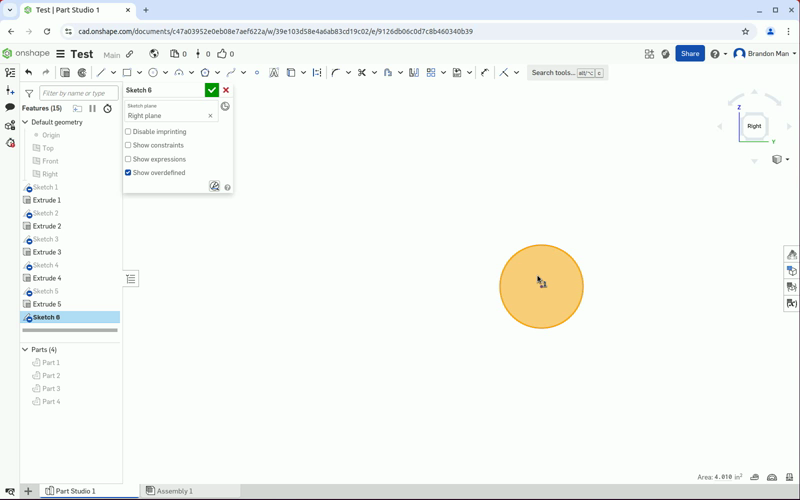
scroll(-6)
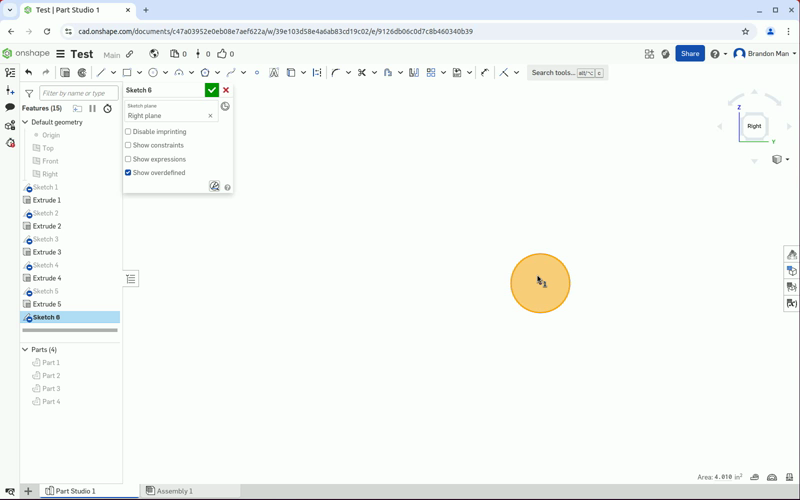
scroll(-6)
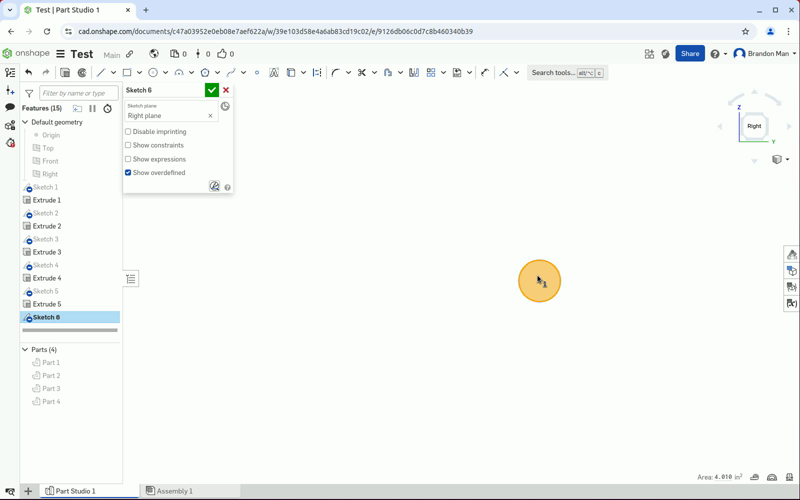
scroll(-6)
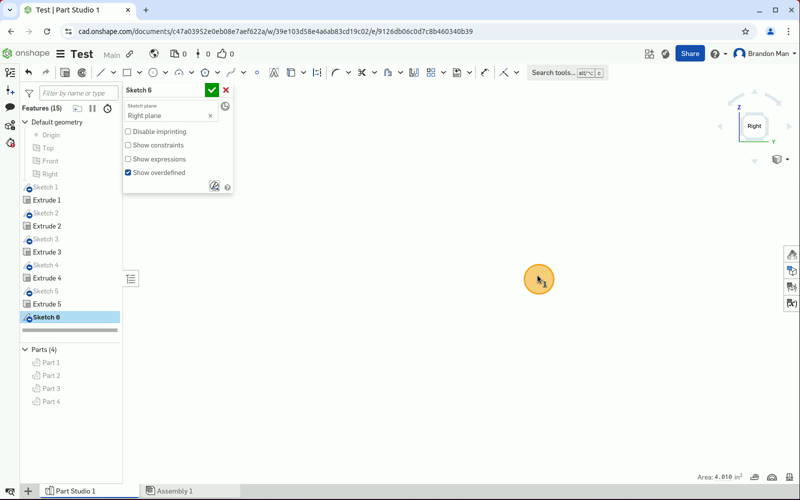
scroll(-6)
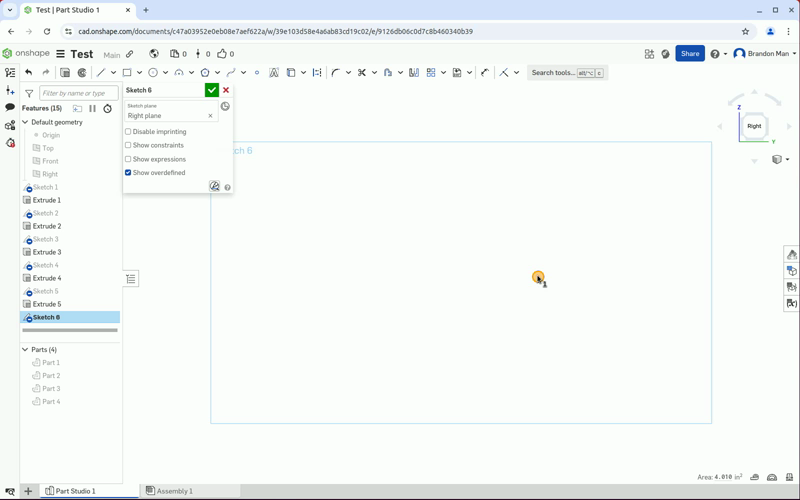
mouse_move(73, 352)
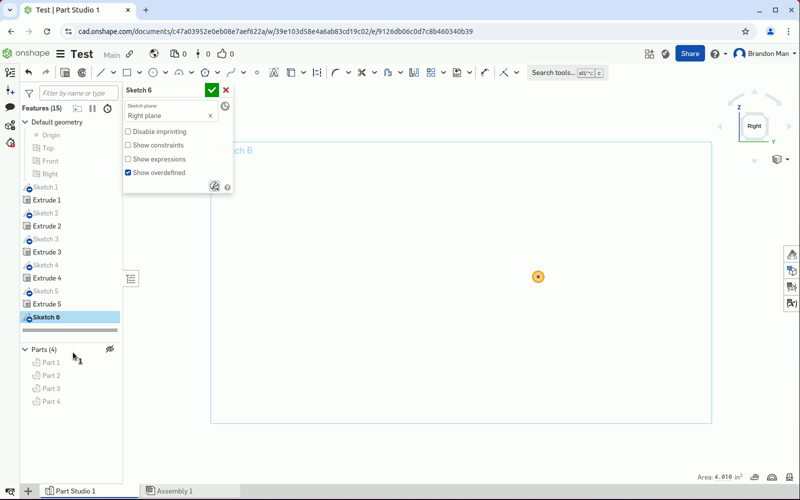
key(shift+y)
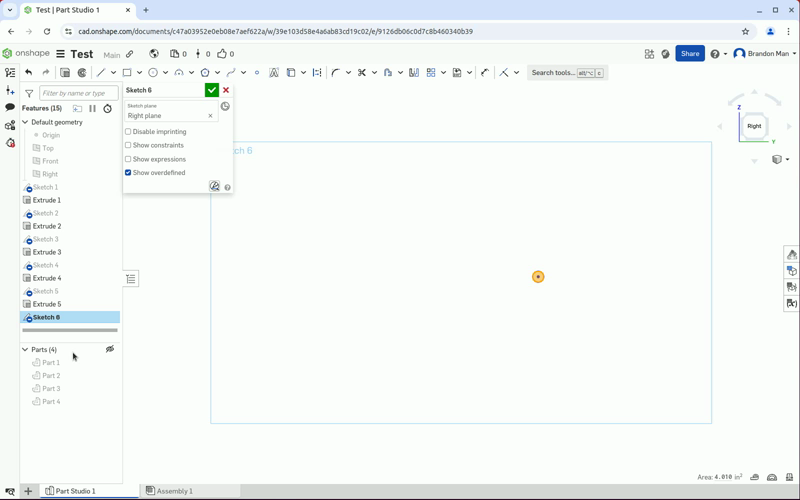
key(shift+e)
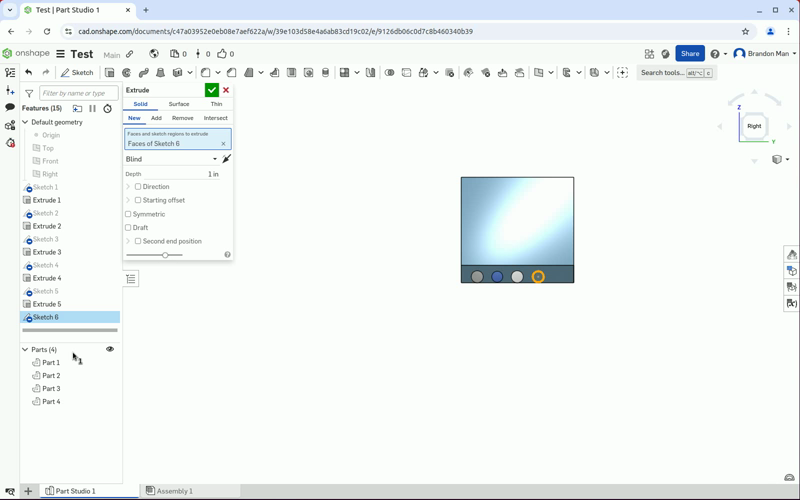
mouse_move(143, 106)
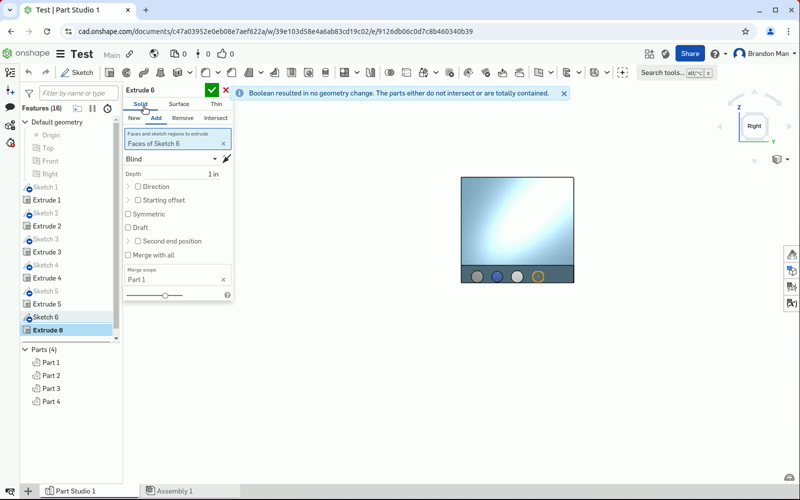
click(143, 106)
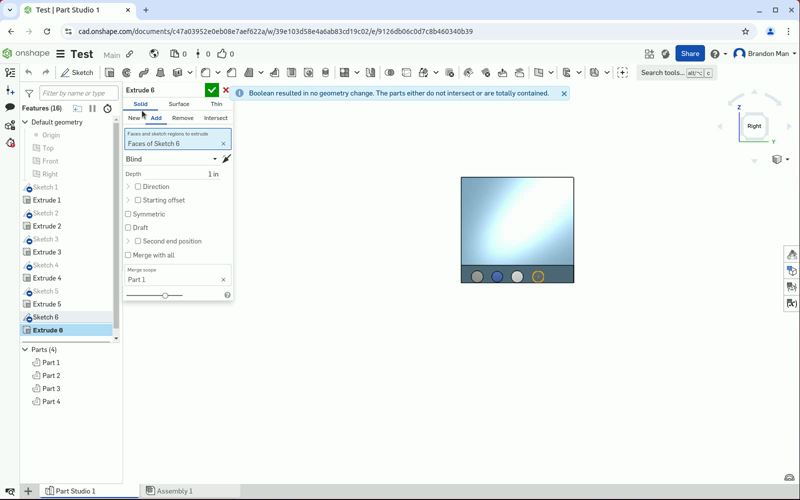
mouse_move(137, 120)
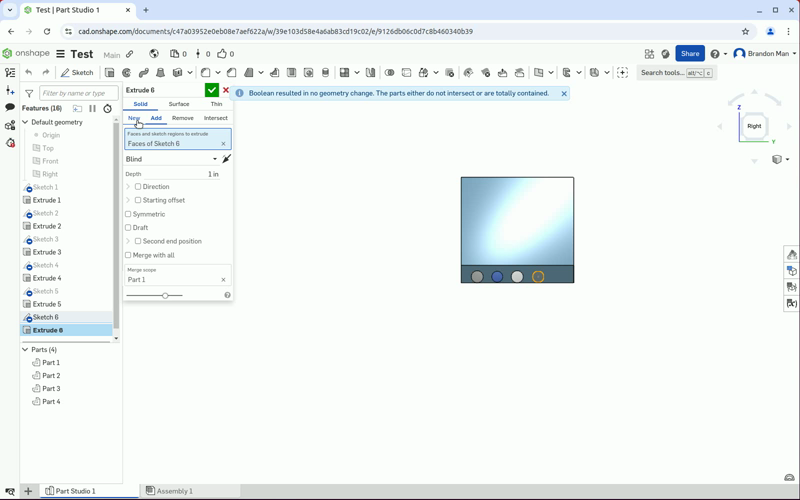
click(137, 120)
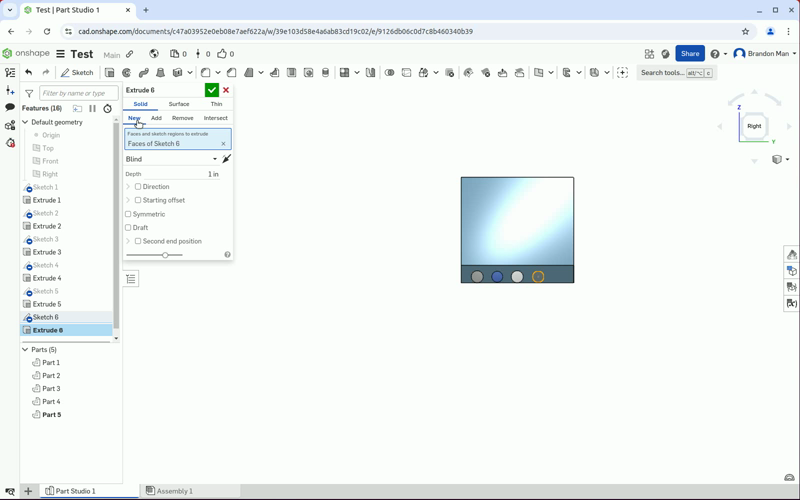
key(tab, 4)
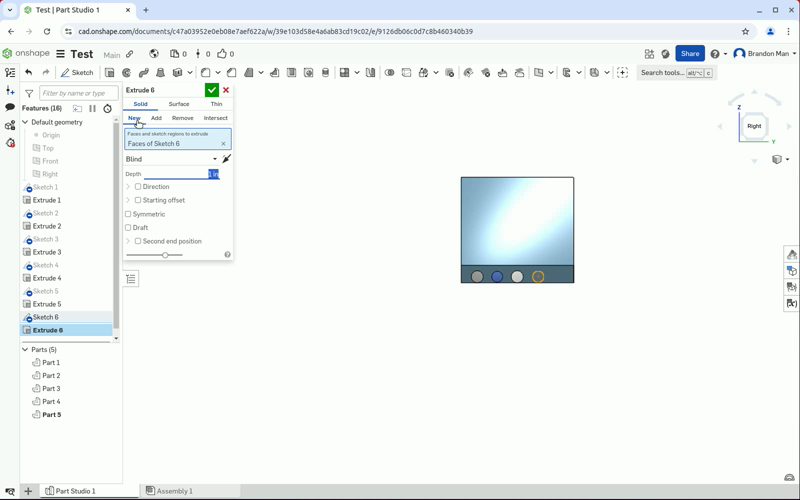
text(13.239)
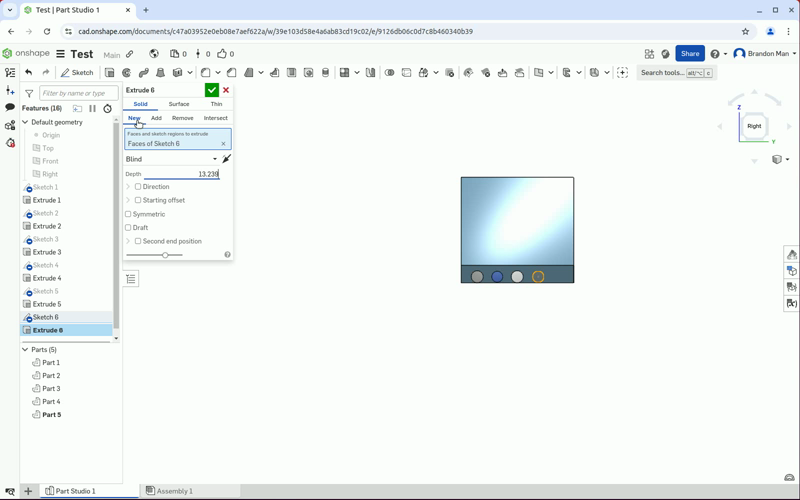
key(enter)
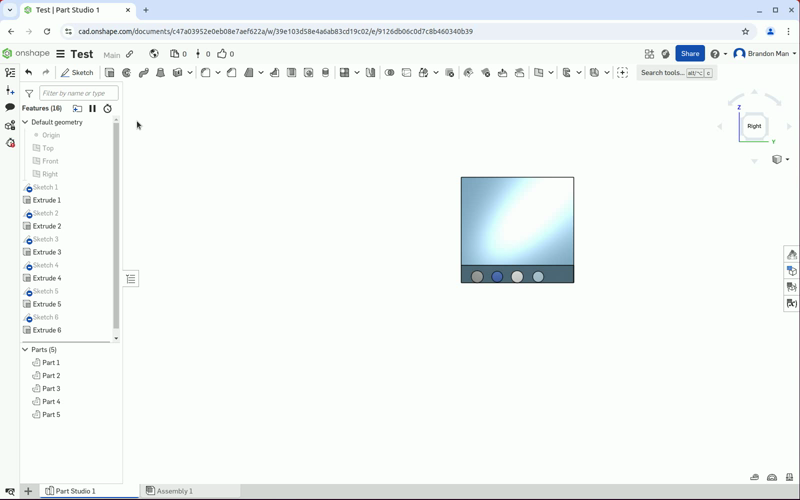
key(shift+h)
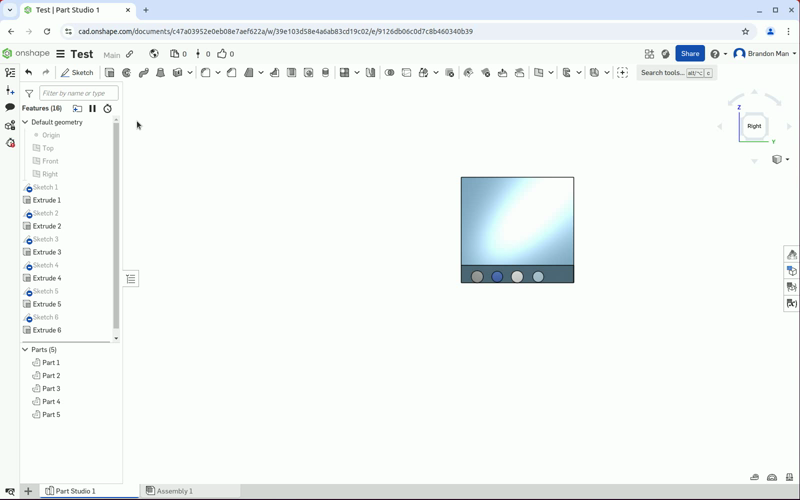
key(shift+h)
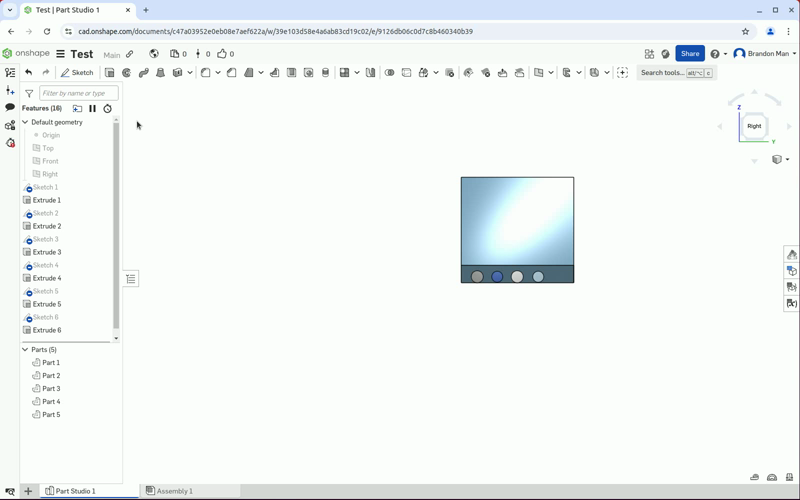
mouse_move(69, 189)
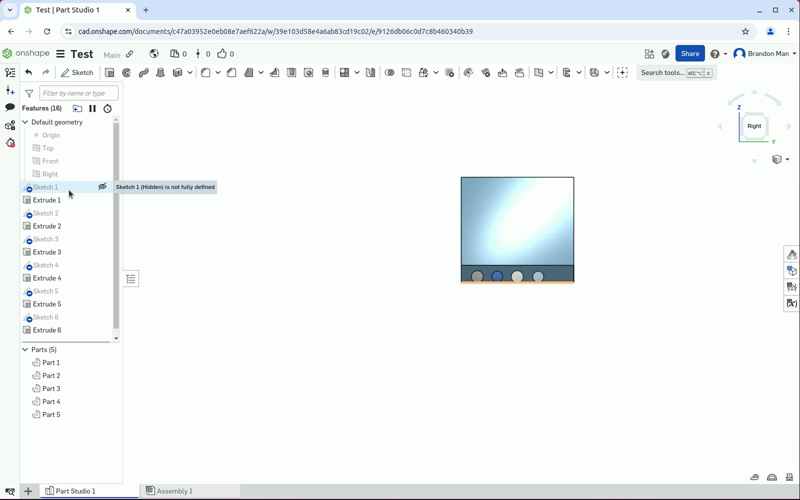
click(69, 189)
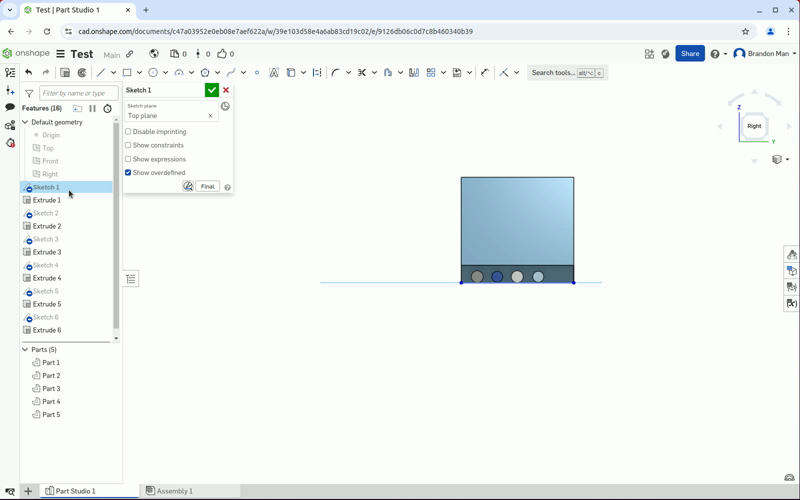
mouse_move(229, 92)
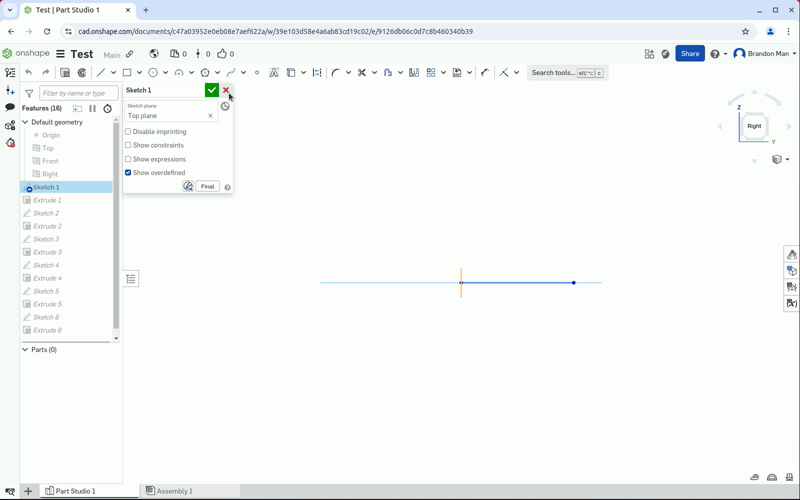
click(229, 92)
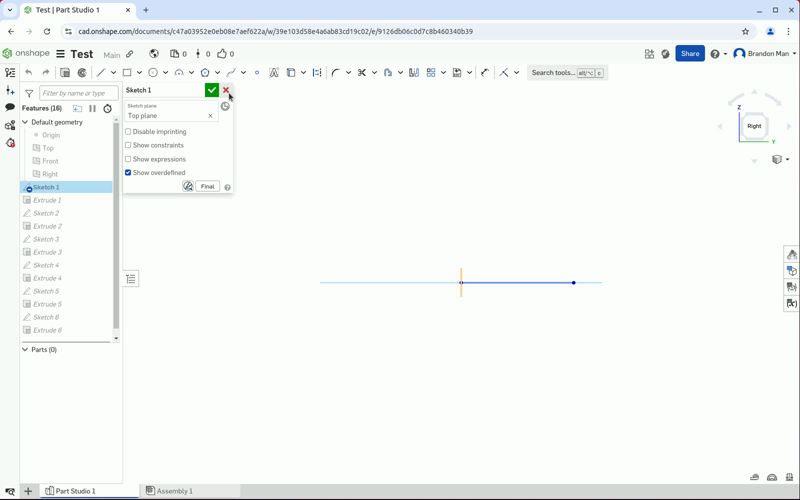
key(shift+s)
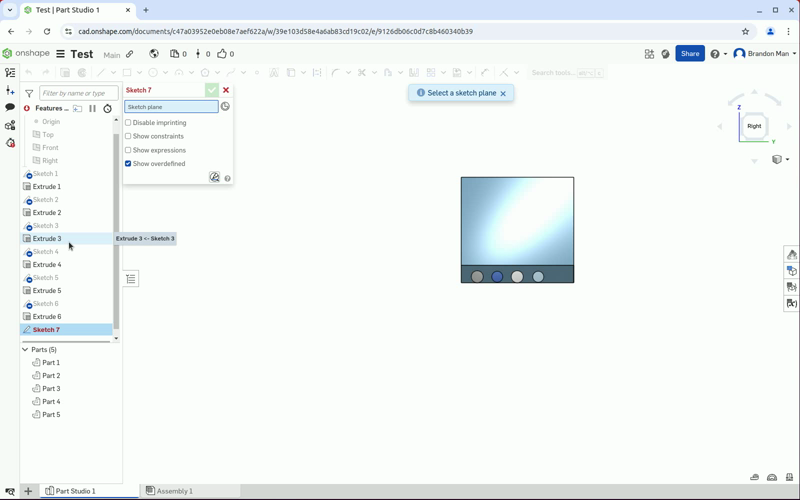
scroll(3)
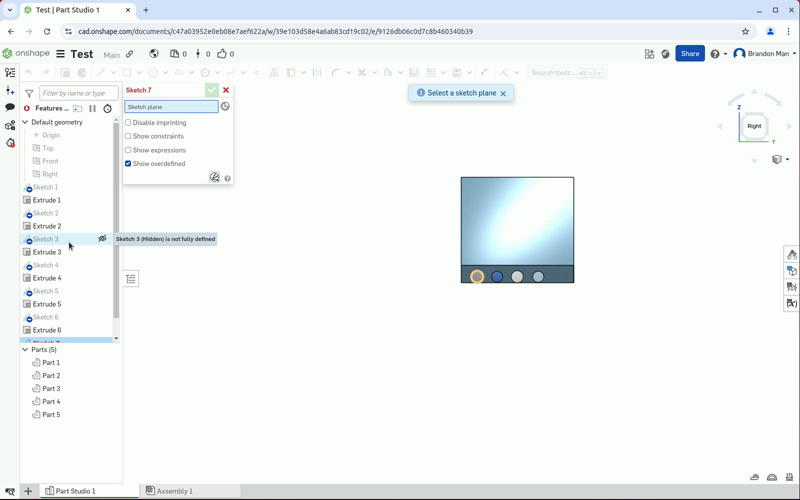
mouse_move(69, 176)
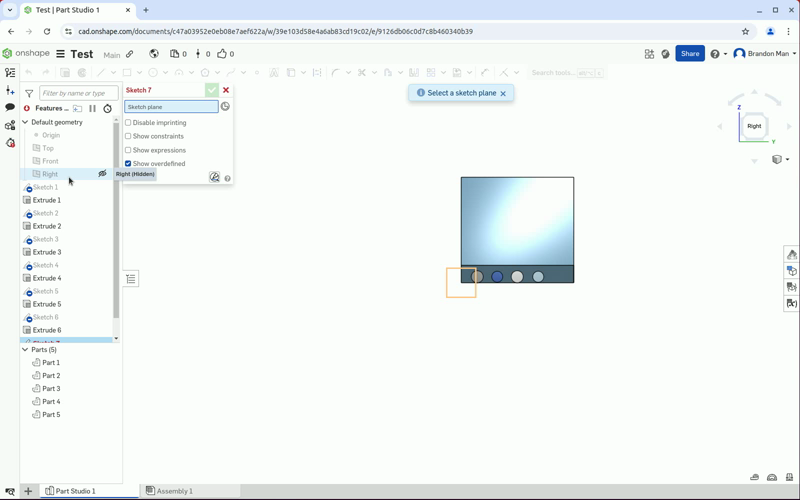
click(69, 176)
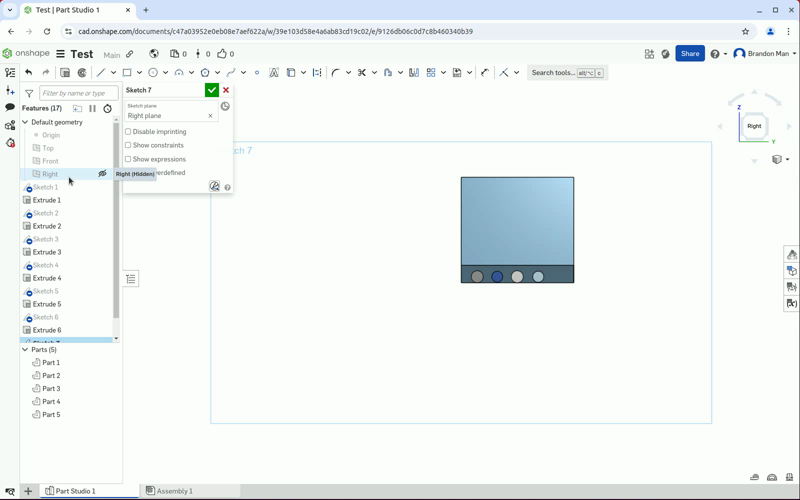
mouse_move(73, 352)
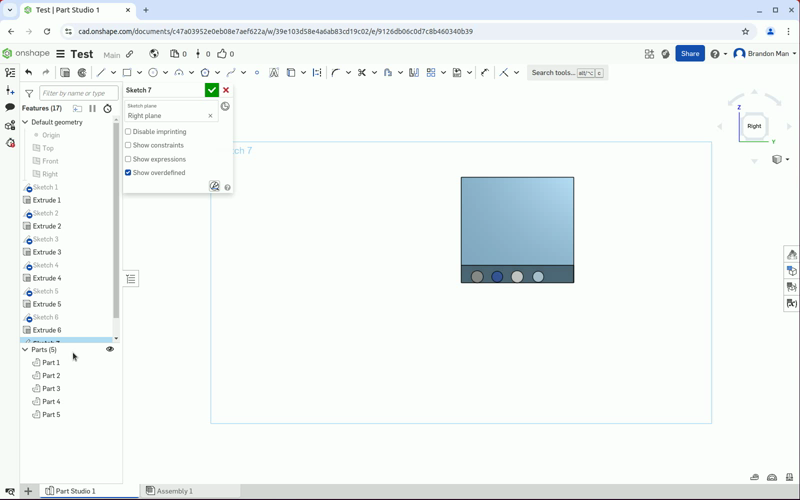
key(y)
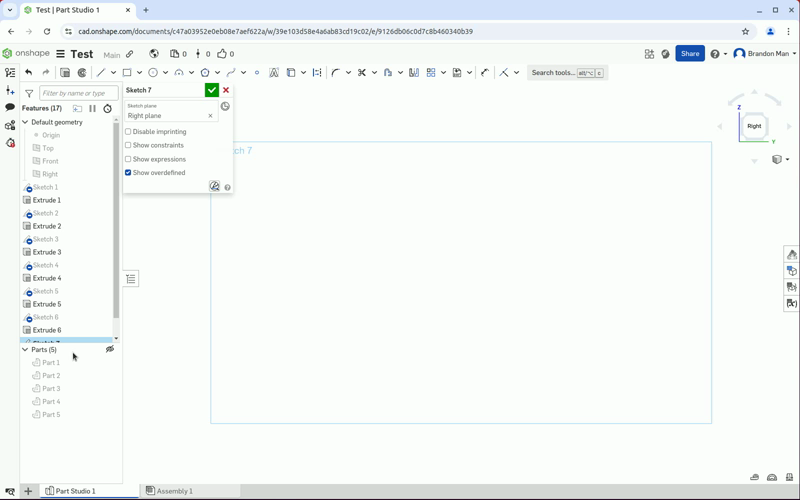
key(c)
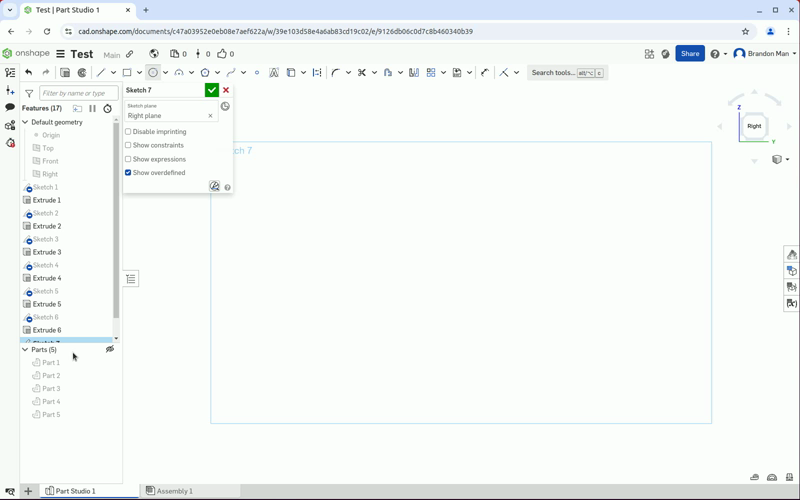
key_down(shift)
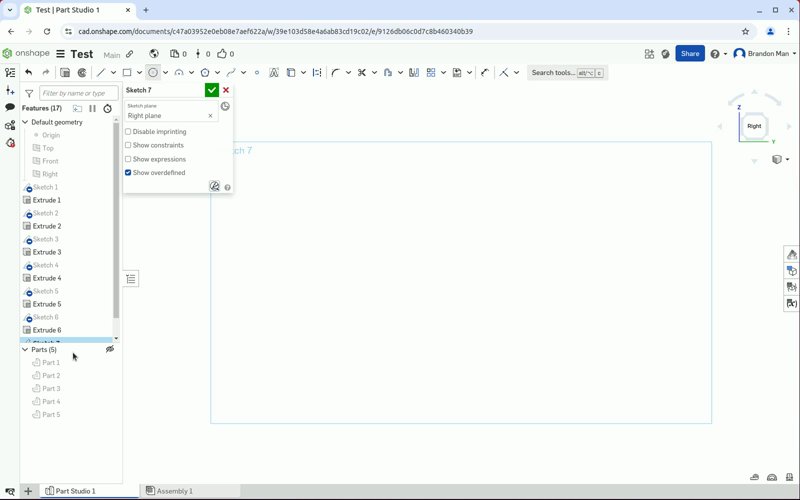
mouse_move(558, 276)
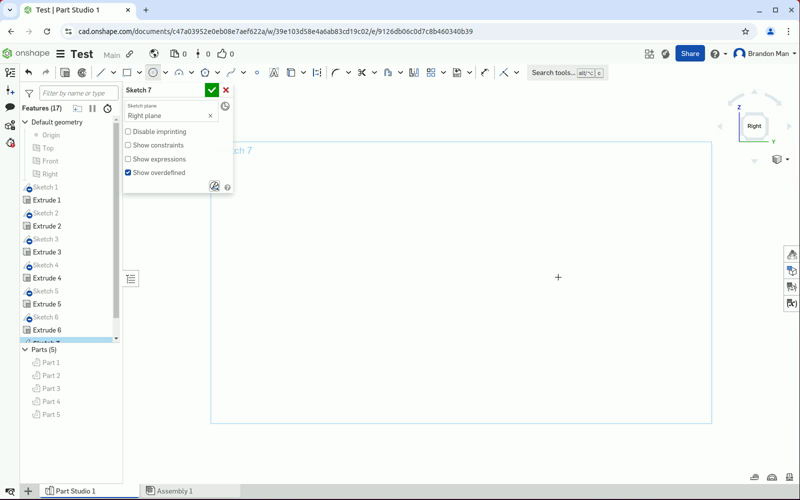
click(558, 276)
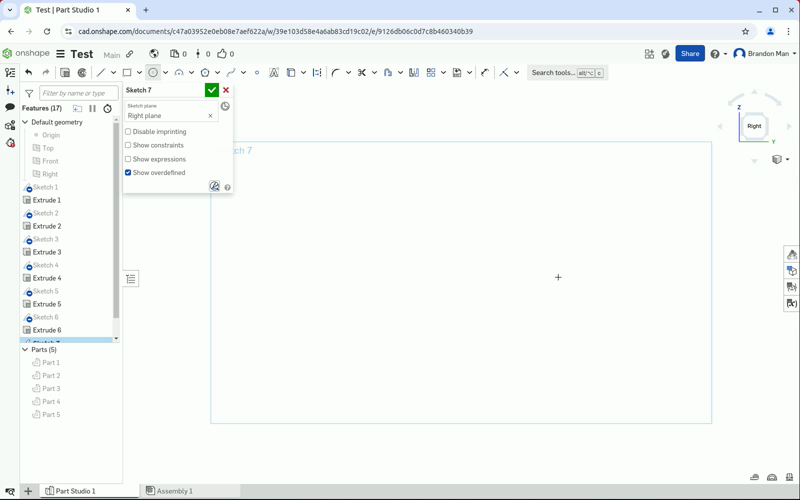
key_up(shift)
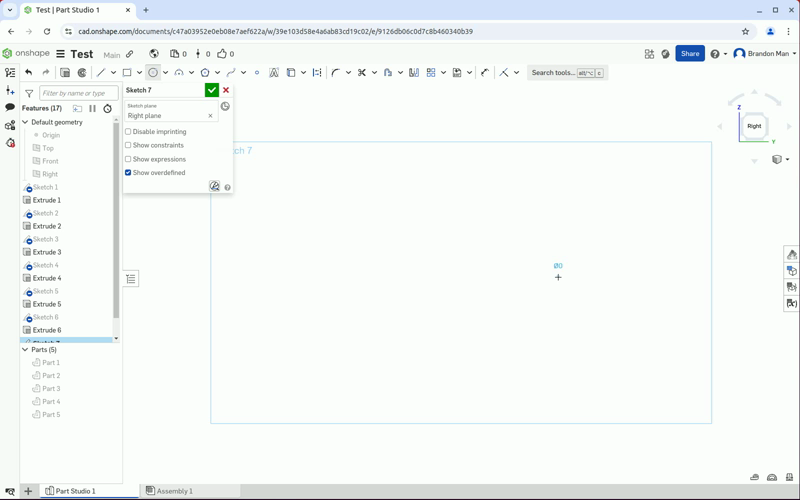
mouse_move(563, 276)
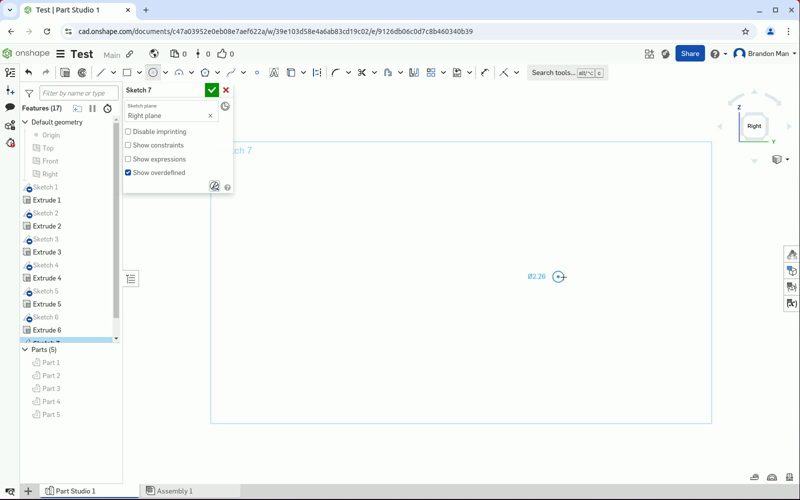
click(563, 276)
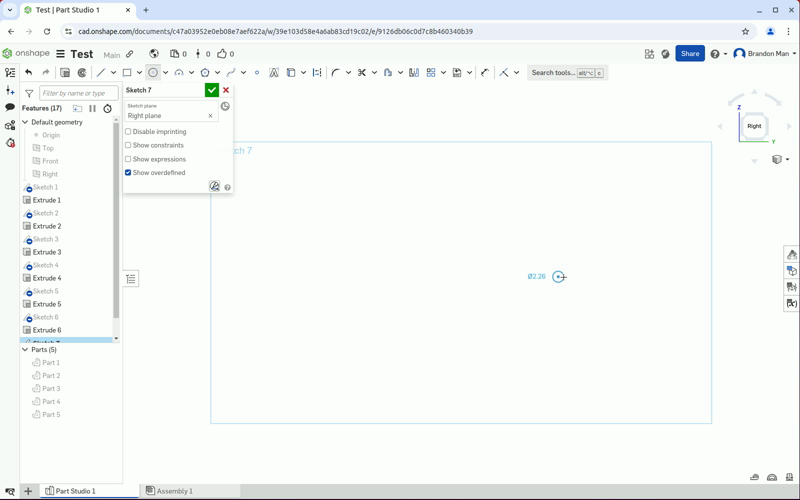
key(esc)
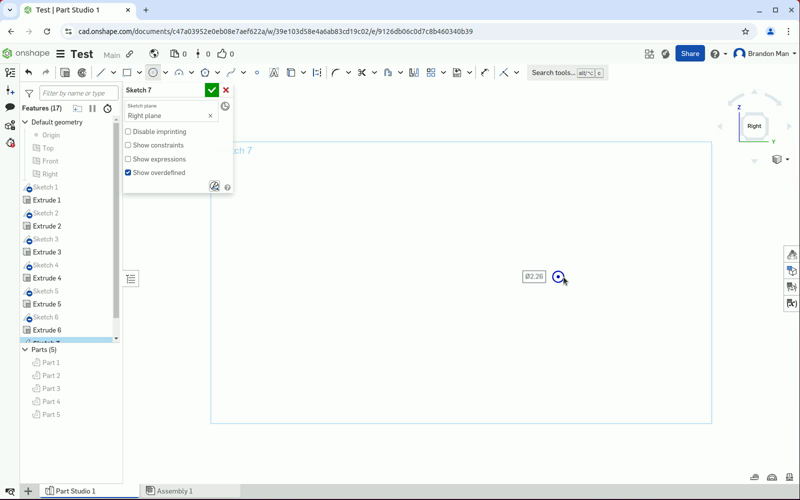
mouse_move(558, 279)
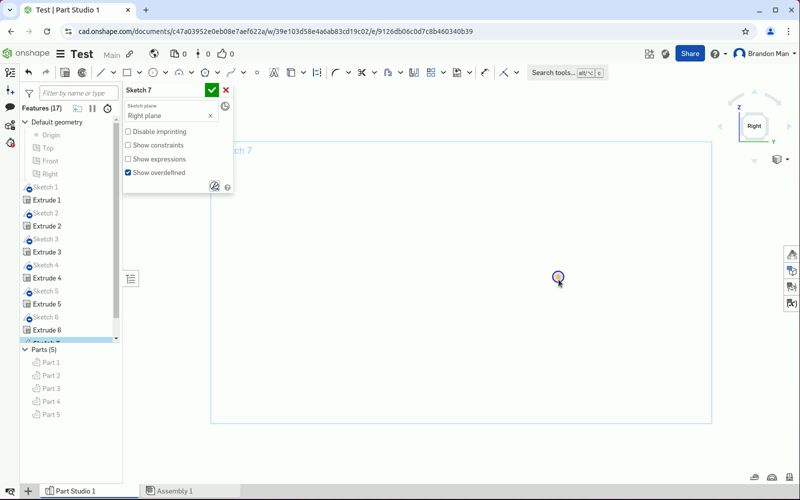
scroll(6)
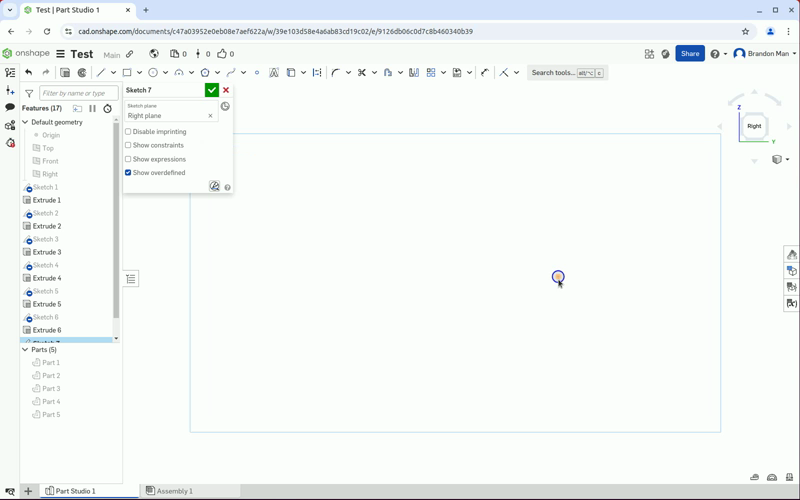
scroll(6)
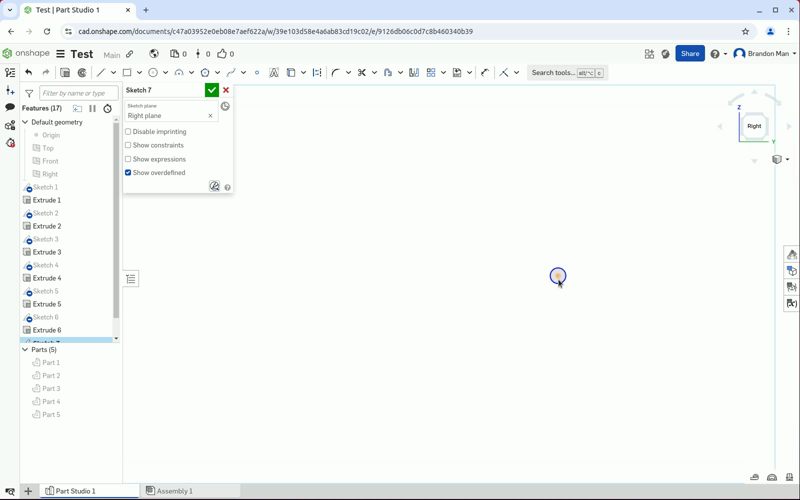
scroll(6)
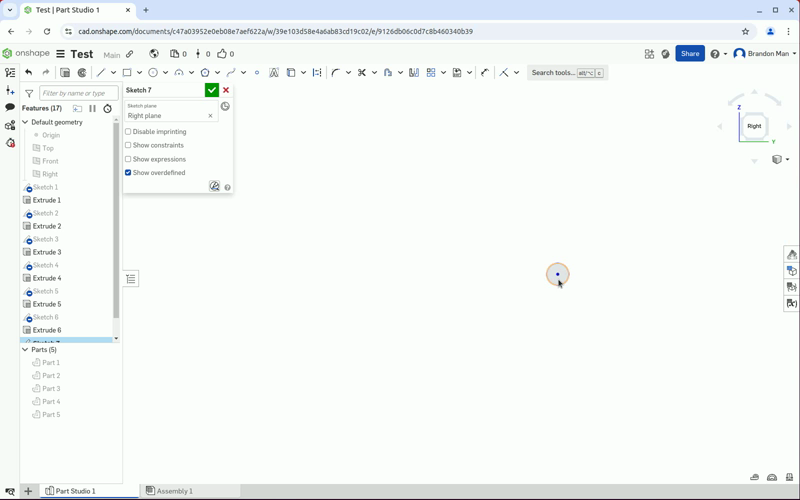
scroll(6)
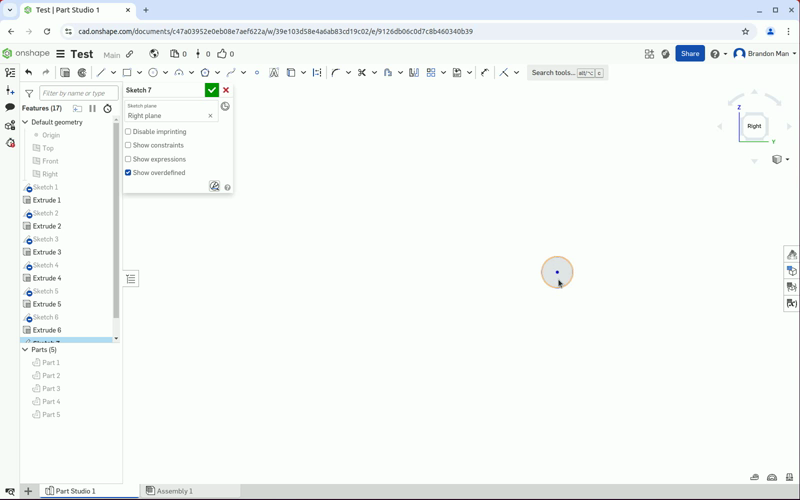
scroll(6)
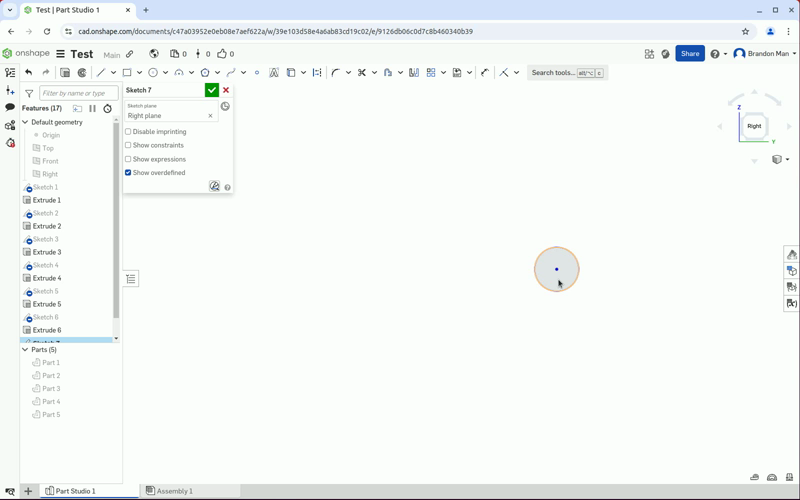
scroll(6)
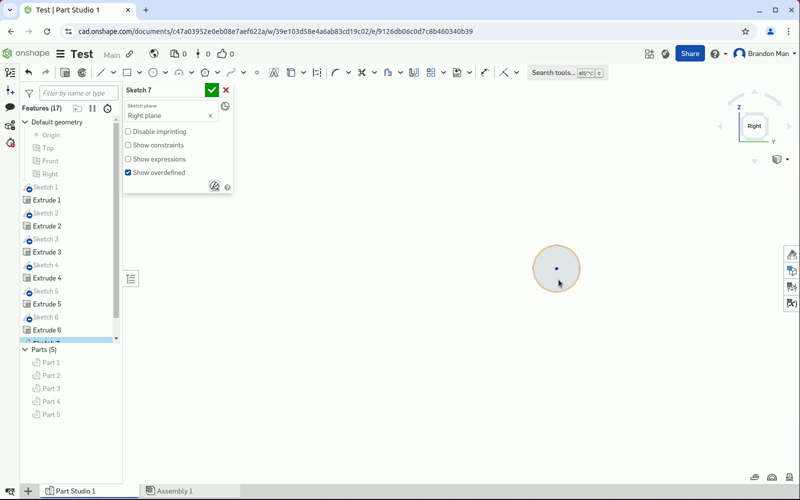
scroll(6)
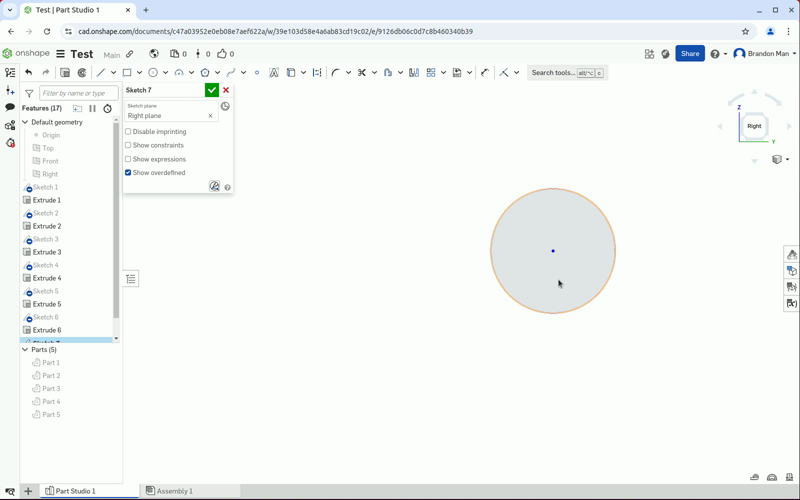
click(558, 279)
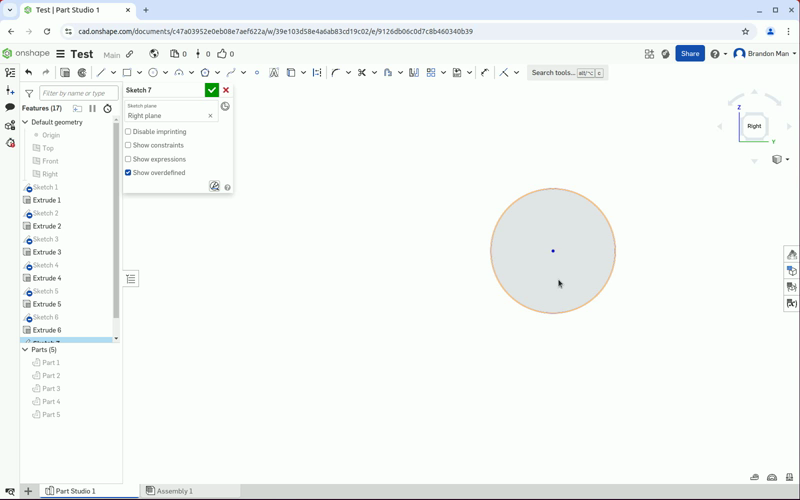
scroll(-6)
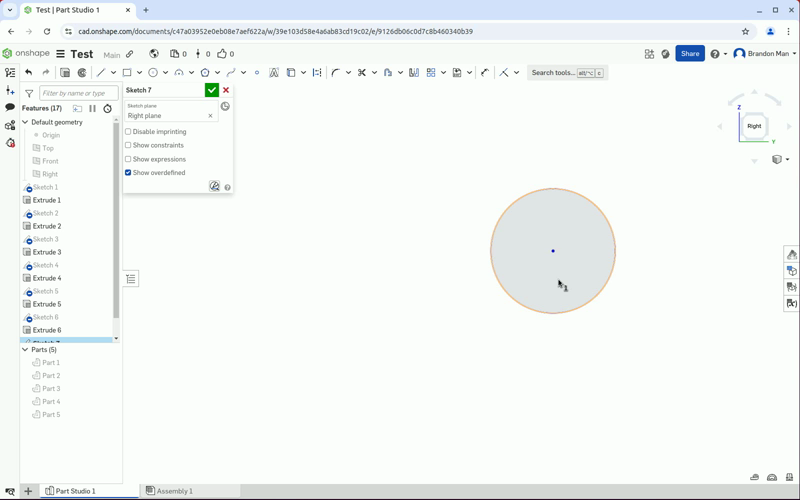
scroll(-6)
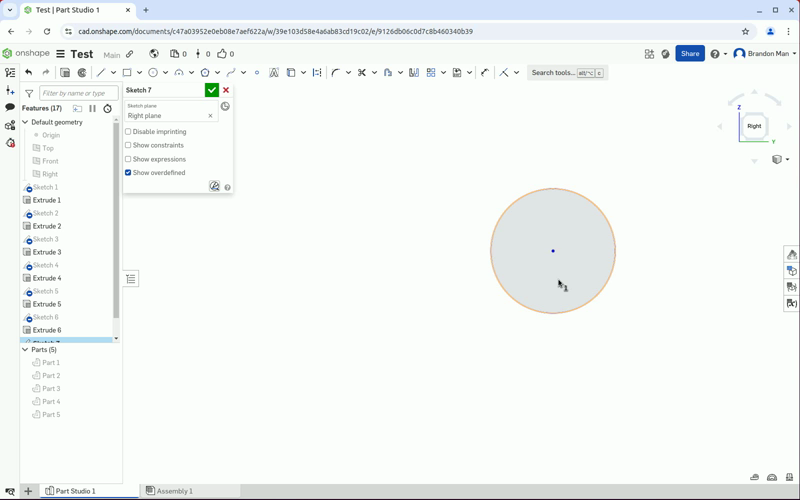
scroll(-6)
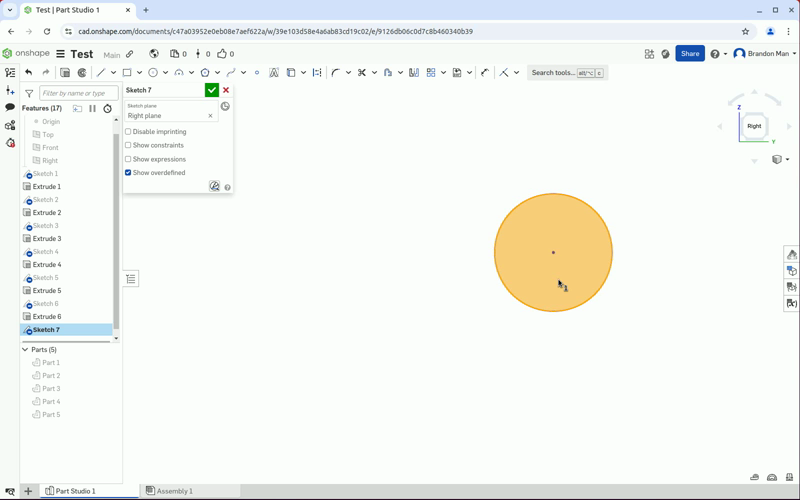
scroll(-6)
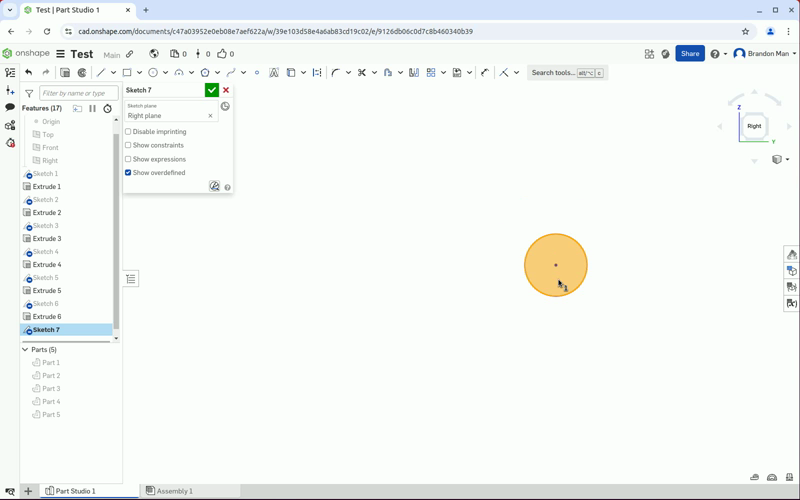
scroll(-6)
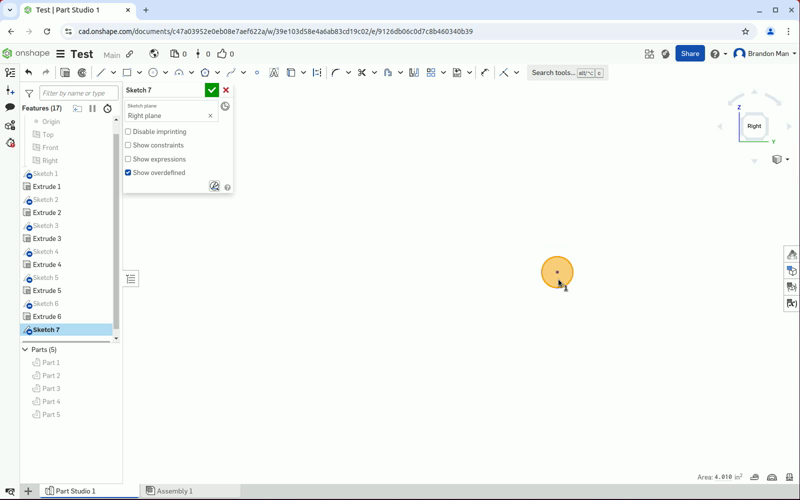
scroll(-6)
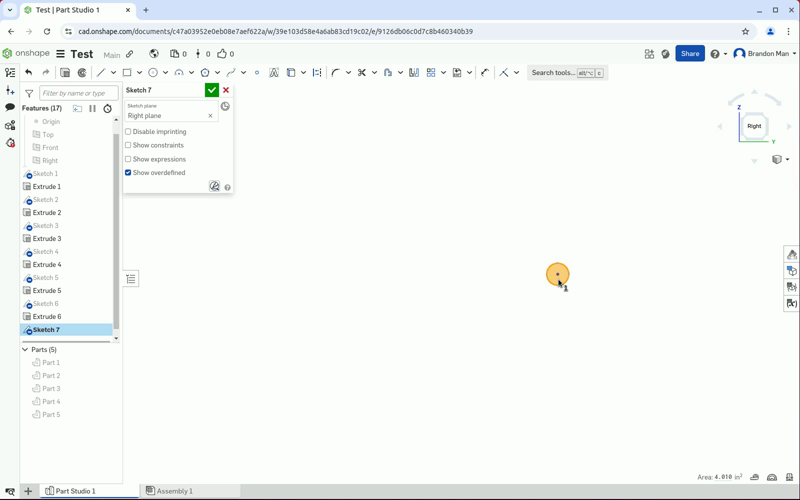
scroll(-6)
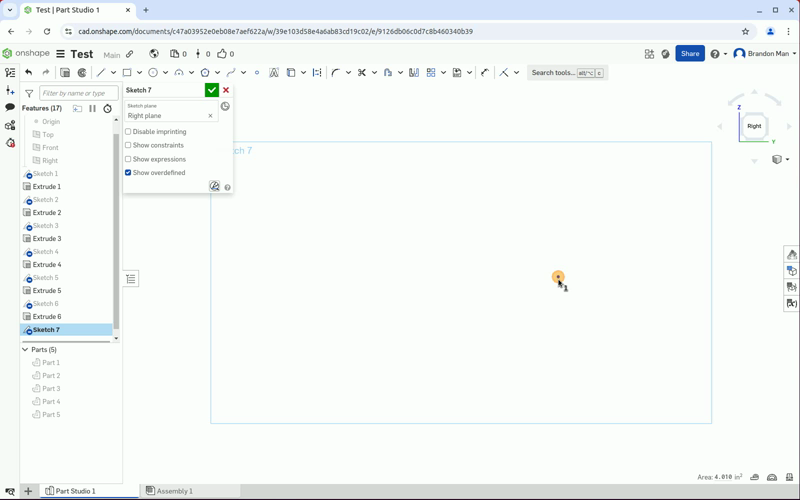
mouse_move(73, 352)
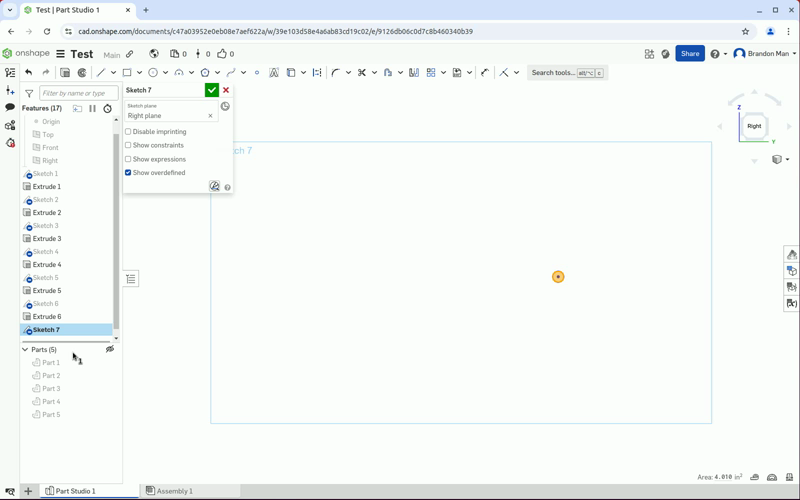
key(shift+y)
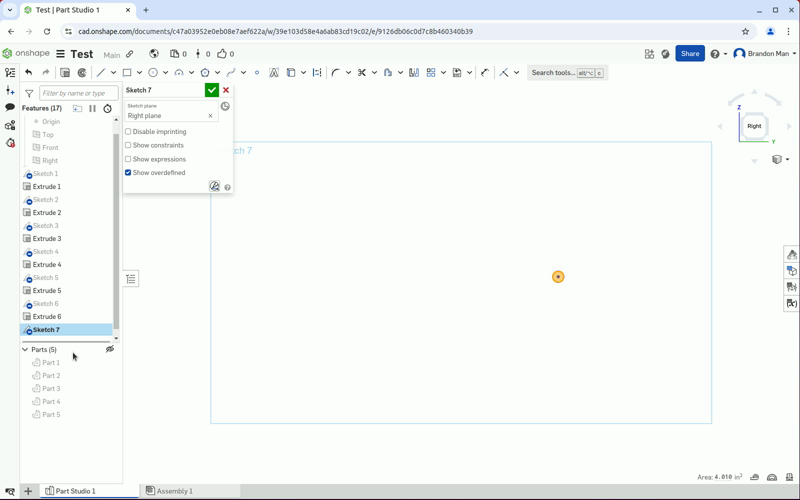
key(shift+e)
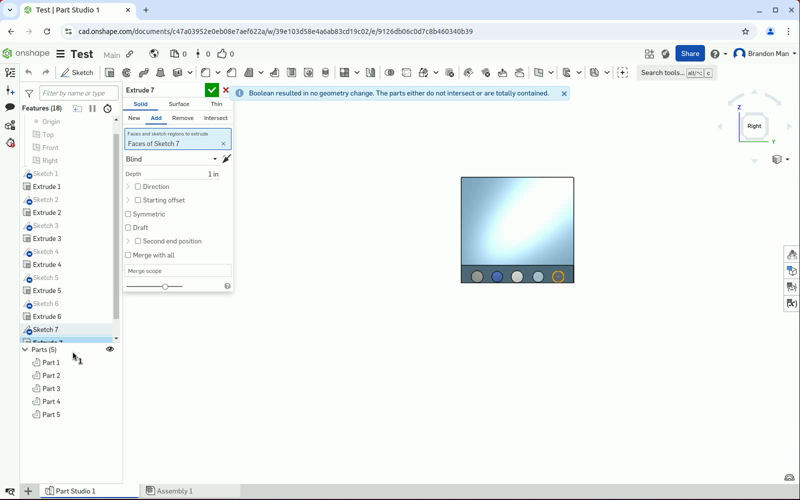
mouse_move(143, 106)
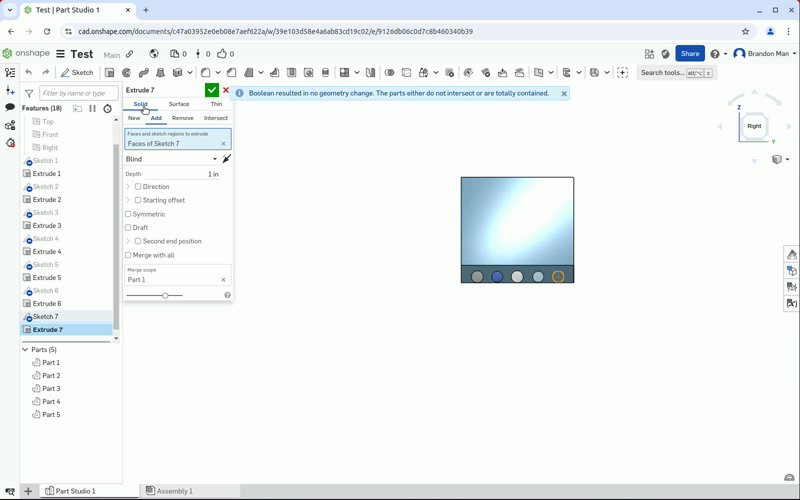
click(143, 106)
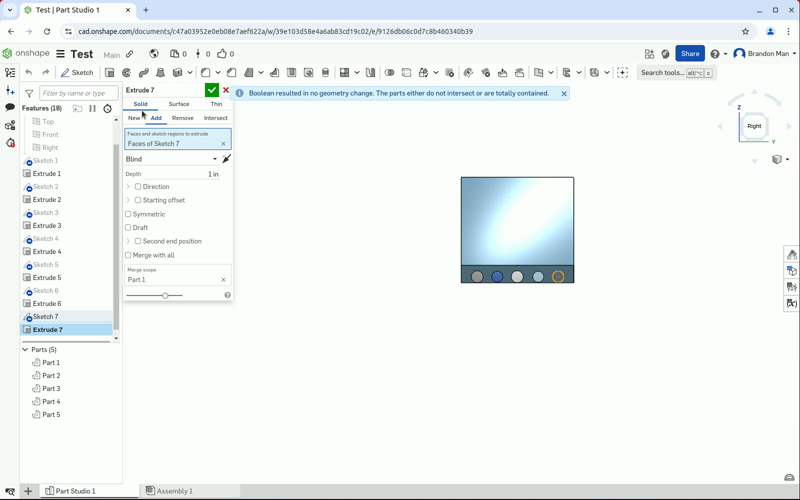
mouse_move(137, 120)
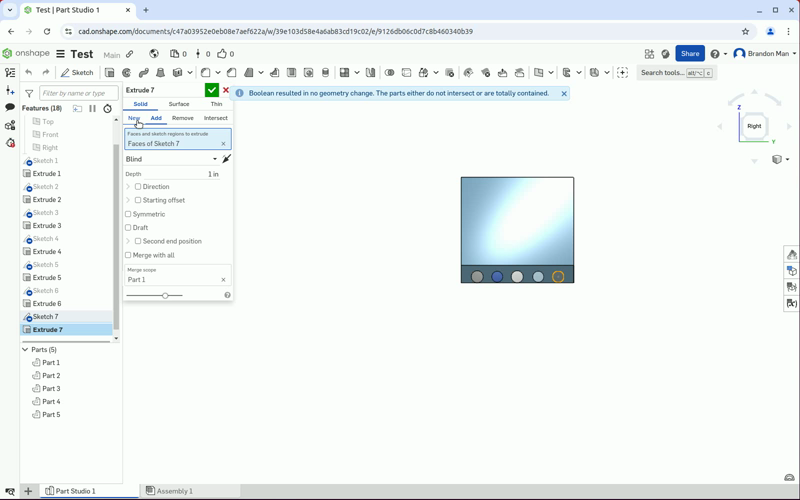
click(137, 120)
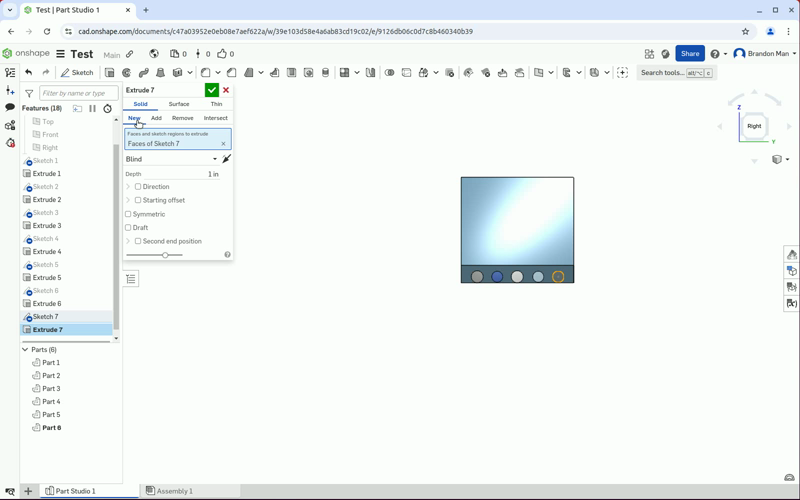
key(tab, 4)
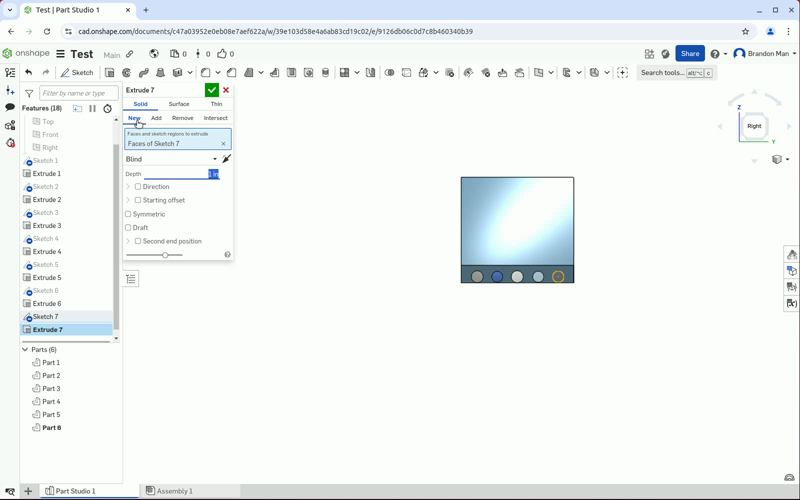
text(13.239)
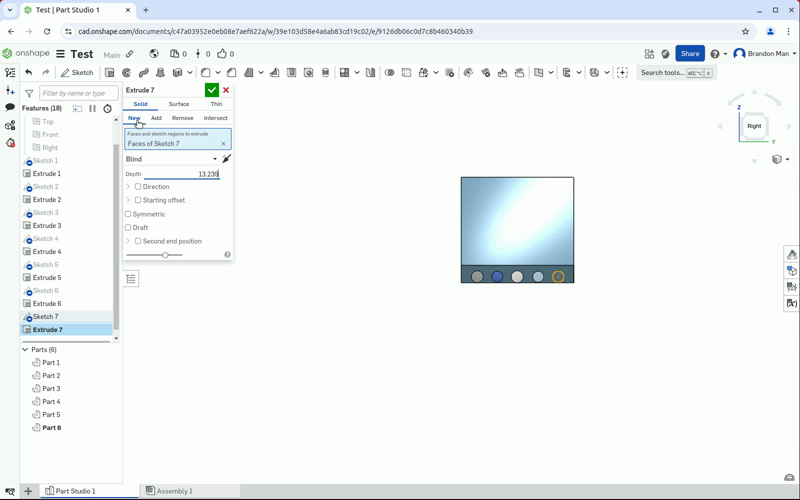
key(enter)
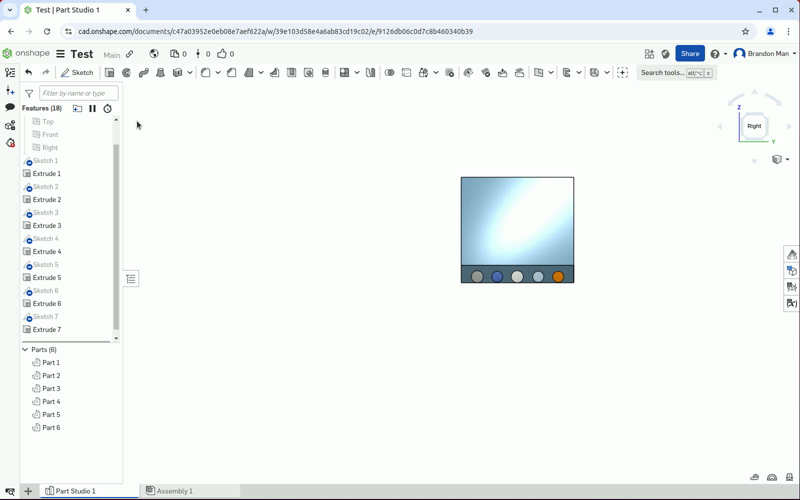
key(shift+h)
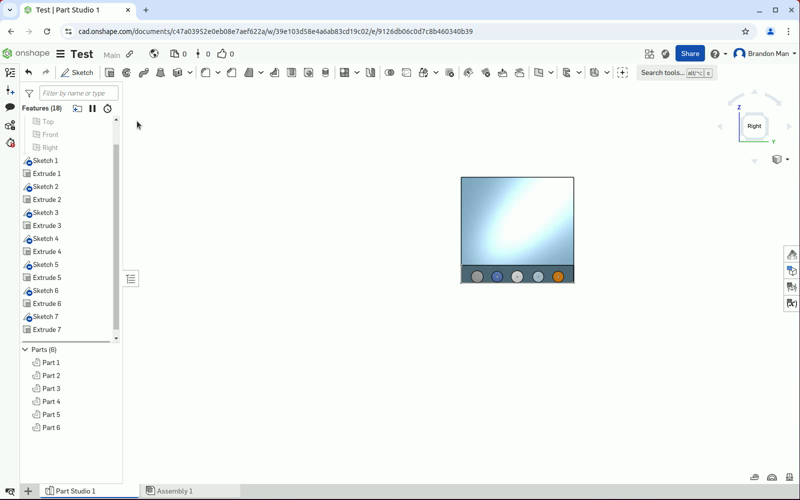
key(shift+h)
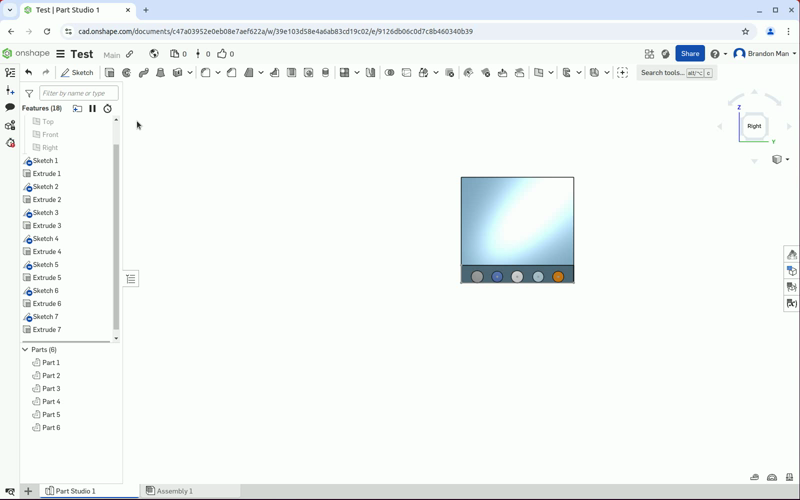
key(shift+7)
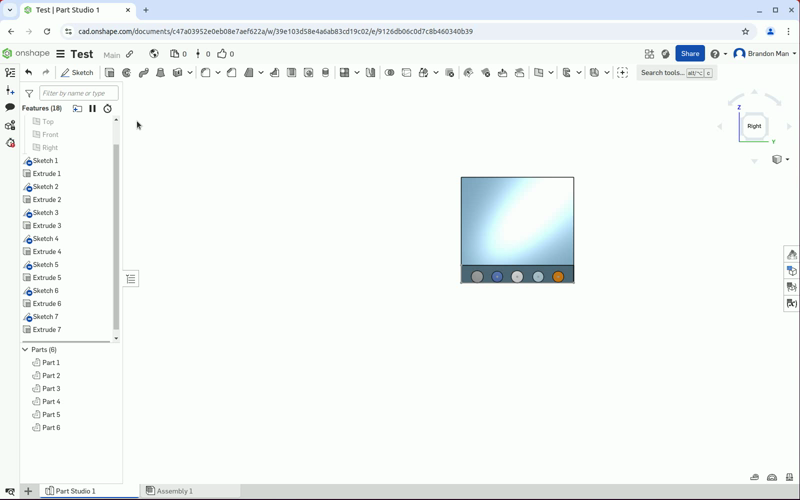
key(right, 2)
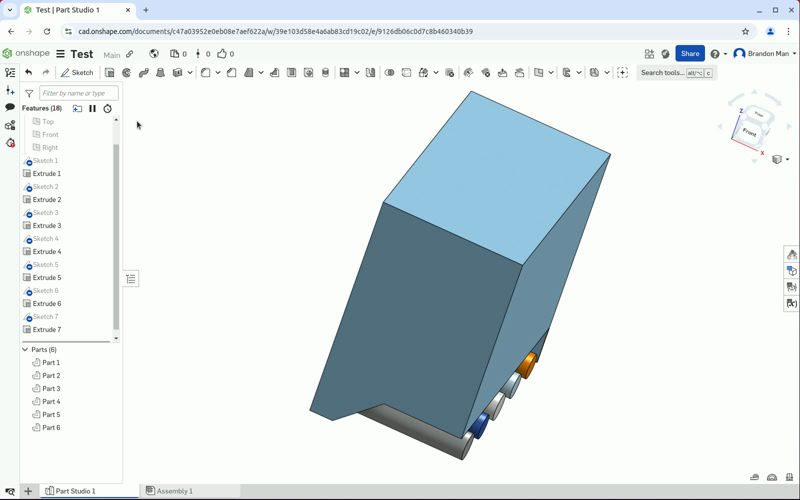
key(down, 2)
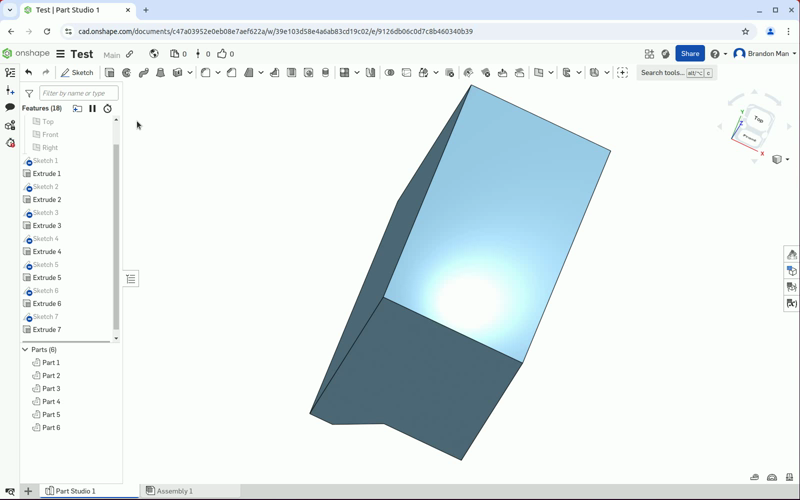
key(up, 2)
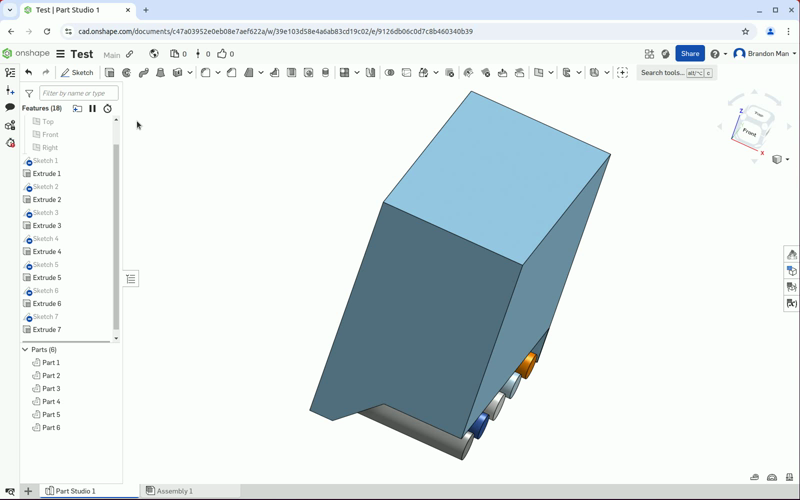
key(left, 2)
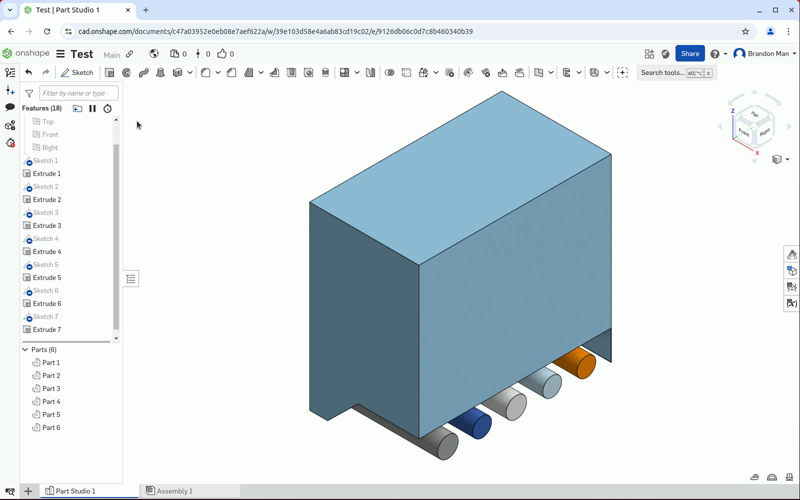
mouse_move(69, 163)
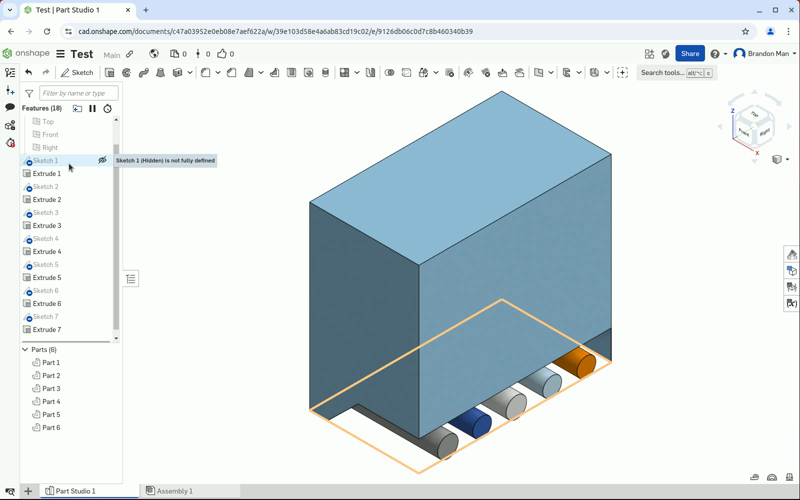
click(69, 163)